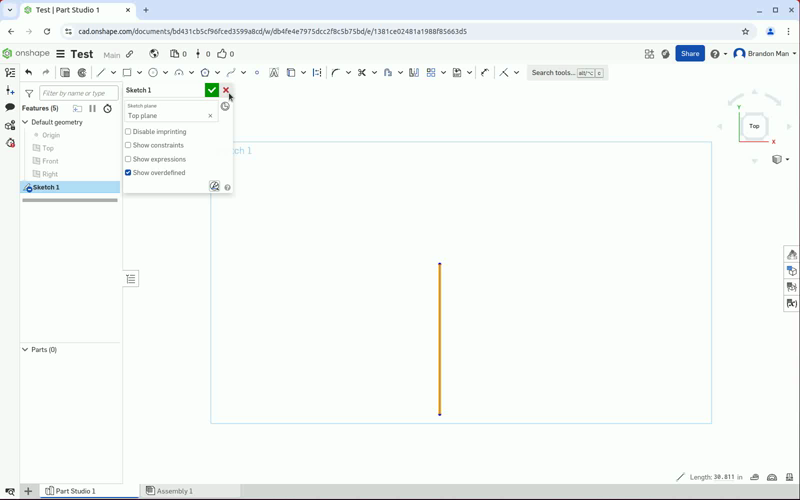
key(shift+h)
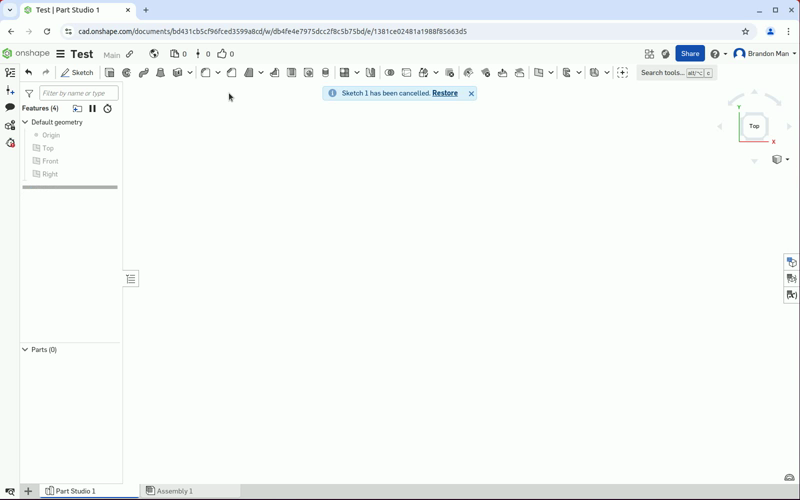
mouse_move(73, 352)
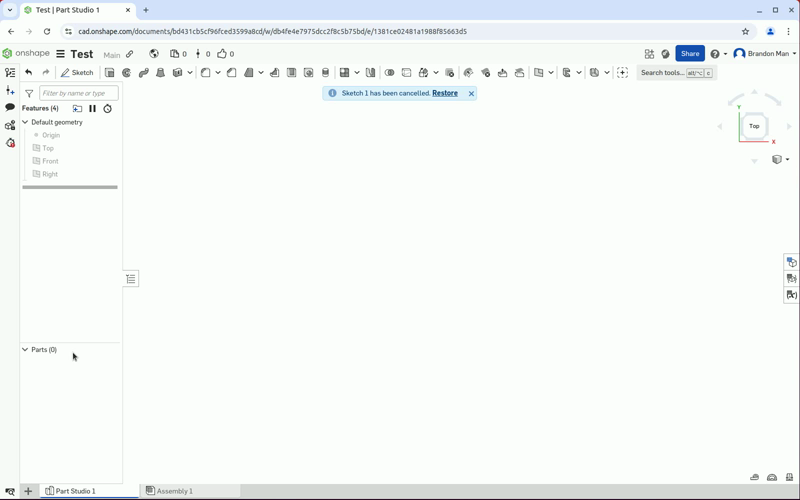
key(y)
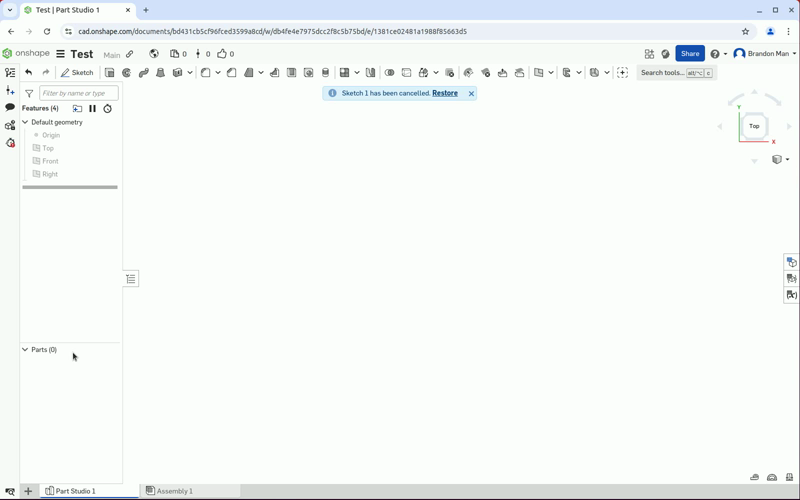
key(shift+p)
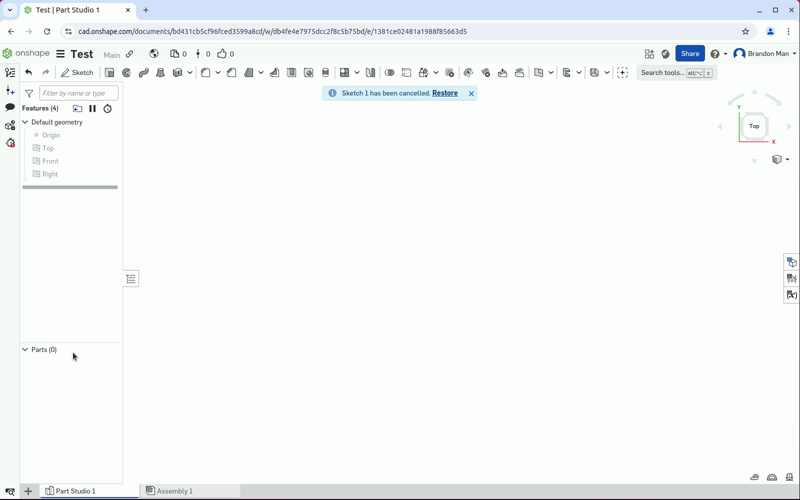
key(space)
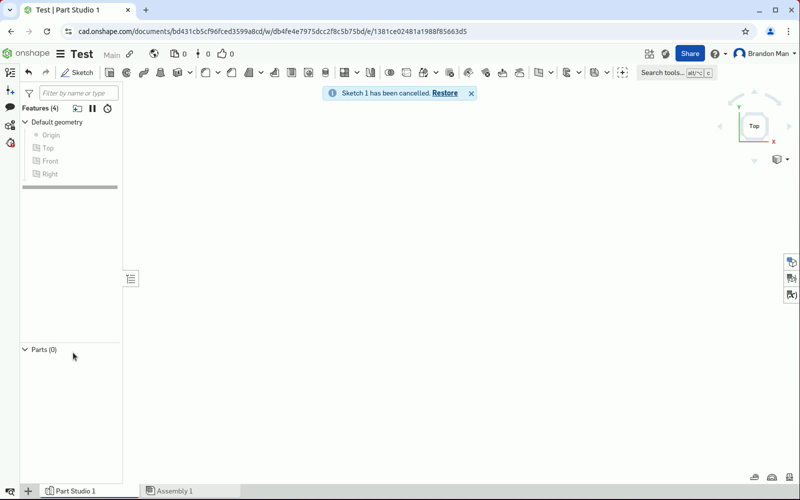
key_down(shift)
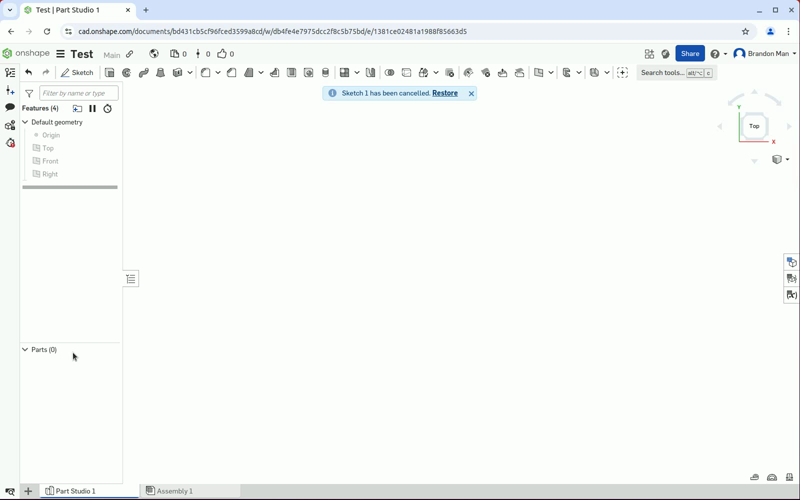
key(up)
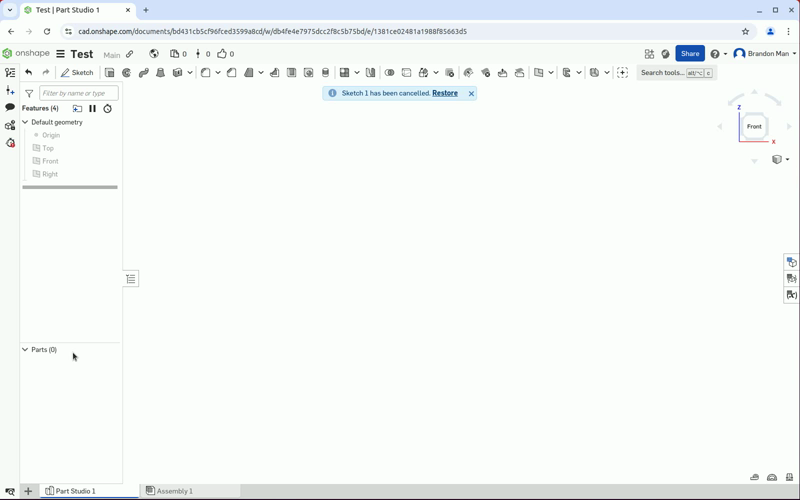
key_up(shift)
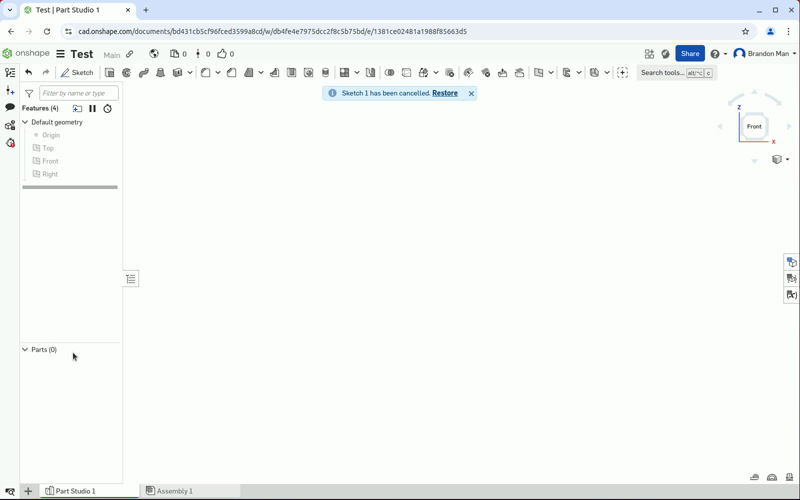
mouse_move(73, 352)
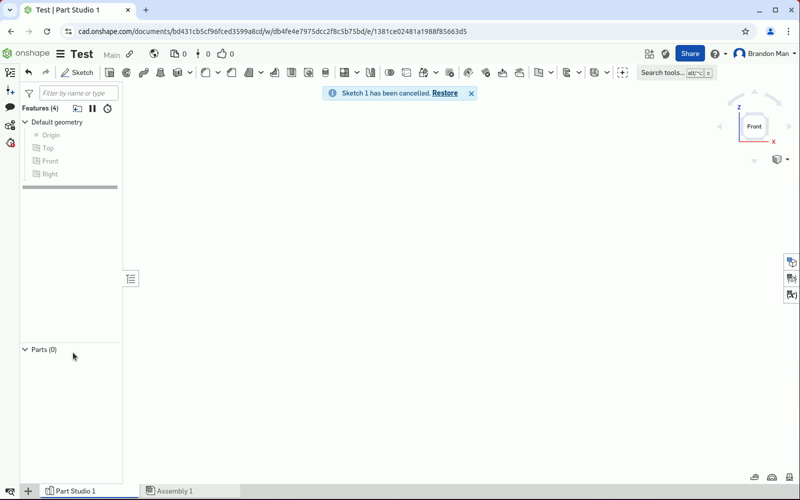
key(shift+y)
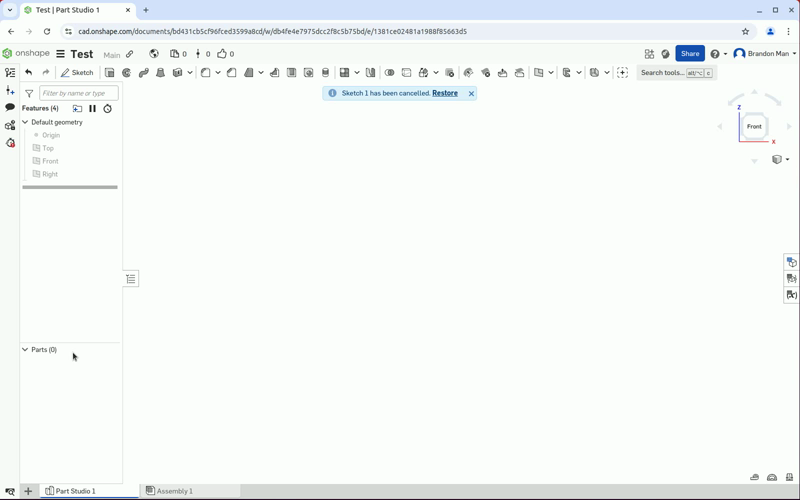
key(shift+s)
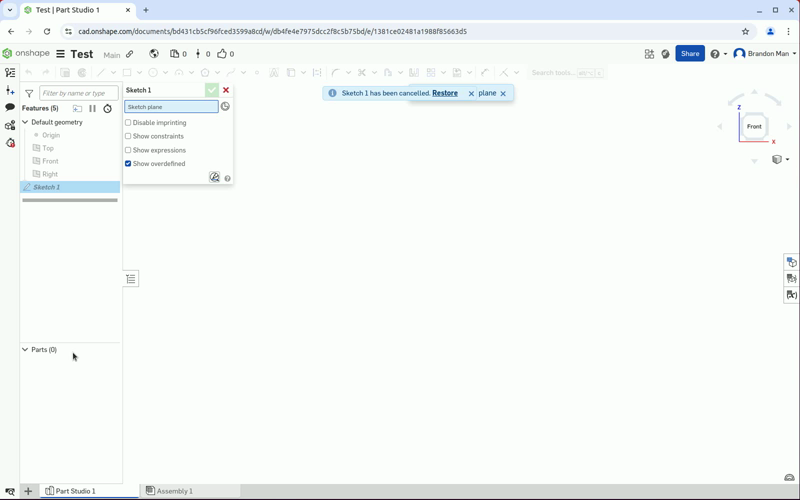
mouse_move(73, 163)
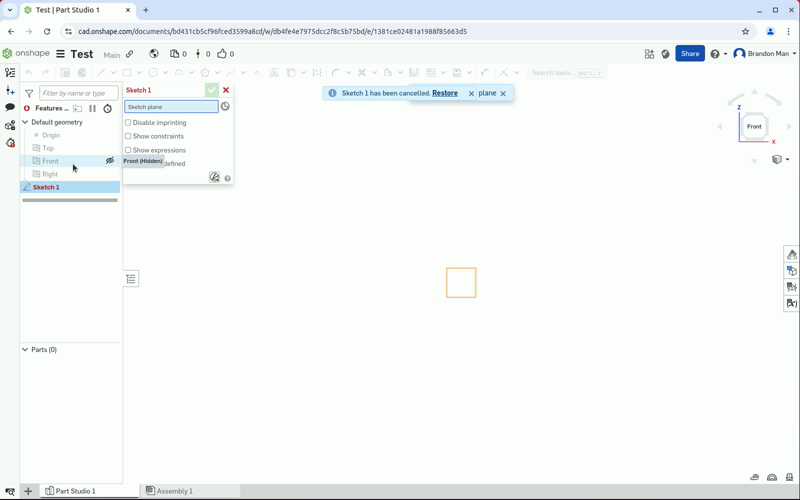
click(73, 163)
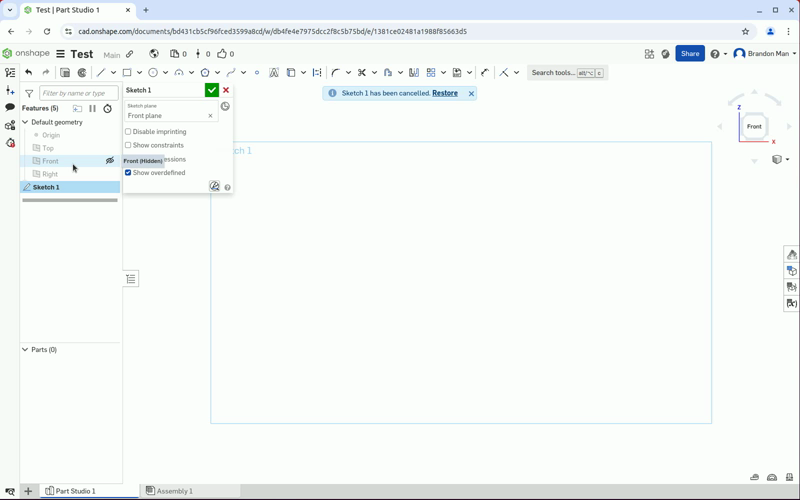
mouse_move(73, 352)
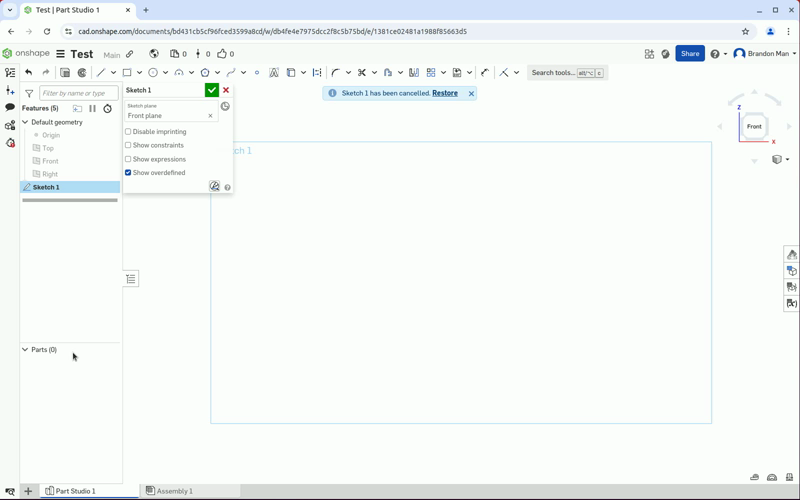
key(y)
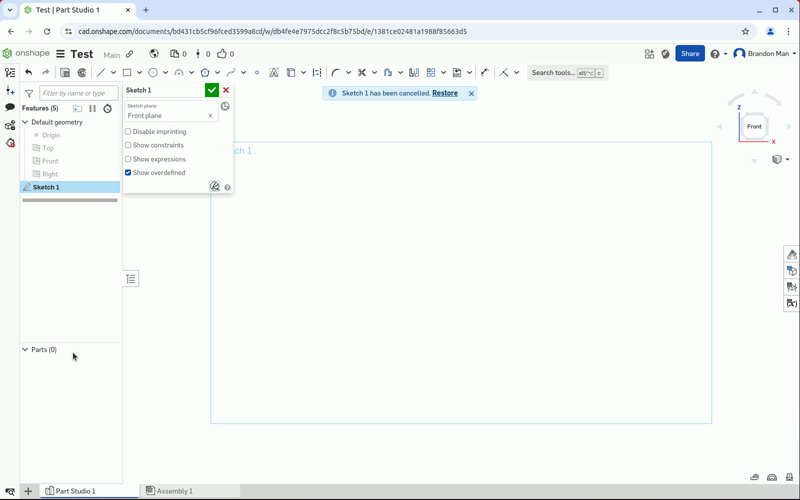
key(c)
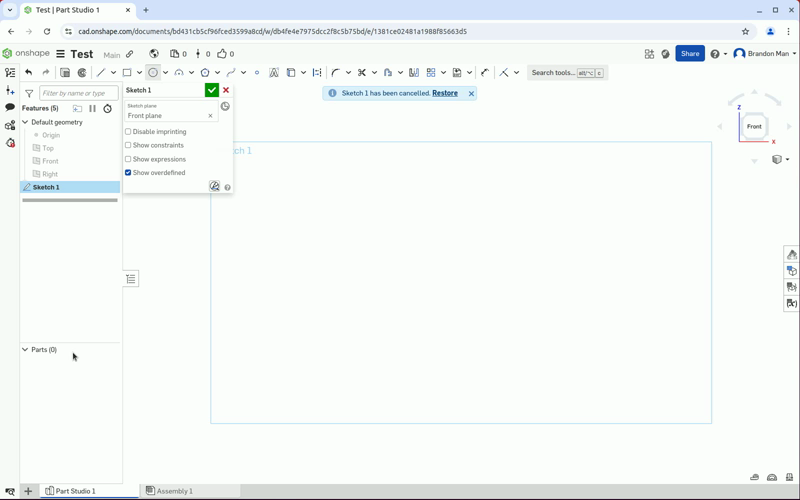
key_down(shift)
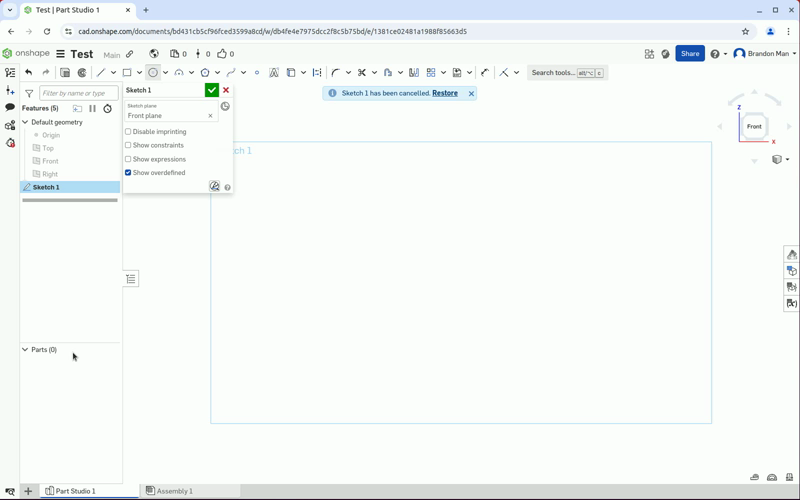
mouse_move(460, 282)
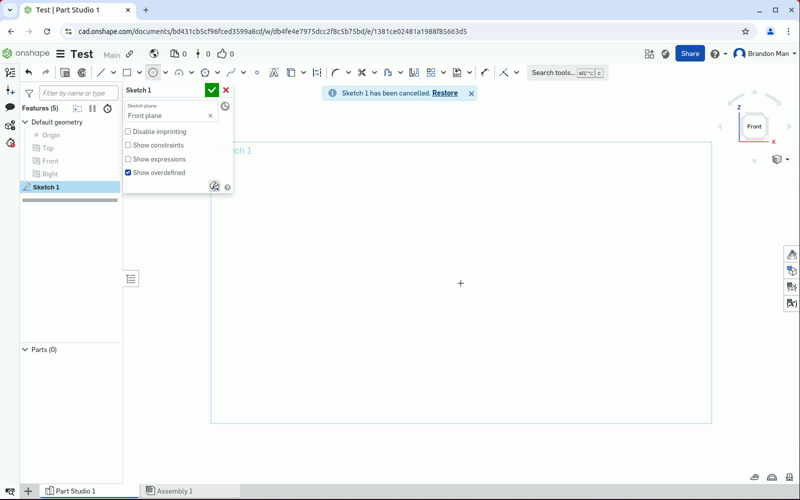
click(460, 282)
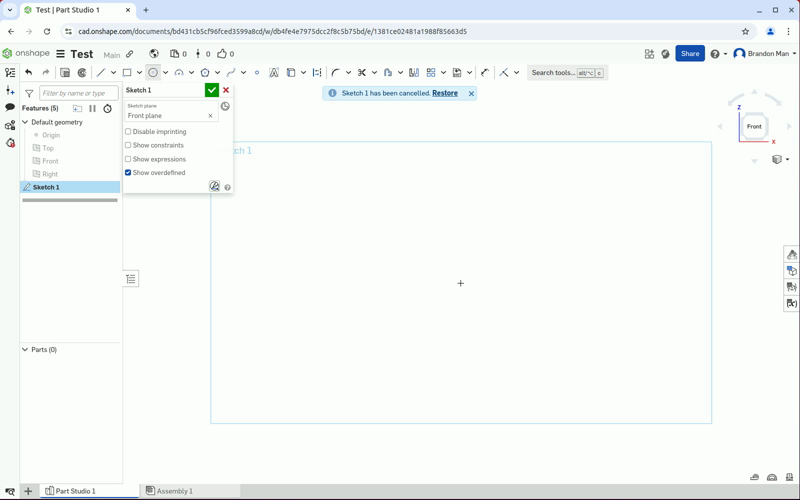
key_up(shift)
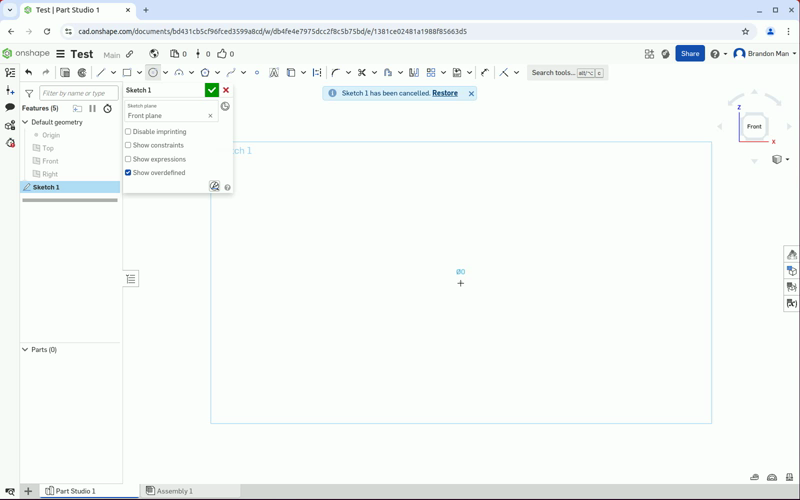
mouse_move(505, 282)
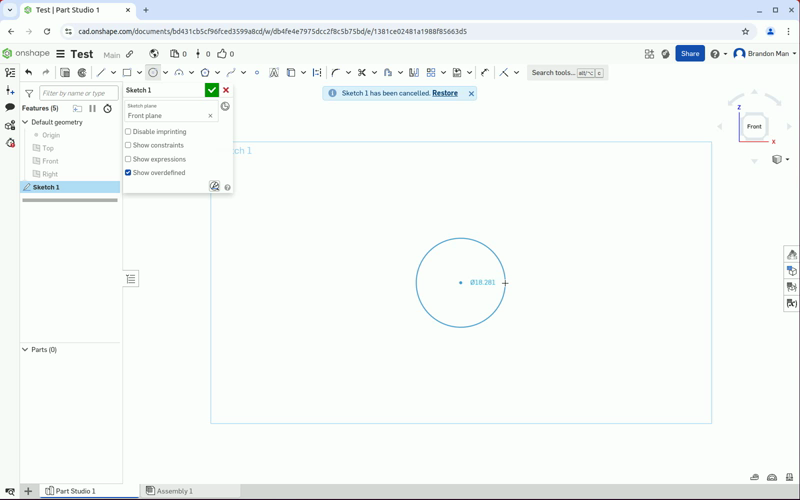
click(505, 282)
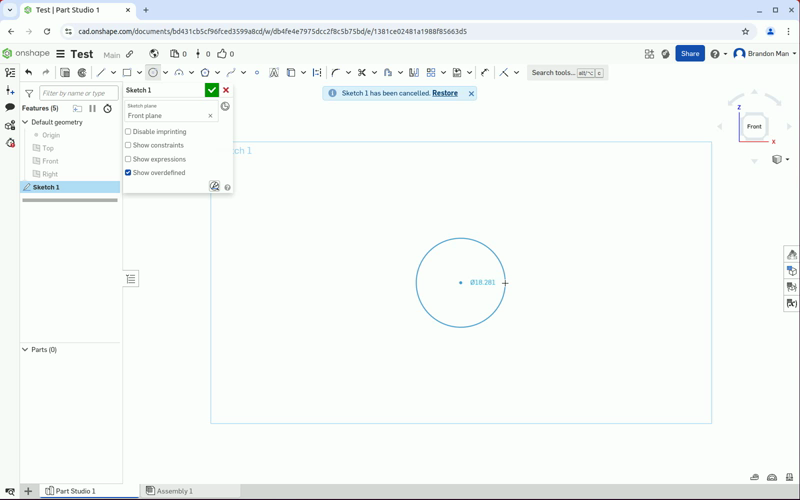
key(esc)
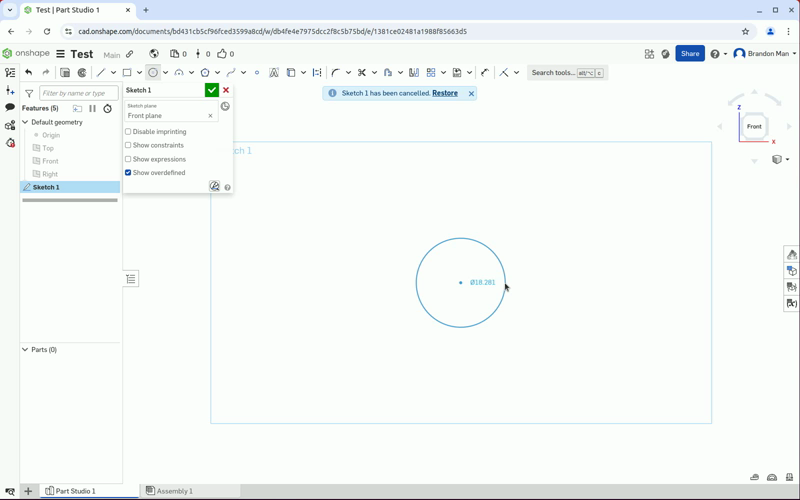
key(l)
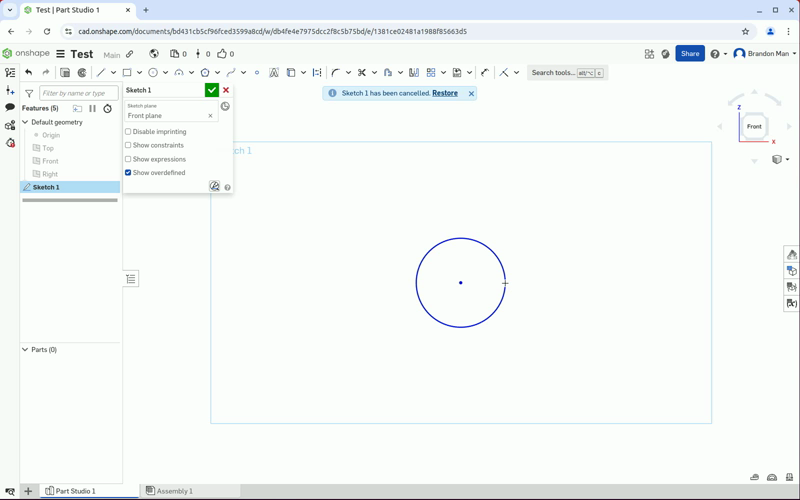
key_down(shift)
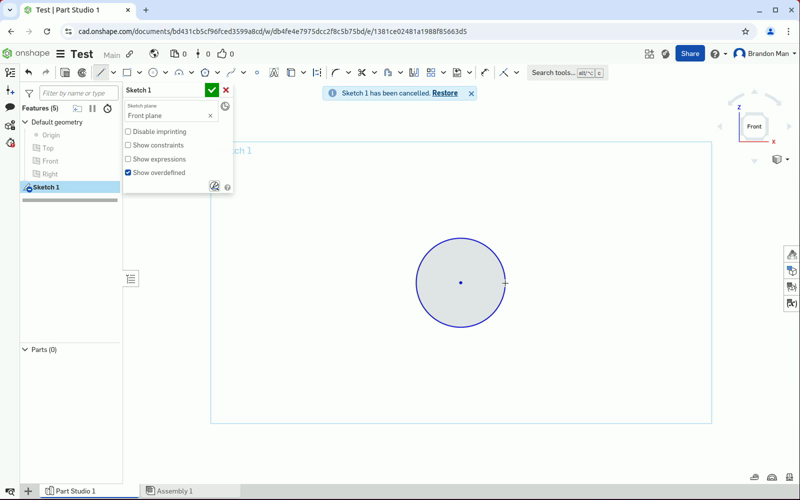
mouse_move(431, 290)
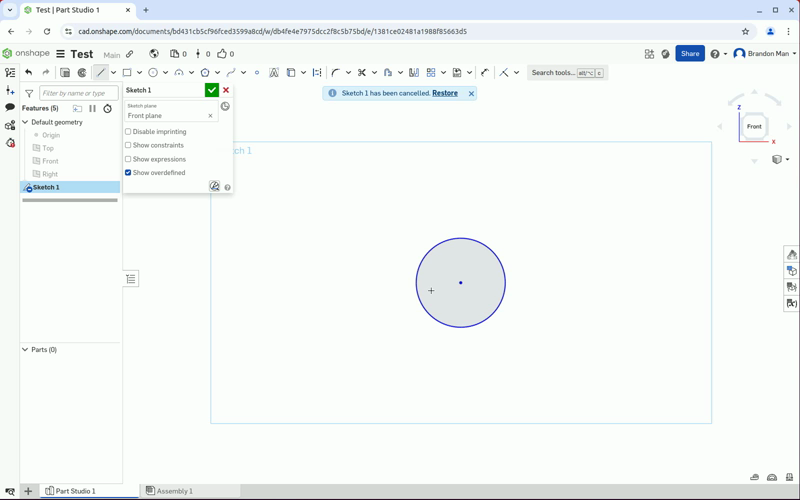
click(431, 290)
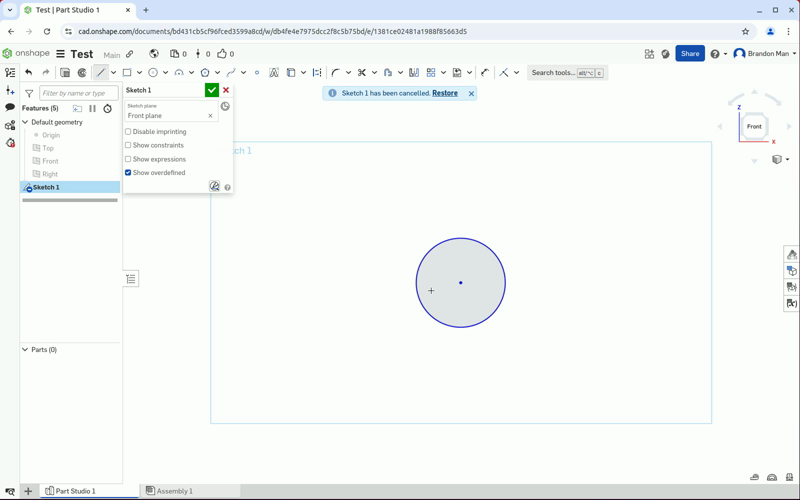
key_up(shift)
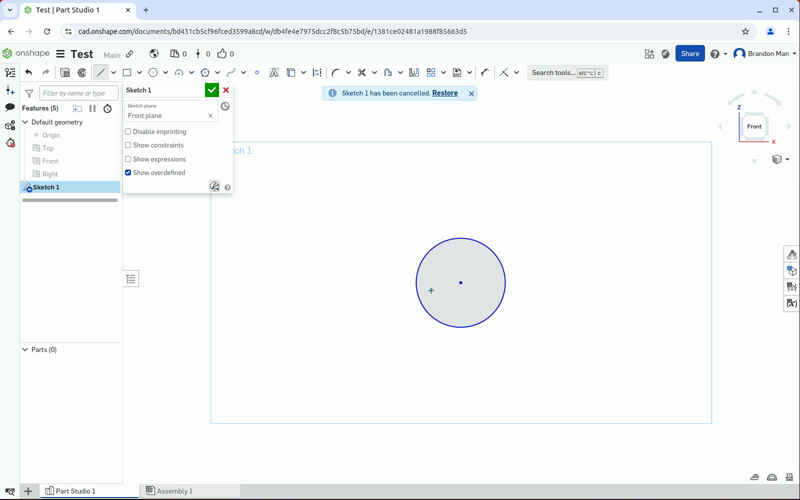
key_down(shift)
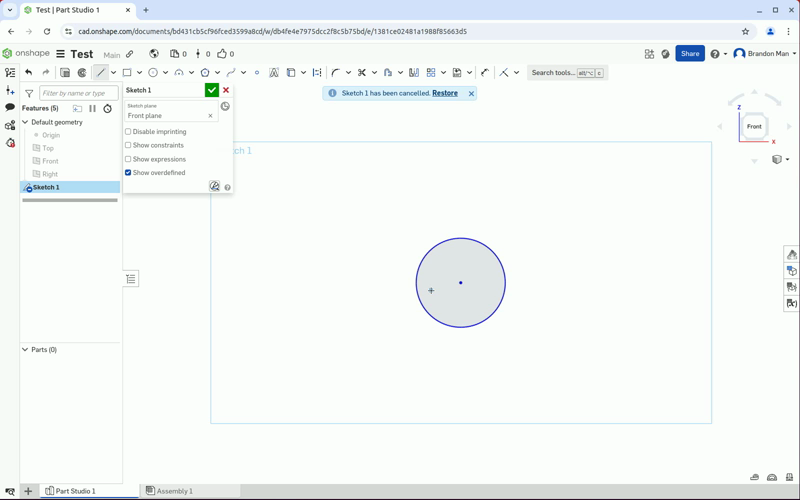
mouse_move(461, 290)
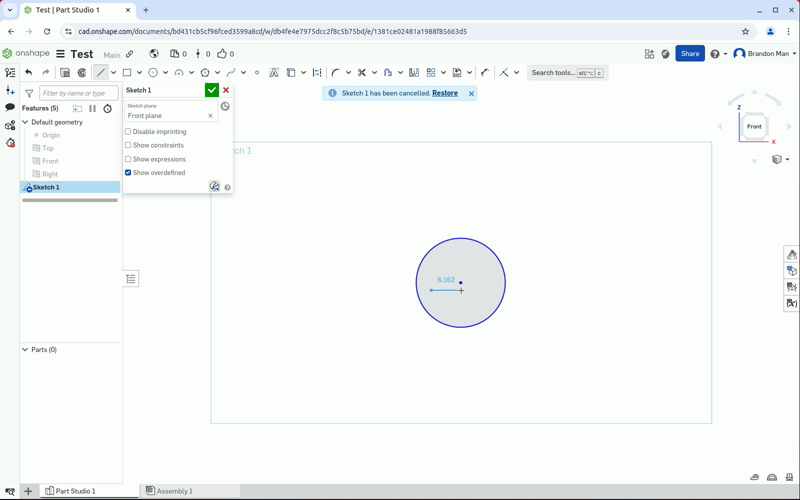
mouse_move(439, 290)
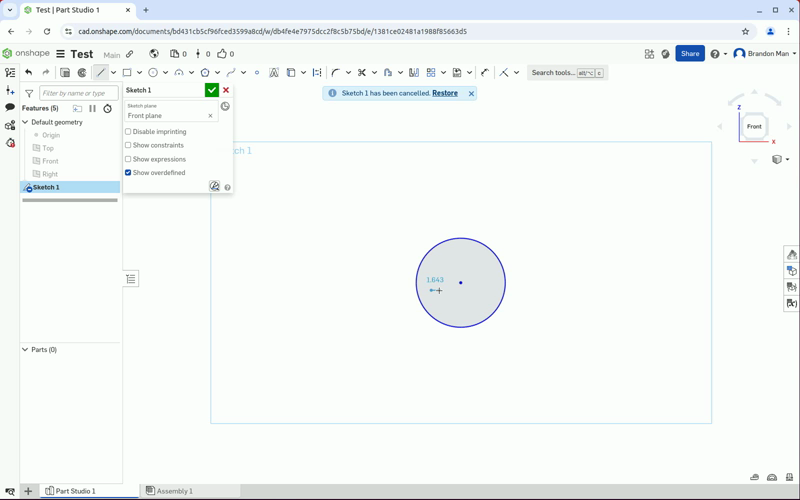
click(439, 290)
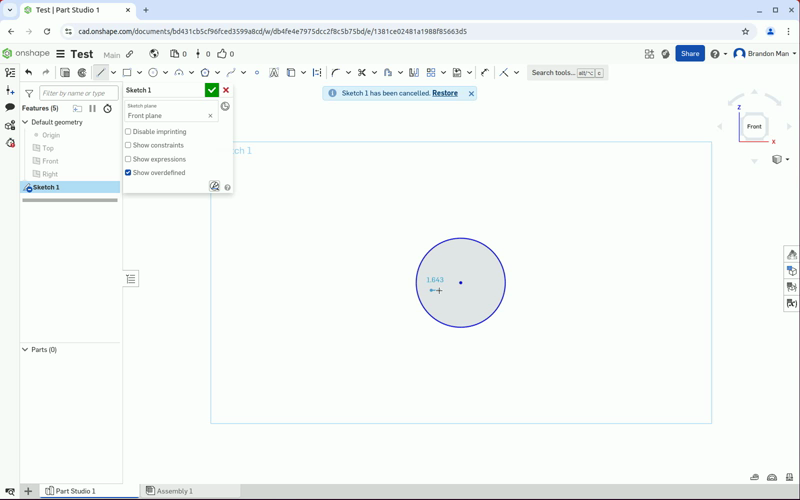
key_up(shift)
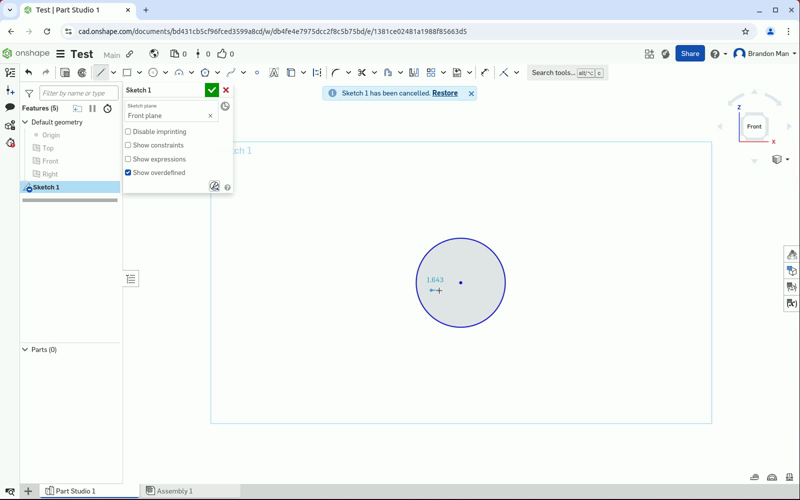
key(esc)
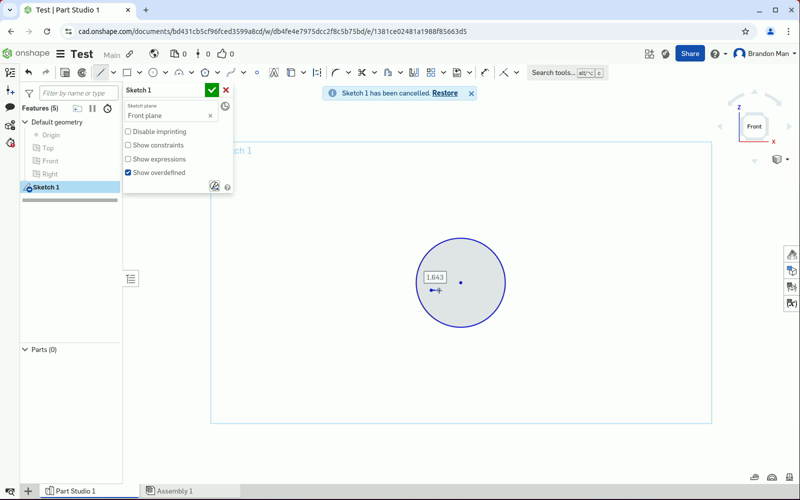
key(a)
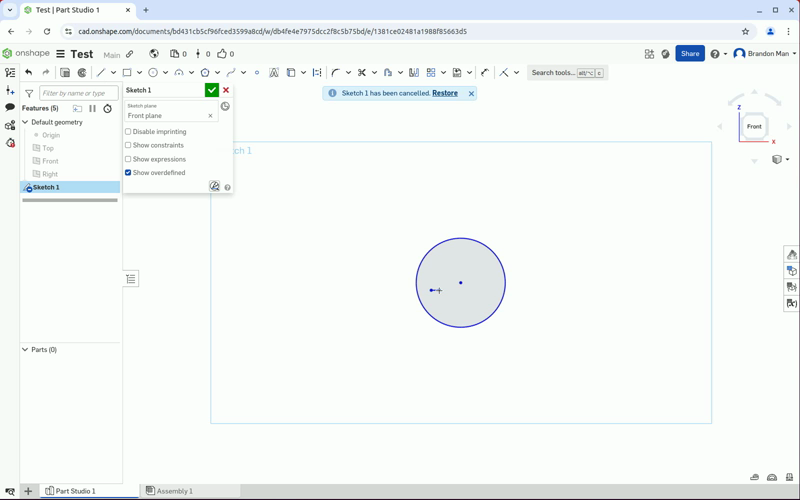
mouse_move(439, 290)
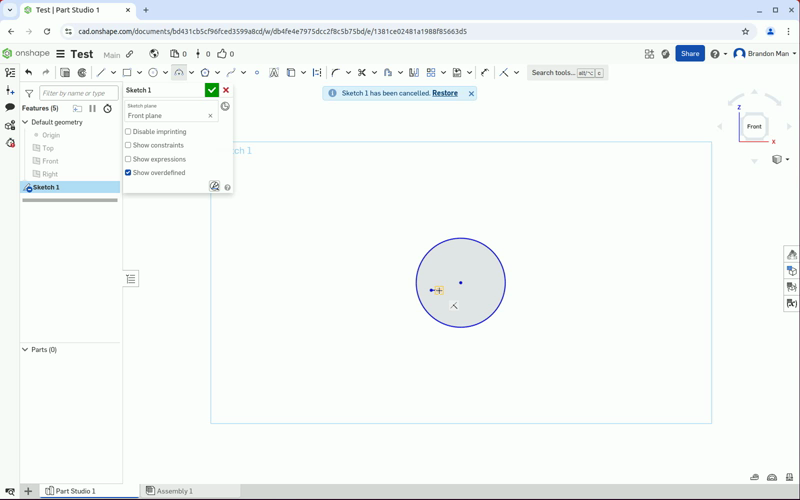
click(439, 290)
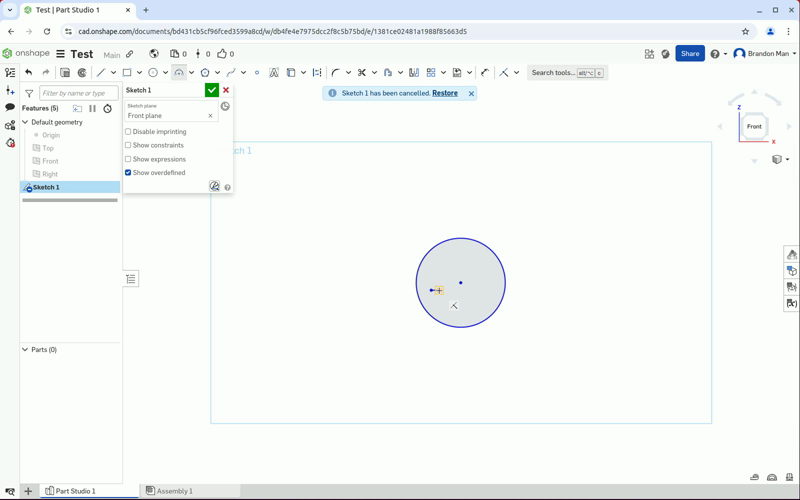
key_down(shift)
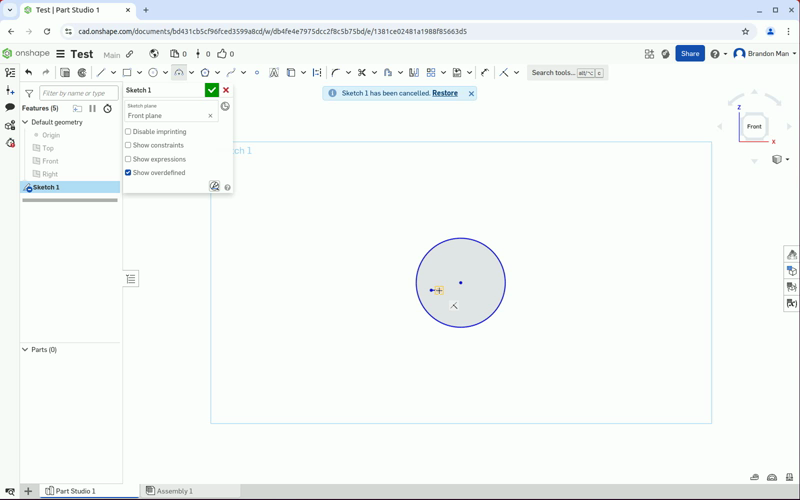
mouse_move(481, 290)
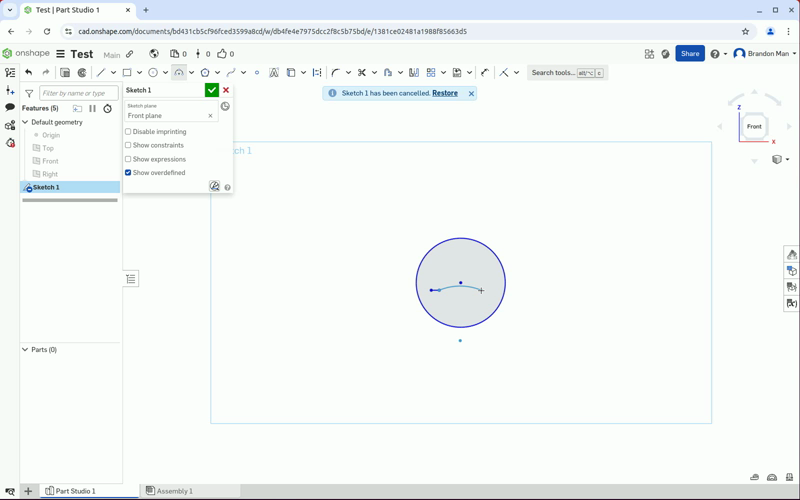
click(481, 290)
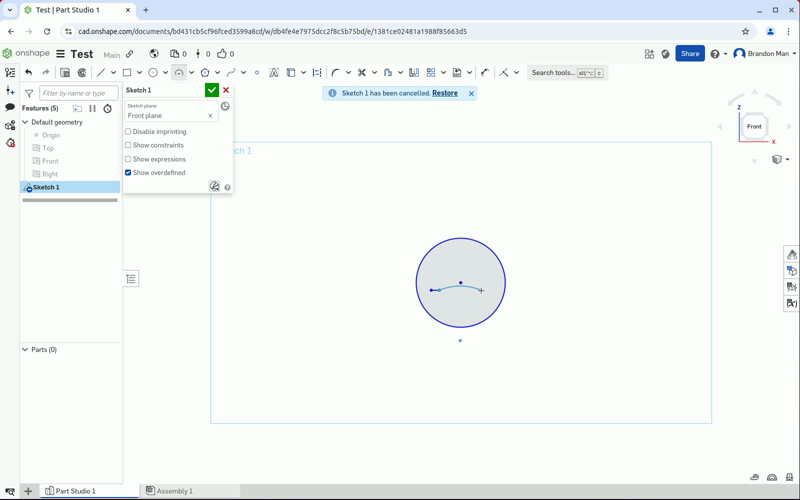
mouse_move(460, 305)
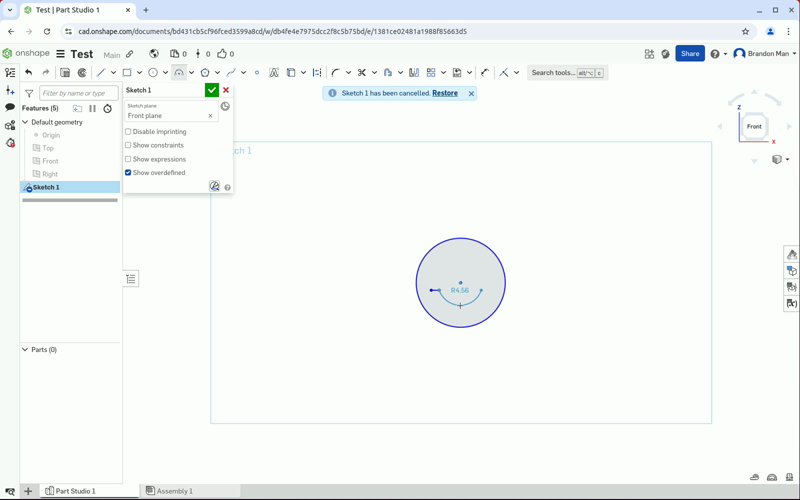
click(460, 305)
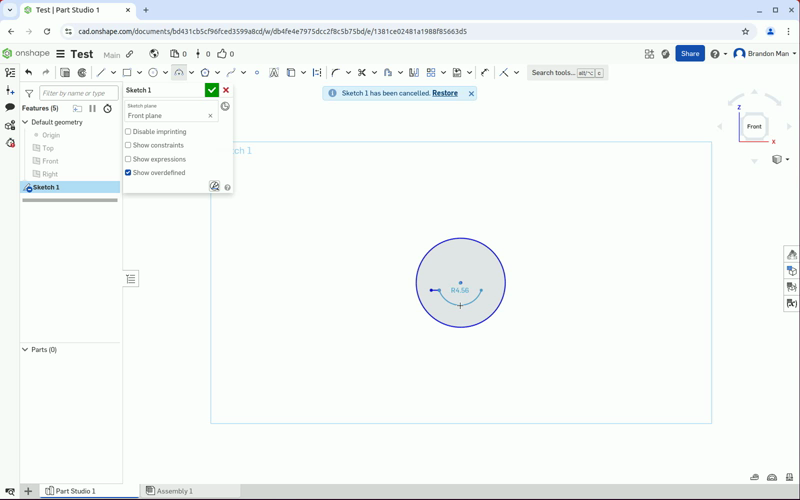
key_up(shift)
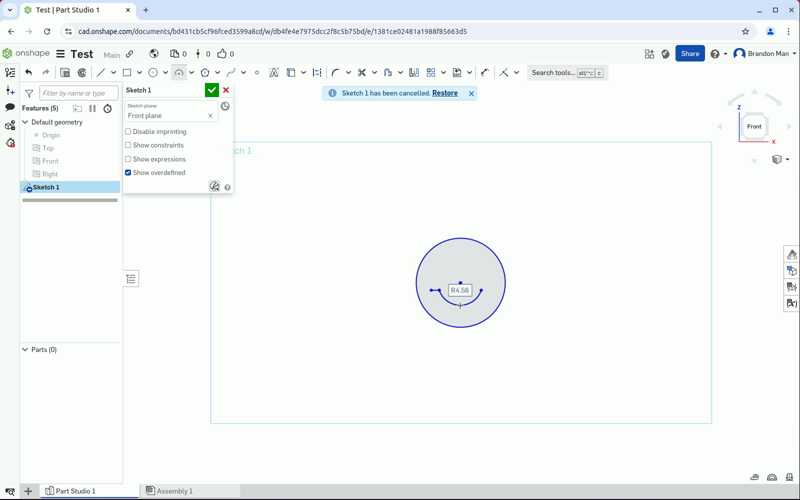
key(esc)
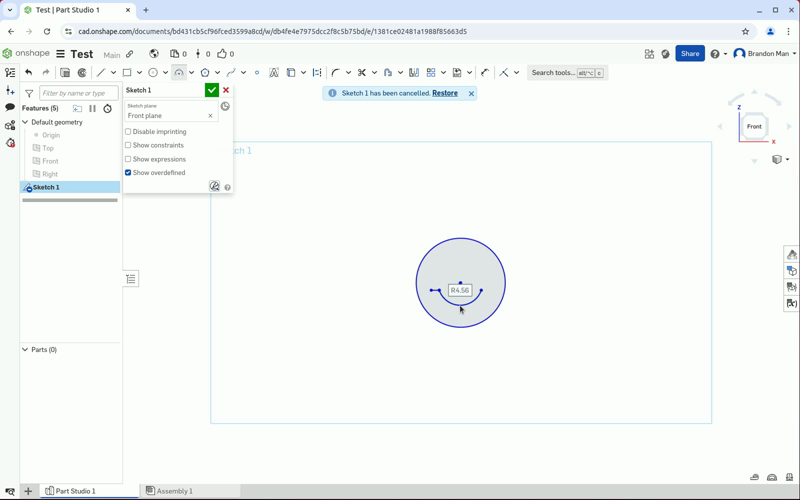
key(l)
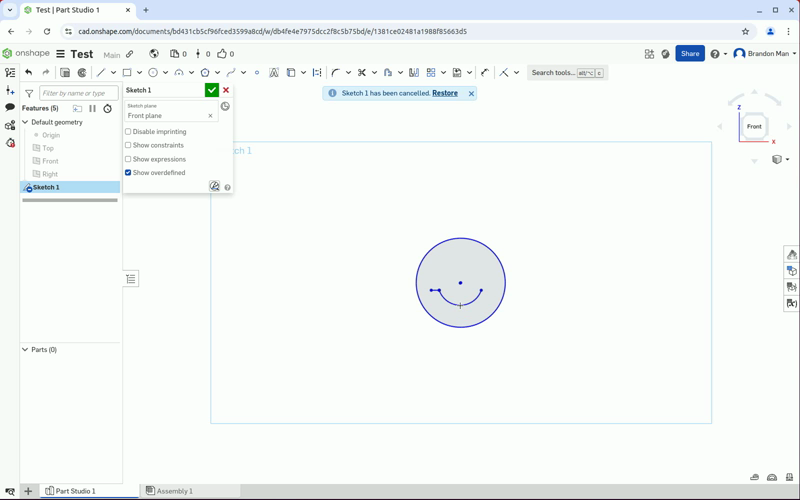
mouse_move(481, 290)
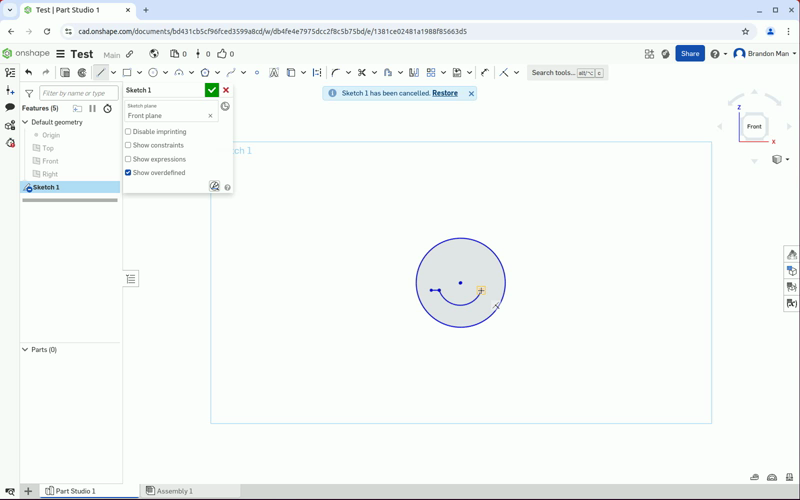
click(481, 290)
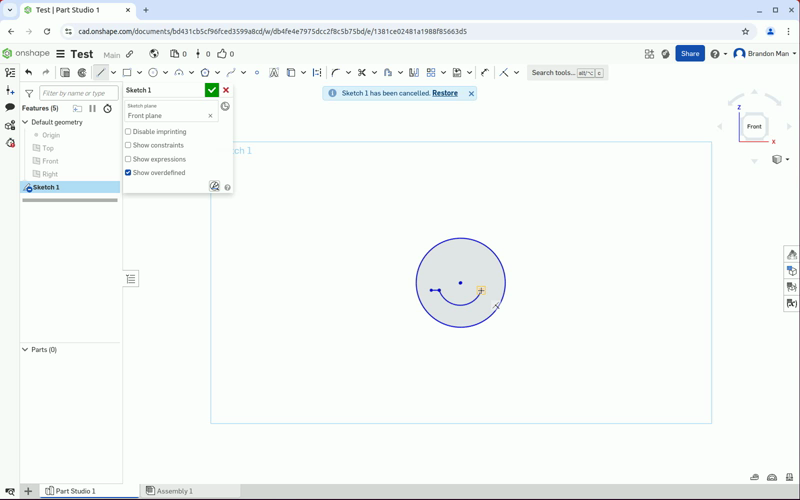
key_down(shift)
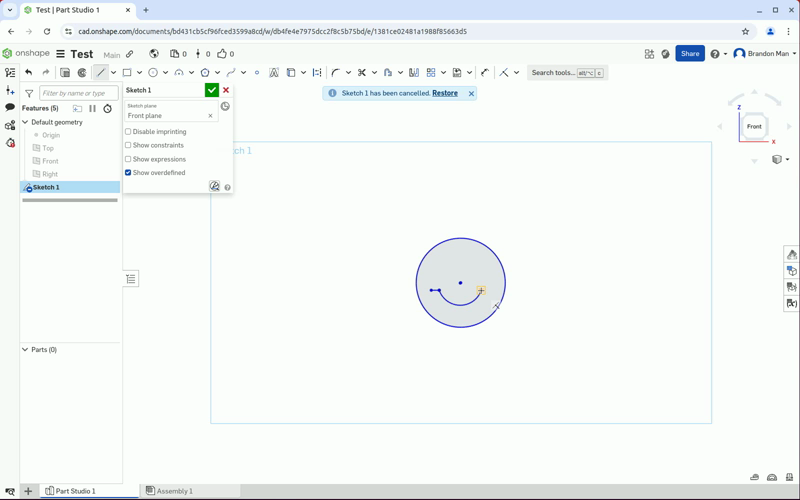
mouse_move(511, 290)
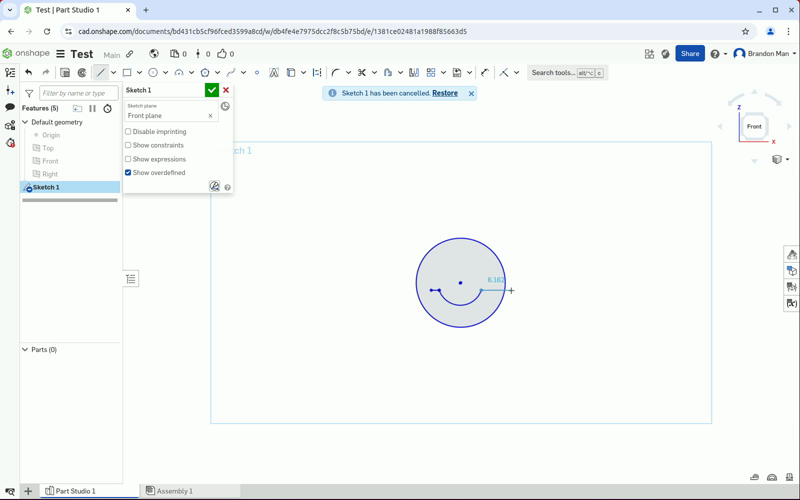
mouse_move(489, 290)
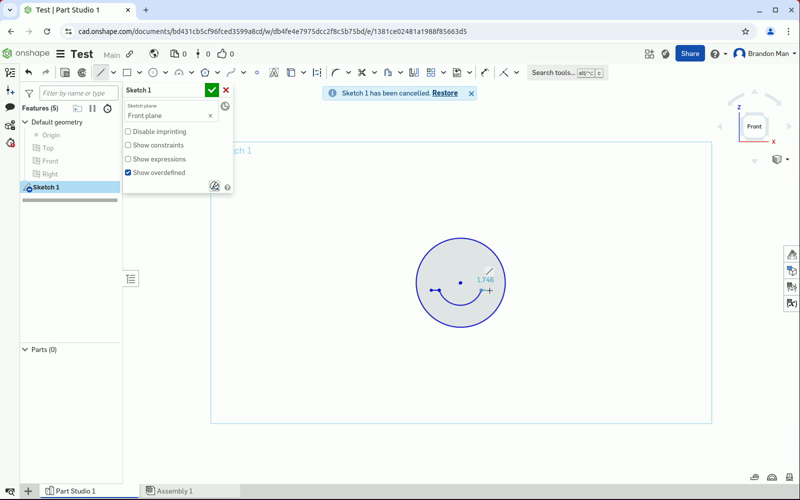
click(489, 290)
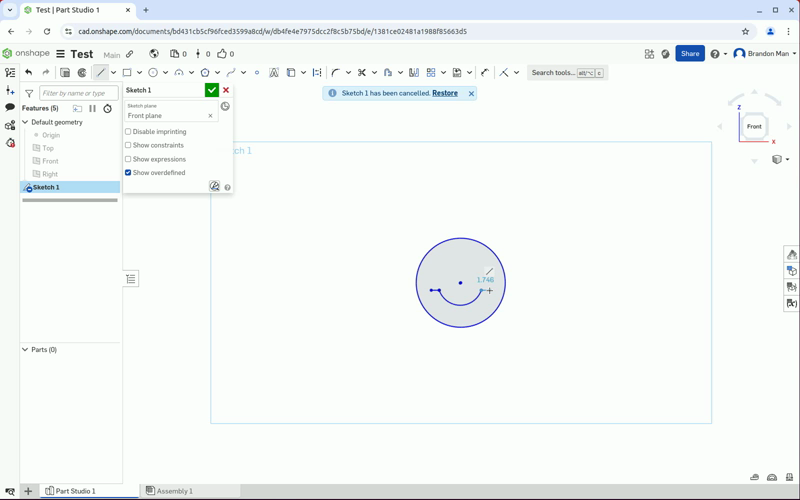
key_up(shift)
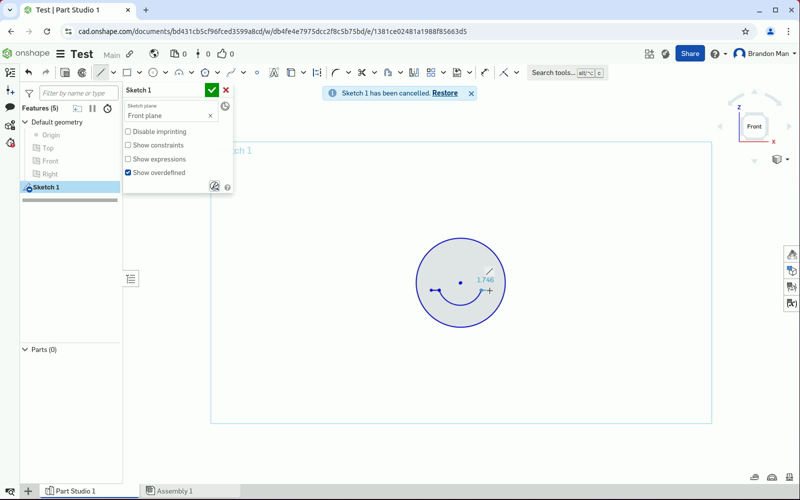
key_down(shift)
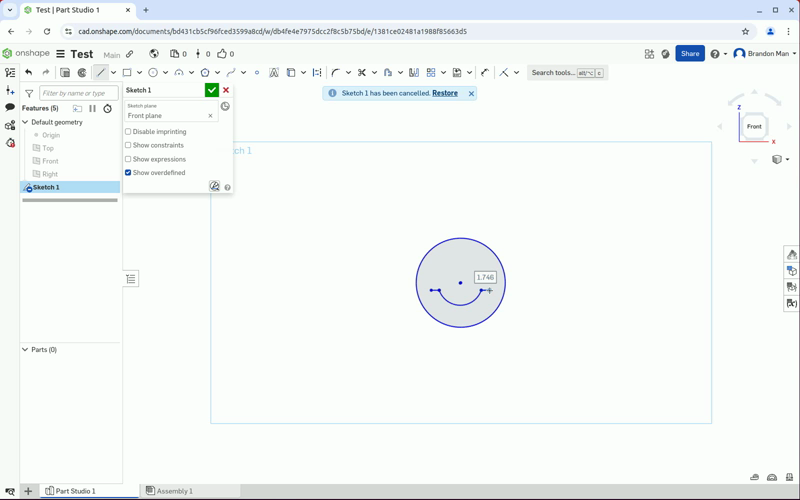
mouse_move(519, 290)
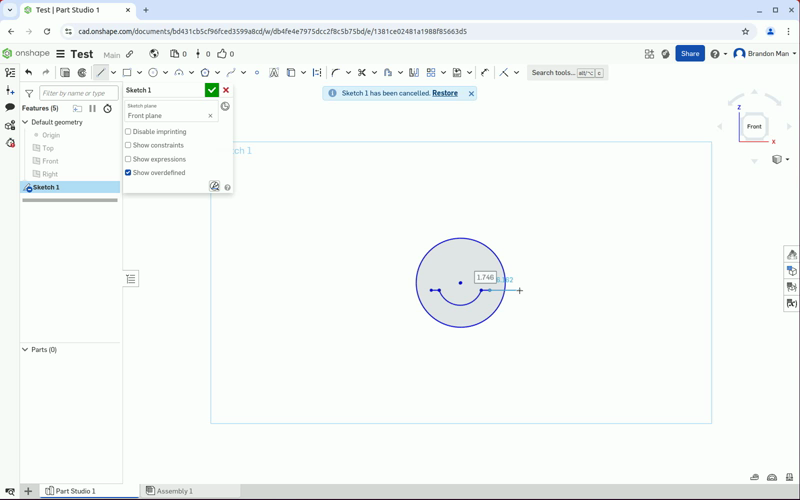
mouse_move(489, 275)
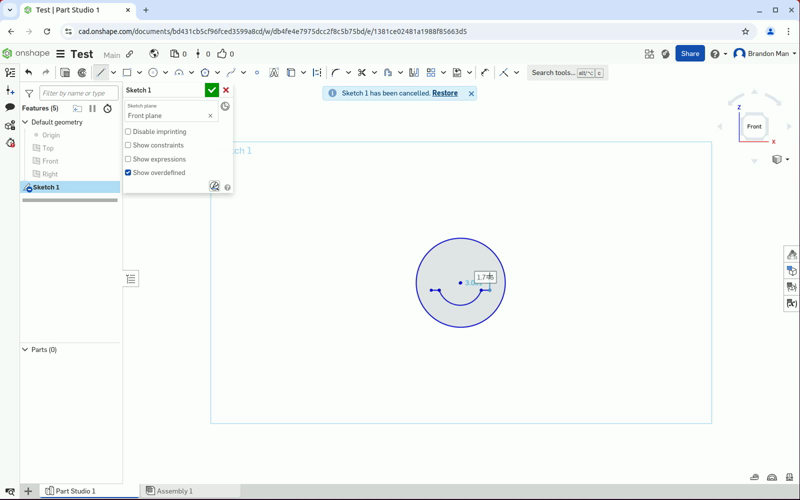
click(489, 275)
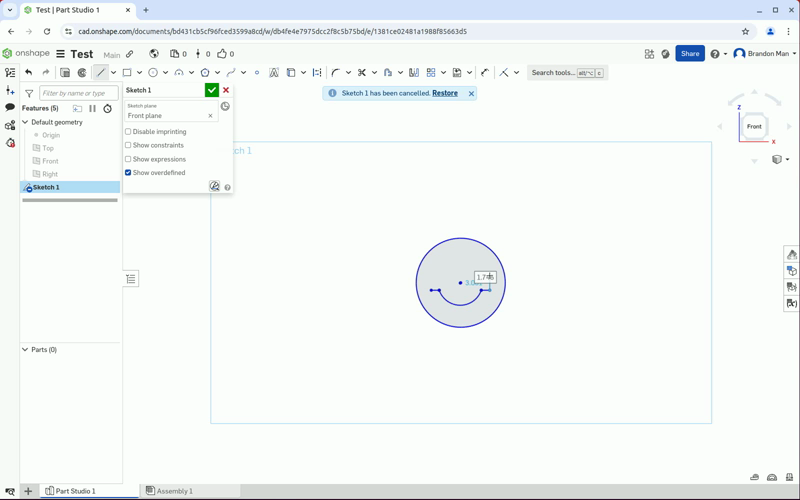
key_up(shift)
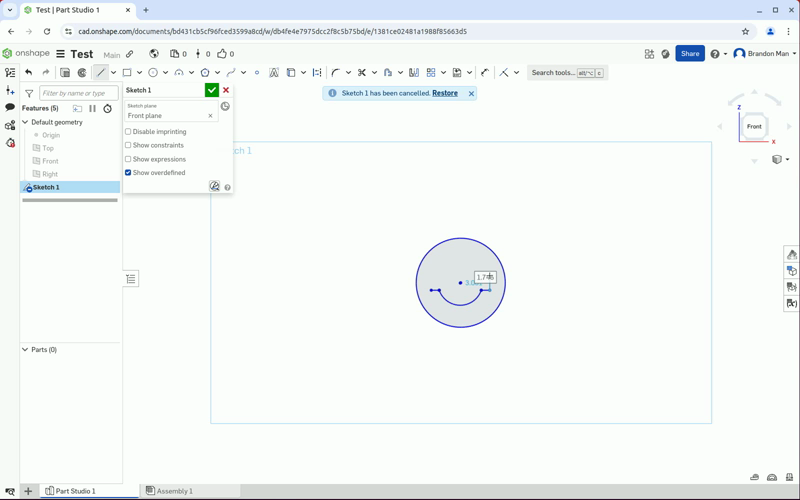
key_down(shift)
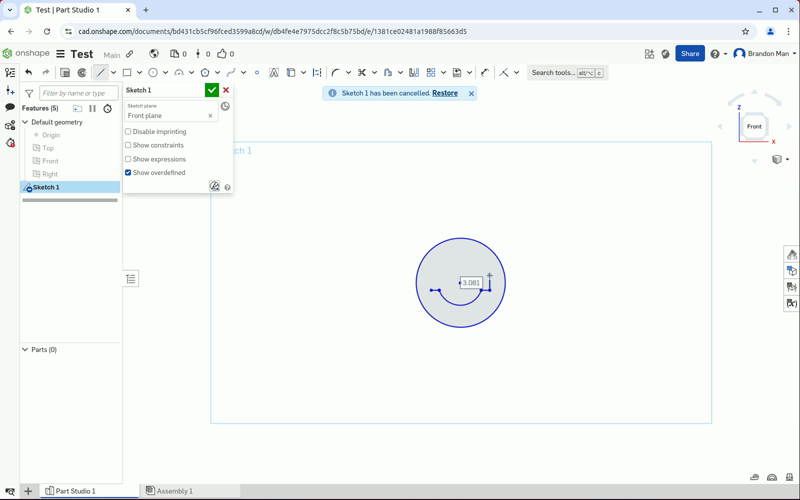
mouse_move(519, 275)
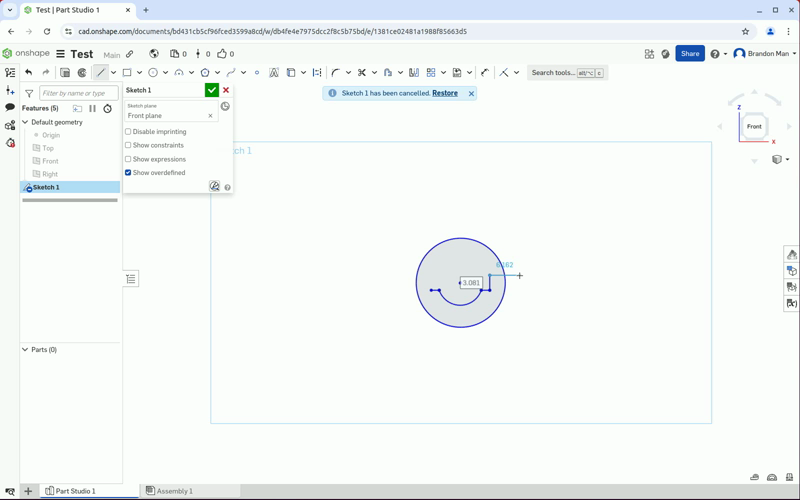
mouse_move(481, 275)
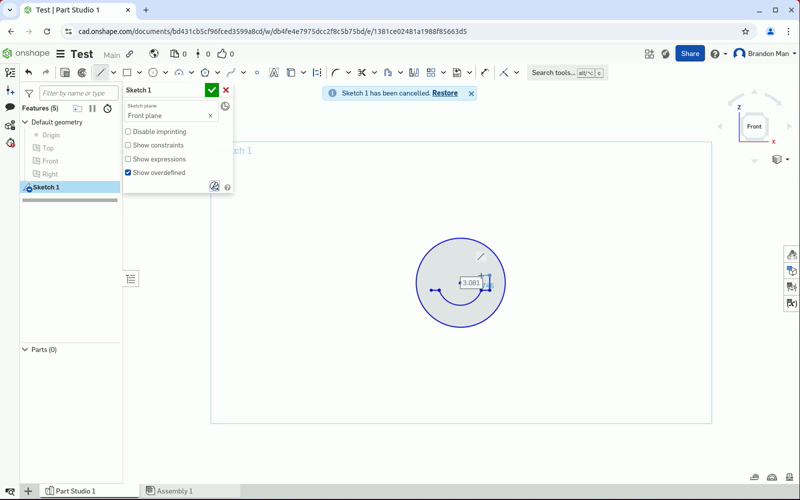
click(481, 275)
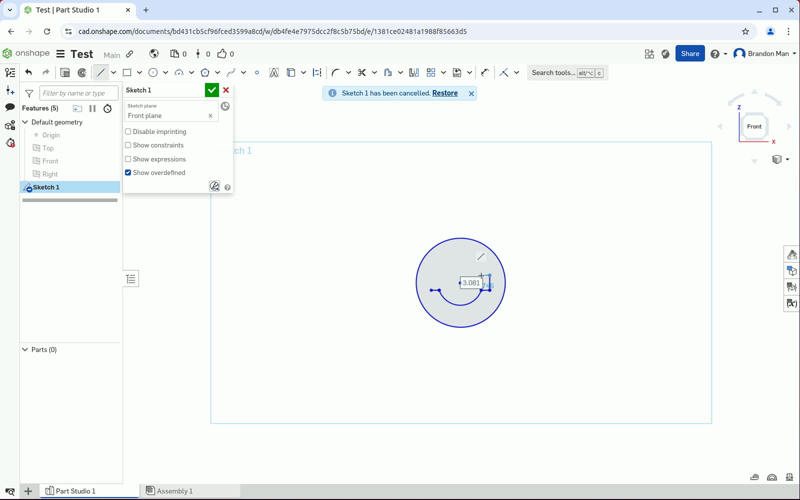
key_up(shift)
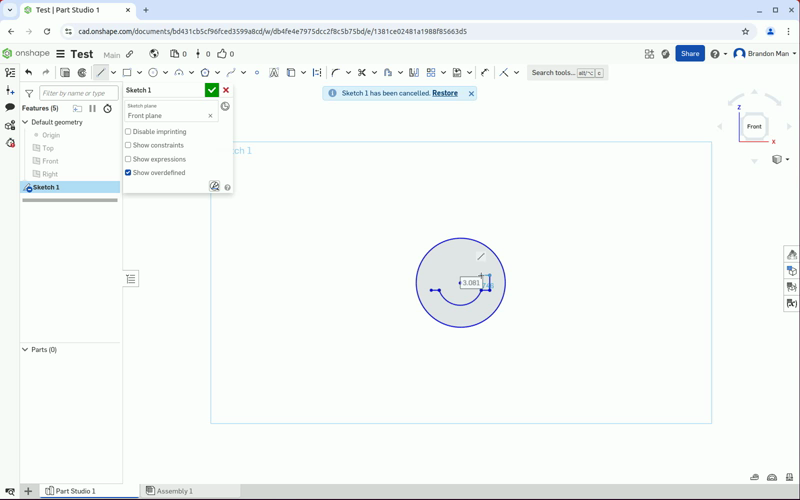
key(esc)
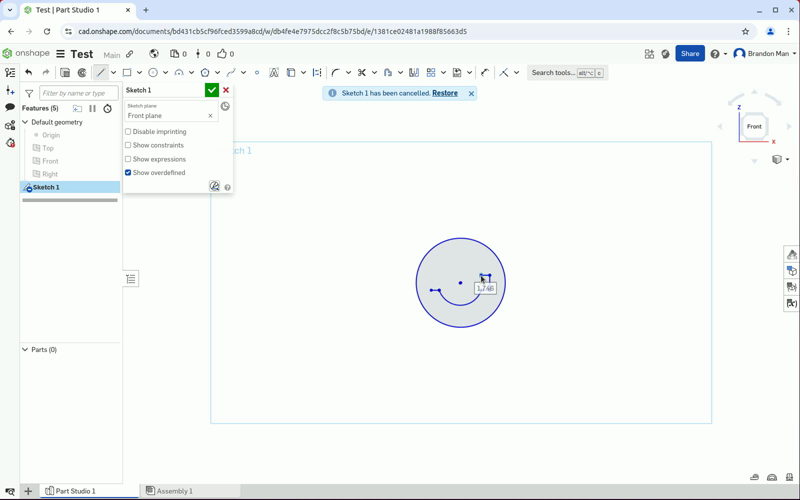
key(a)
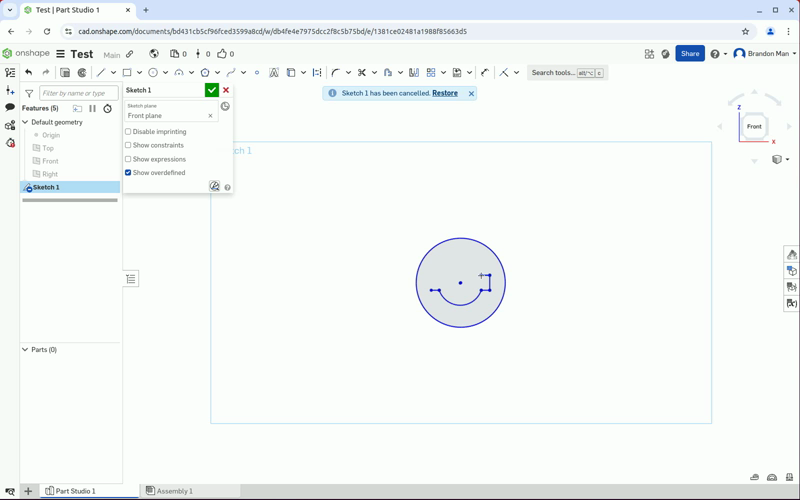
mouse_move(481, 275)
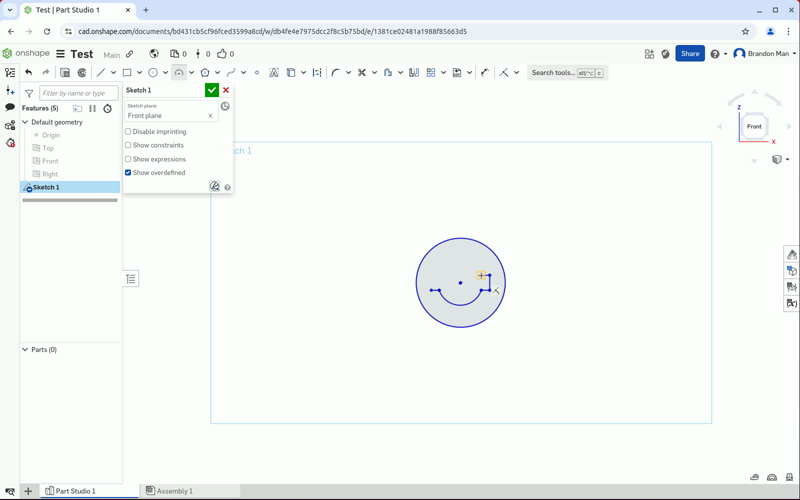
click(481, 275)
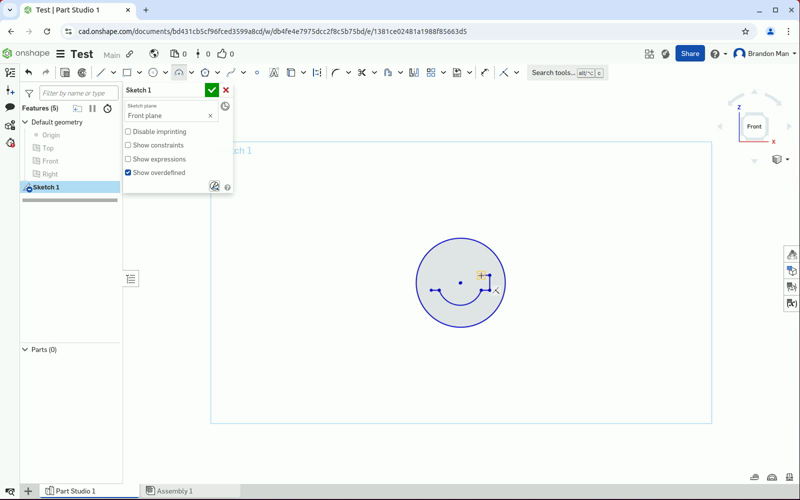
key_down(shift)
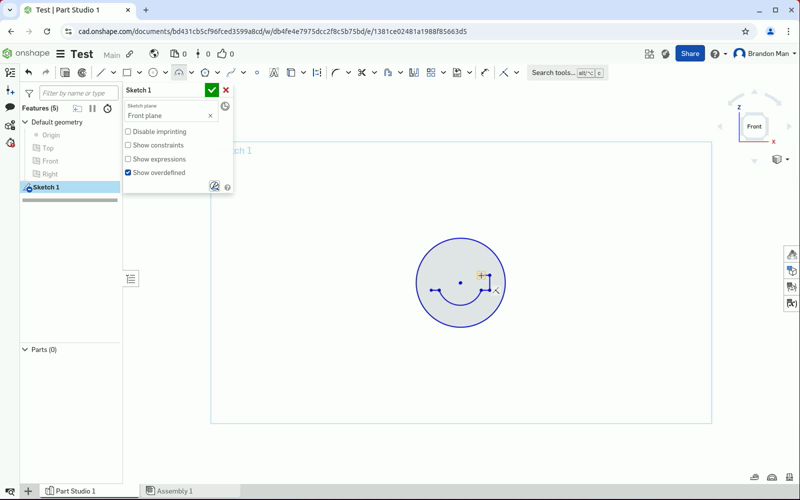
mouse_move(439, 275)
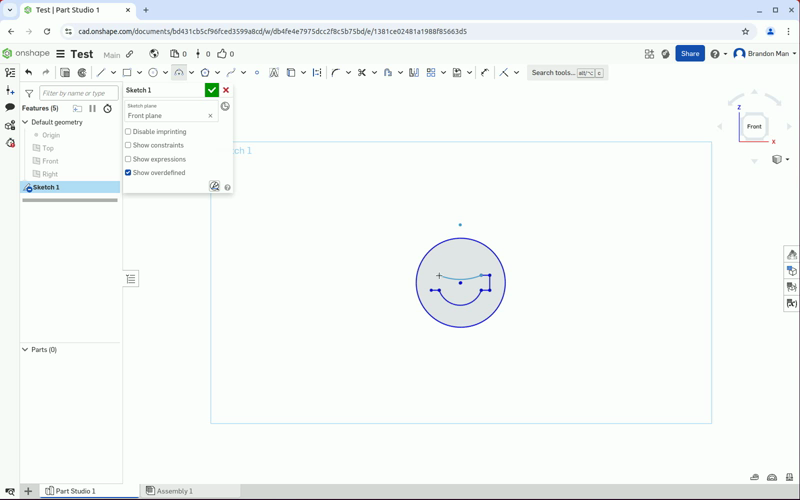
click(439, 275)
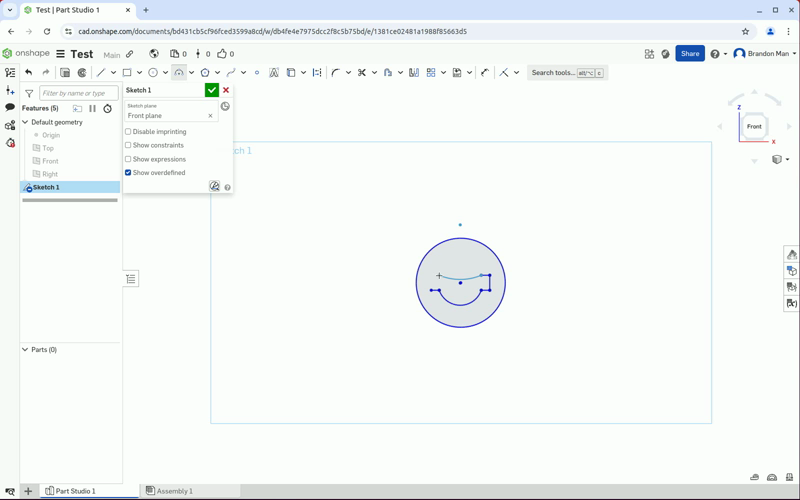
mouse_move(460, 260)
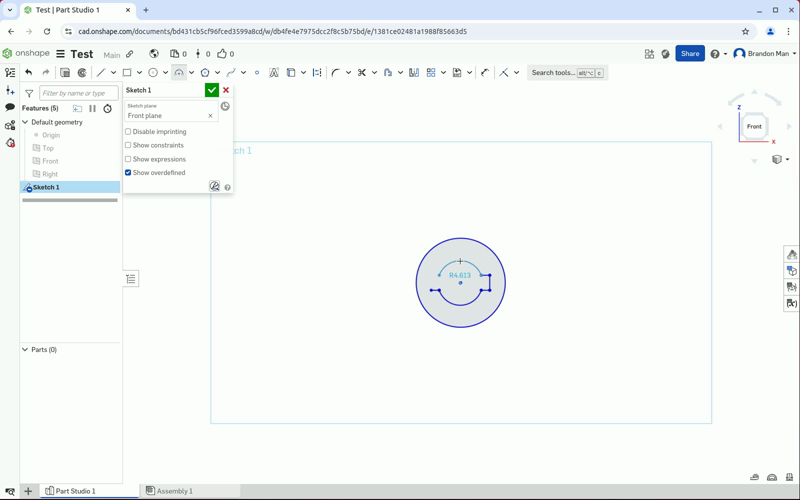
click(460, 260)
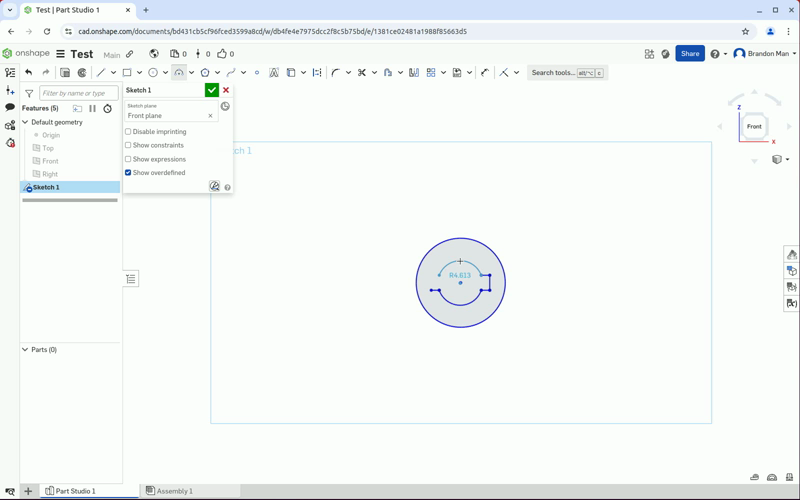
key_up(shift)
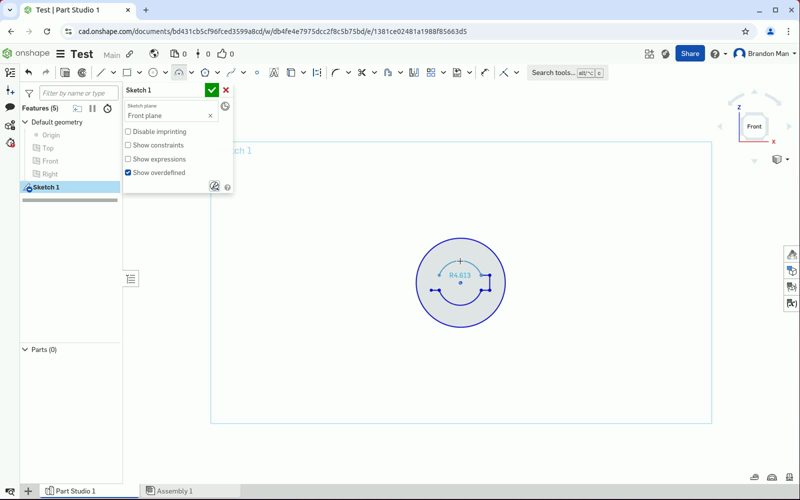
key(esc)
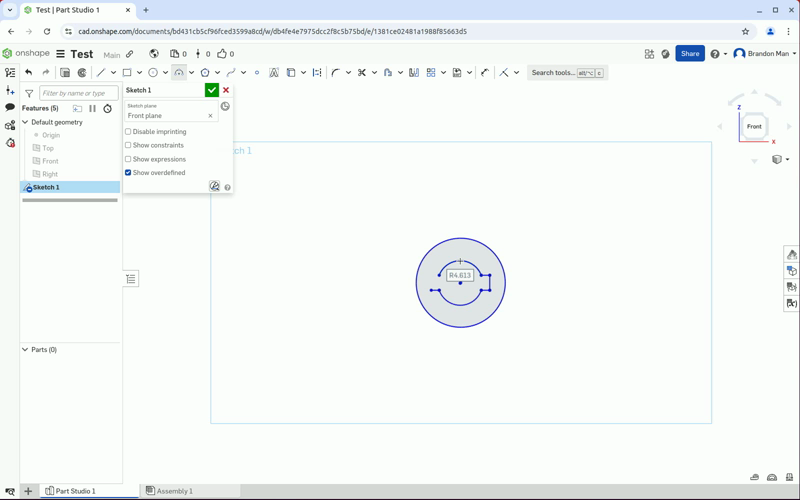
key(l)
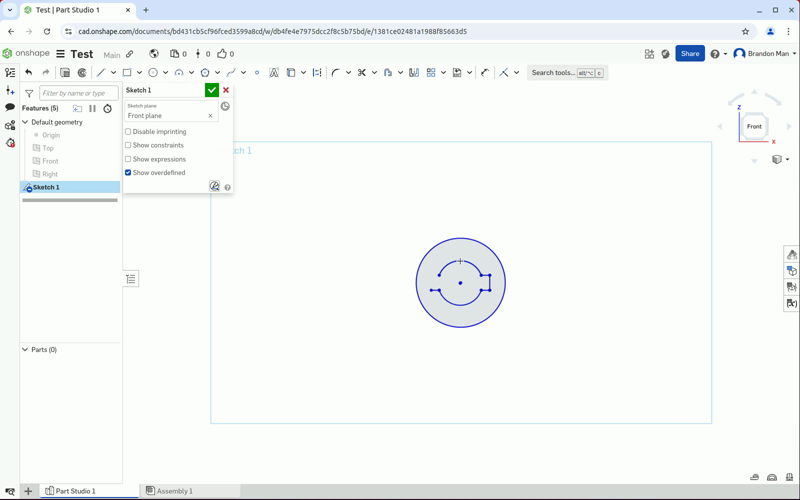
mouse_move(439, 275)
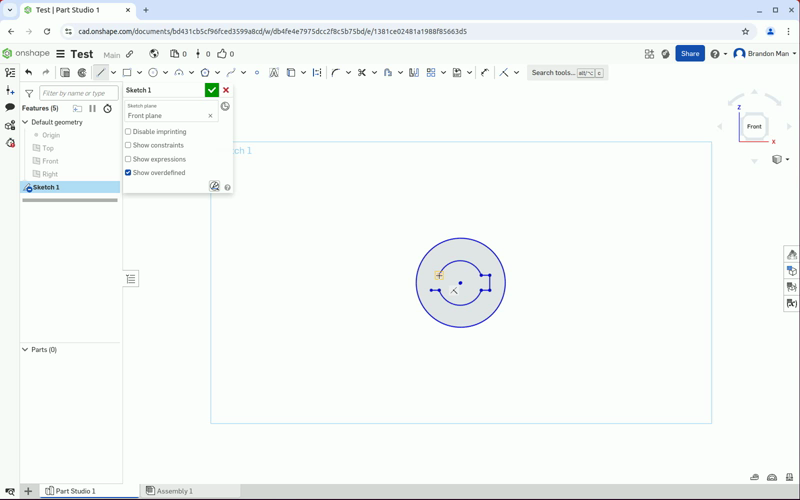
click(439, 275)
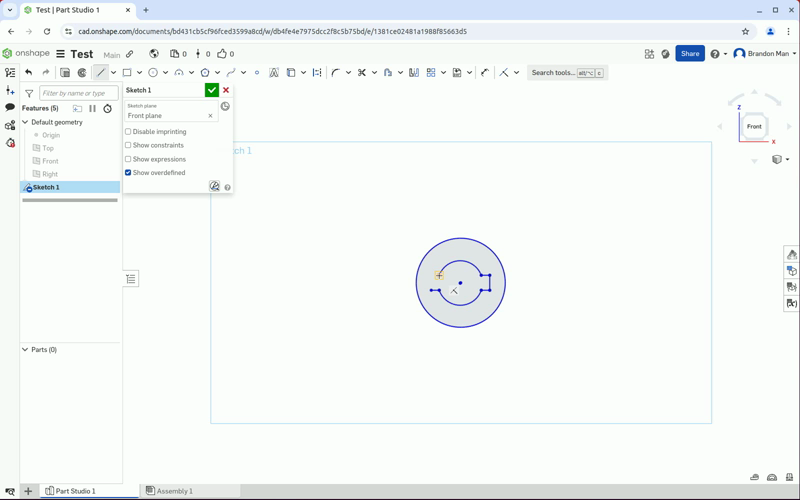
key_down(shift)
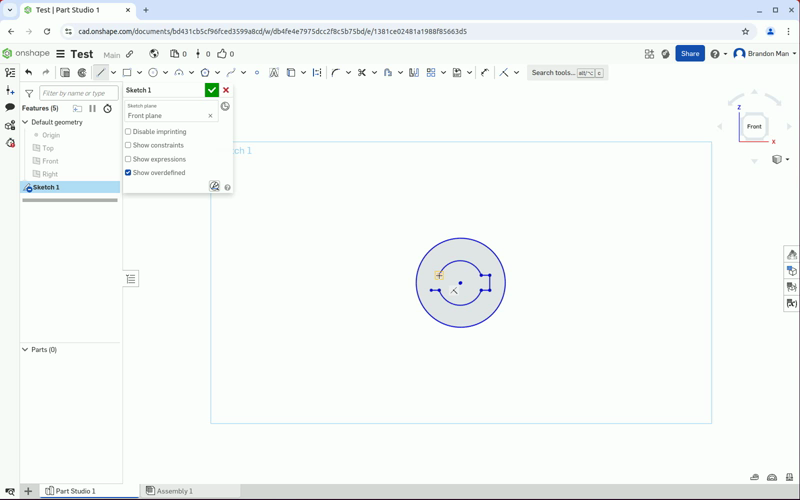
mouse_move(469, 275)
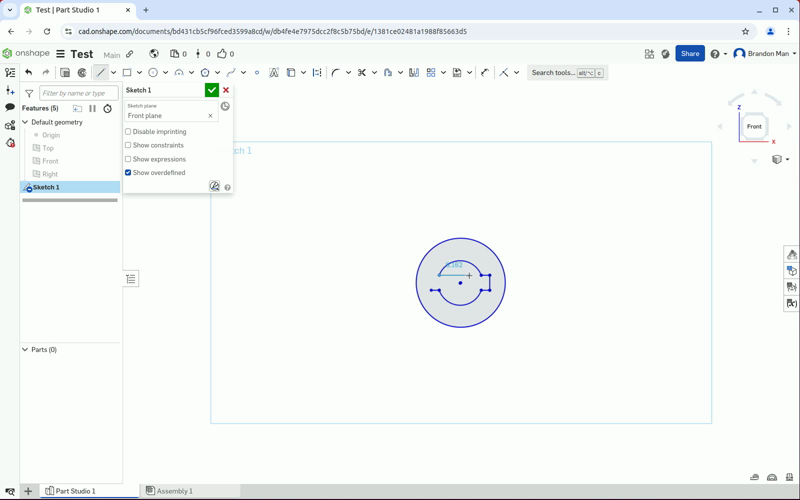
mouse_move(431, 275)
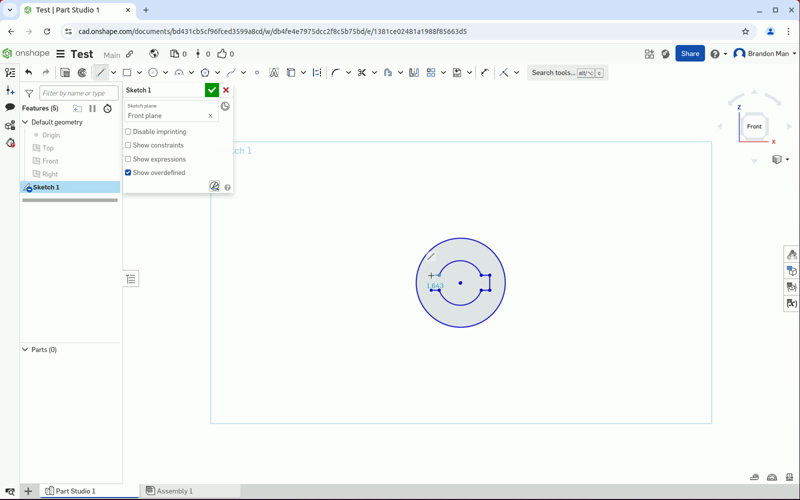
click(431, 275)
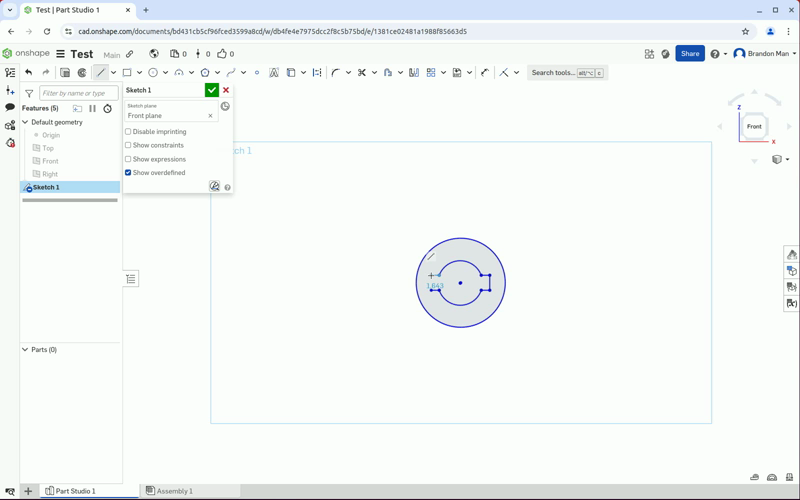
key_up(shift)
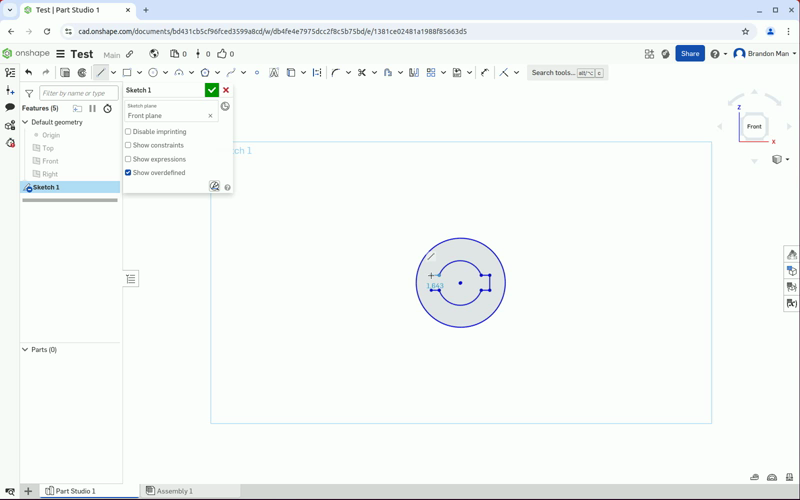
mouse_move(461, 275)
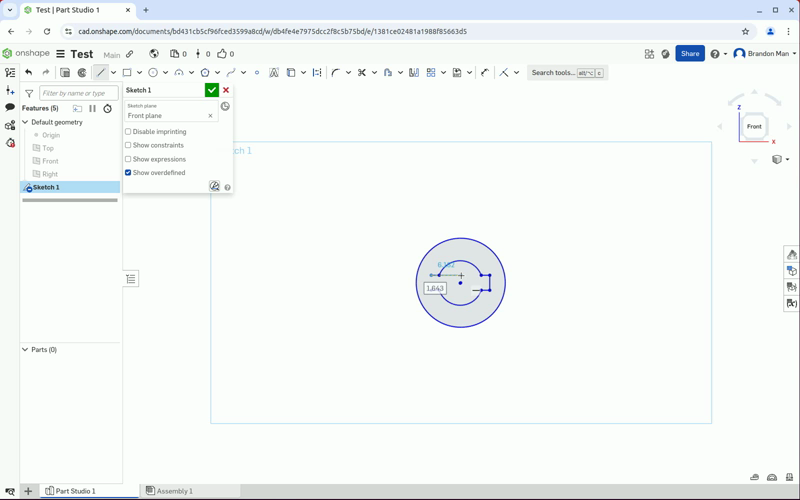
key_down(shift)
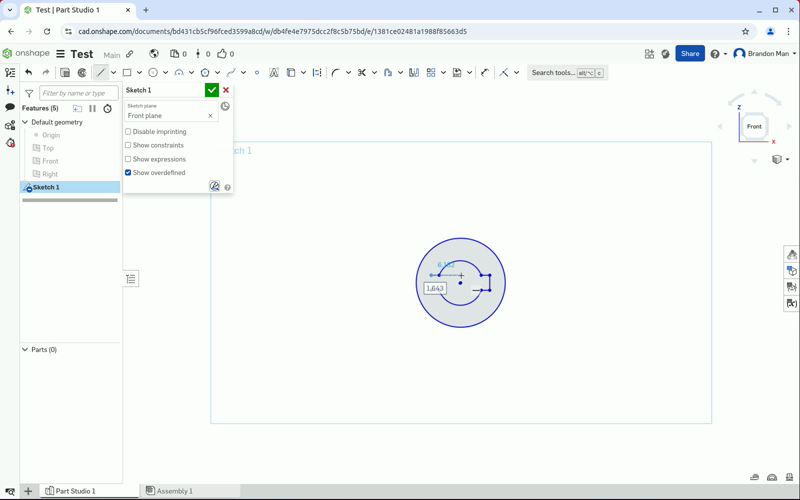
mouse_move(431, 290)
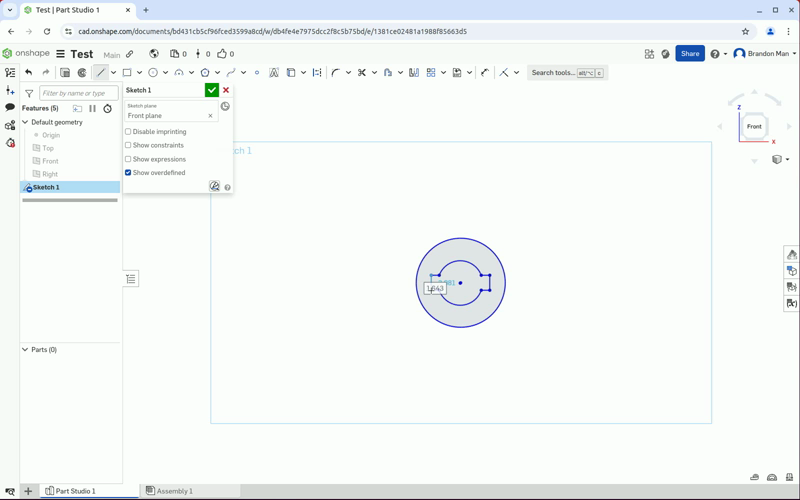
key_up(shift)
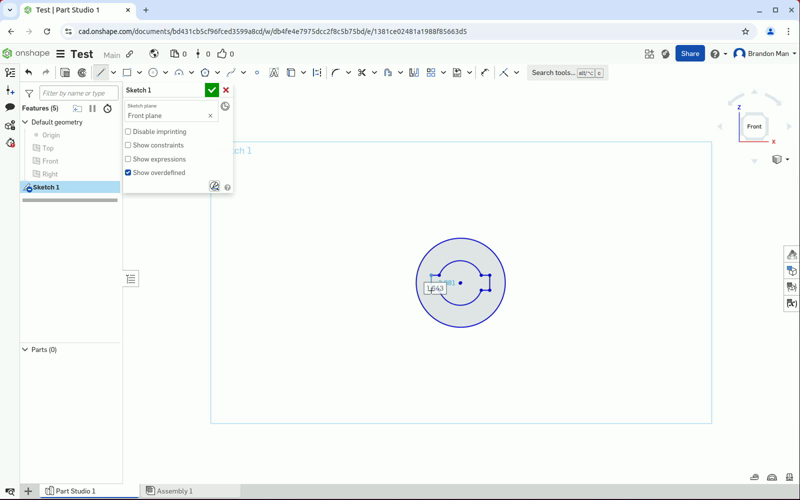
click(431, 290)
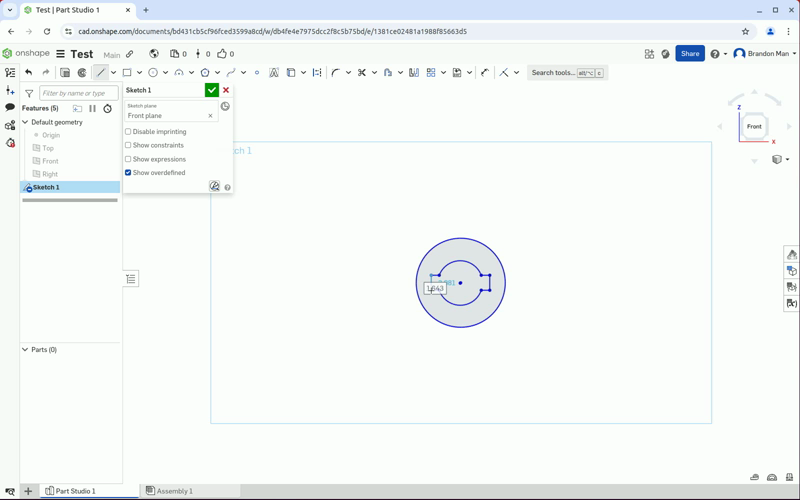
key(esc)
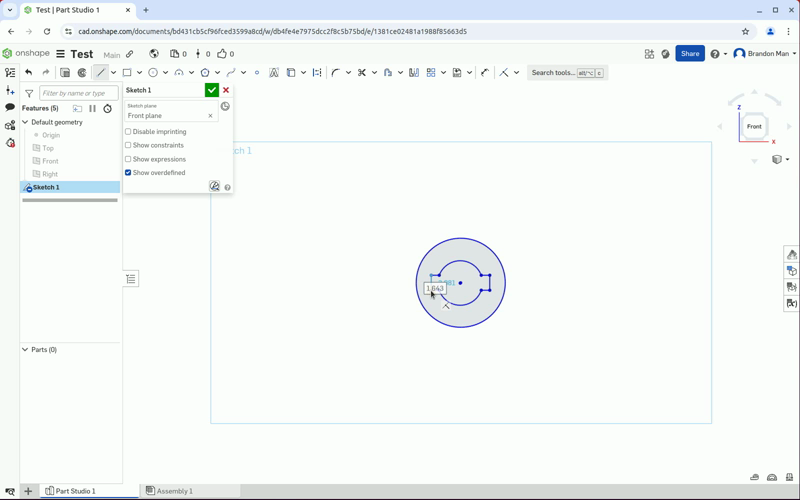
mouse_move(461, 320)
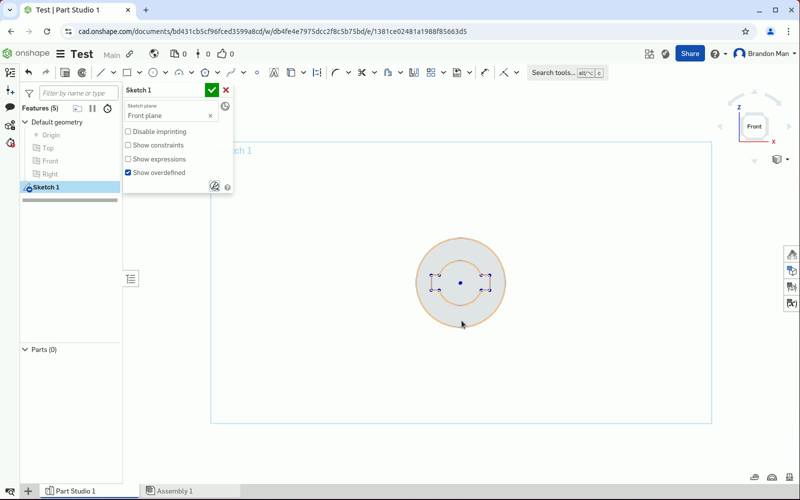
click(461, 320)
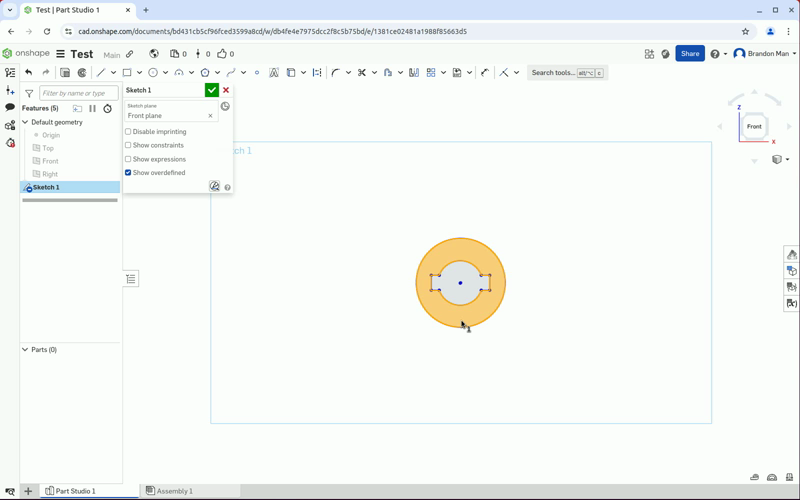
mouse_move(73, 352)
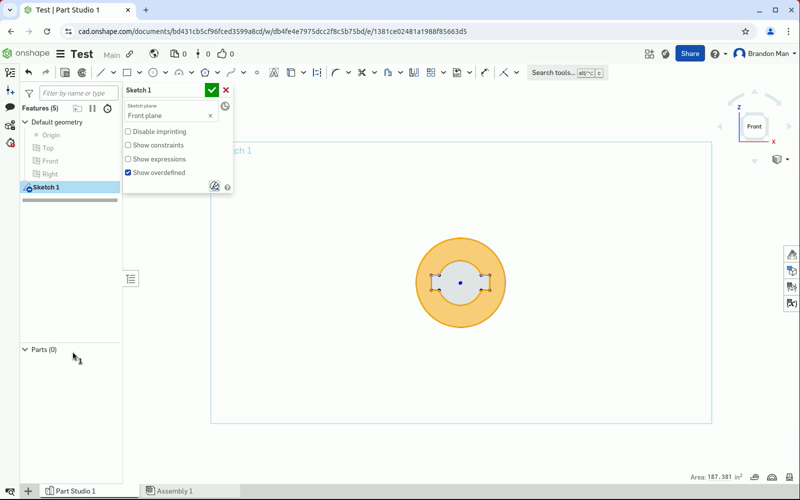
key(shift+y)
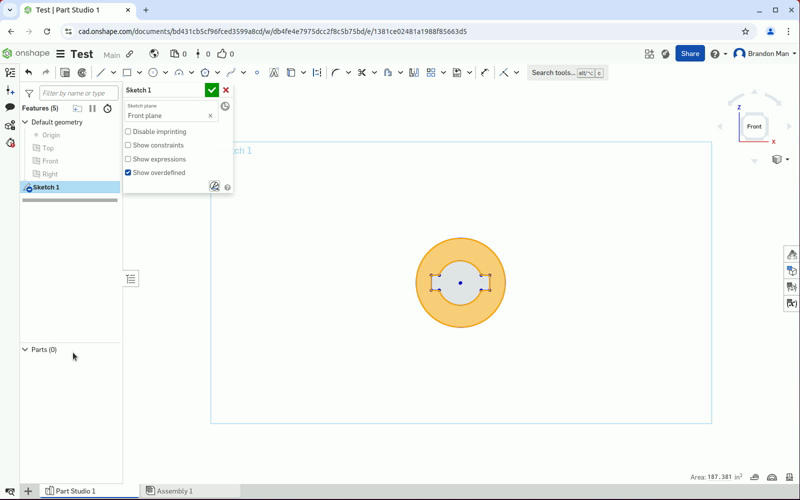
key(shift+e)
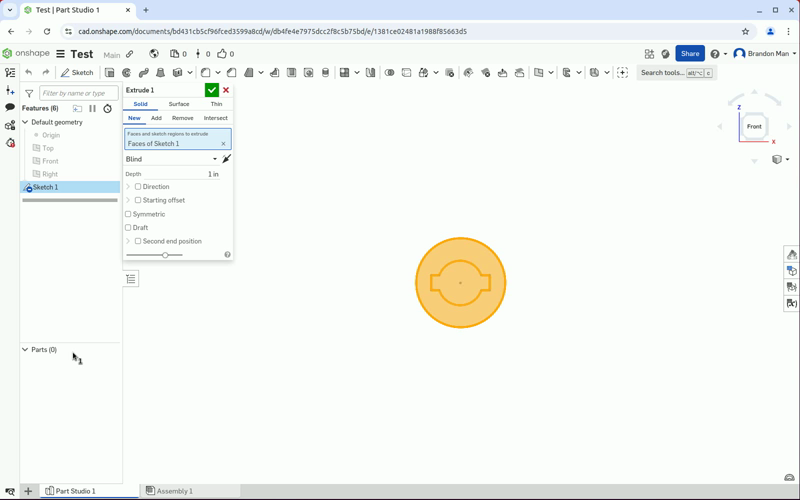
mouse_move(143, 106)
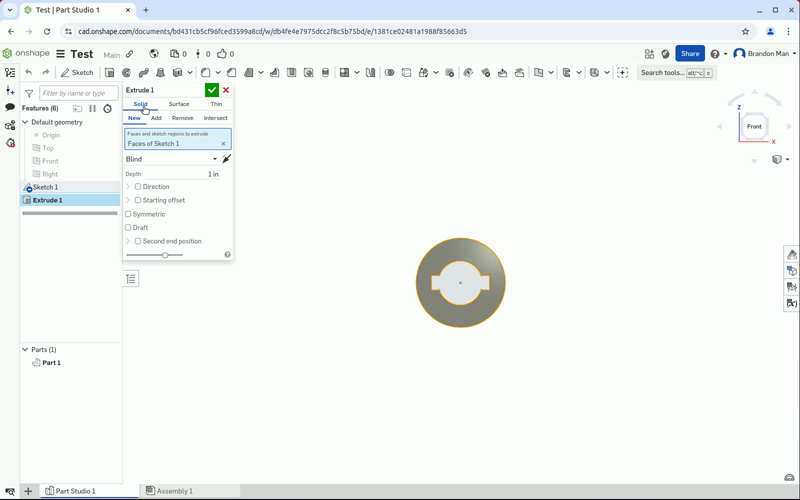
click(143, 106)
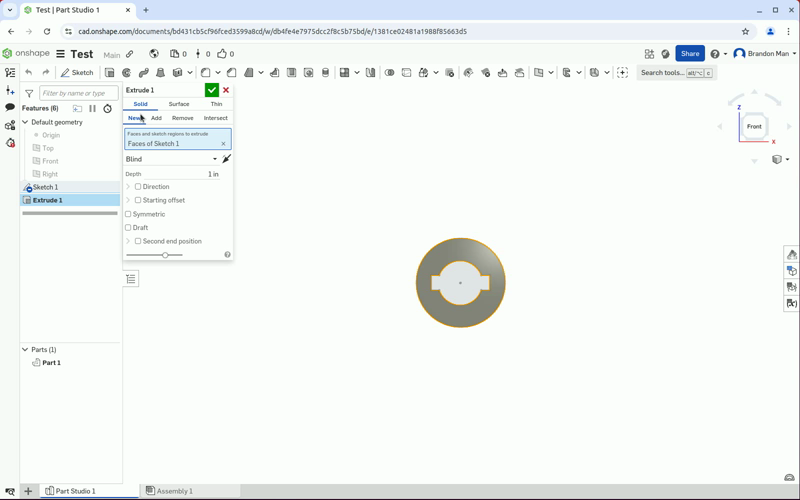
mouse_move(137, 120)
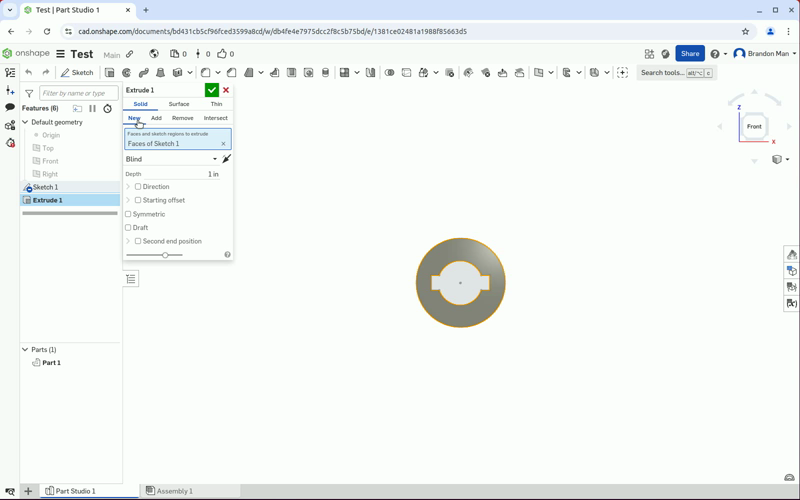
click(137, 120)
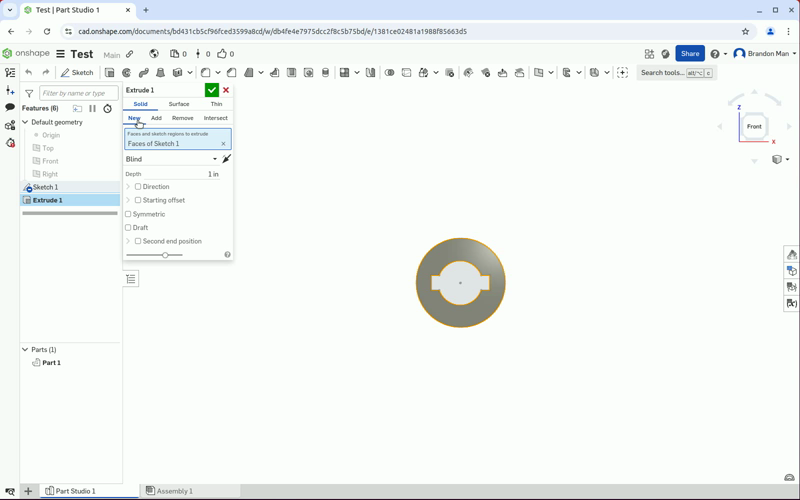
key(tab, 4)
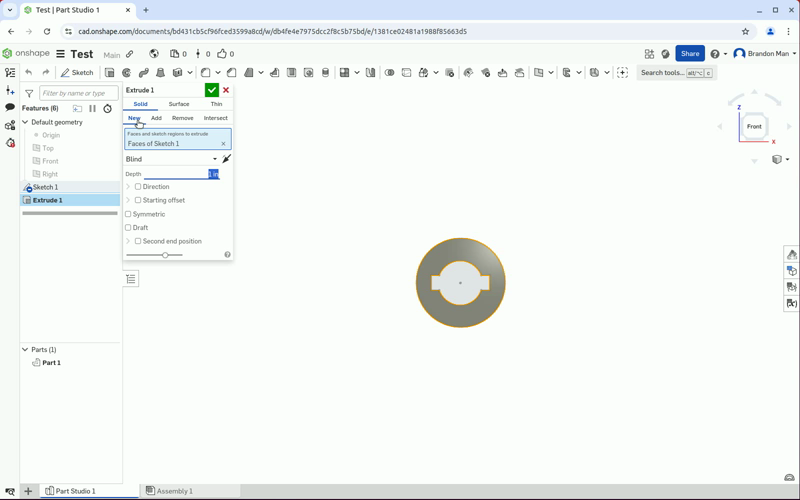
text(7.943)
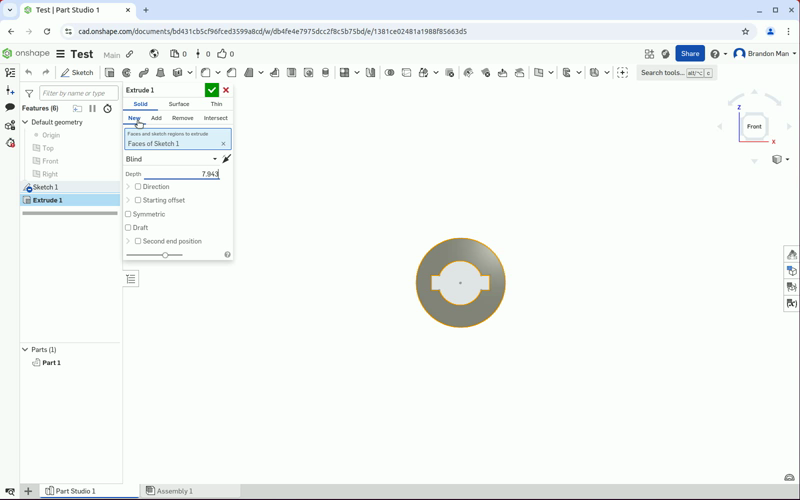
key(enter)
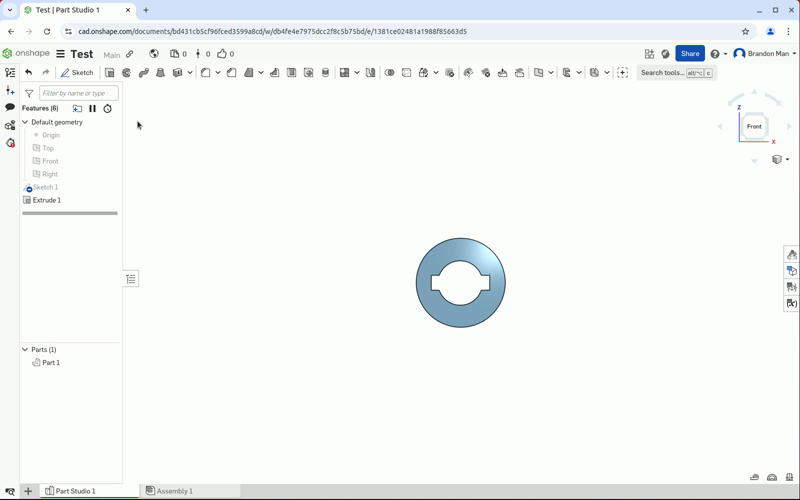
key(shift+h)
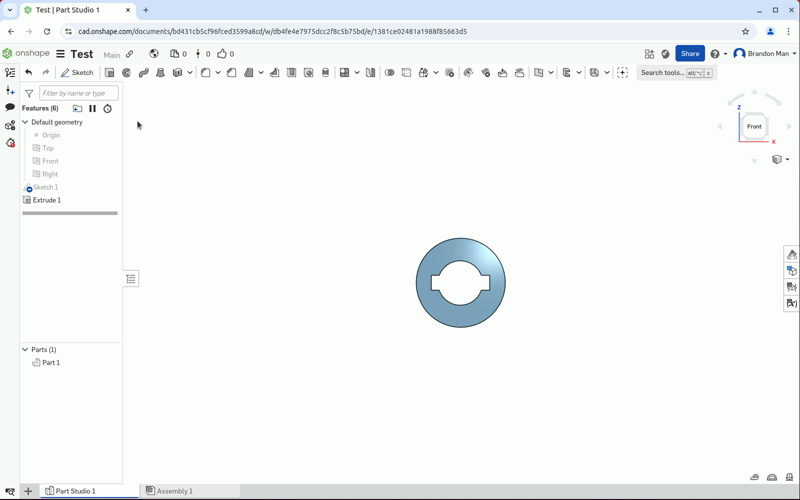
key(shift+h)
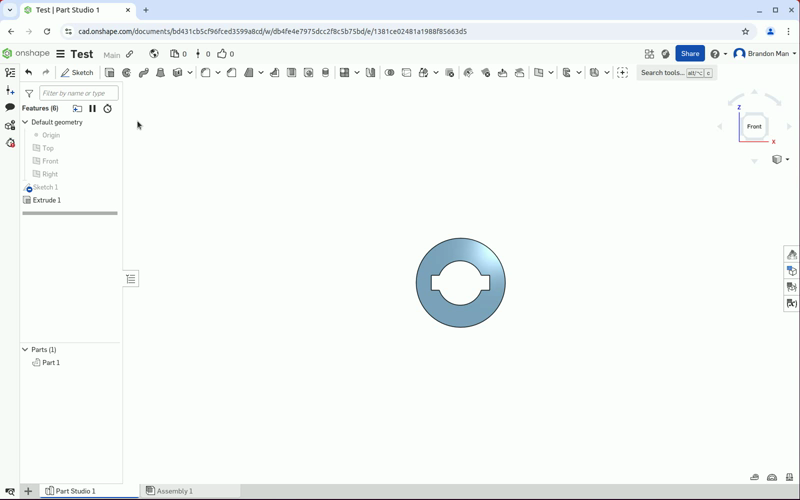
mouse_move(73, 189)
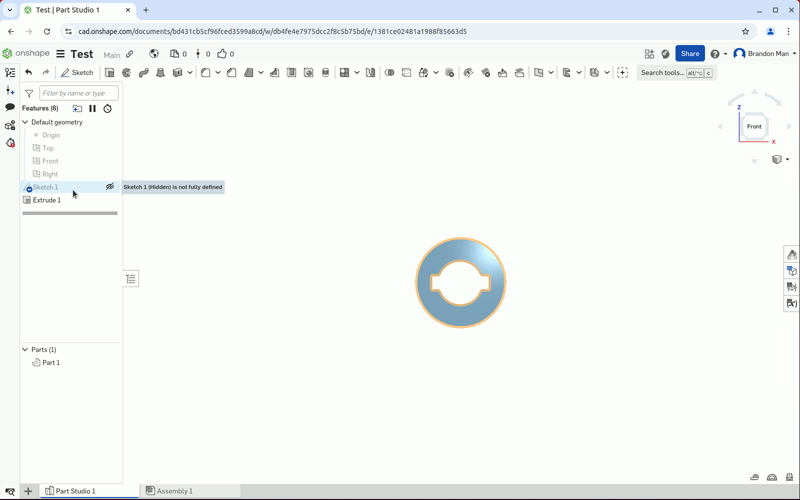
click(73, 189)
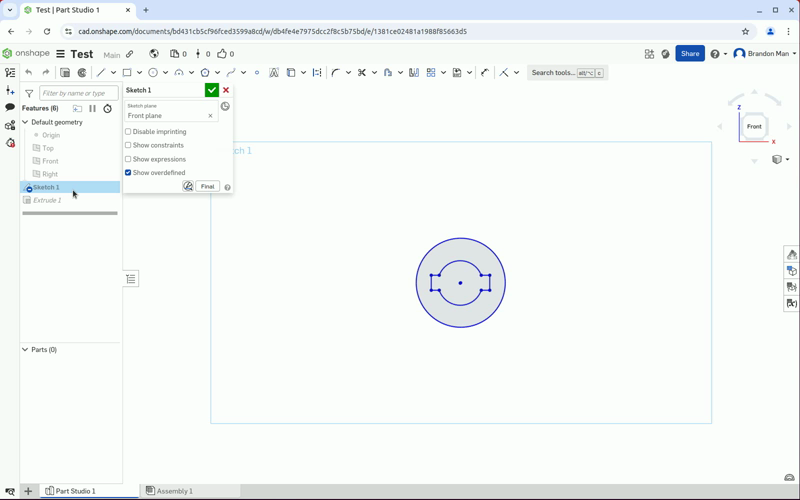
mouse_move(229, 92)
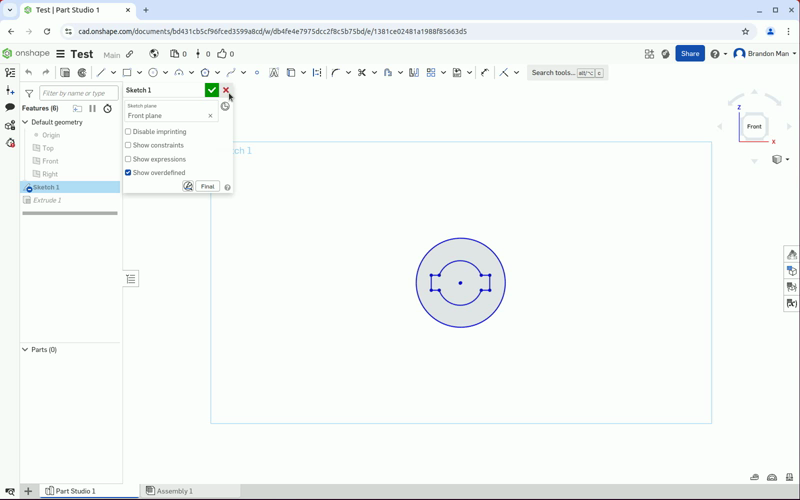
click(229, 92)
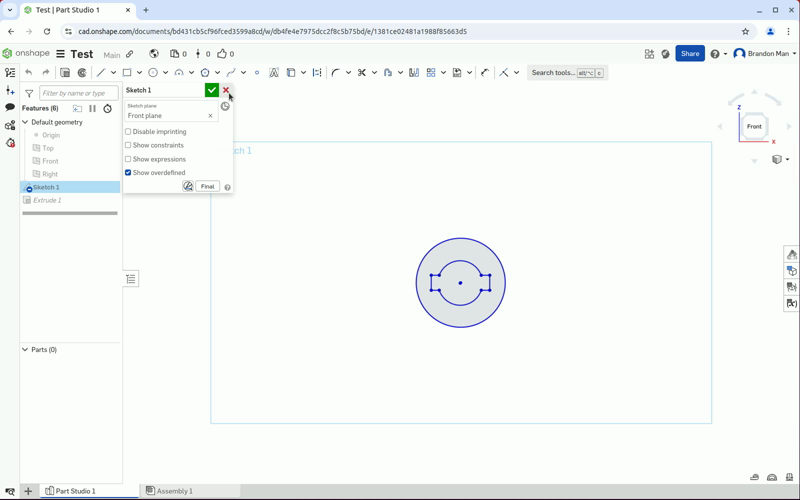
key(shift+s)
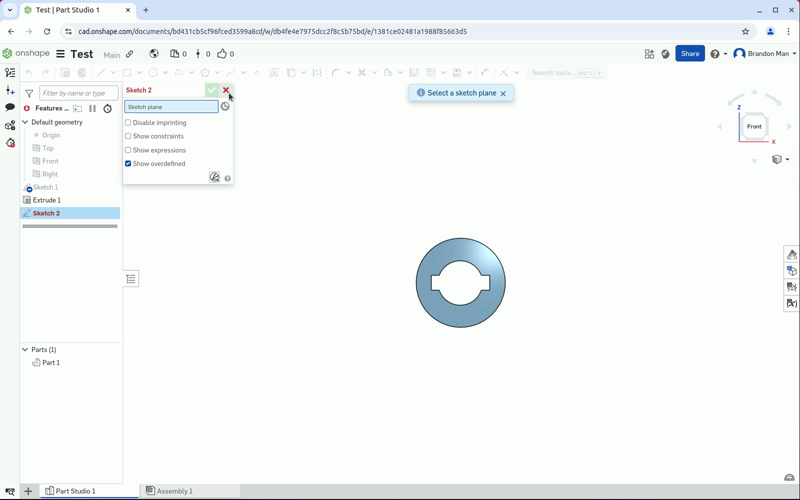
mouse_move(73, 163)
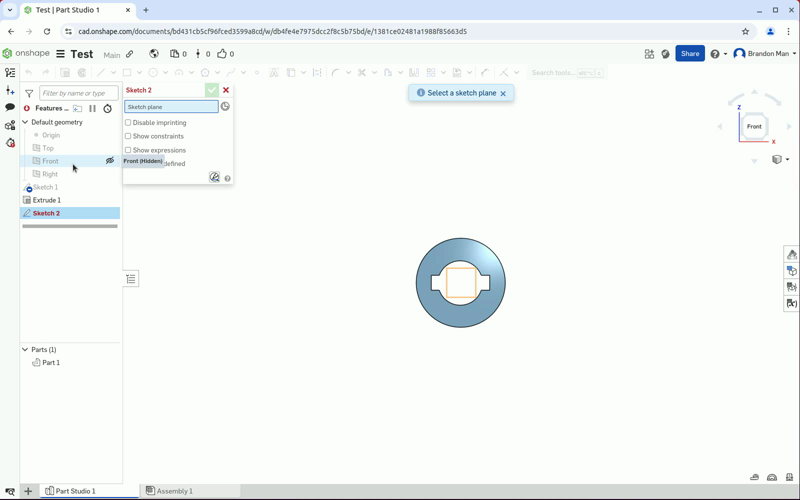
click(73, 163)
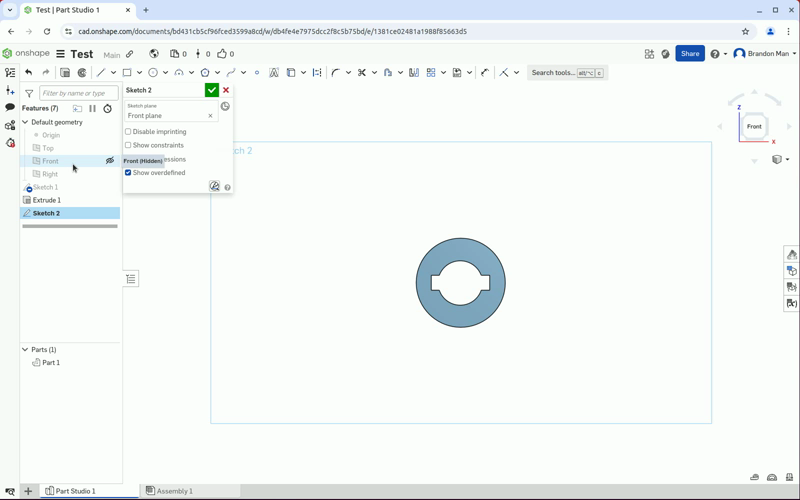
mouse_move(73, 352)
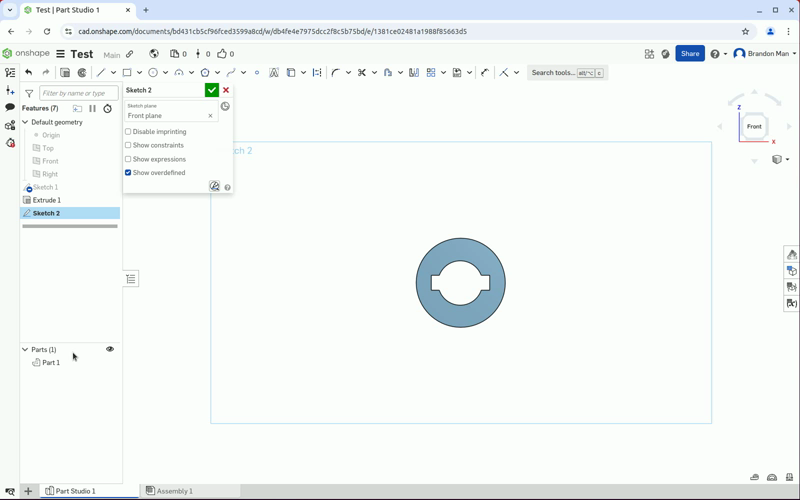
key(y)
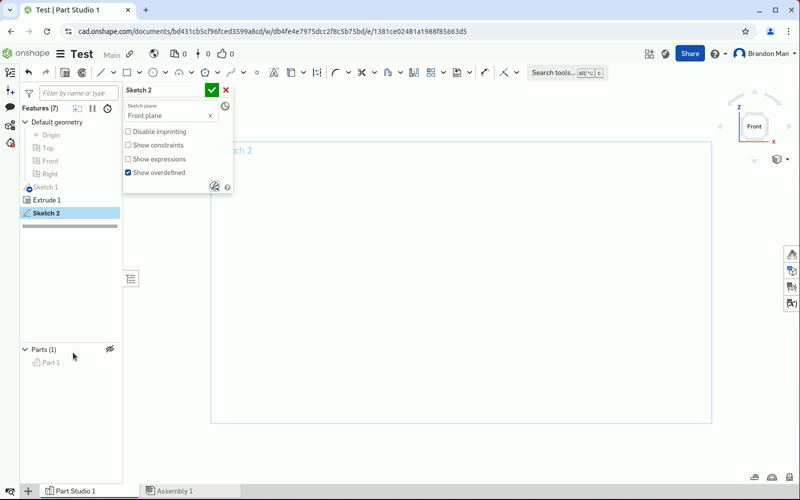
key(l)
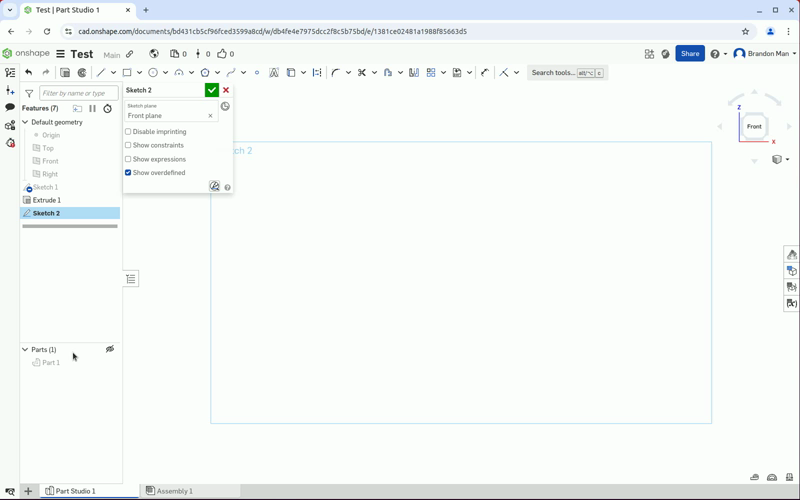
key_down(shift)
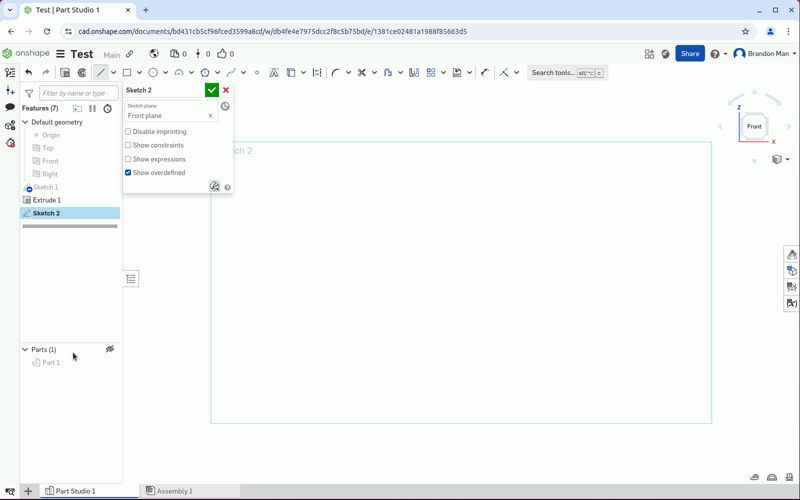
mouse_move(468, 326)
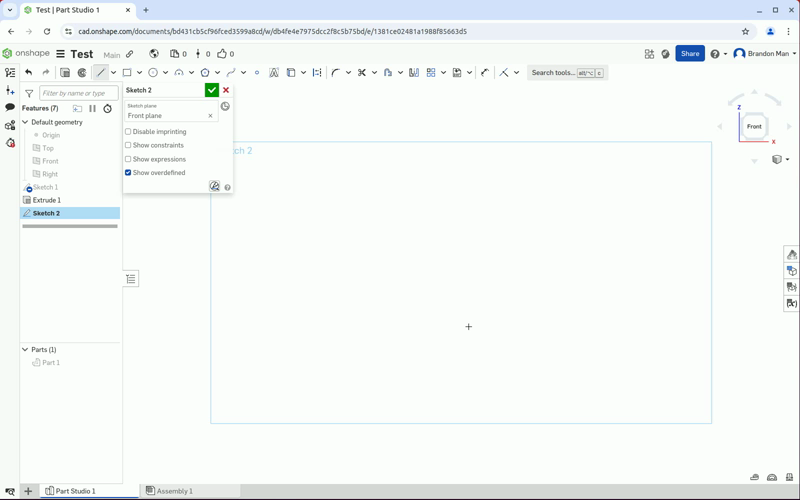
click(468, 326)
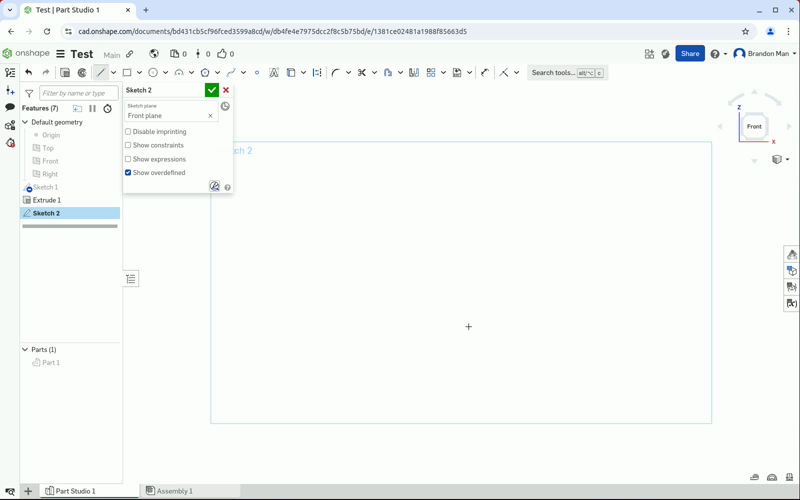
key_up(shift)
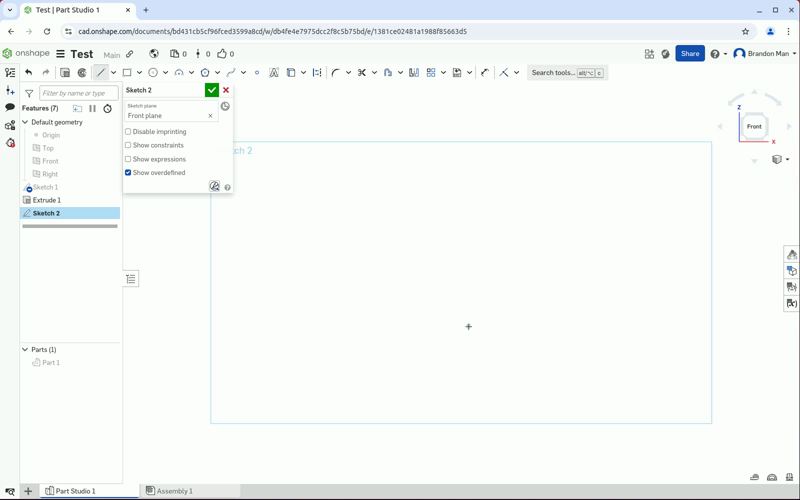
key_down(shift)
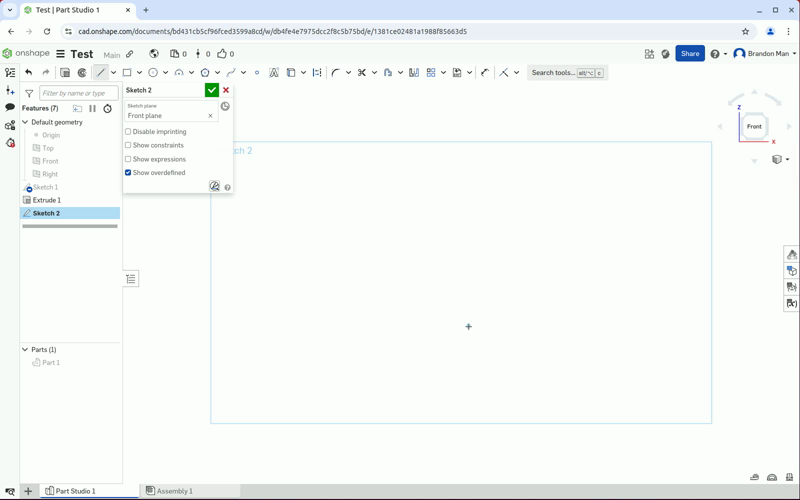
mouse_move(549, 311)
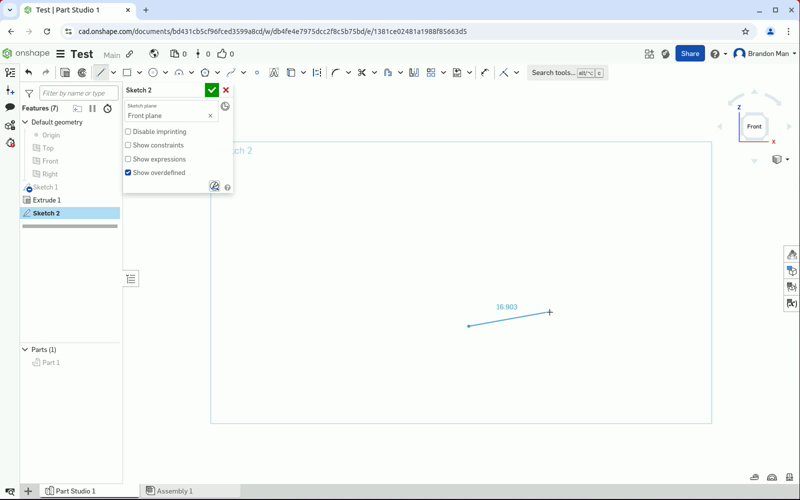
click(549, 311)
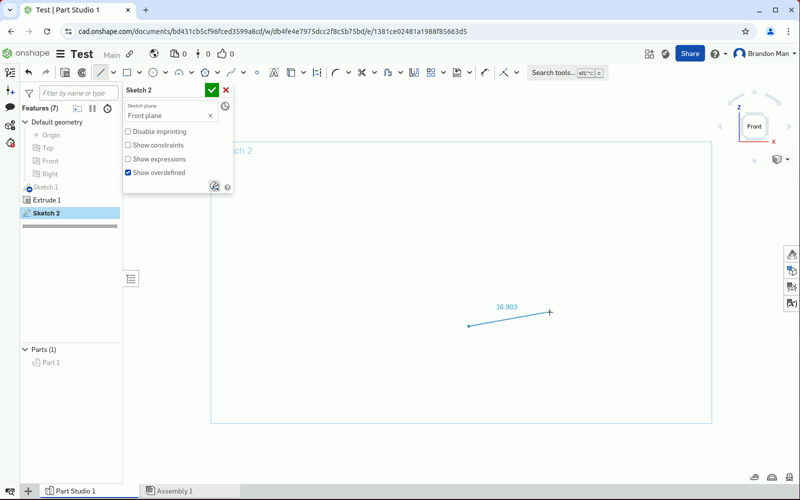
key_up(shift)
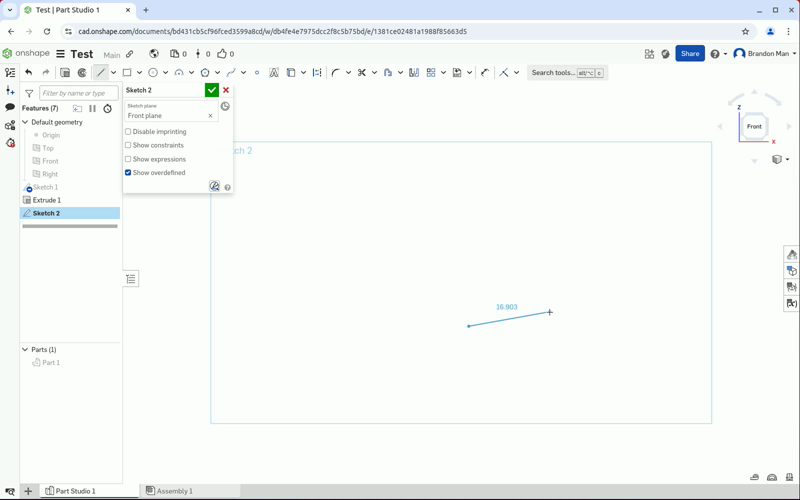
key(esc)
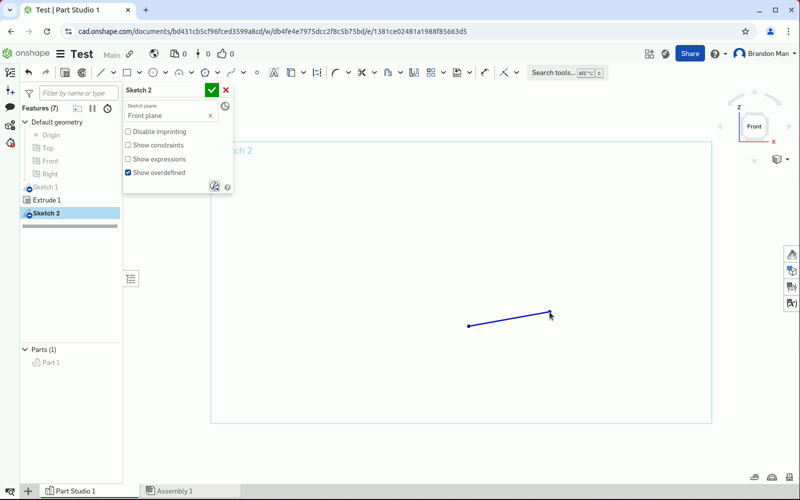
key(a)
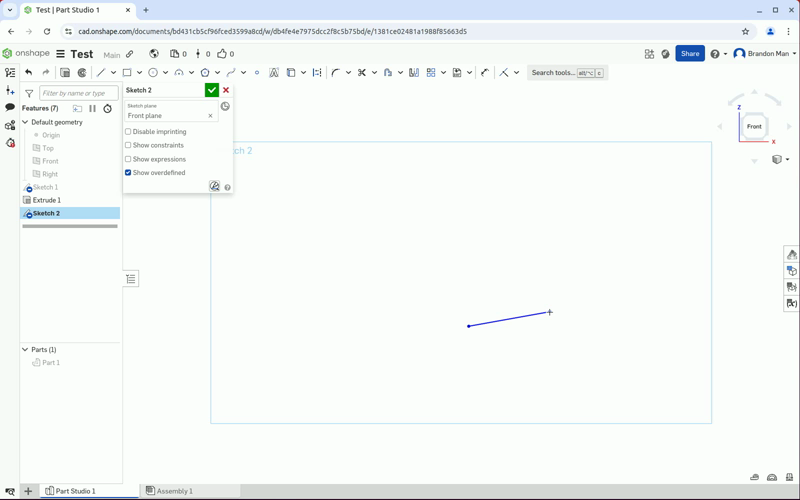
mouse_move(549, 311)
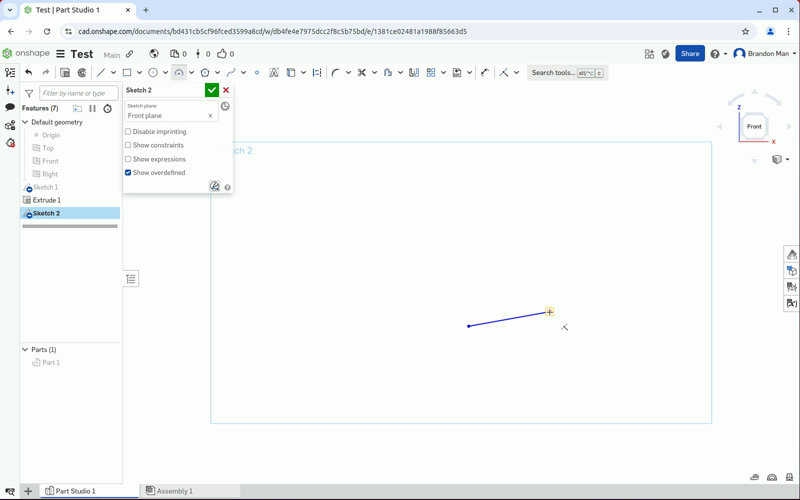
click(549, 311)
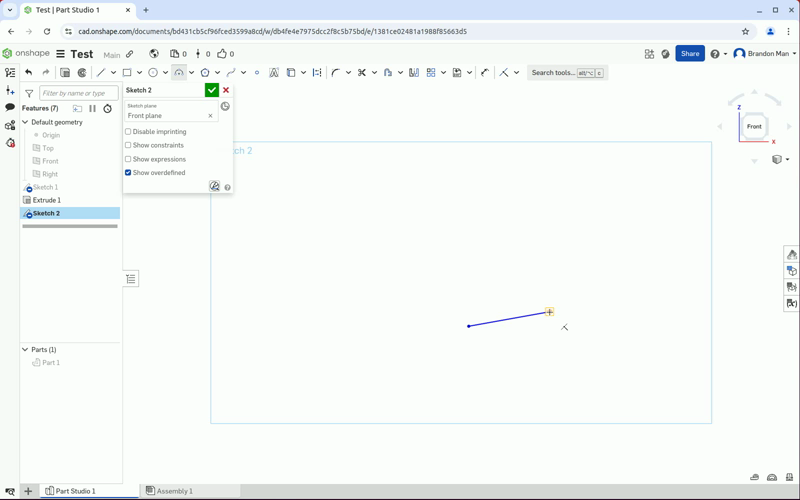
key_down(shift)
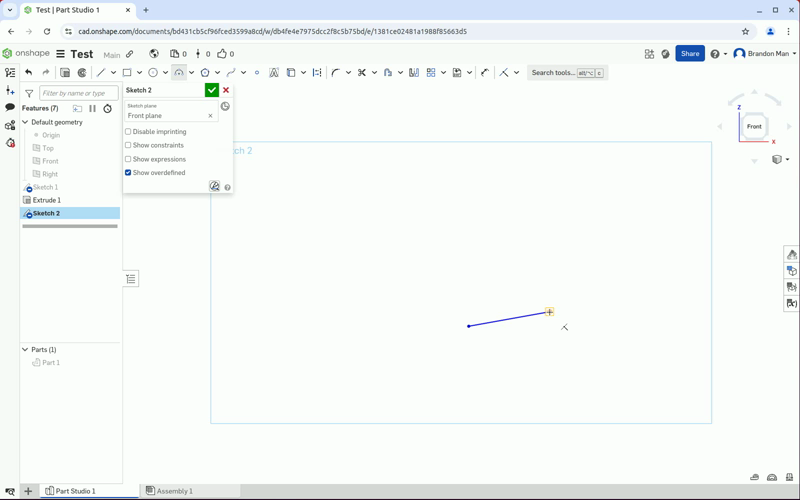
mouse_move(549, 253)
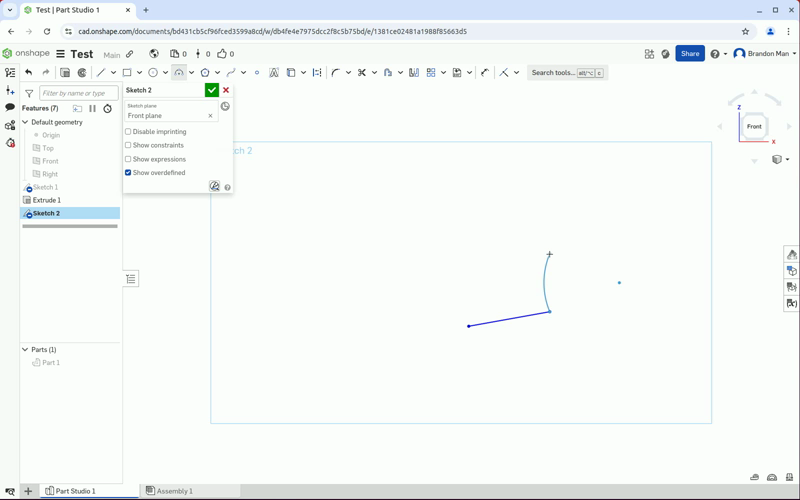
click(549, 253)
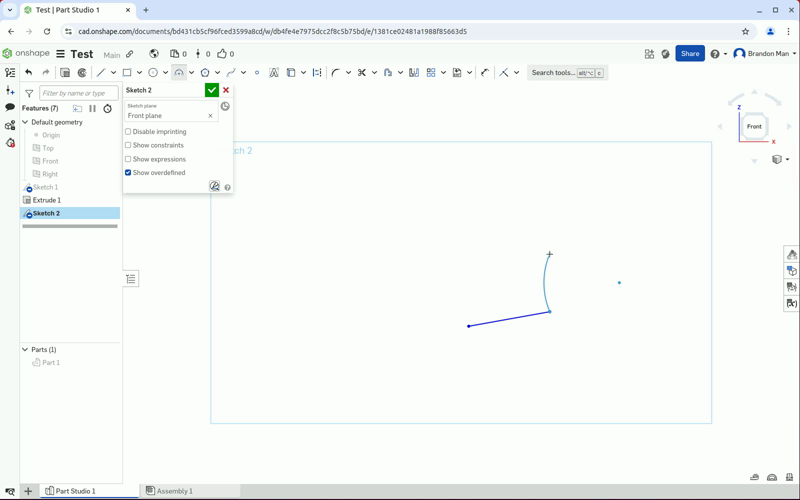
mouse_move(515, 282)
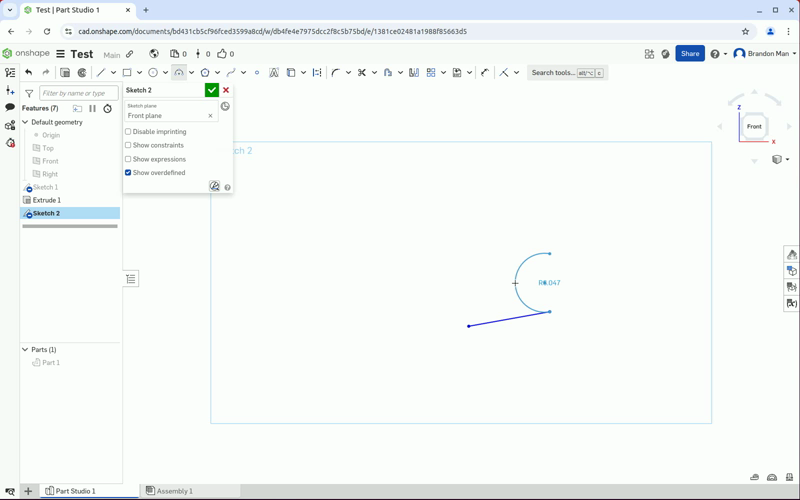
click(515, 282)
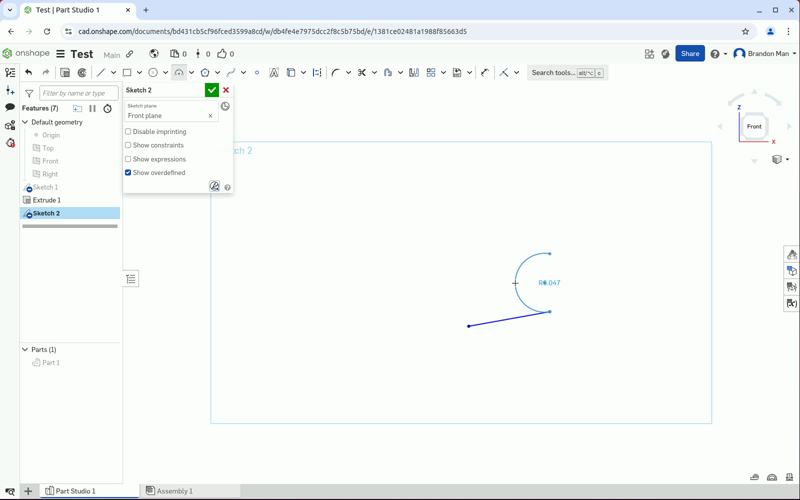
key_up(shift)
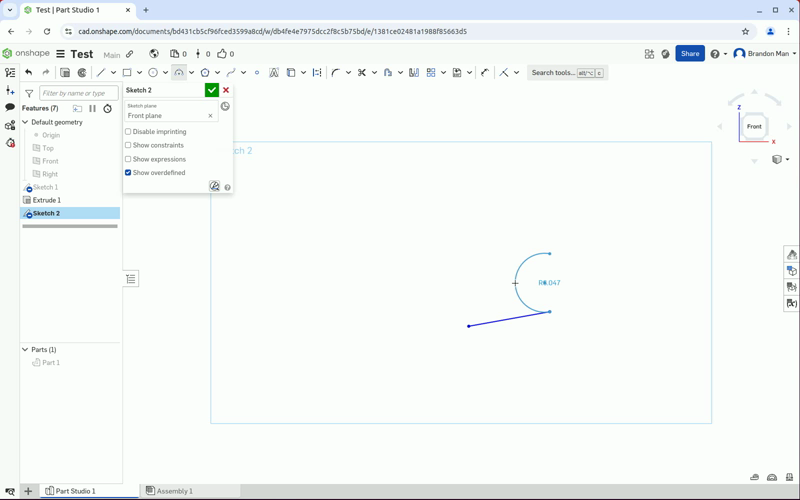
key(esc)
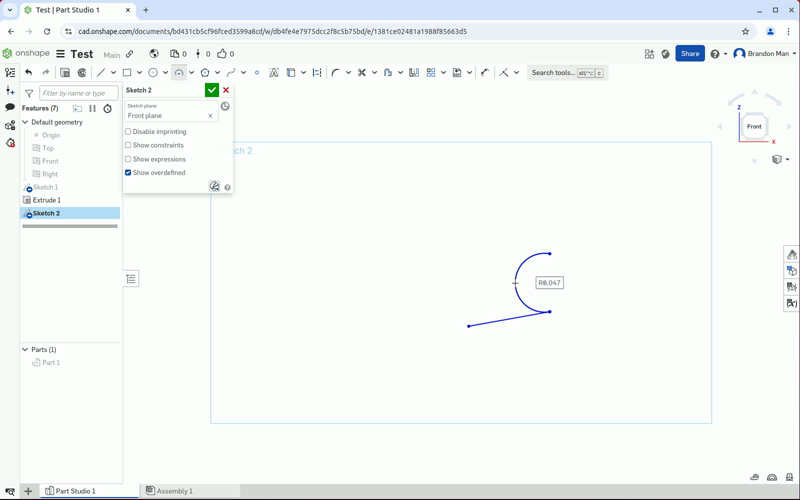
key(l)
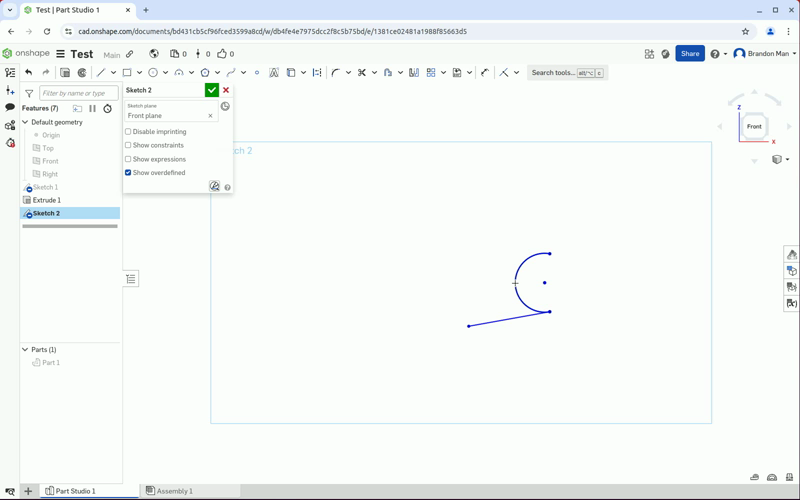
mouse_move(549, 253)
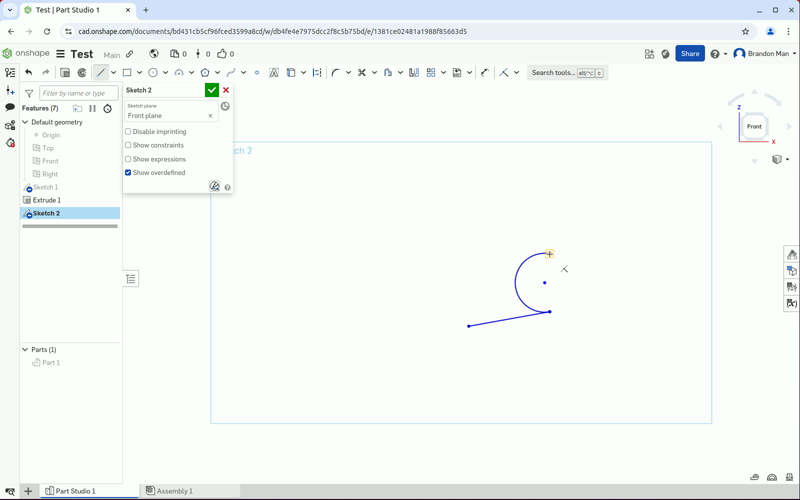
click(549, 253)
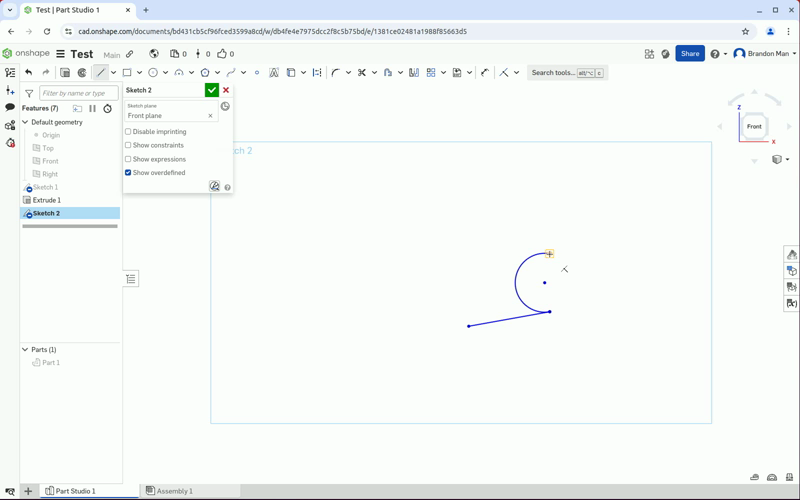
key_down(shift)
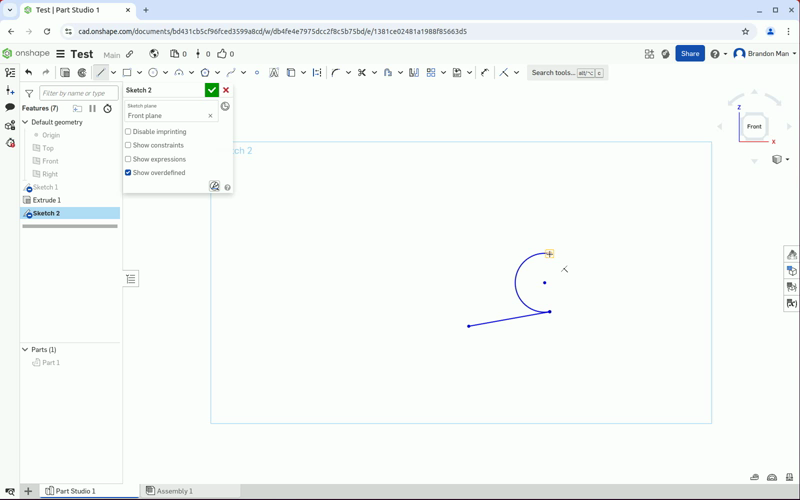
mouse_move(468, 239)
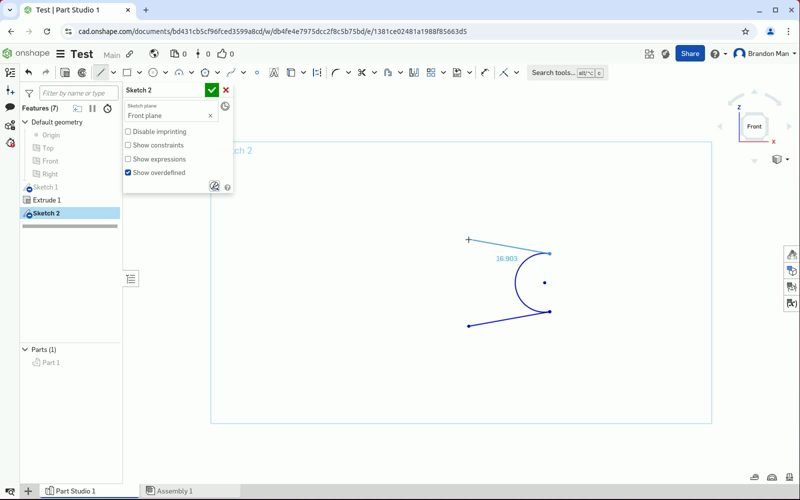
click(468, 239)
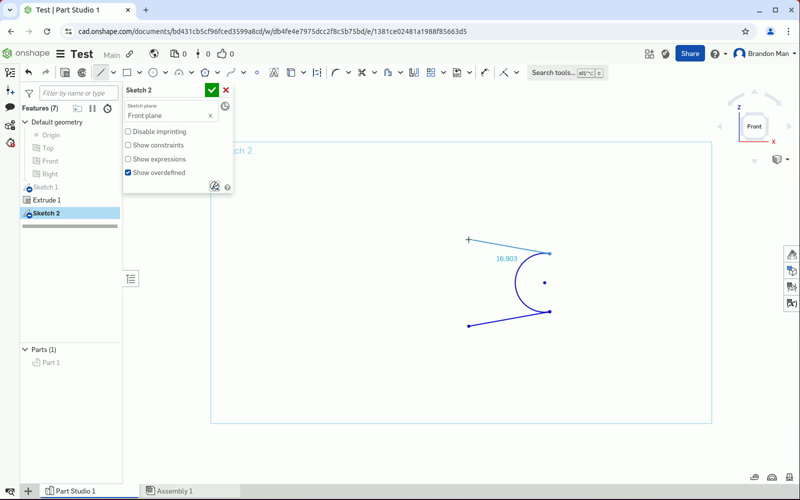
key_up(shift)
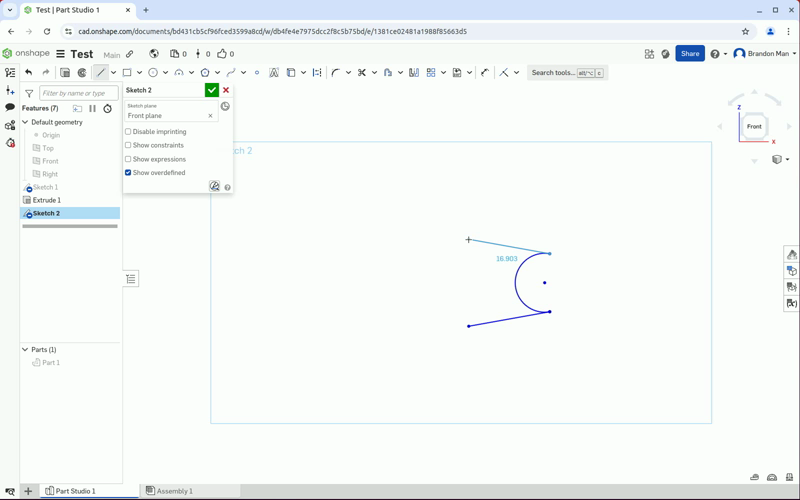
key(esc)
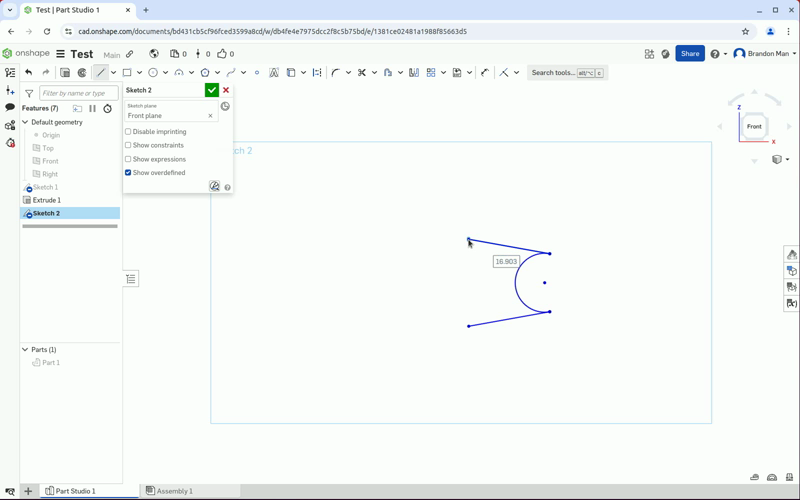
key(a)
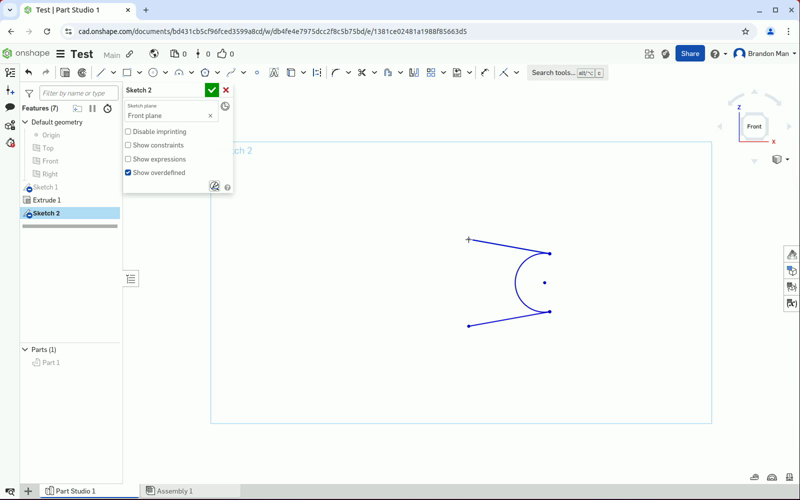
mouse_move(468, 239)
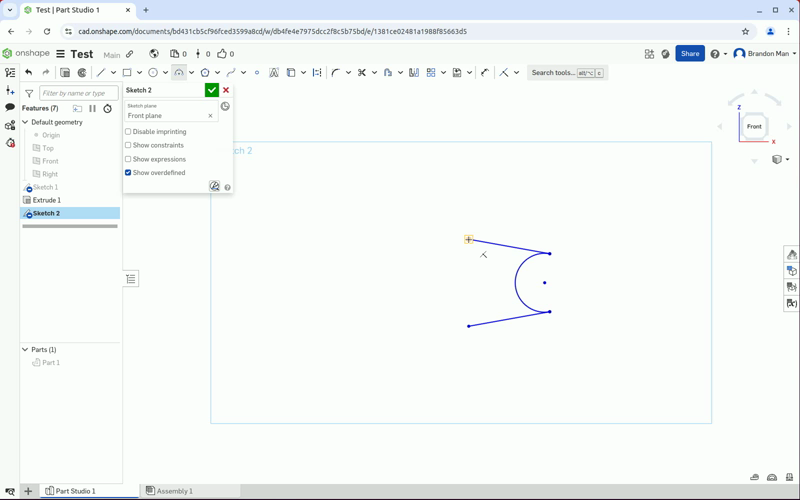
click(468, 239)
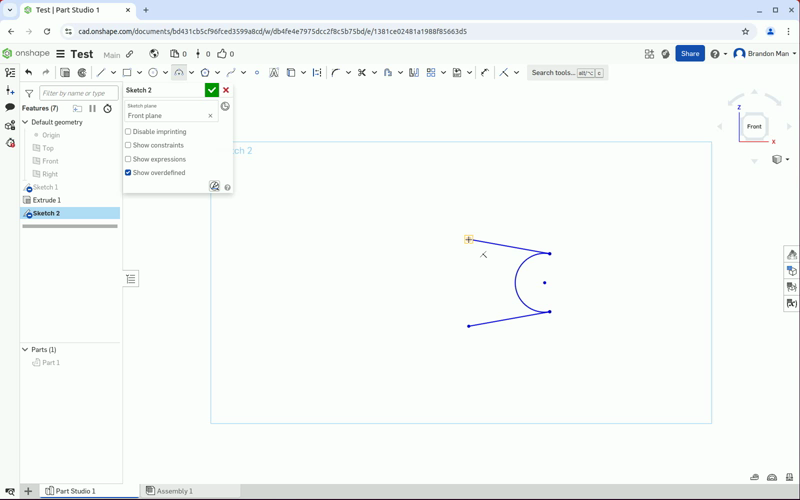
mouse_move(468, 326)
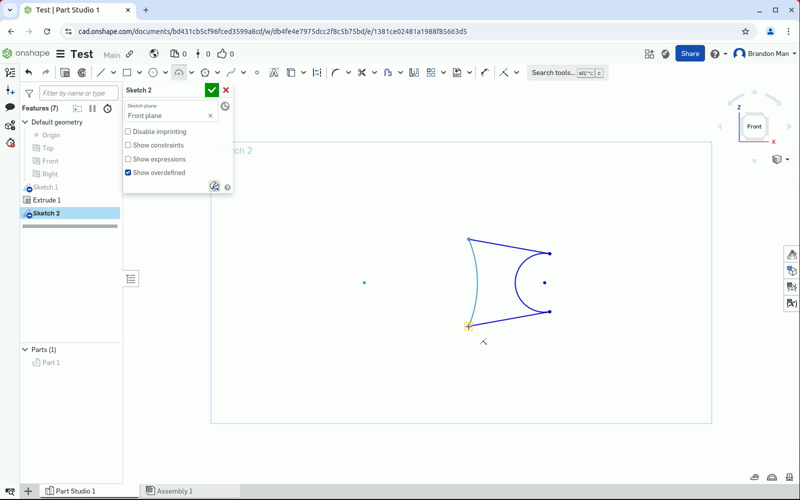
click(468, 326)
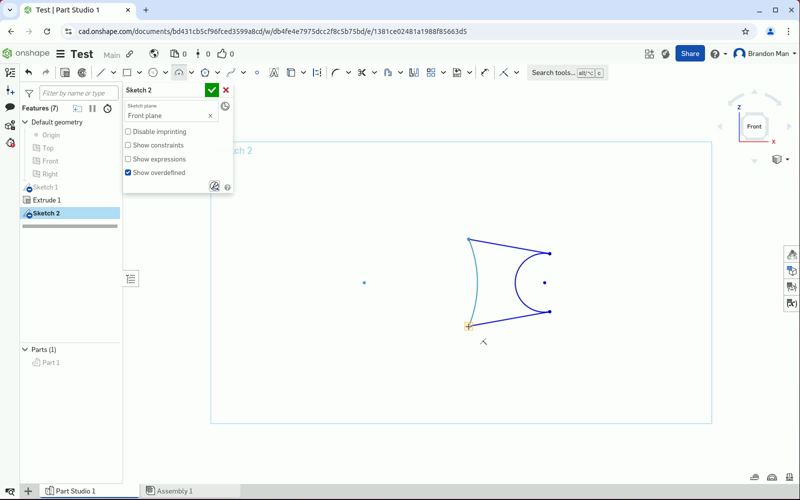
key_down(shift)
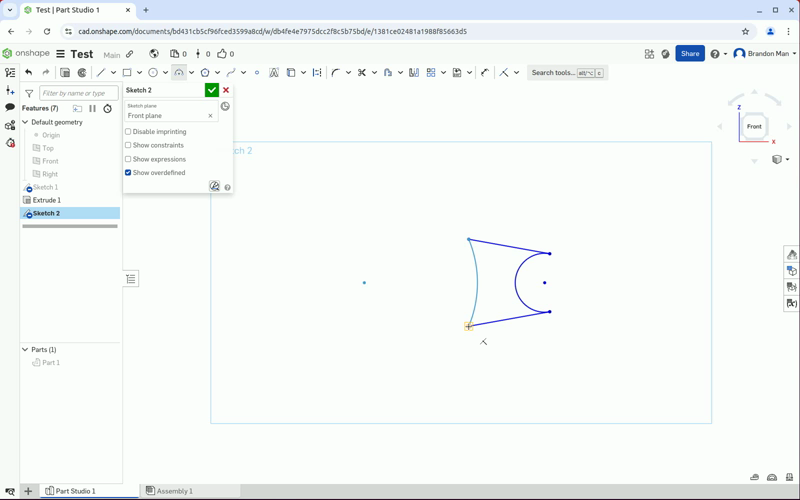
mouse_move(505, 282)
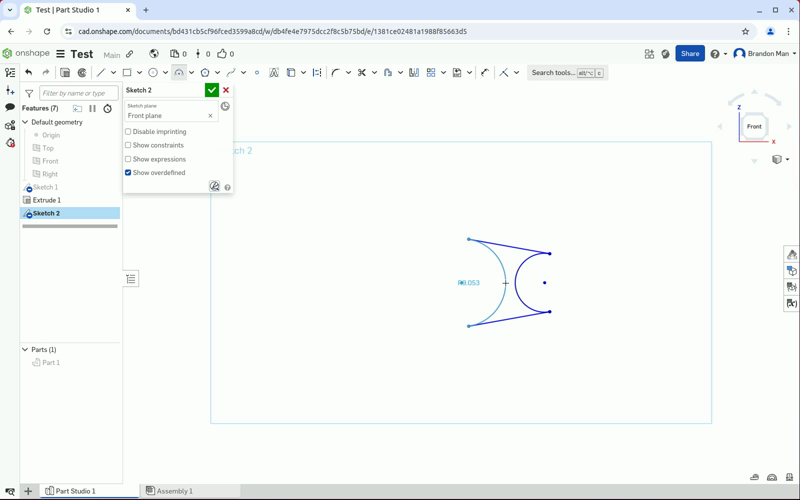
click(505, 282)
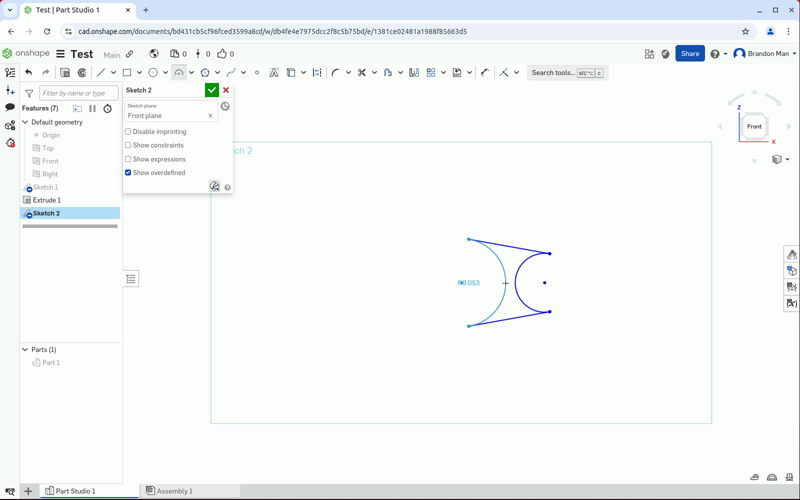
key_up(shift)
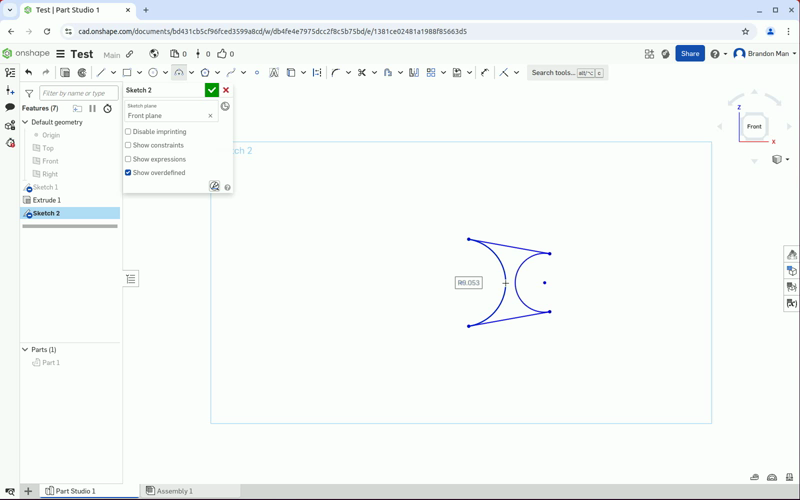
key(esc)
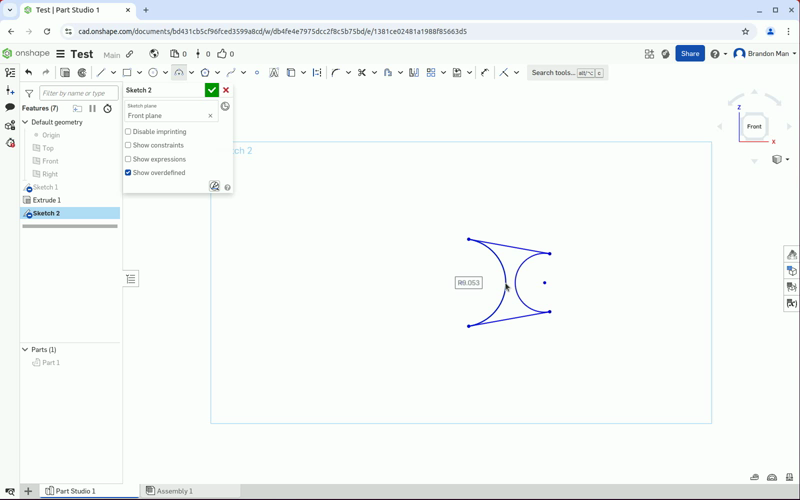
mouse_move(513, 275)
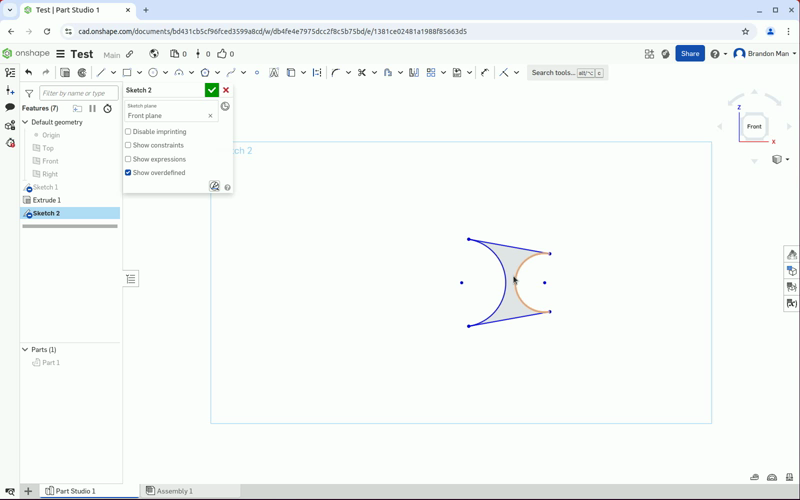
click(513, 275)
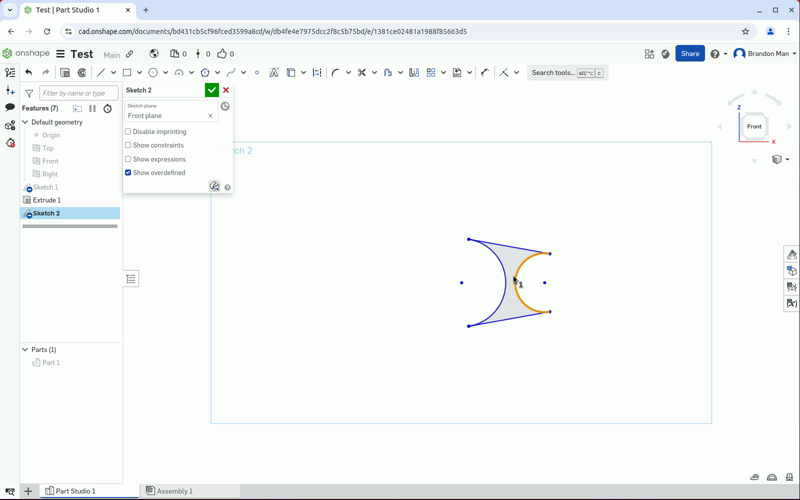
mouse_move(73, 352)
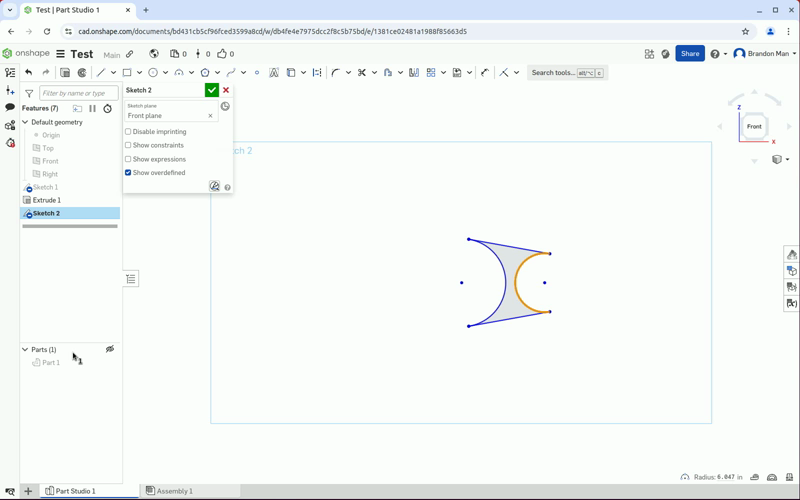
key(shift+y)
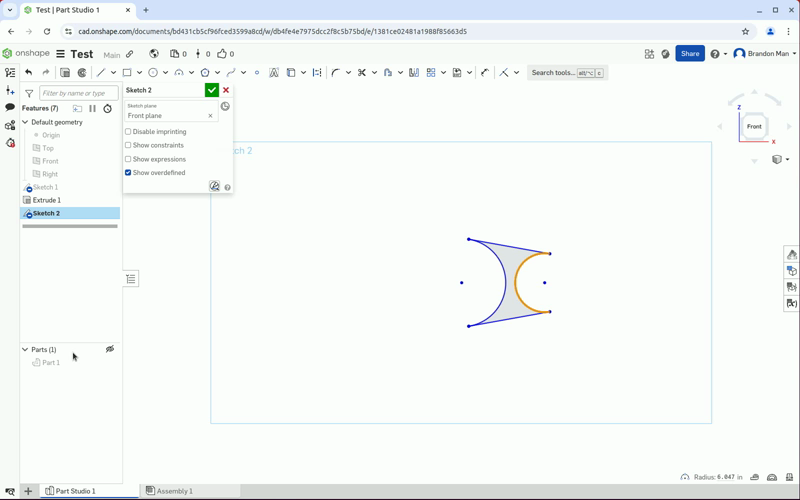
key(shift+e)
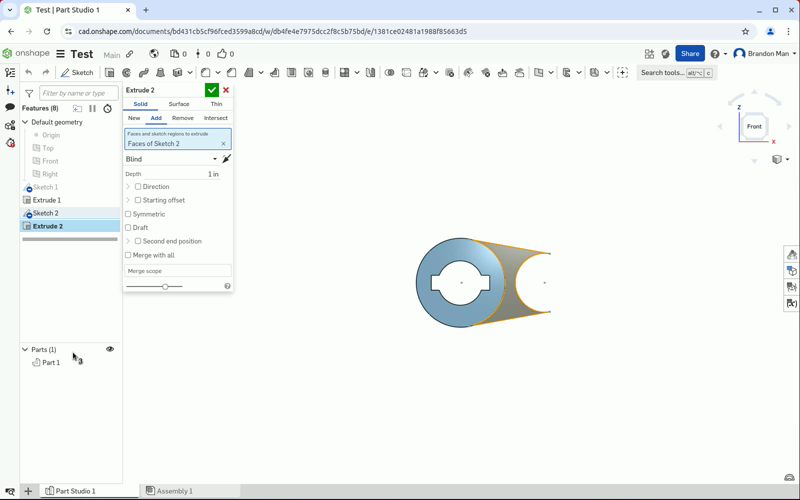
mouse_move(143, 106)
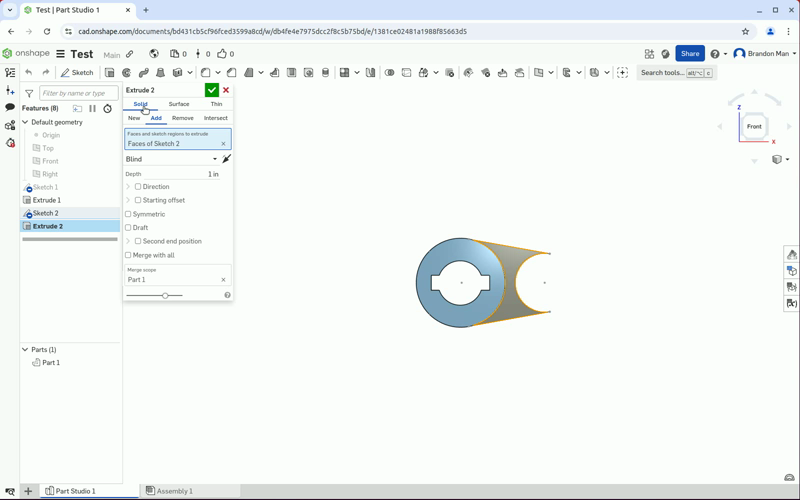
click(143, 106)
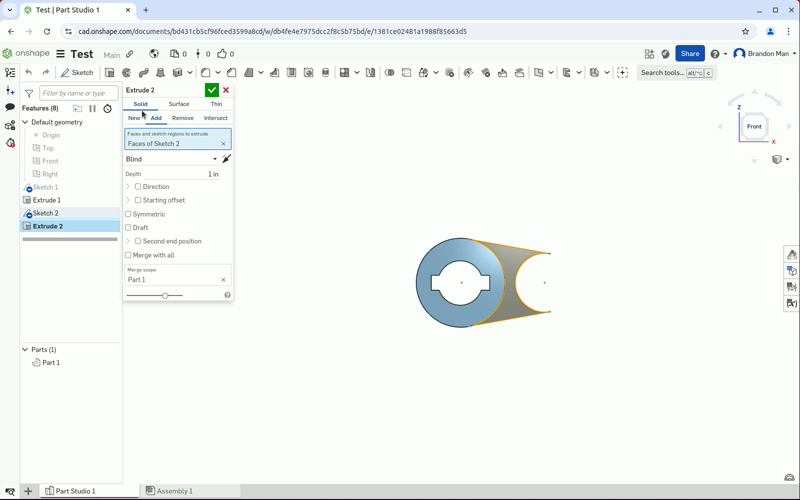
mouse_move(137, 120)
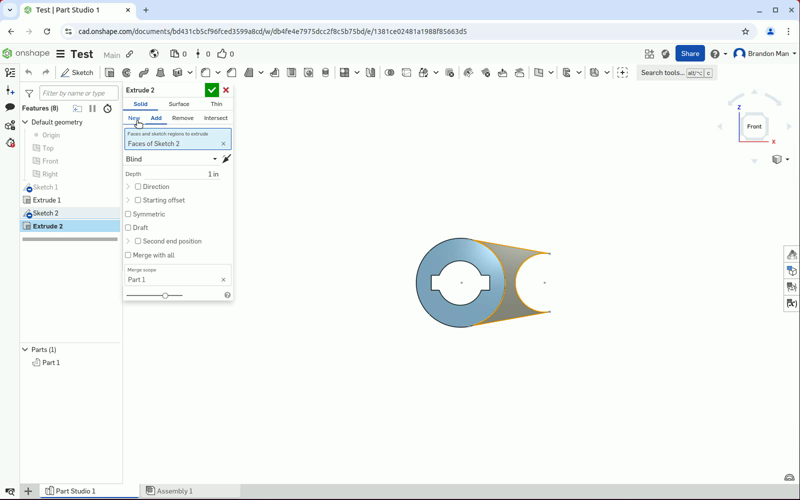
click(137, 120)
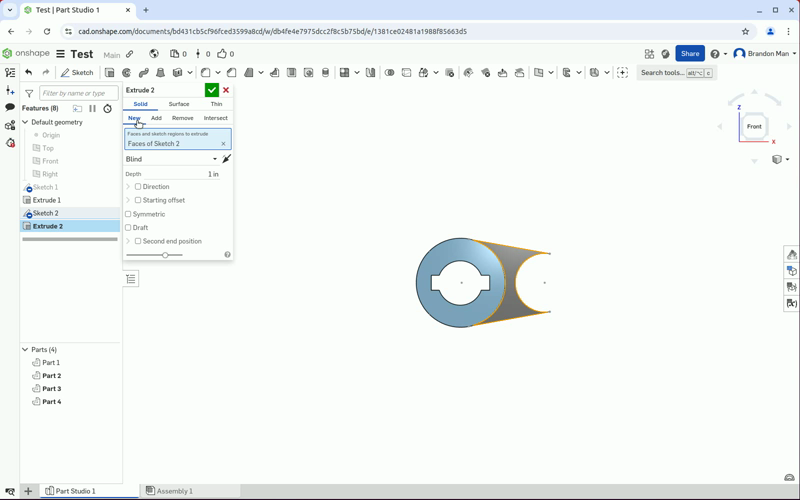
key(tab, 4)
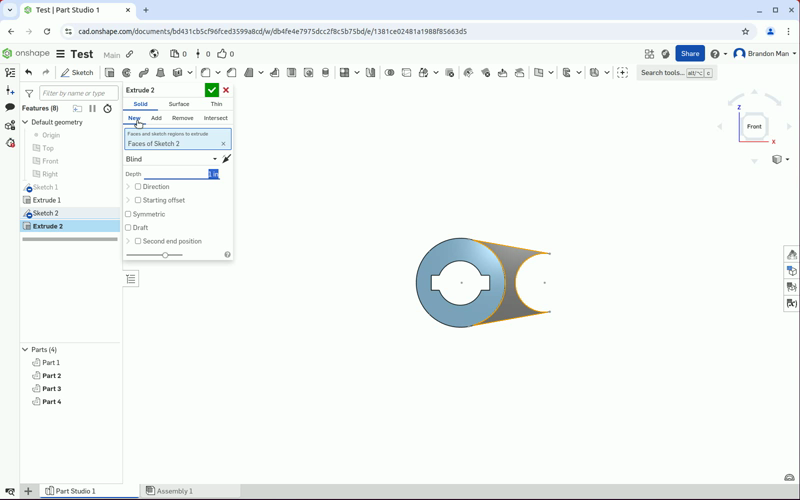
text(7.943)
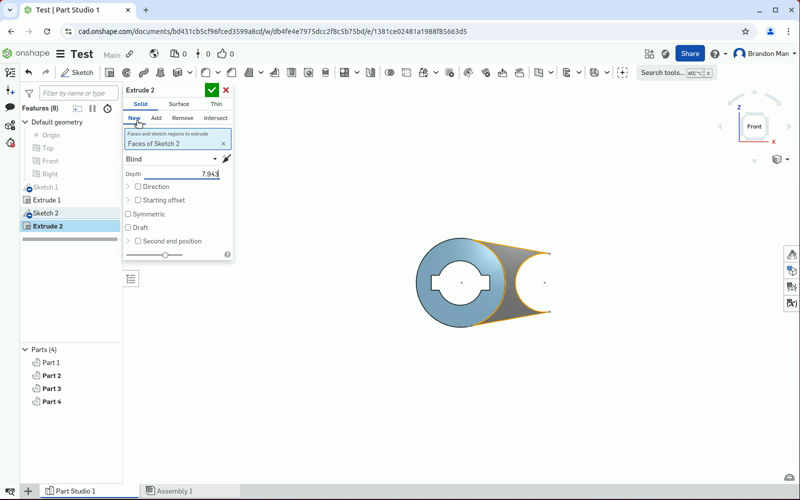
key(enter)
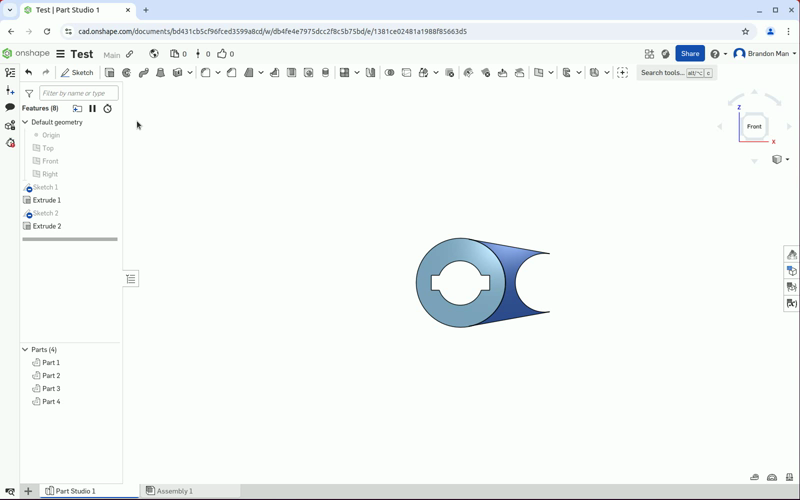
key(shift+h)
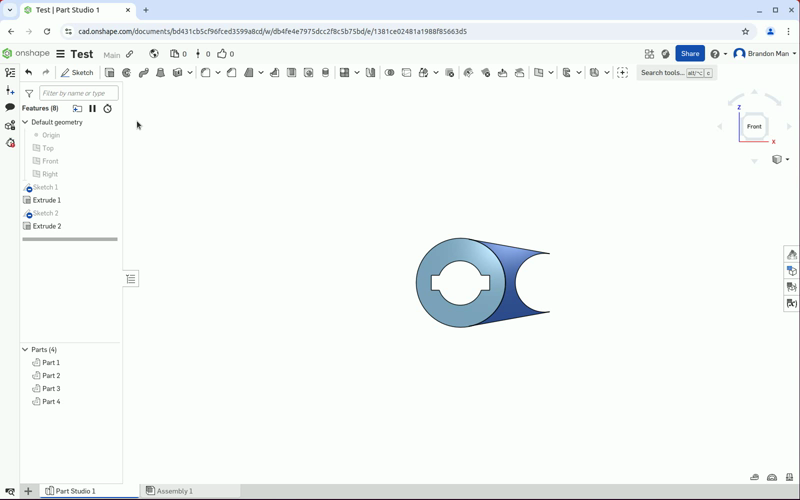
key(shift+h)
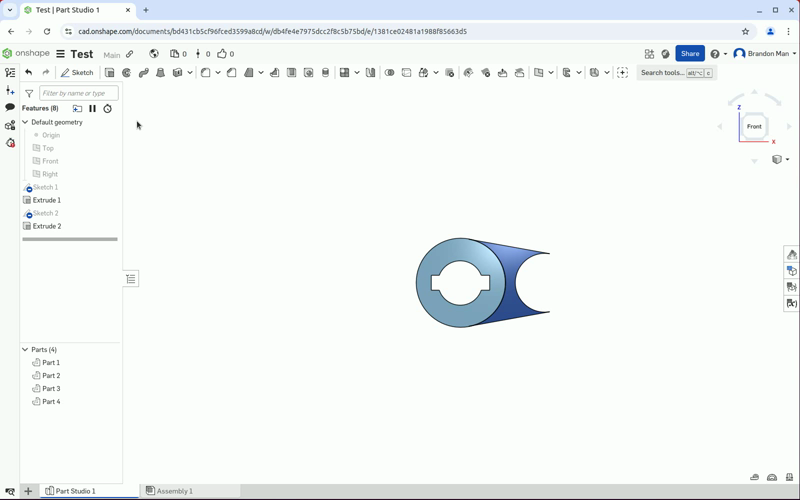
mouse_move(73, 189)
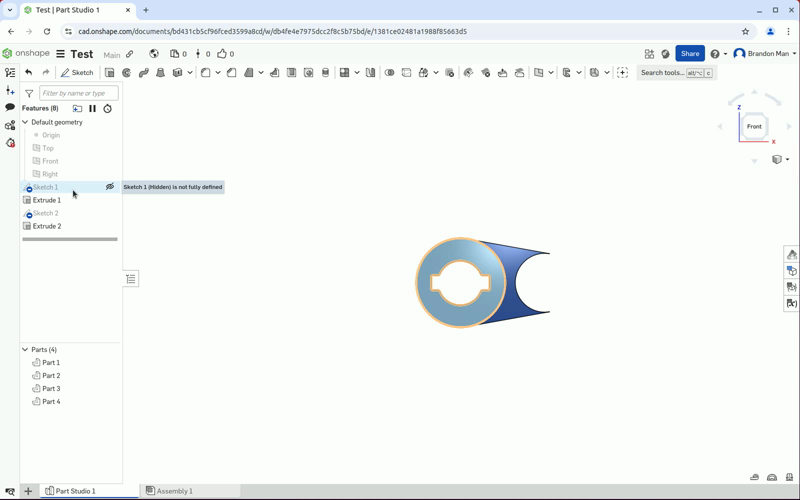
click(73, 189)
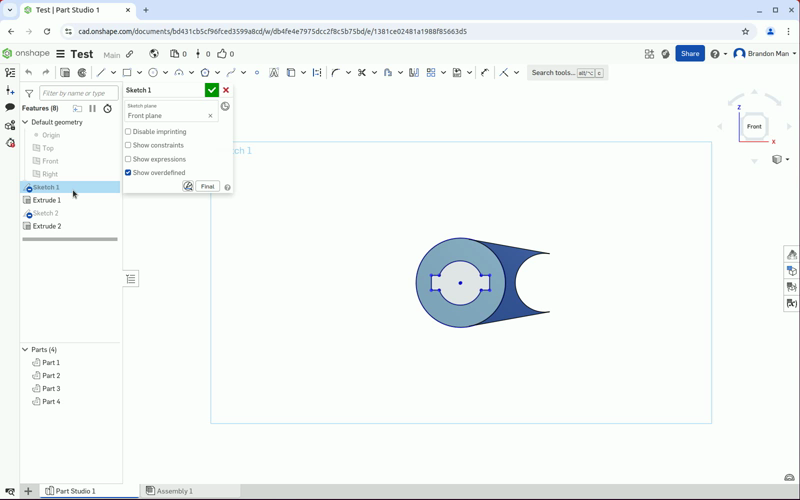
mouse_move(229, 92)
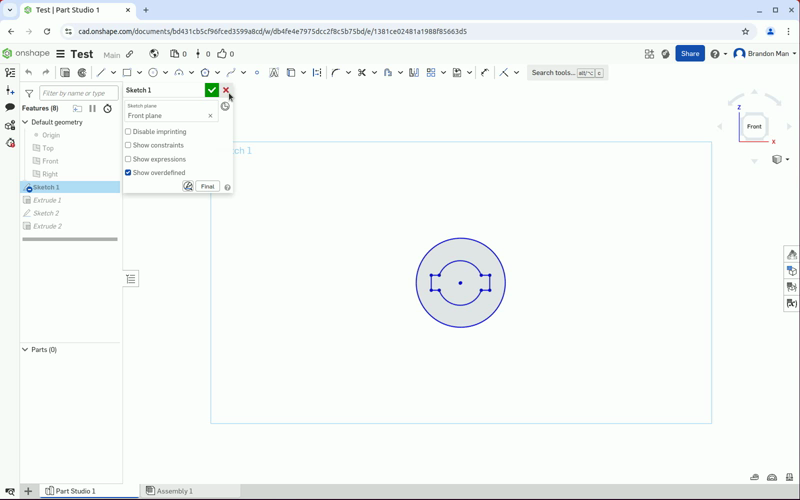
click(229, 92)
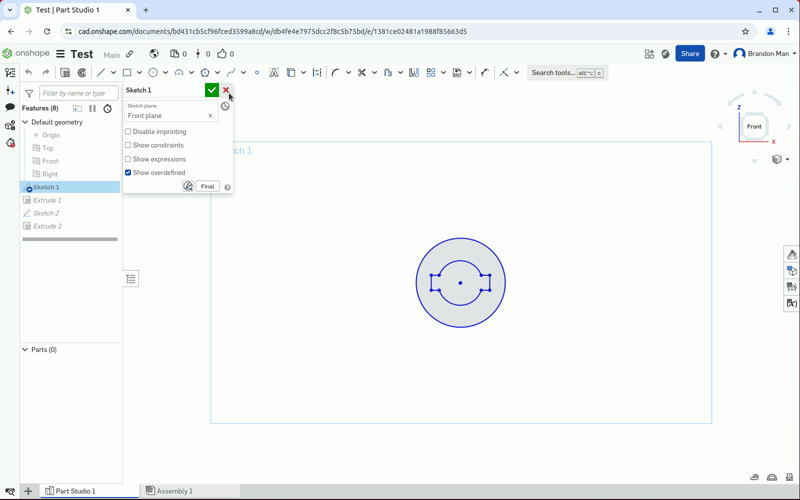
key(shift+s)
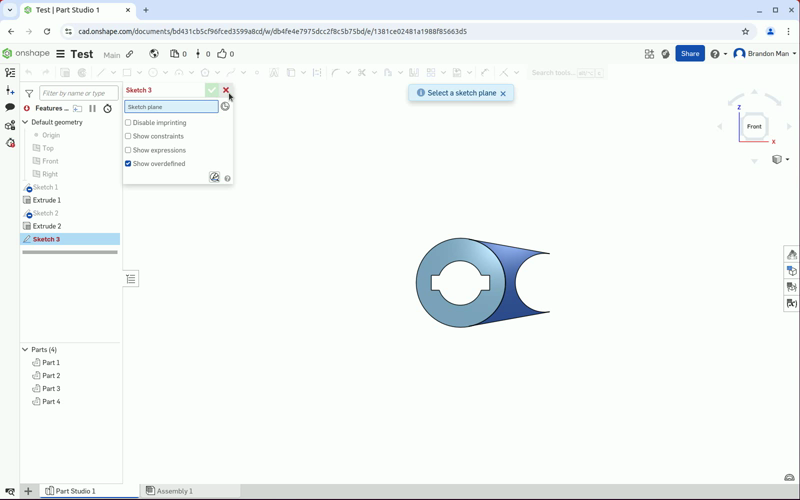
mouse_move(73, 163)
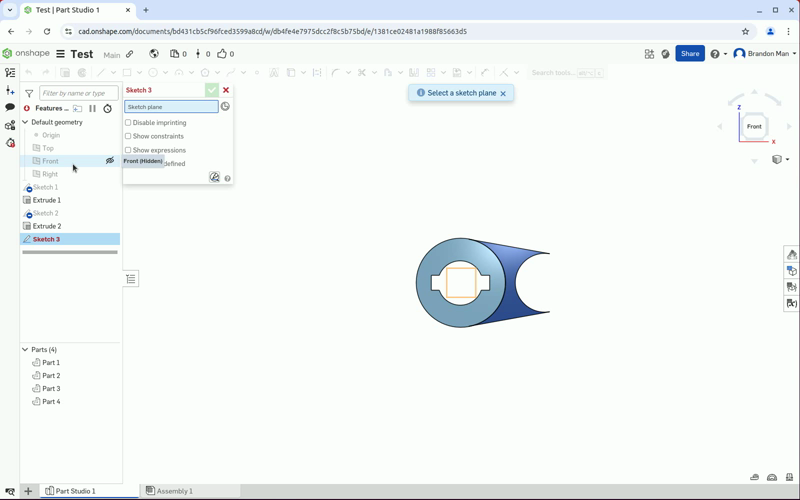
click(73, 163)
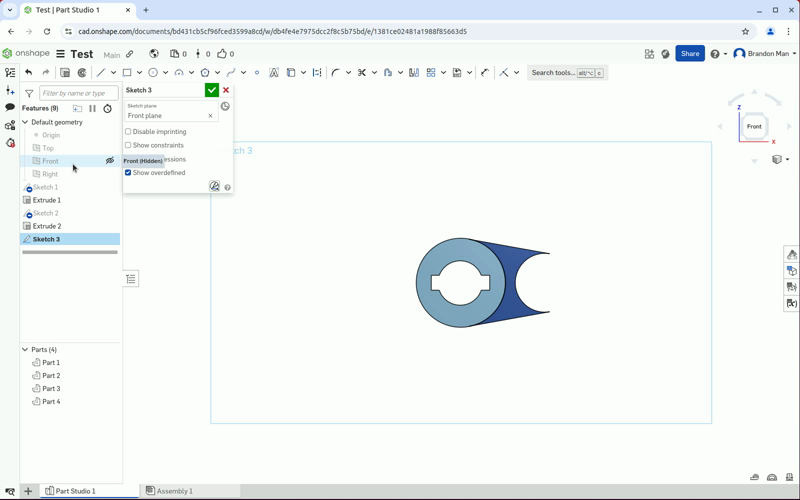
mouse_move(73, 352)
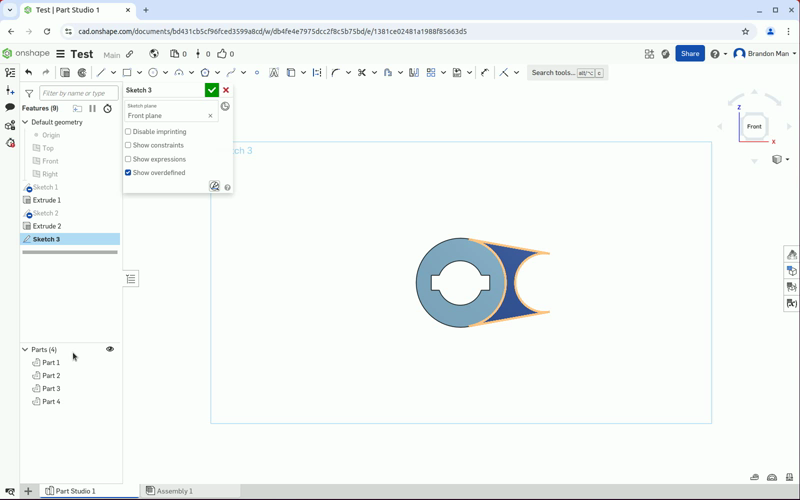
key(y)
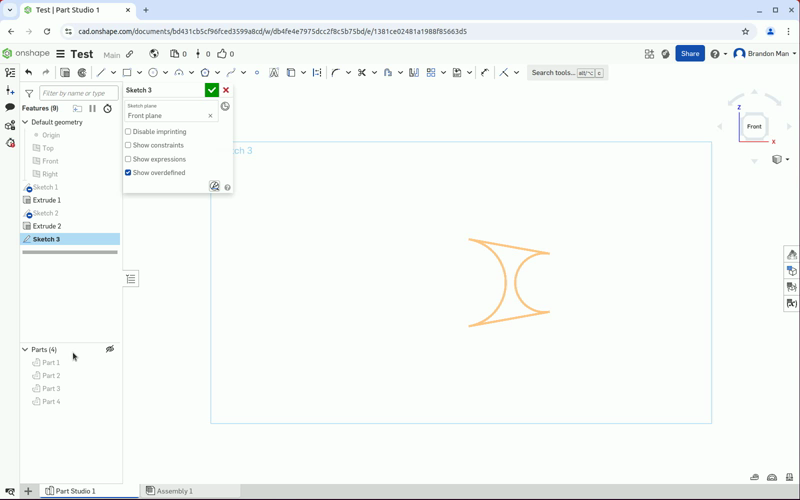
key(c)
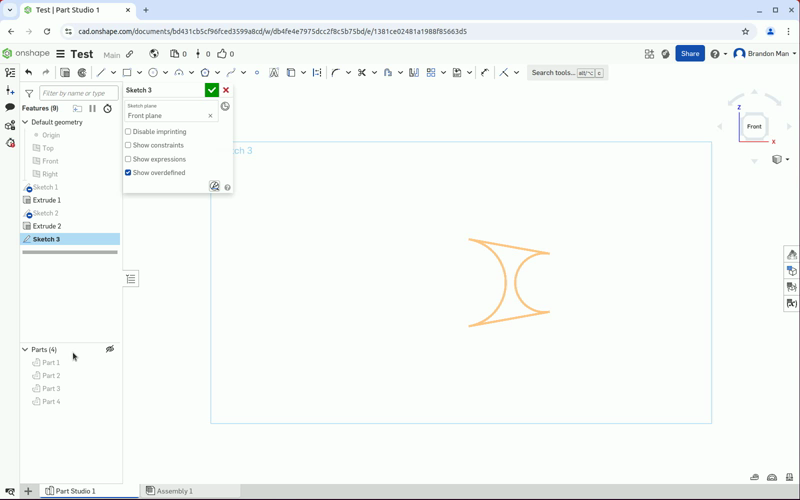
key_down(shift)
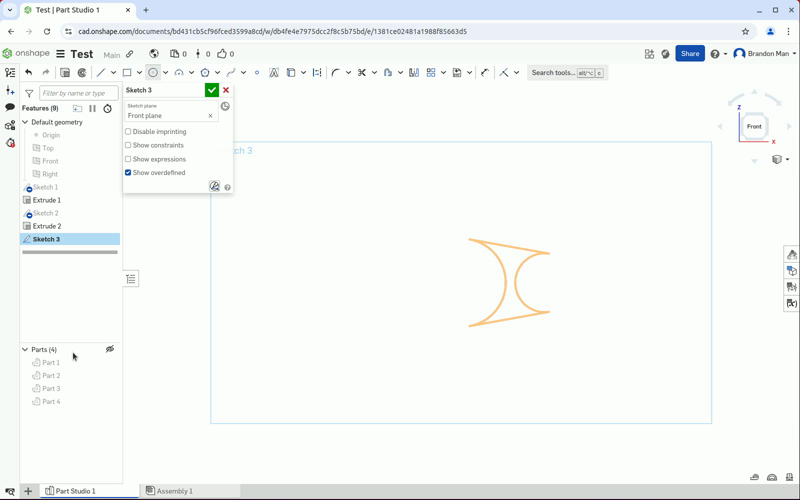
mouse_move(544, 282)
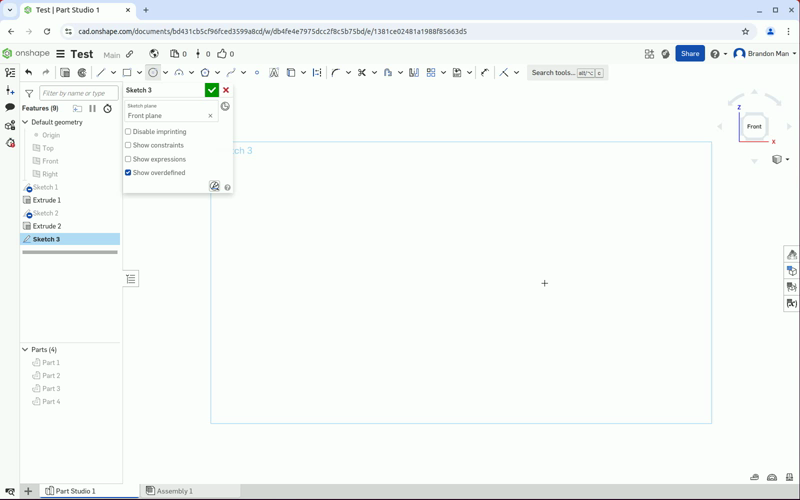
click(544, 282)
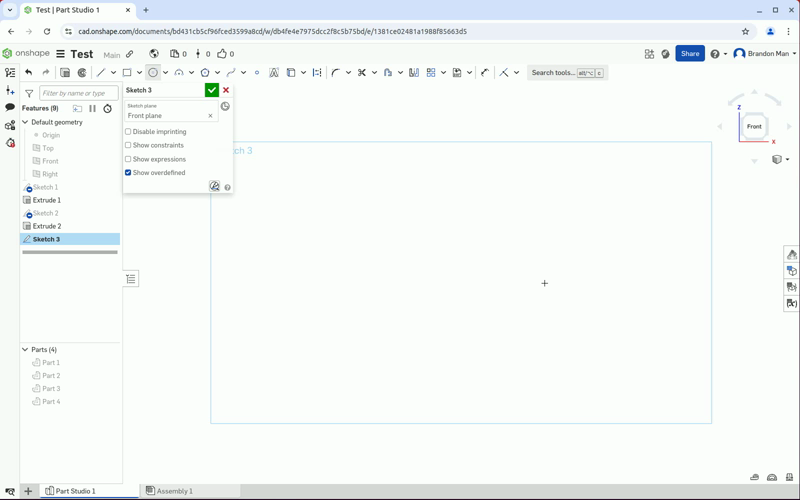
key_up(shift)
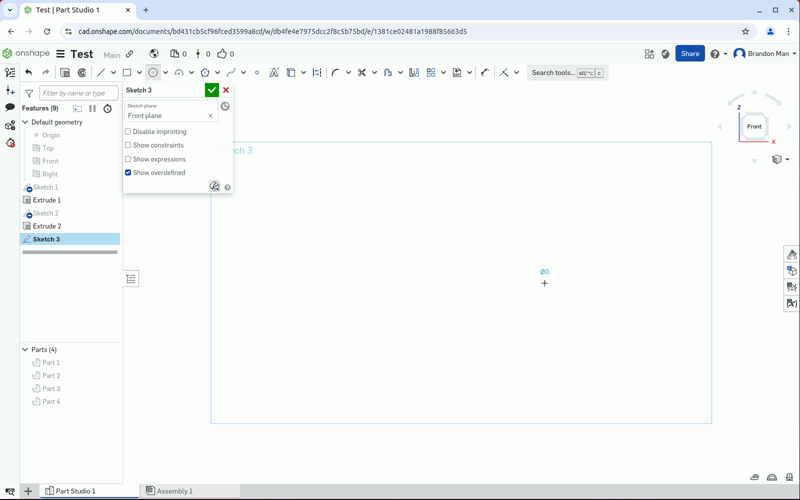
mouse_move(573, 282)
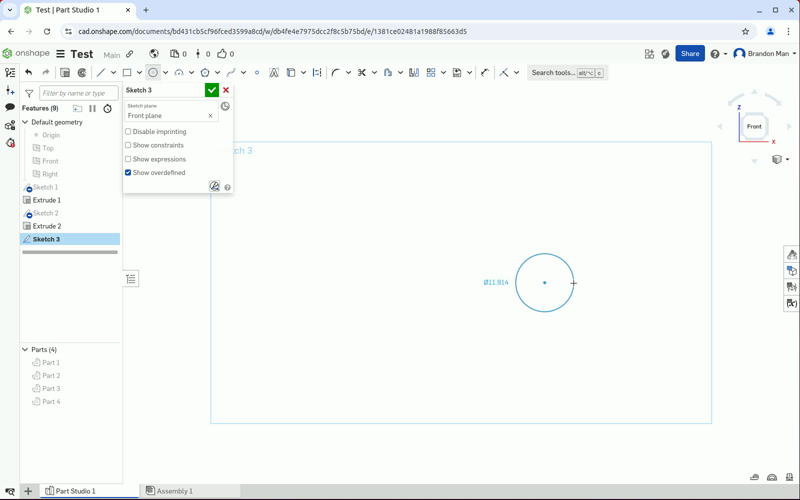
click(573, 282)
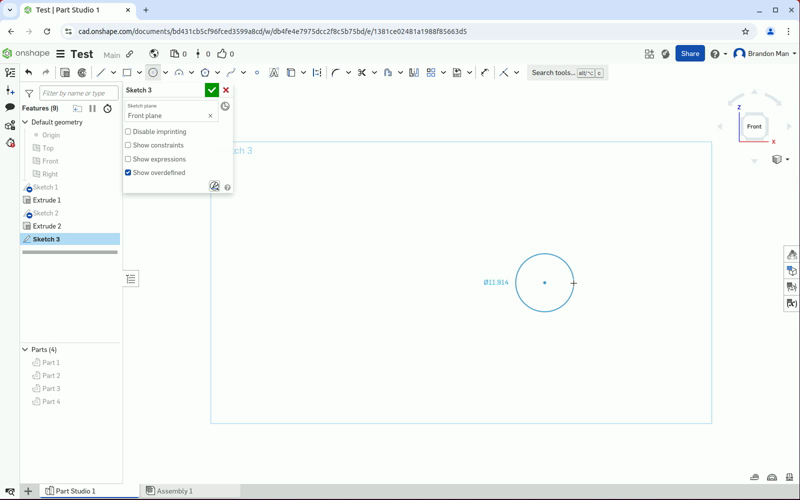
key(esc)
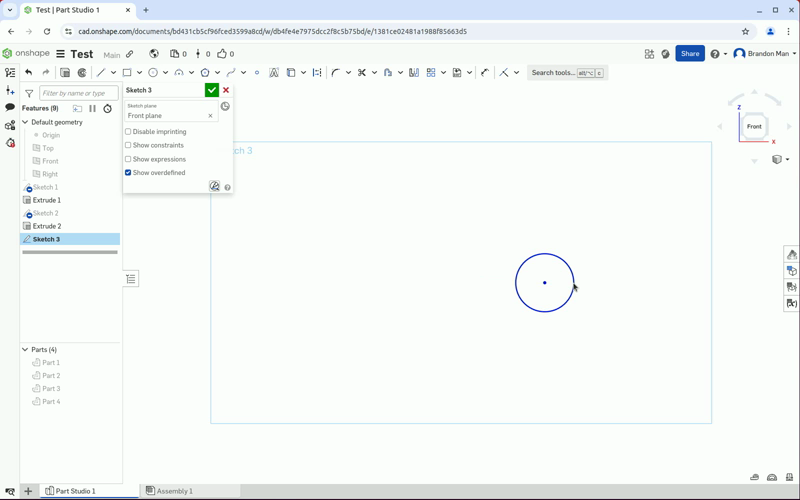
key(c)
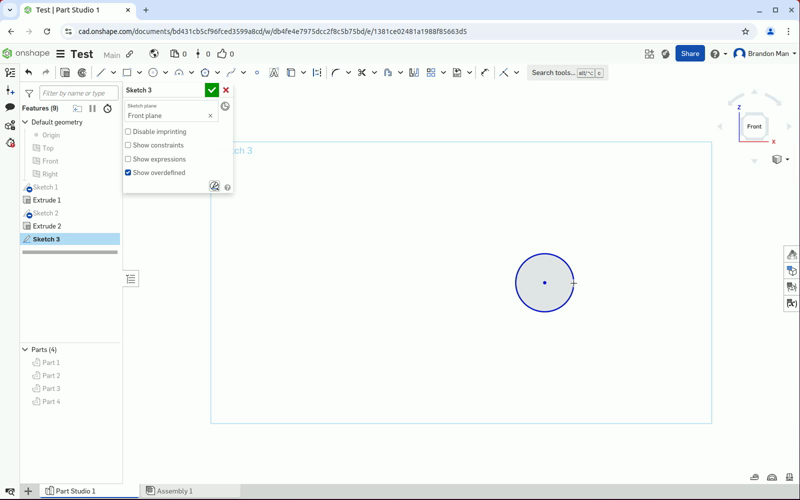
key_down(shift)
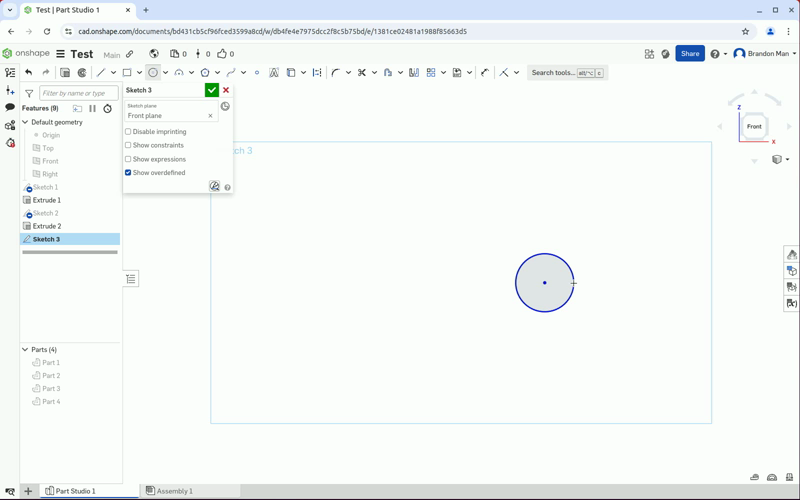
mouse_move(544, 282)
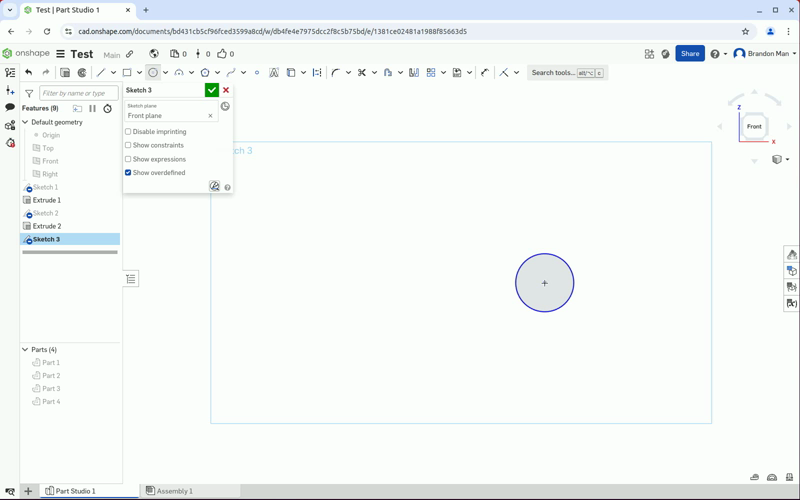
click(544, 282)
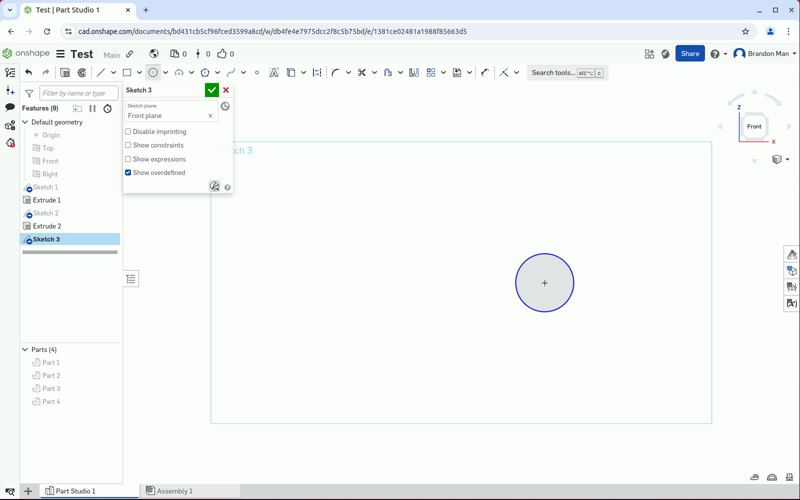
key_up(shift)
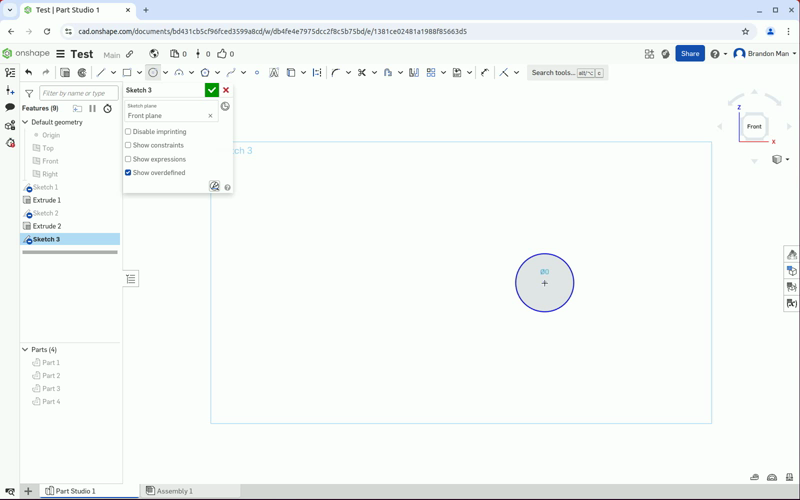
mouse_move(567, 282)
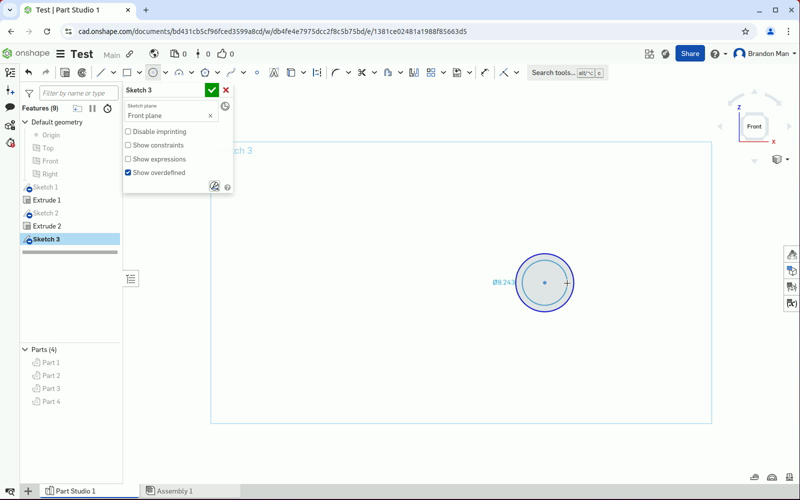
click(567, 282)
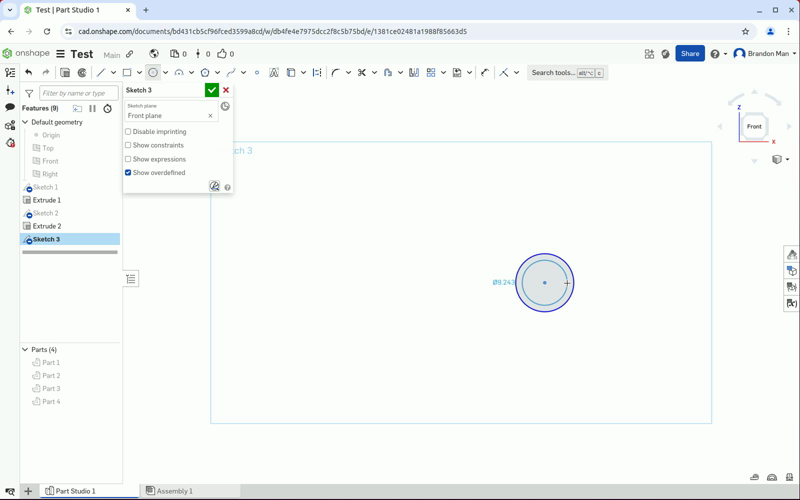
key(esc)
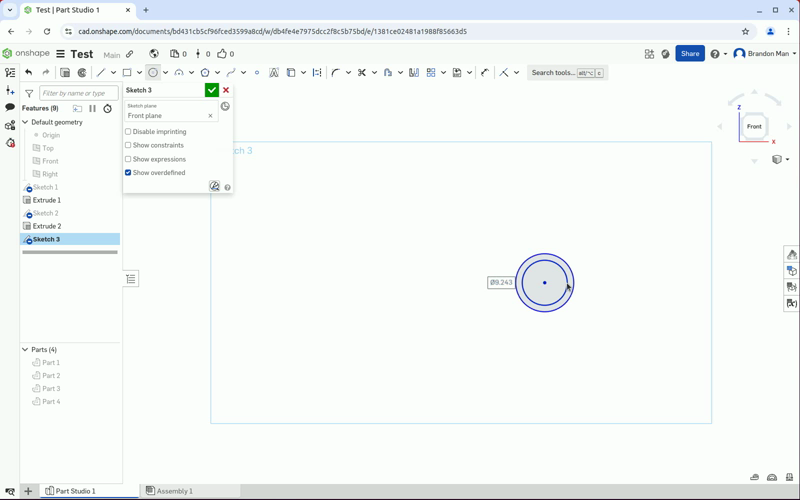
mouse_move(516, 283)
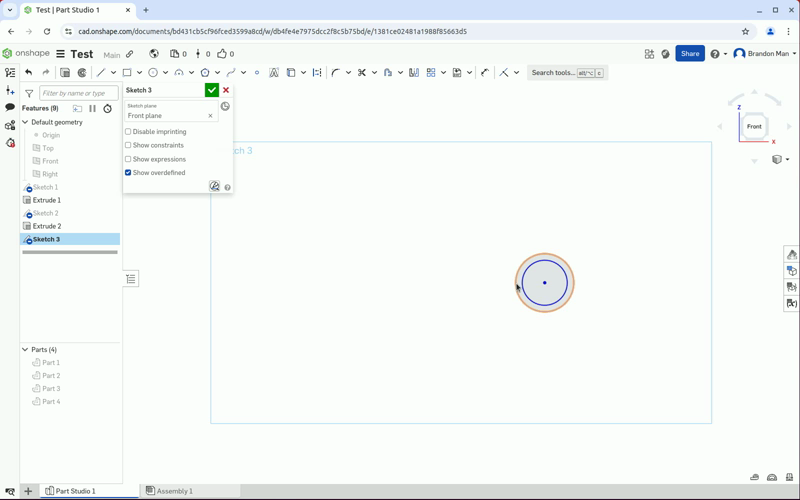
scroll(6)
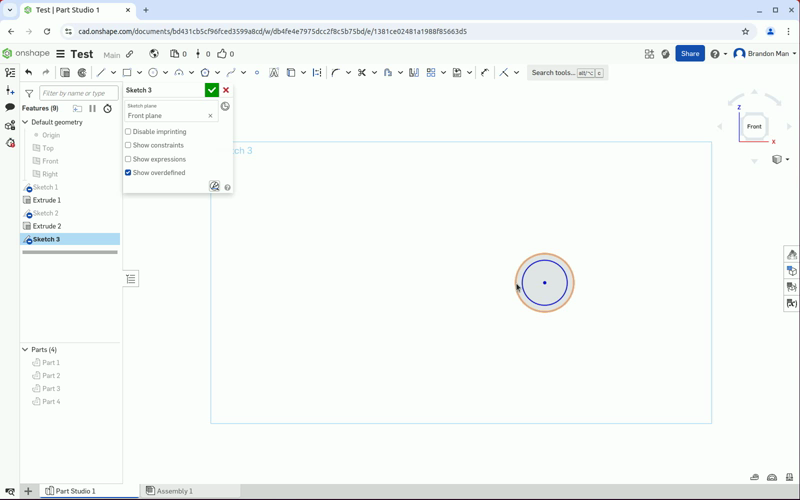
scroll(6)
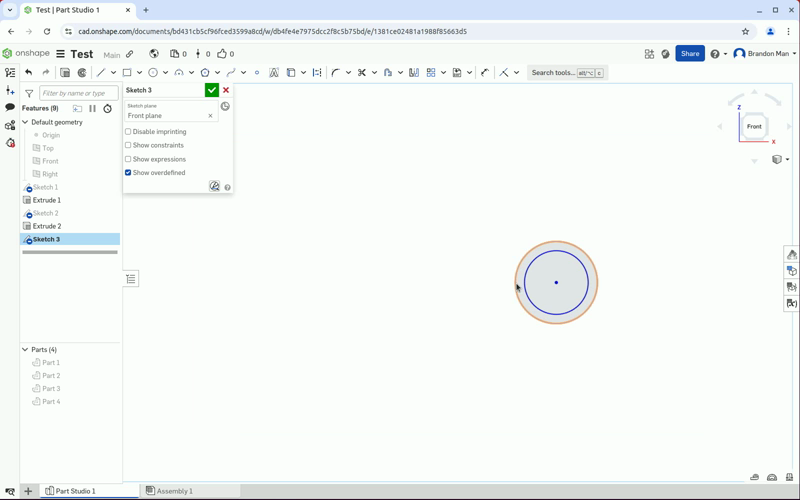
scroll(6)
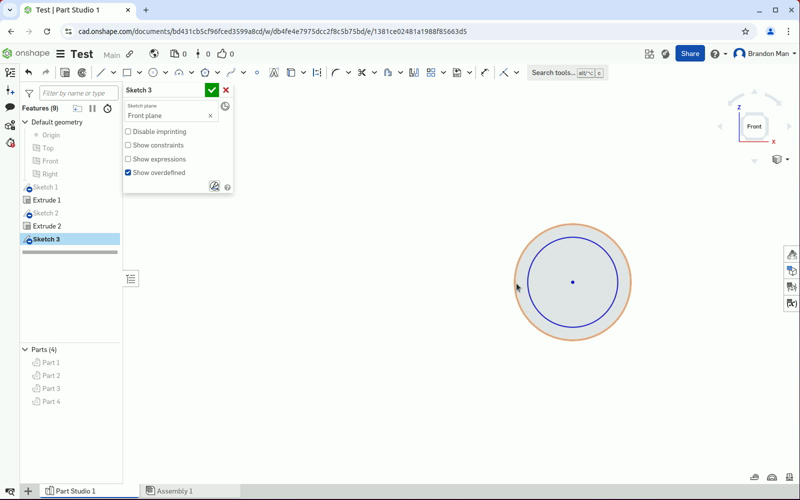
scroll(6)
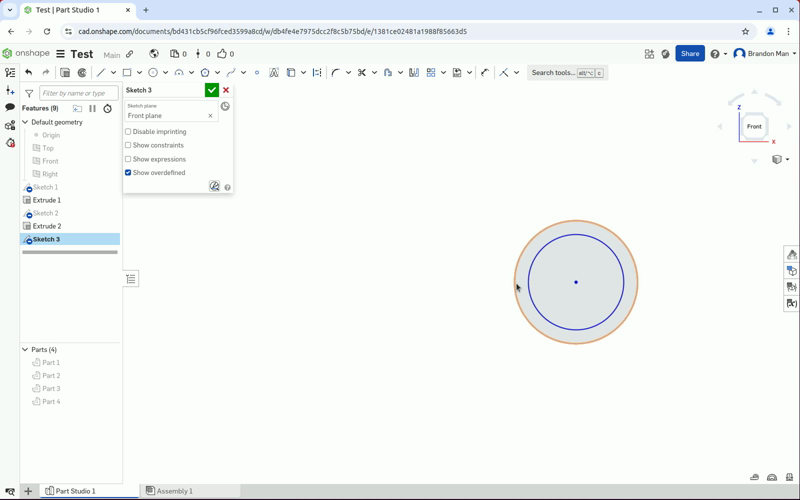
scroll(6)
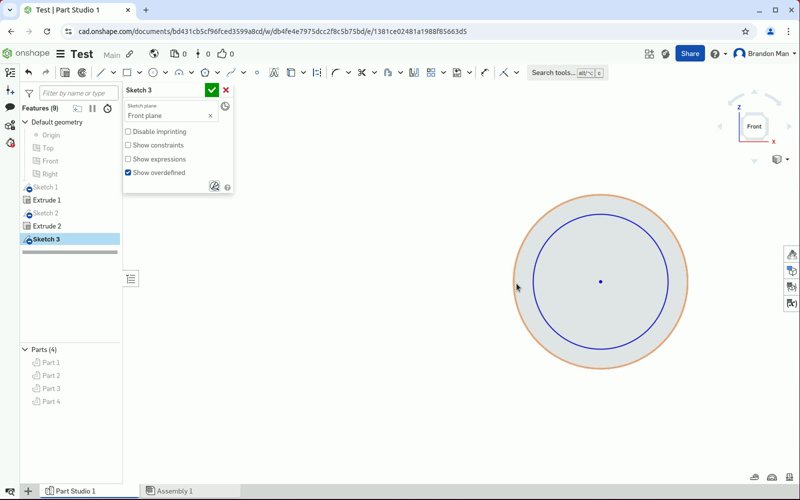
scroll(6)
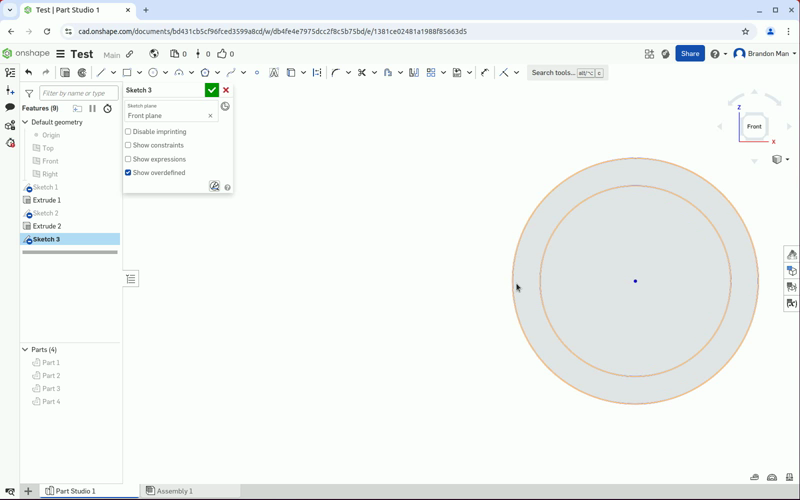
scroll(6)
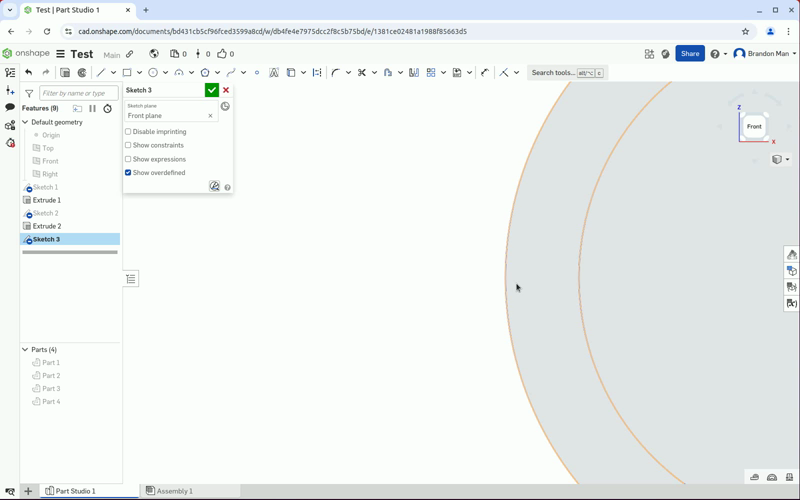
click(516, 283)
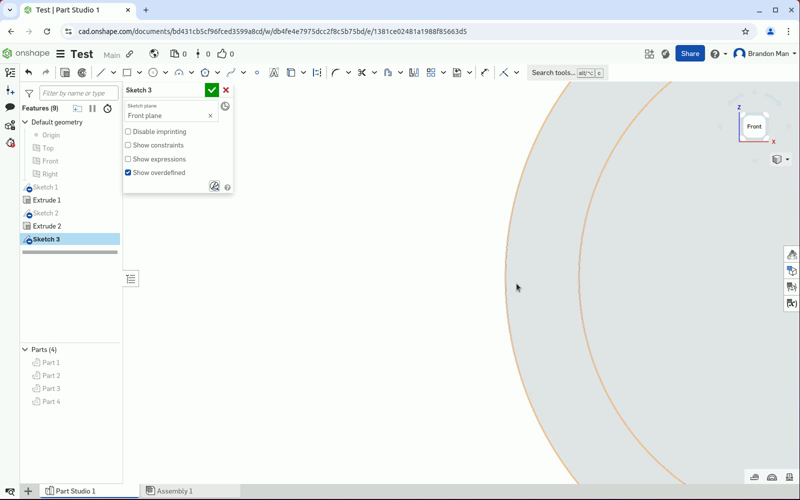
scroll(-6)
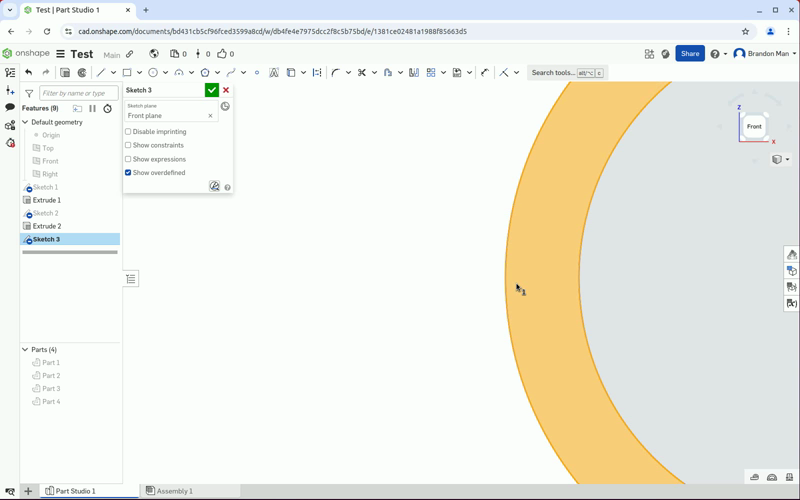
scroll(-6)
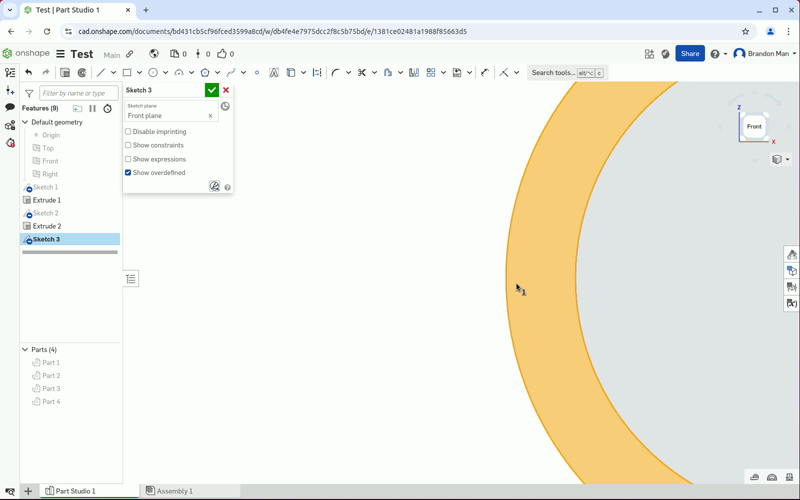
scroll(-6)
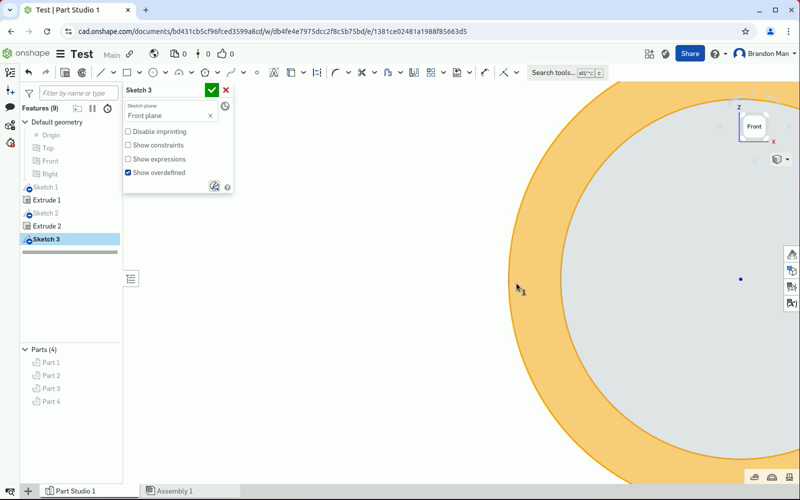
scroll(-6)
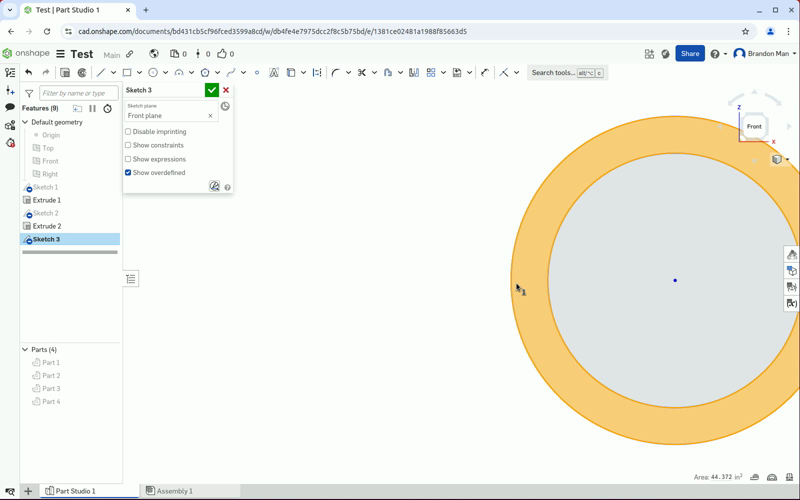
scroll(-6)
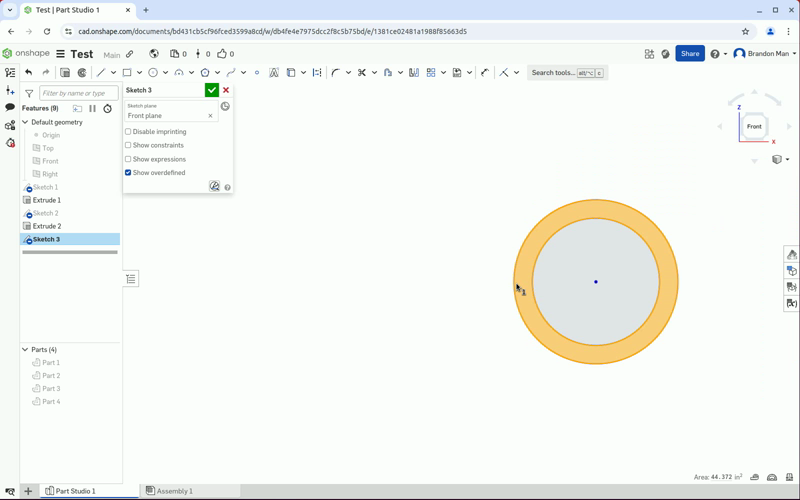
scroll(-6)
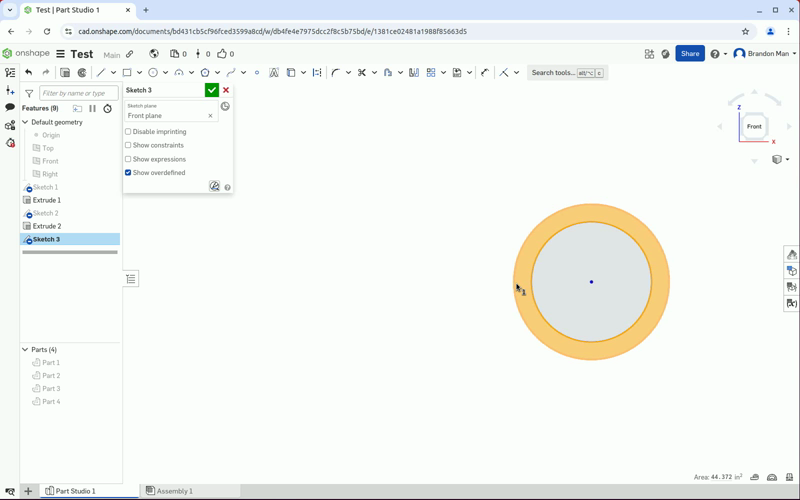
scroll(-6)
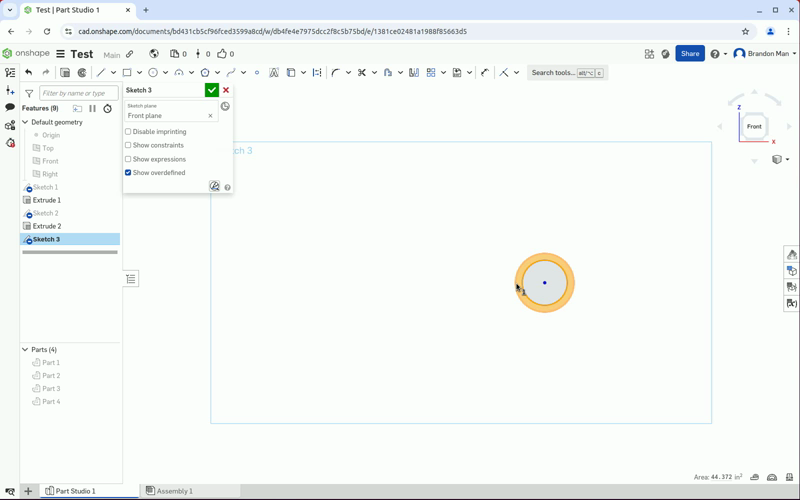
mouse_move(73, 352)
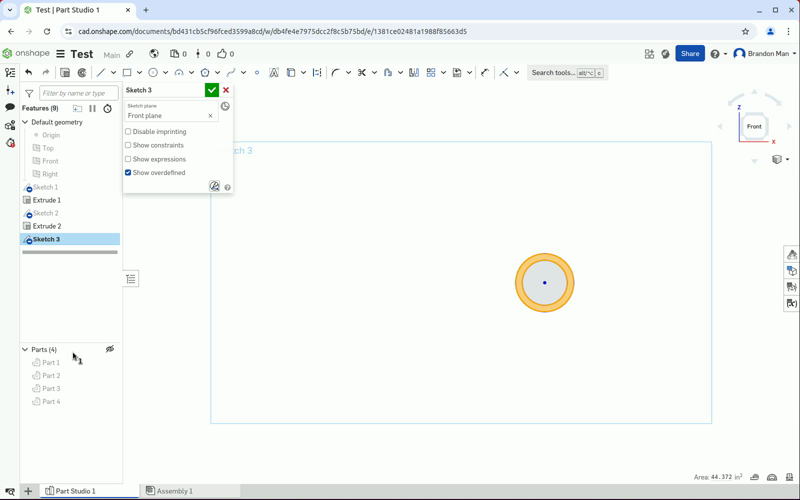
key(shift+y)
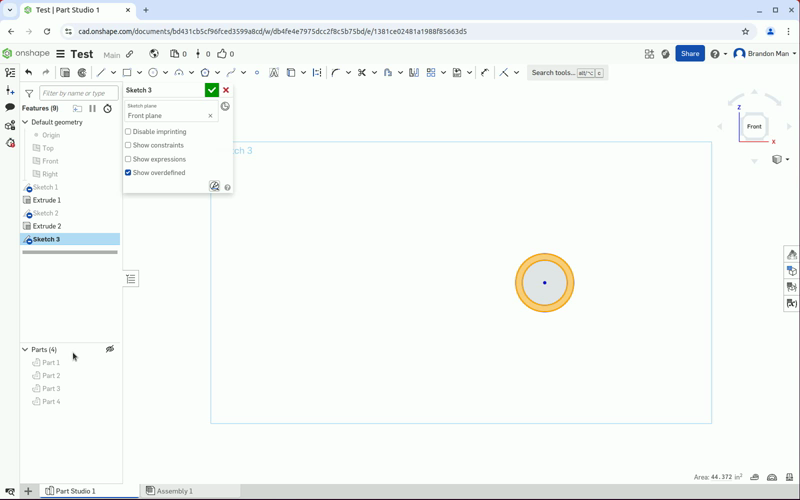
key(shift+e)
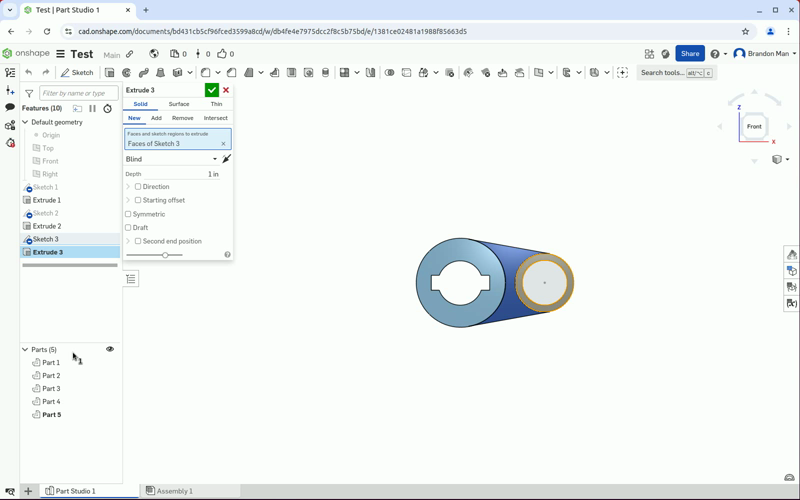
mouse_move(143, 106)
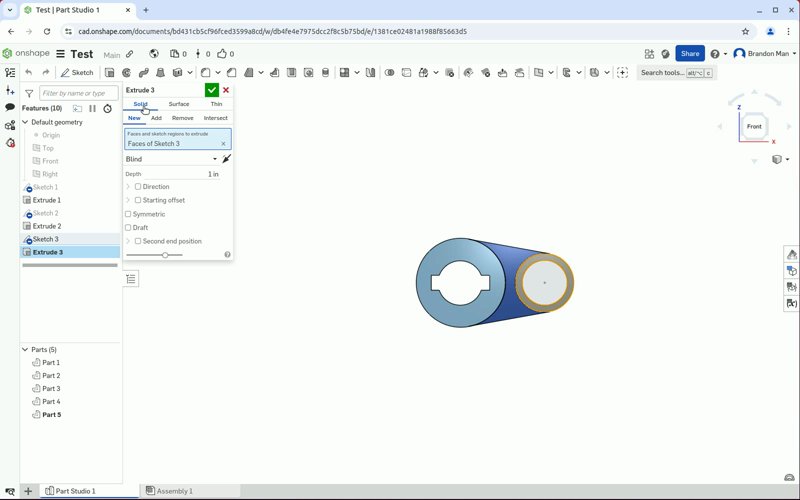
click(143, 106)
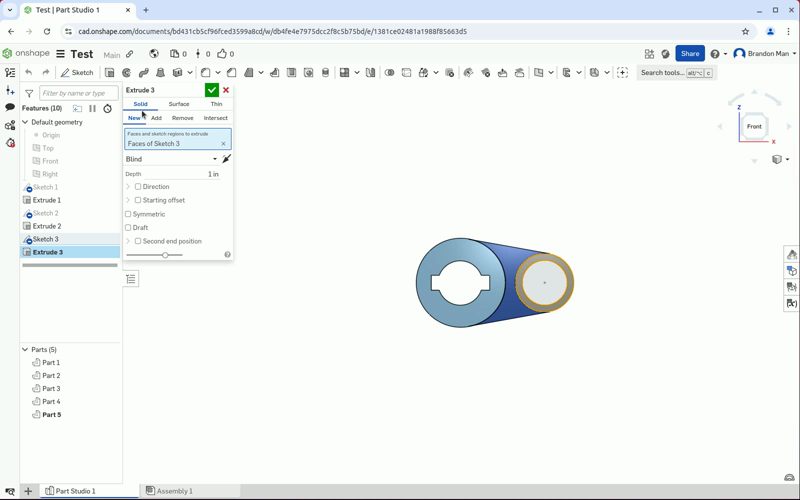
mouse_move(137, 120)
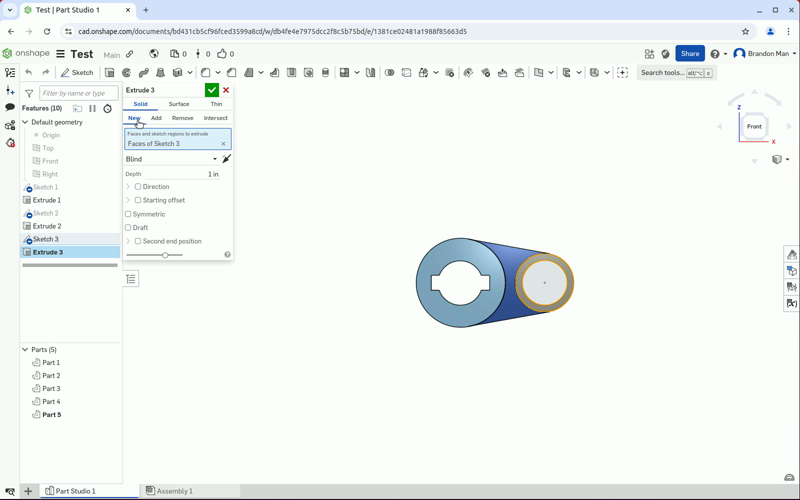
click(137, 120)
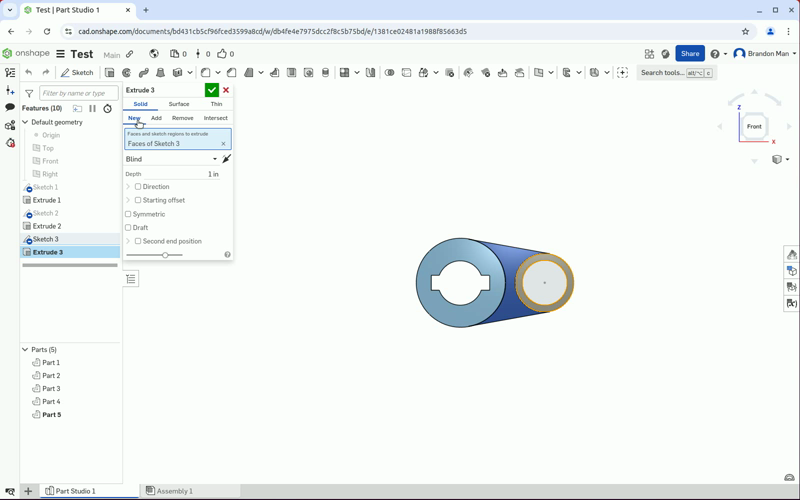
key(tab, 4)
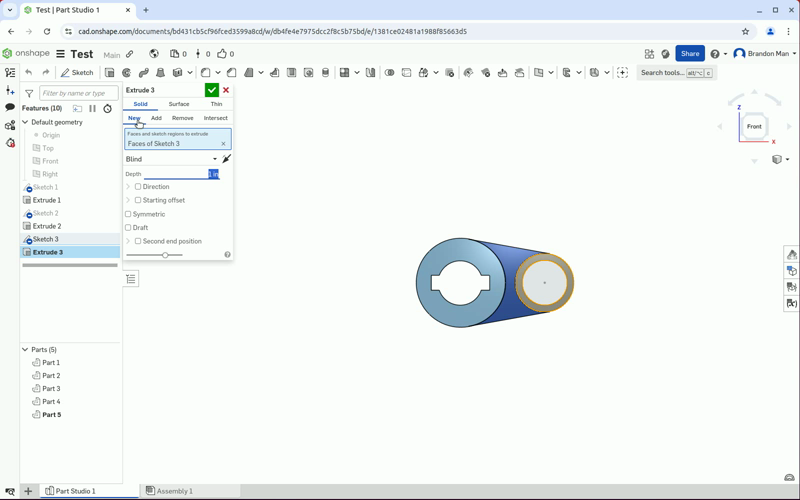
text(7.943)
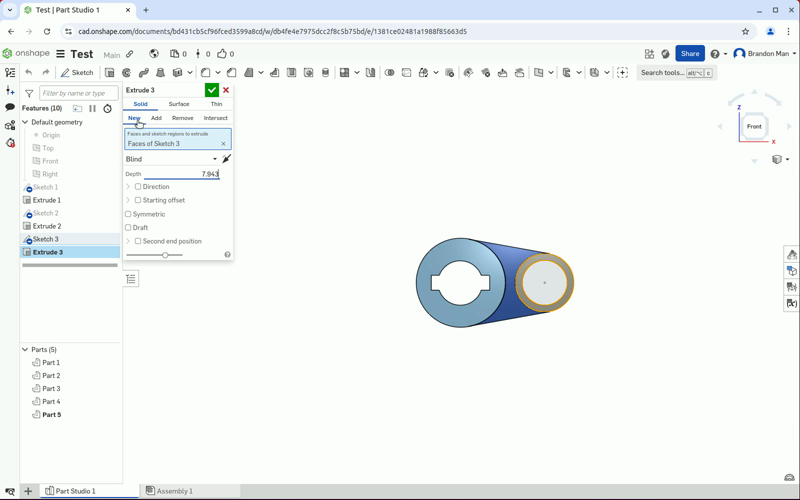
key(enter)
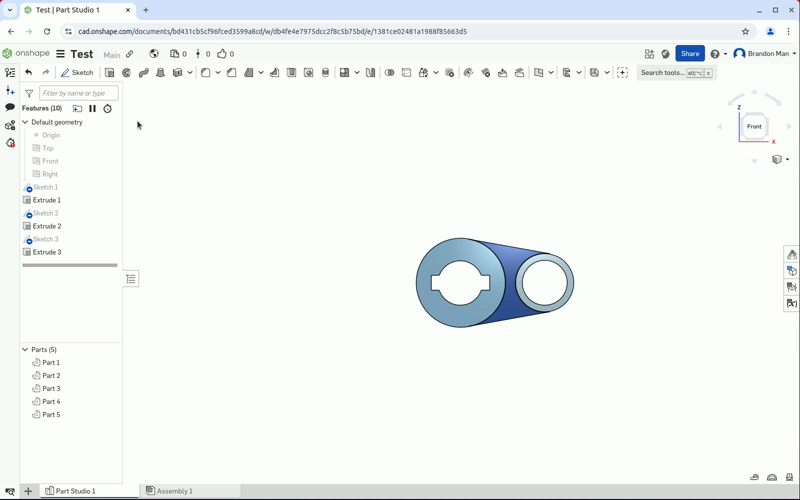
key(shift+h)
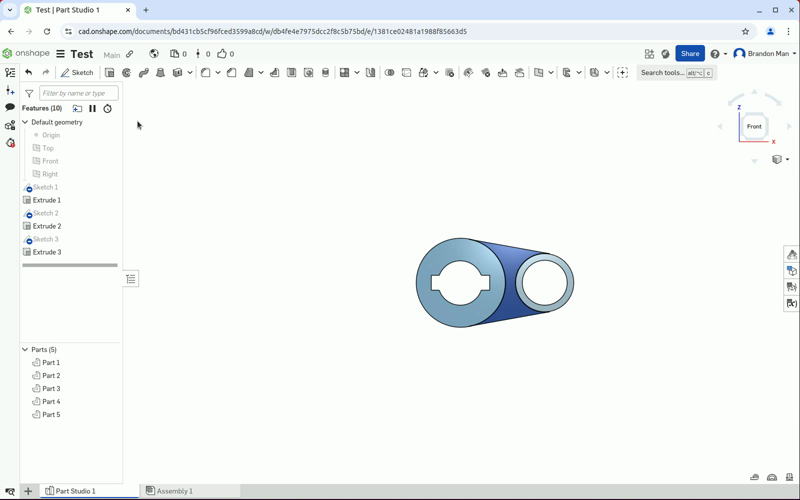
key(shift+h)
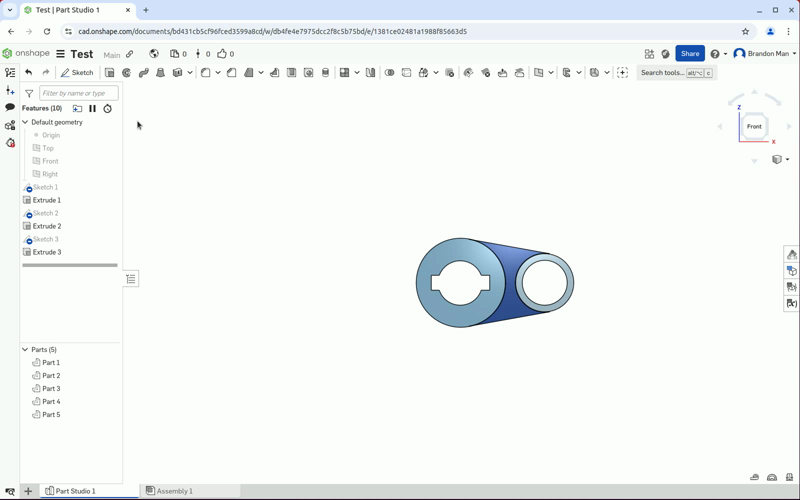
mouse_move(73, 189)
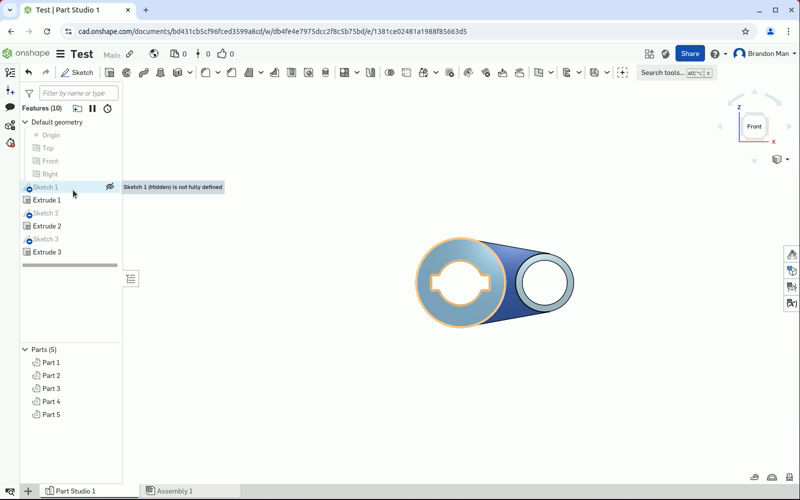
click(73, 189)
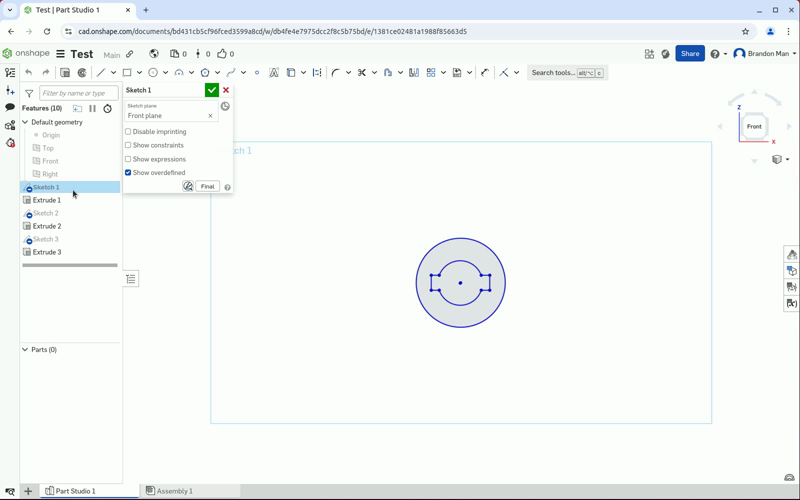
mouse_move(229, 92)
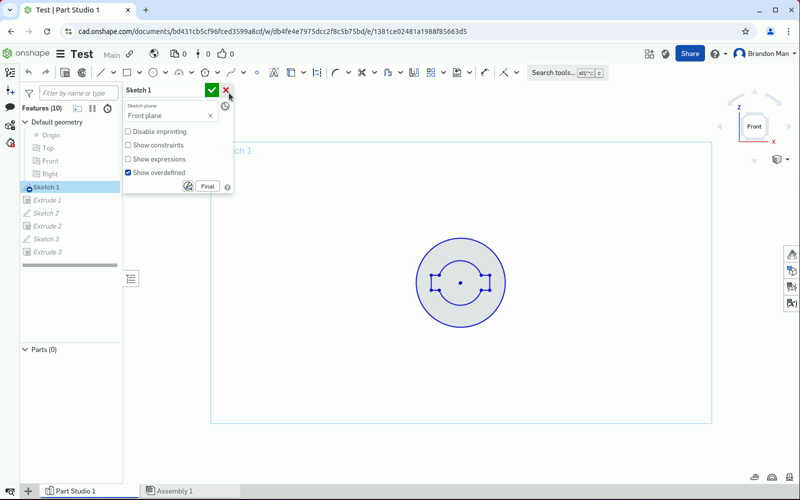
click(229, 92)
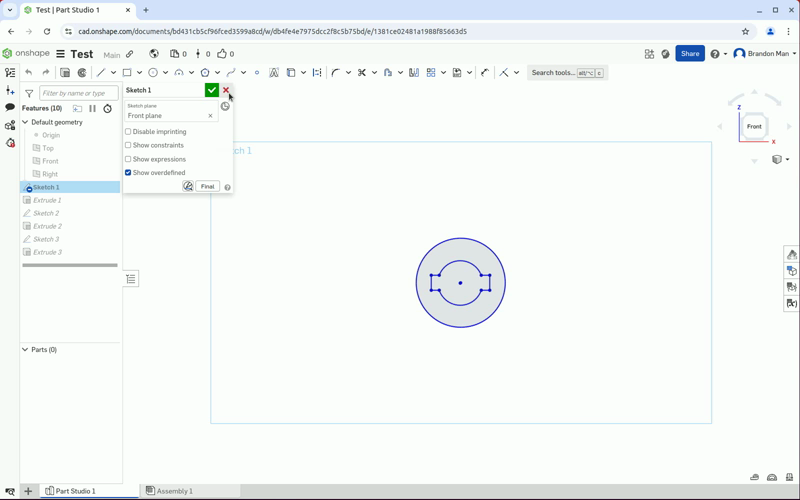
key(shift+s)
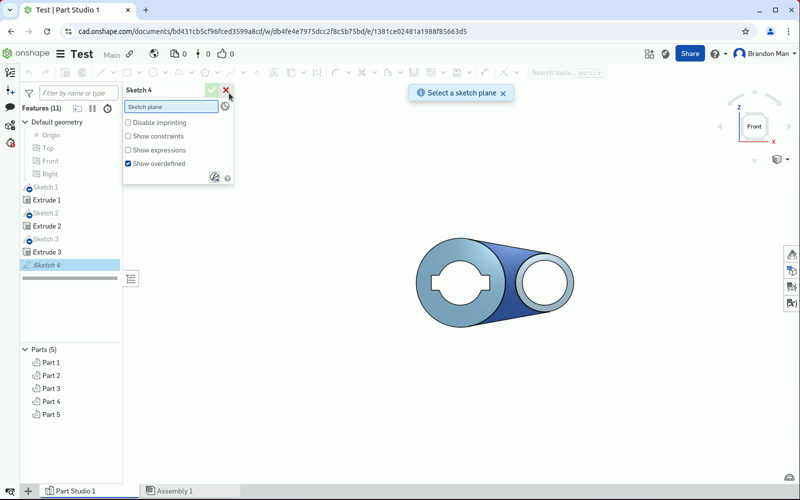
mouse_move(73, 163)
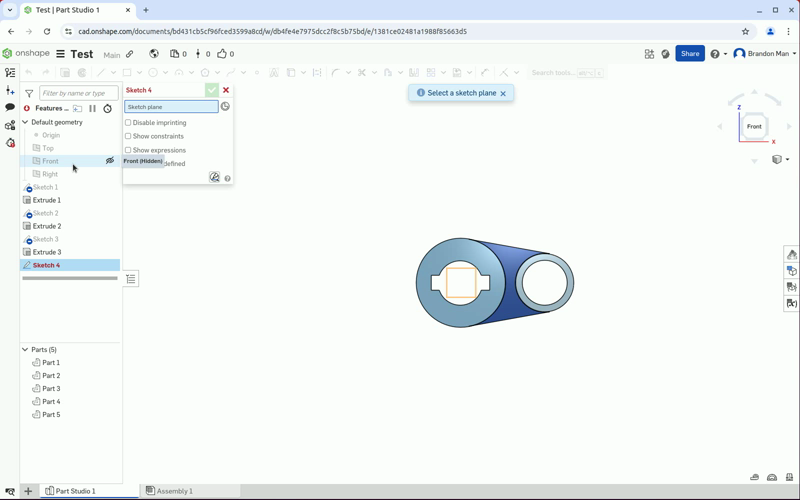
click(73, 163)
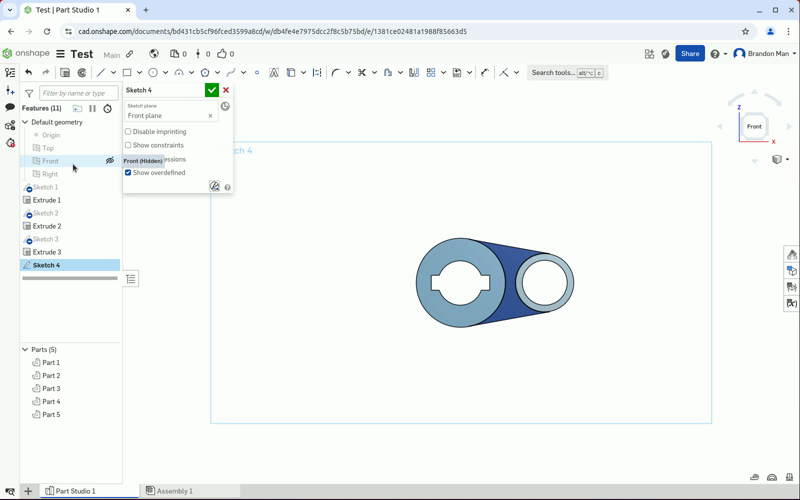
mouse_move(73, 352)
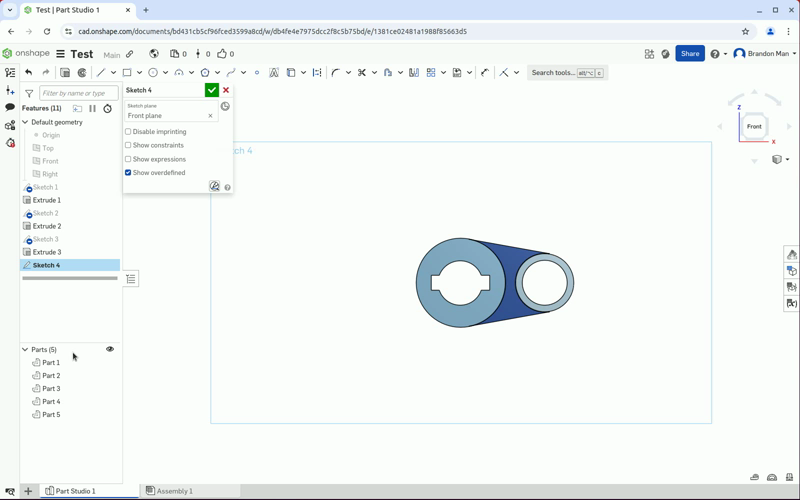
key(y)
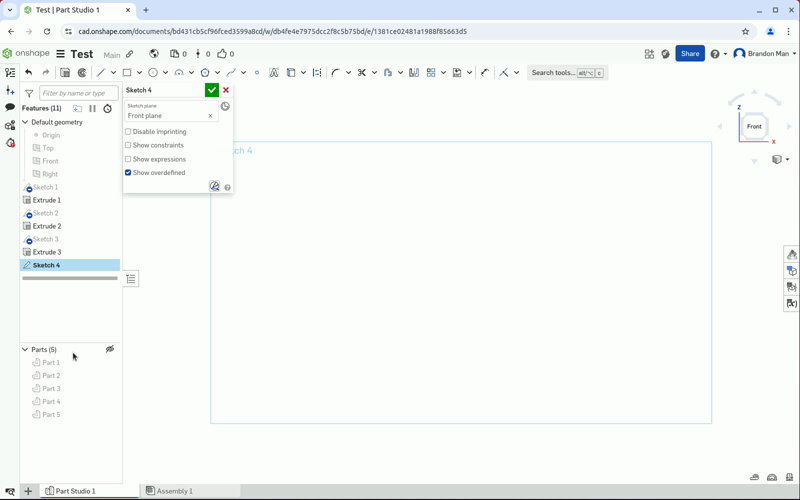
key(l)
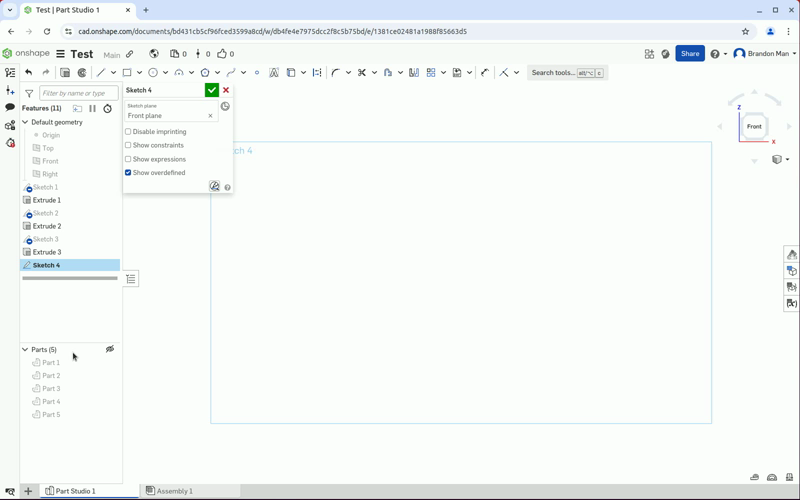
key_down(shift)
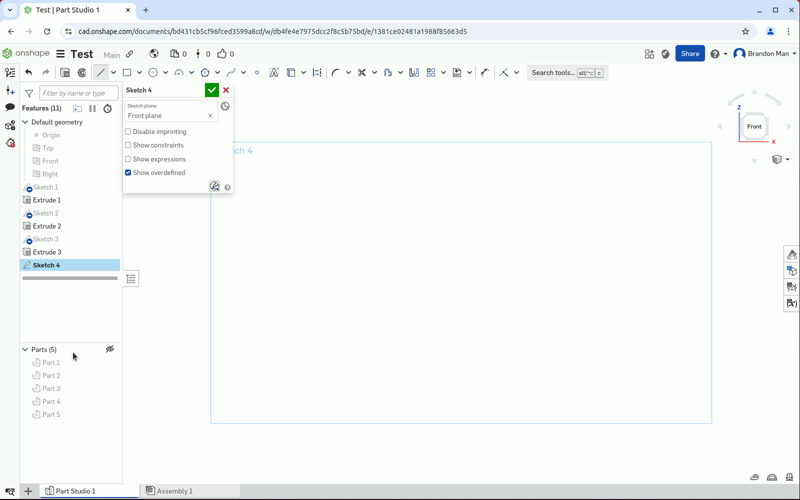
mouse_move(431, 290)
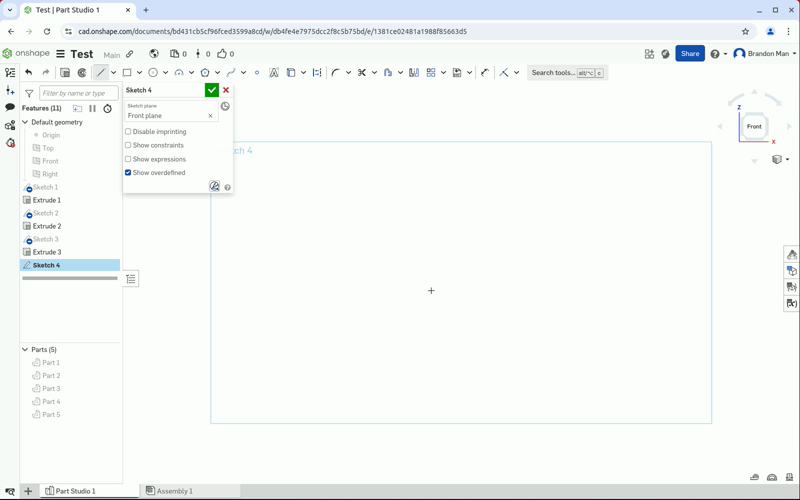
click(431, 290)
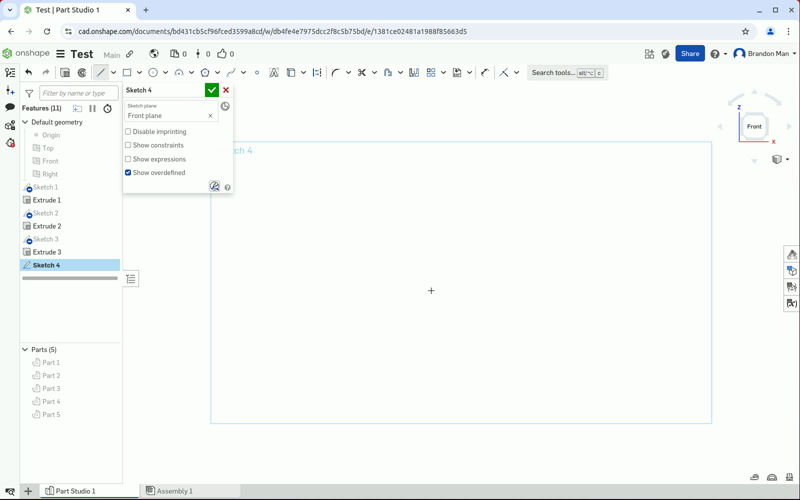
key_up(shift)
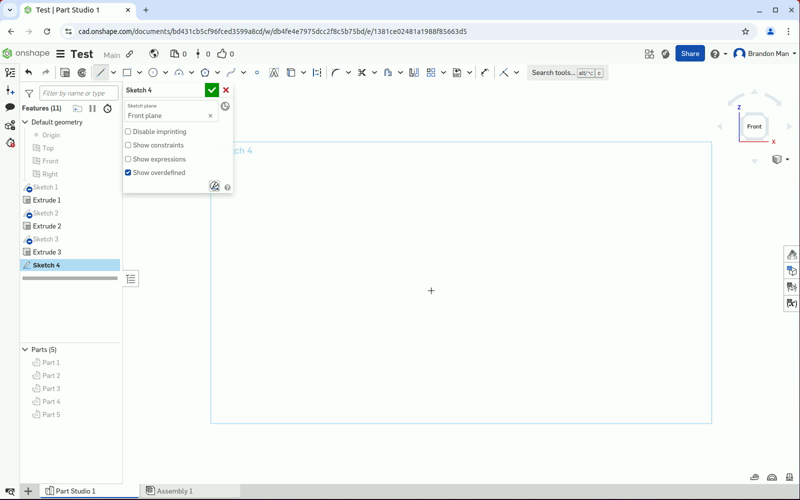
key_down(shift)
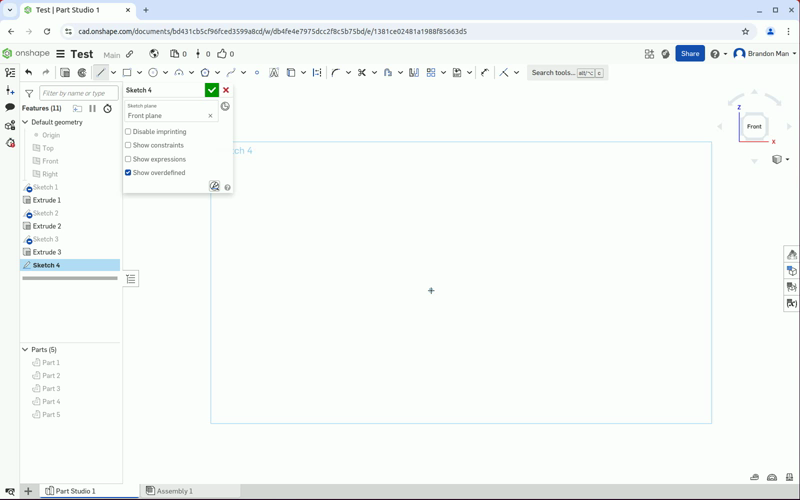
mouse_move(461, 290)
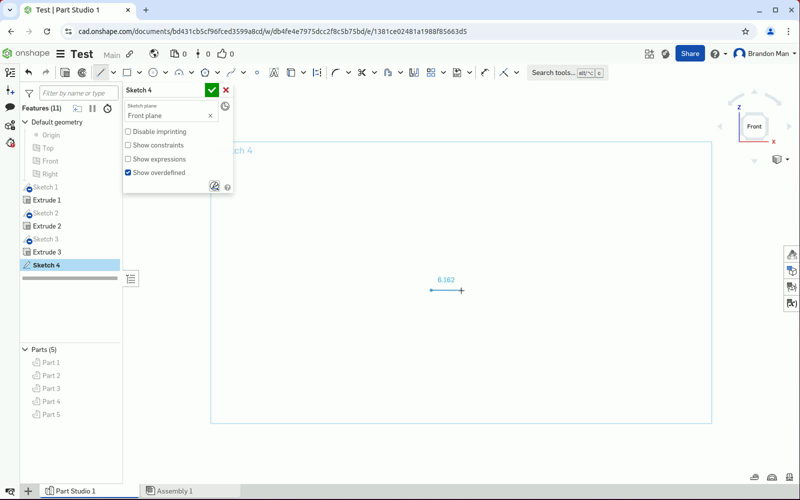
mouse_move(440, 290)
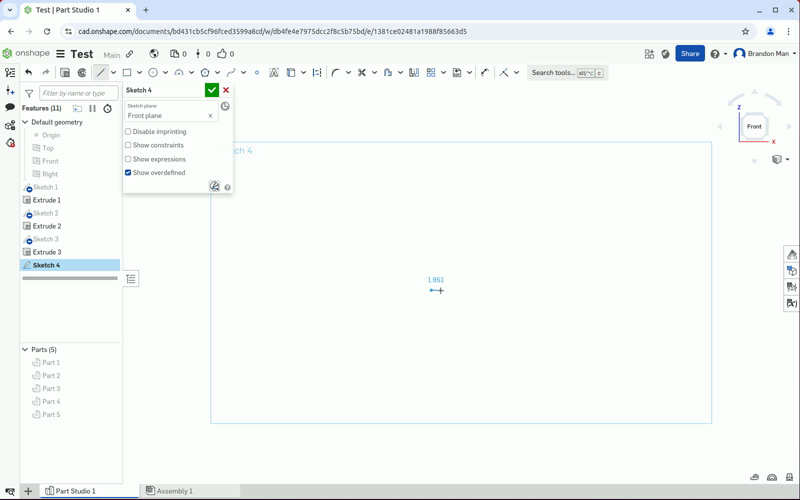
click(440, 290)
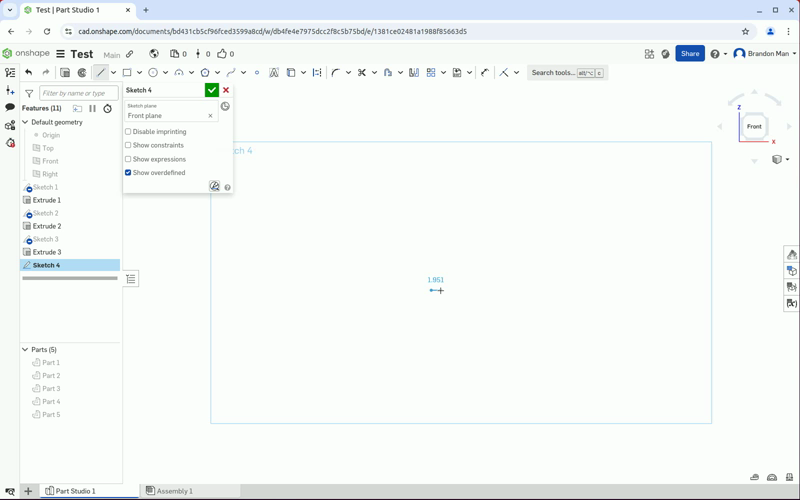
key_up(shift)
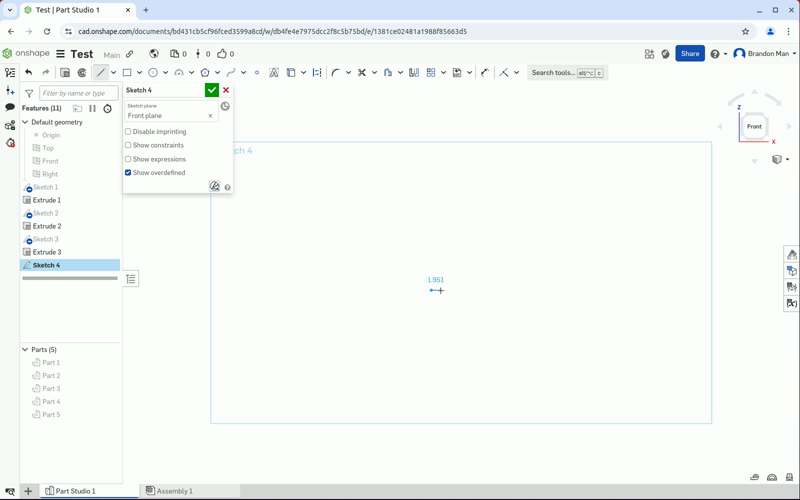
key(esc)
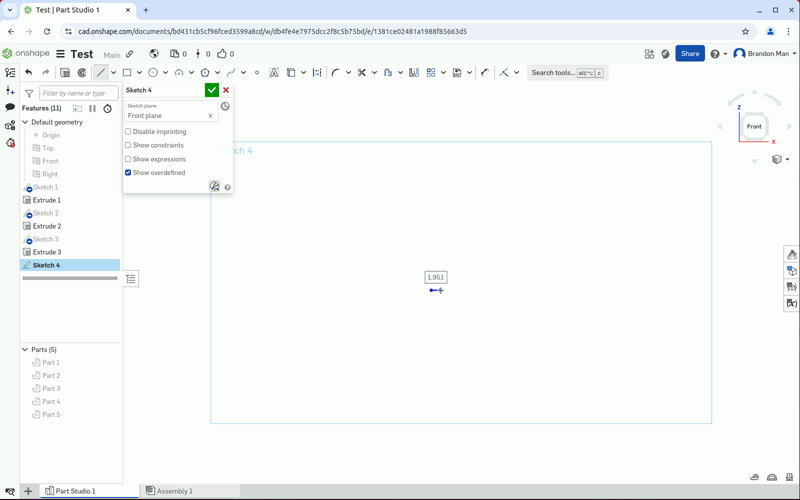
key(a)
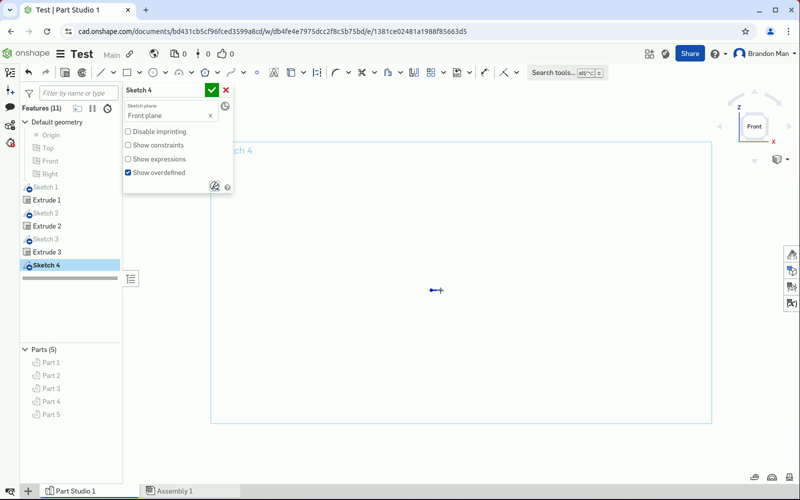
mouse_move(440, 290)
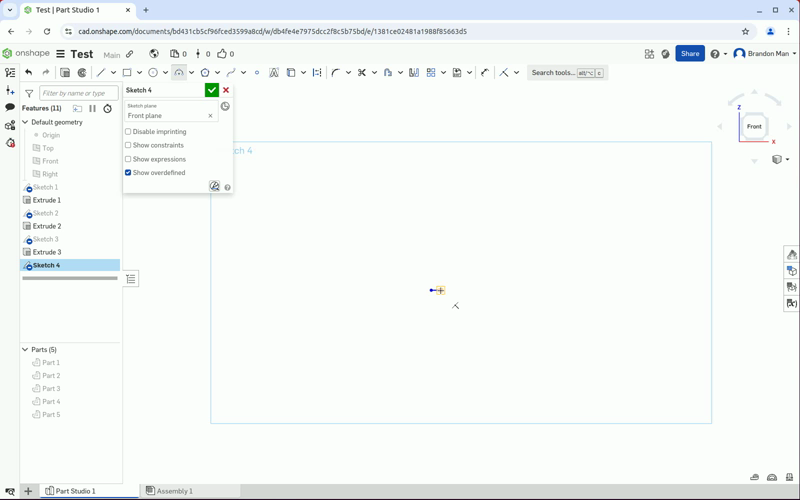
click(440, 290)
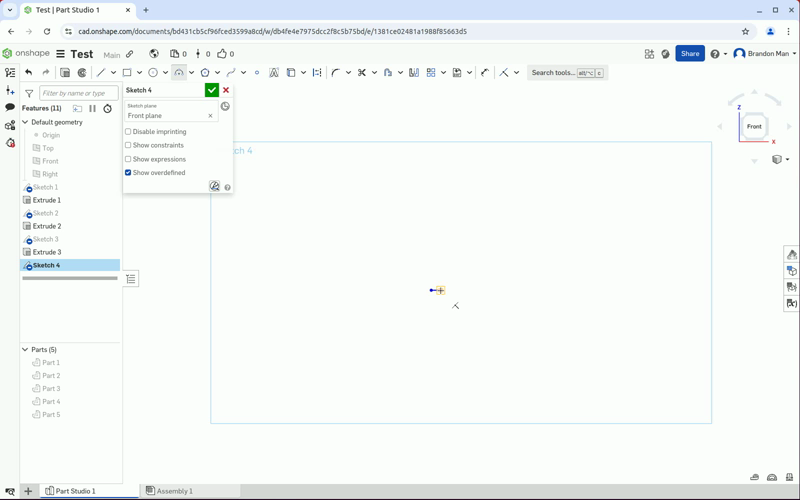
key_down(shift)
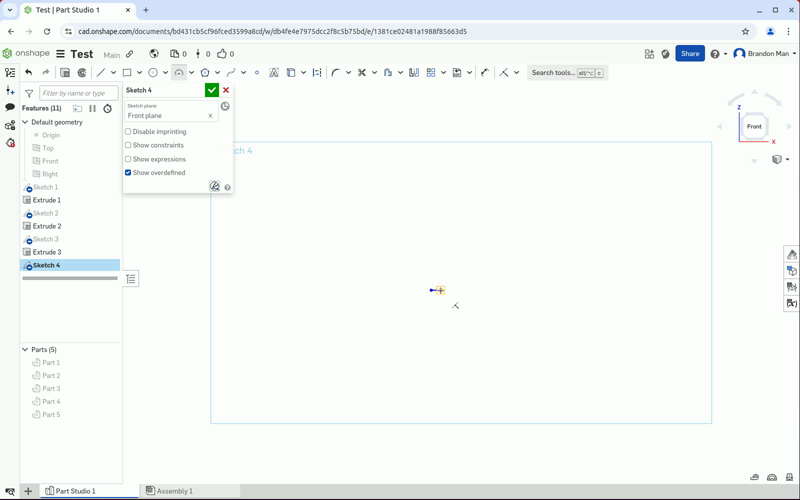
mouse_move(440, 273)
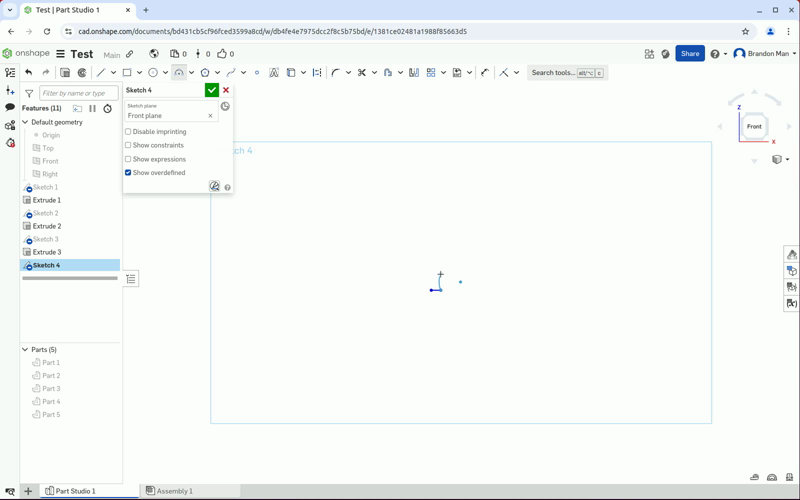
click(440, 273)
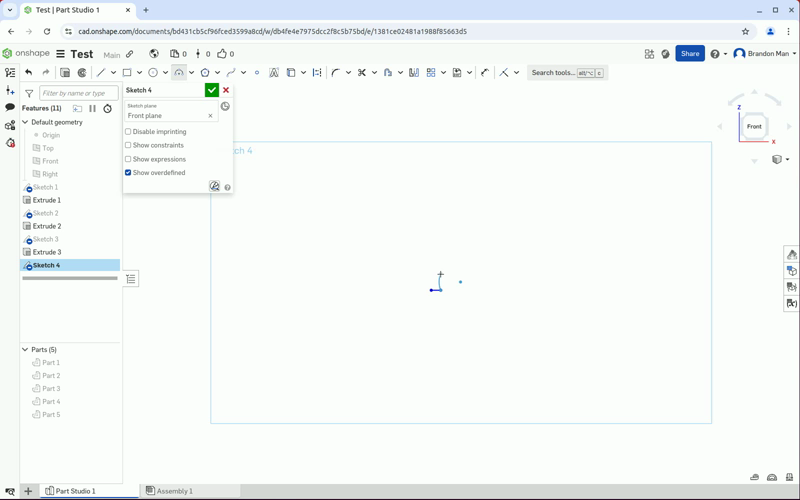
mouse_move(439, 281)
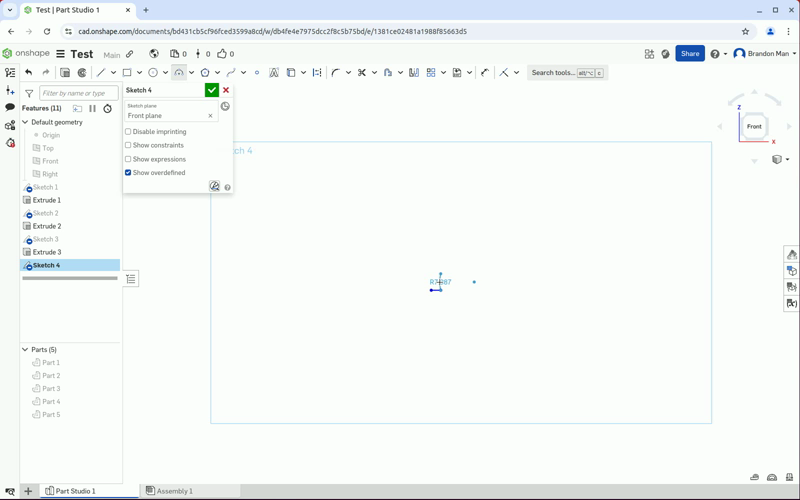
click(439, 281)
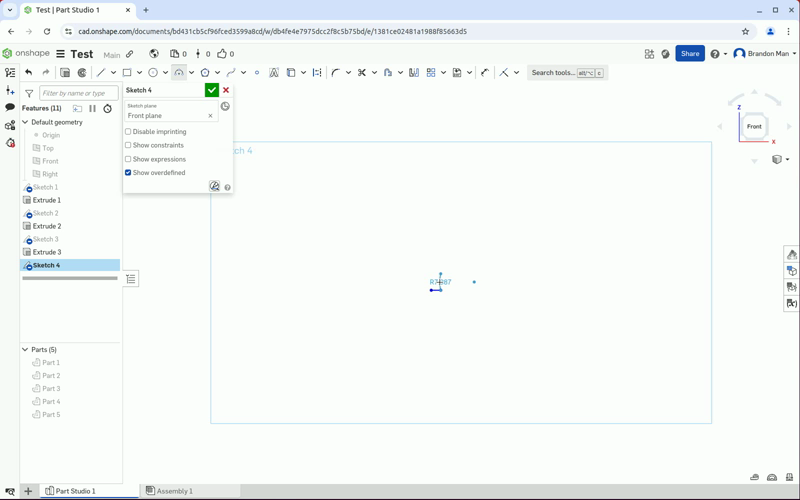
key_up(shift)
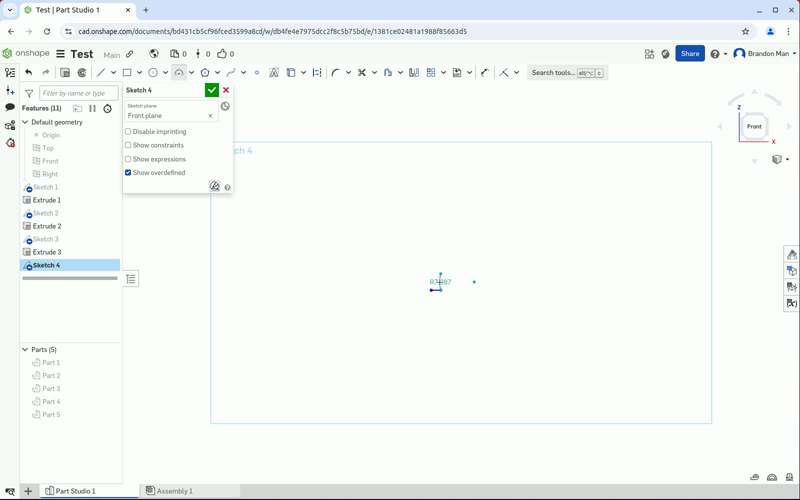
key(esc)
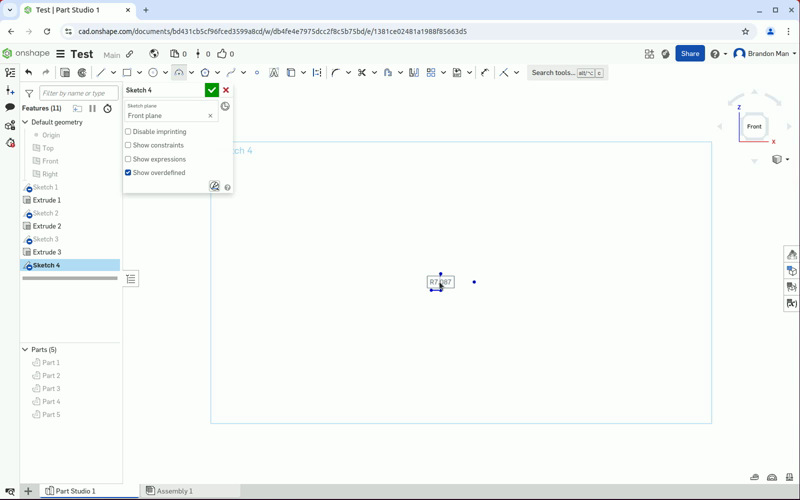
key(l)
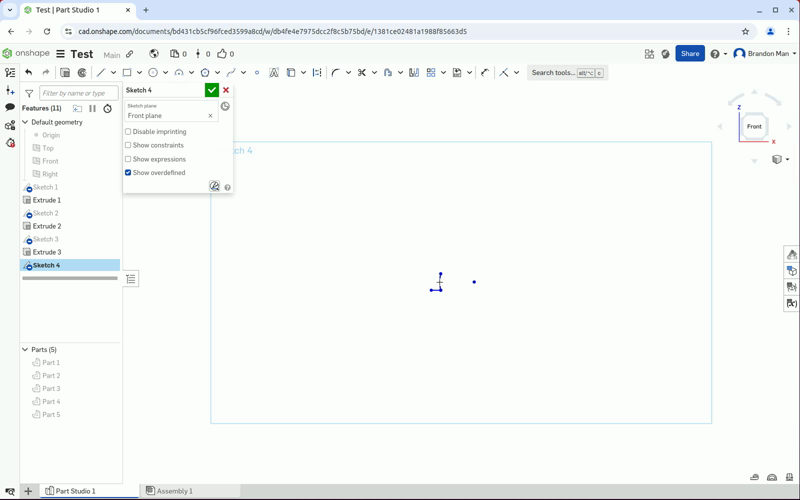
mouse_move(440, 273)
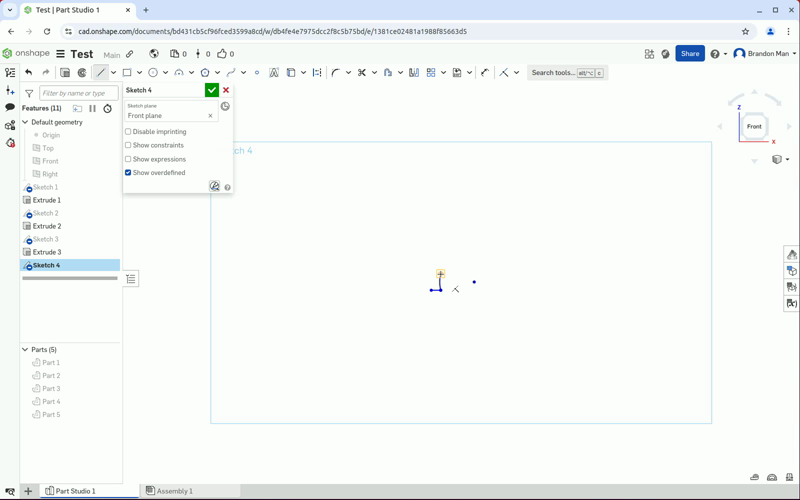
click(440, 273)
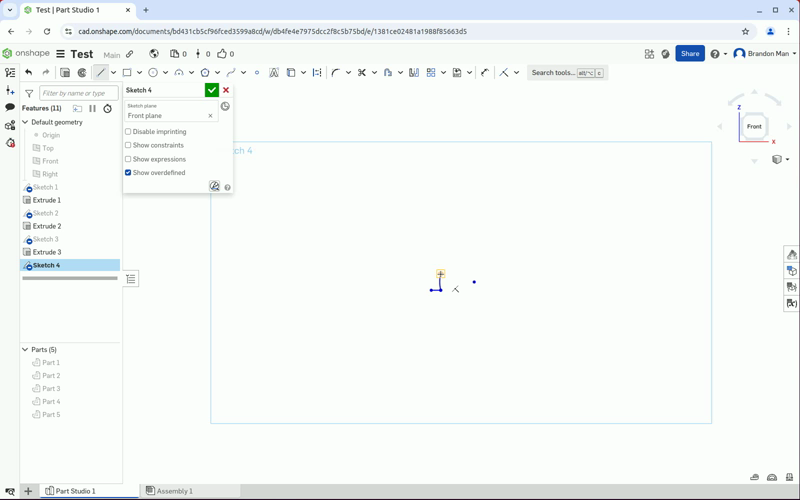
key_down(shift)
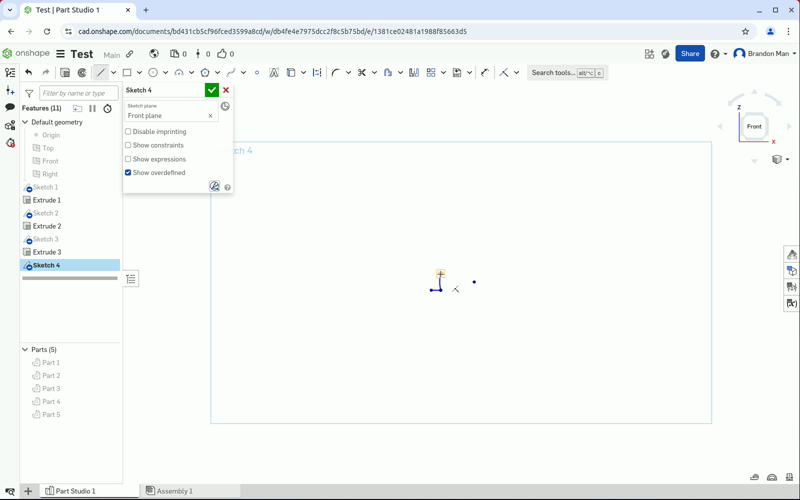
mouse_move(470, 273)
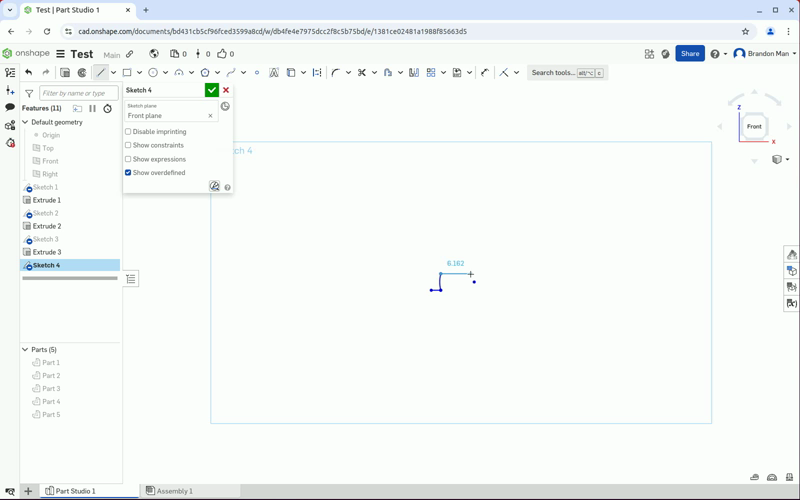
mouse_move(431, 273)
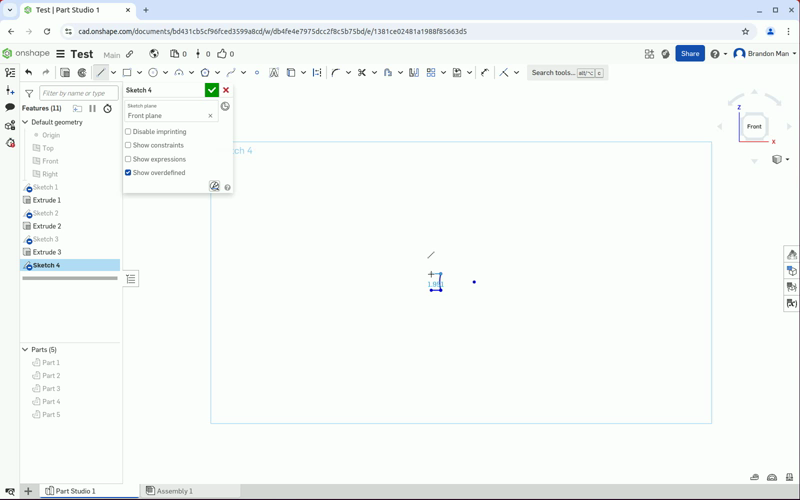
click(431, 273)
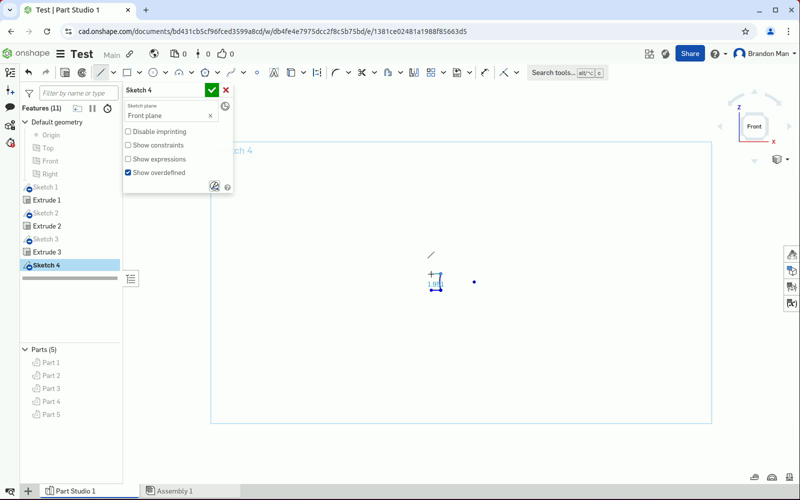
key_up(shift)
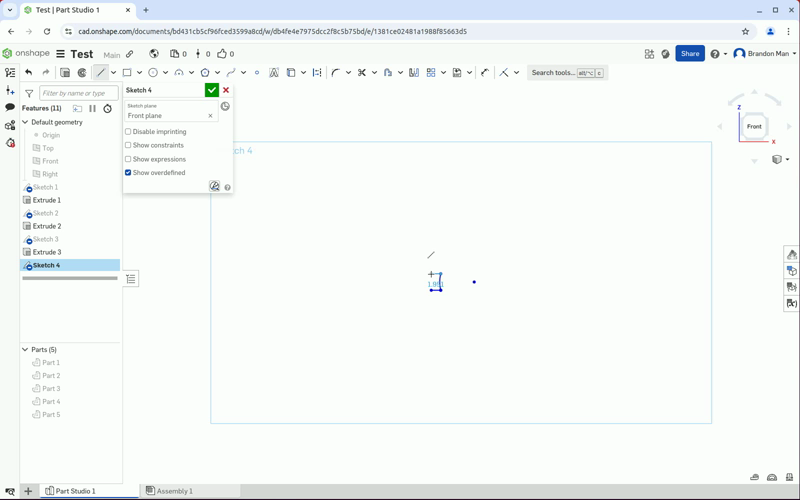
mouse_move(461, 273)
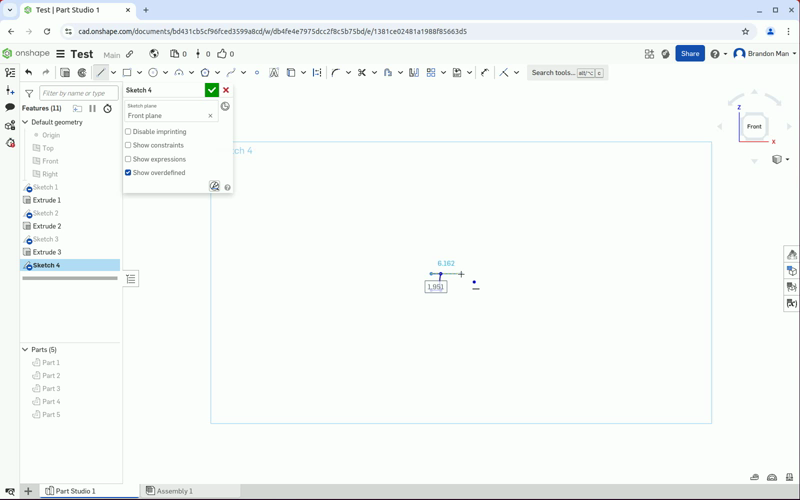
key_down(shift)
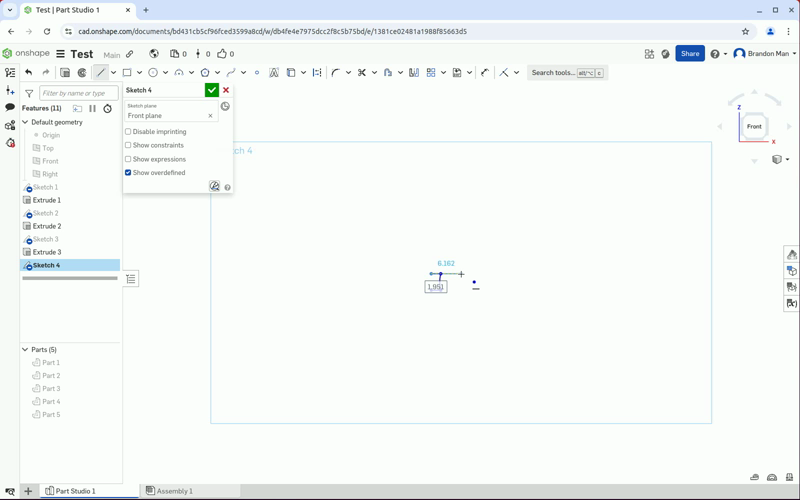
mouse_move(431, 290)
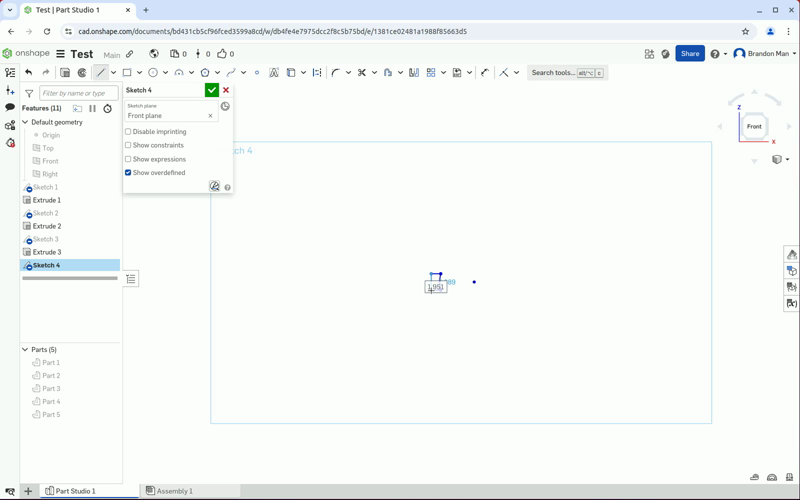
key_up(shift)
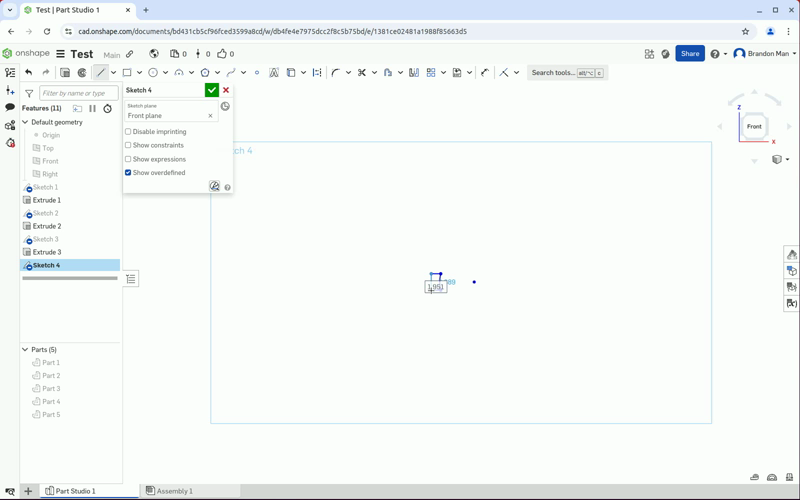
click(431, 290)
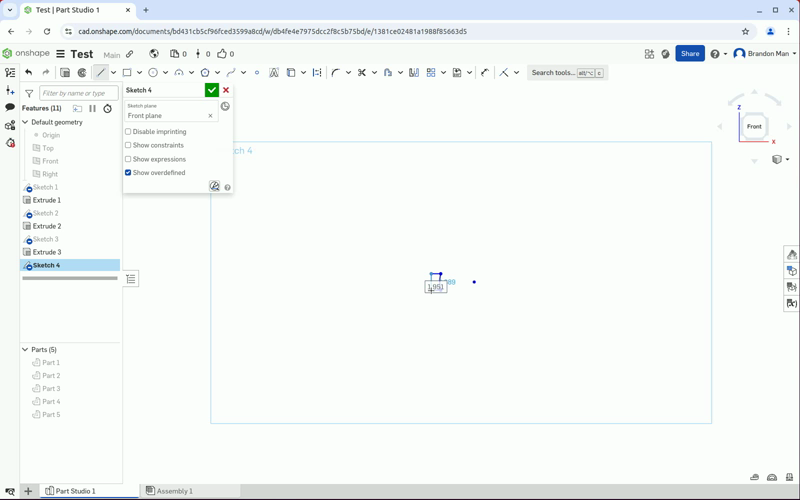
key(esc)
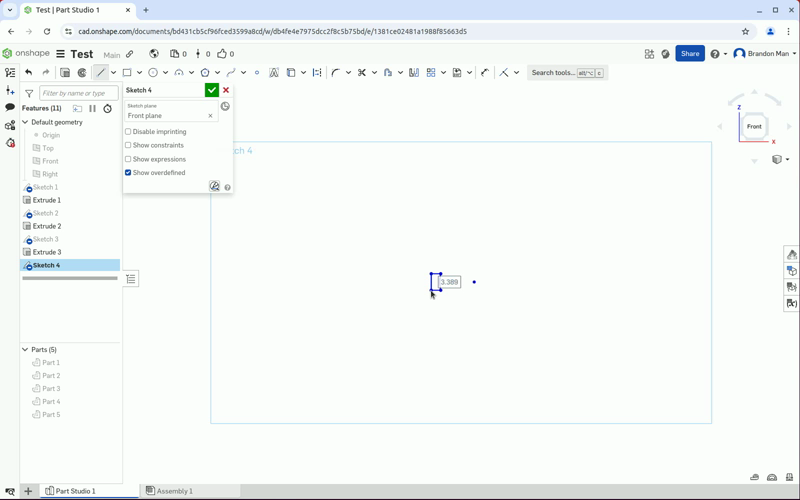
mouse_move(433, 282)
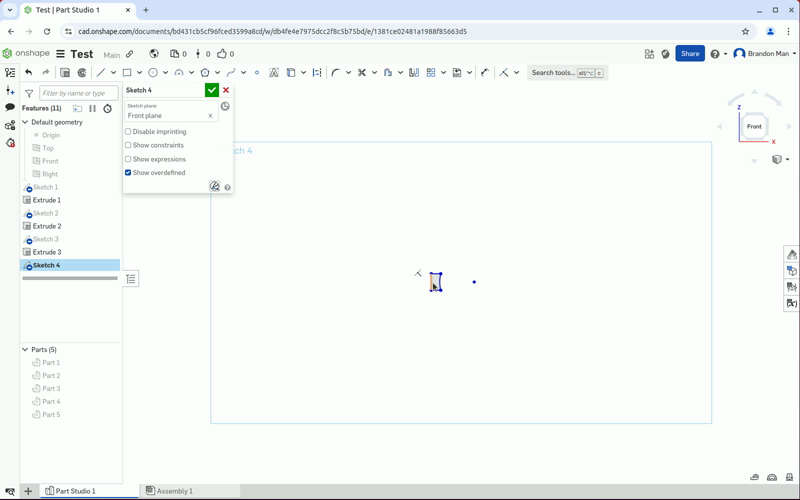
scroll(6)
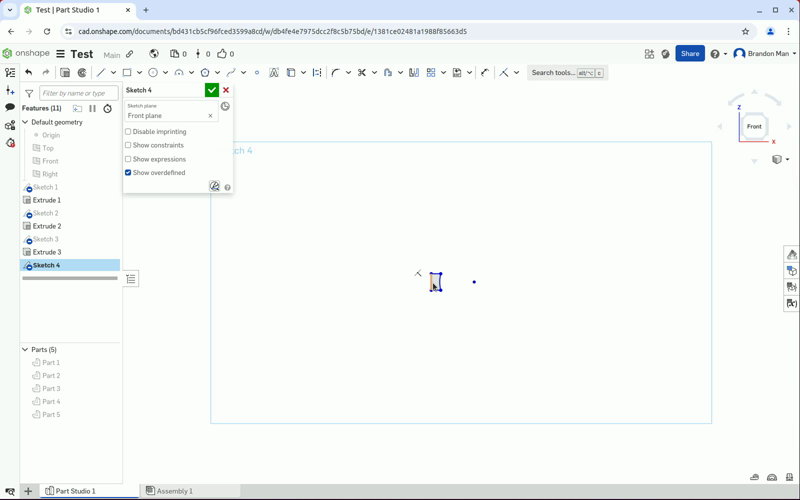
scroll(6)
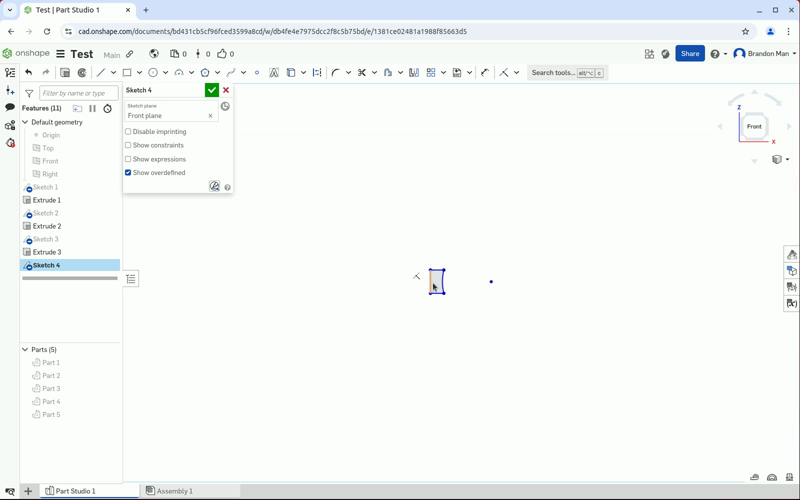
scroll(6)
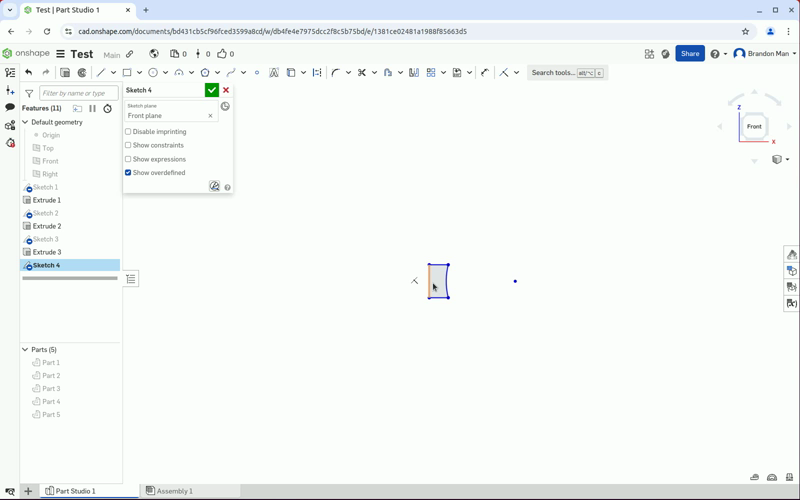
scroll(6)
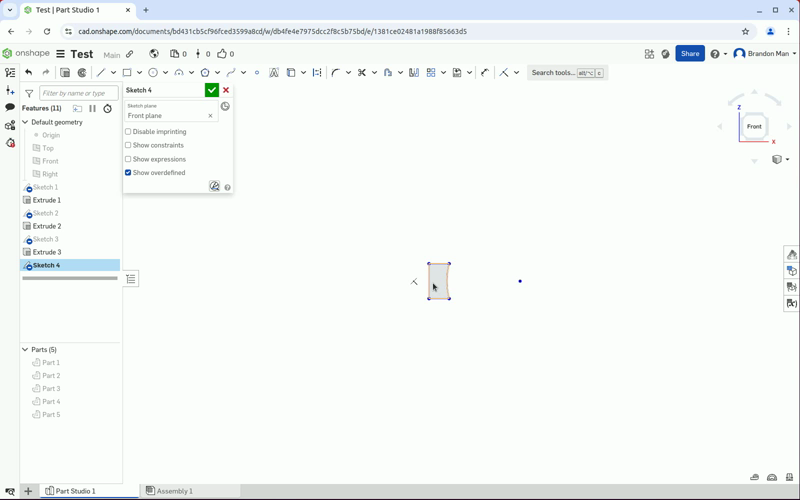
scroll(6)
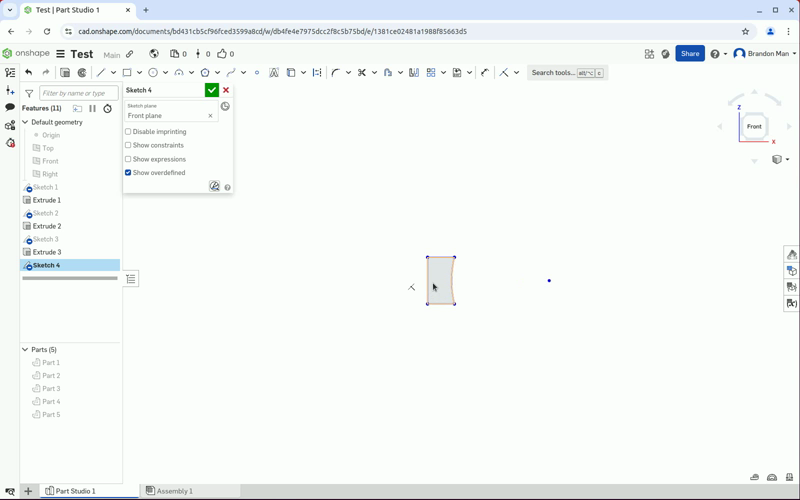
scroll(6)
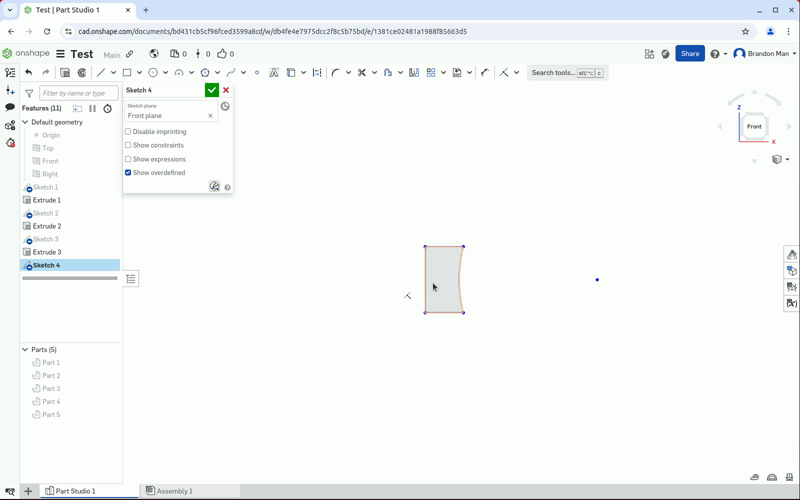
scroll(6)
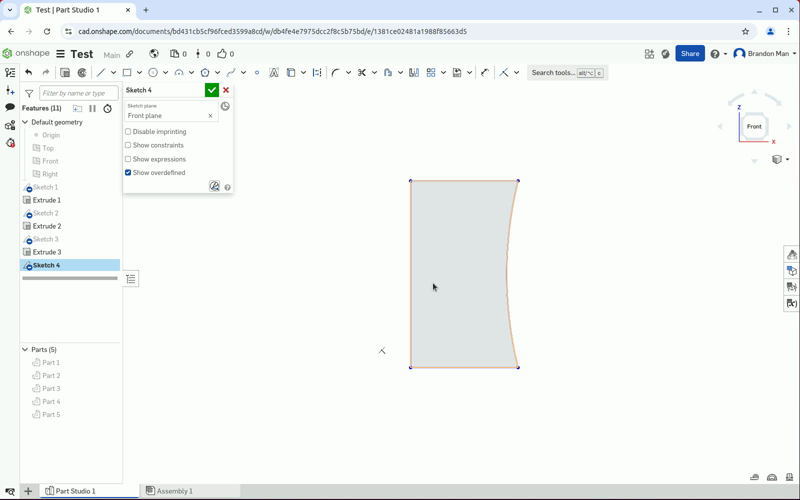
click(433, 282)
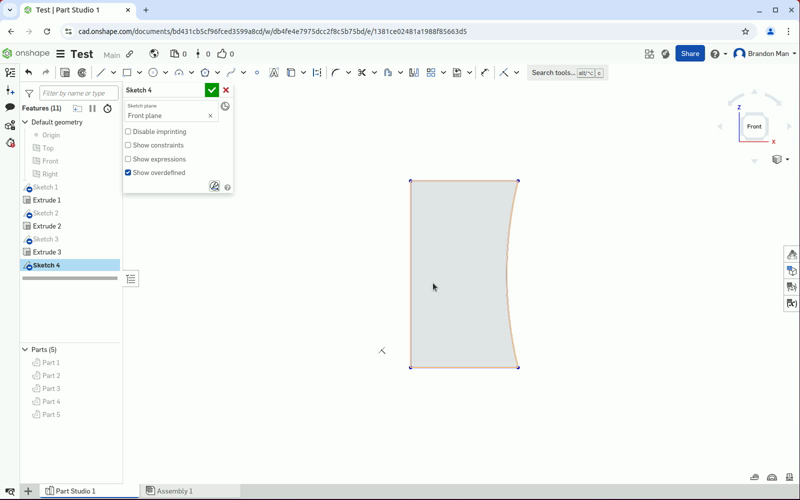
scroll(-6)
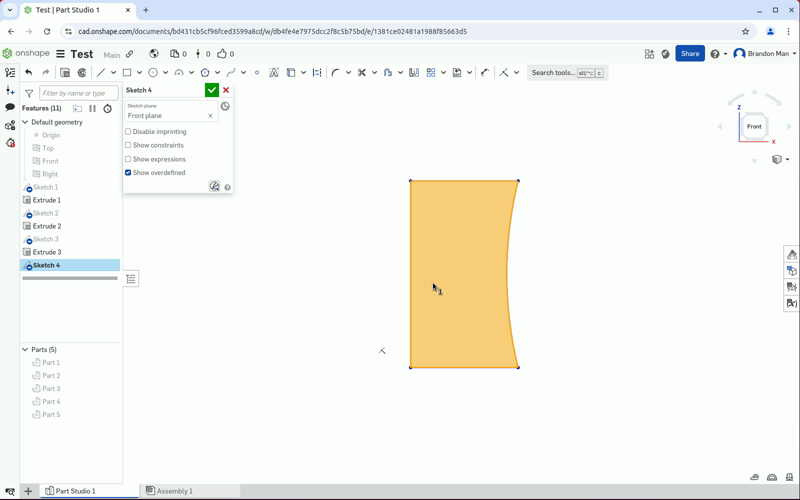
scroll(-6)
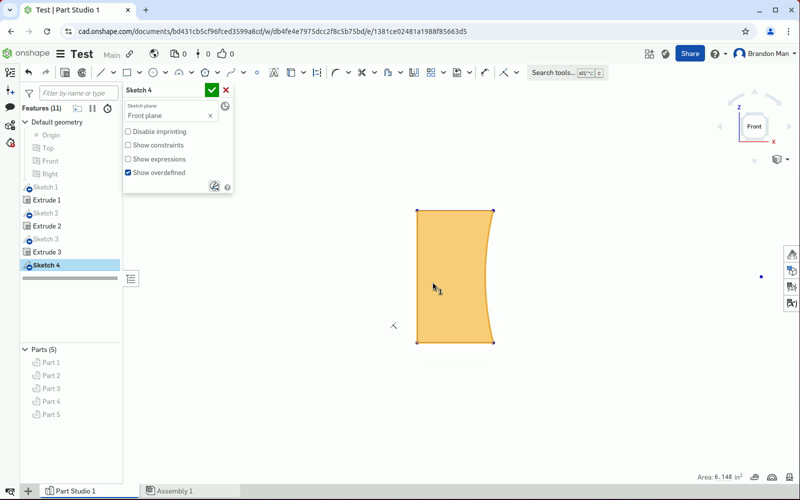
scroll(-6)
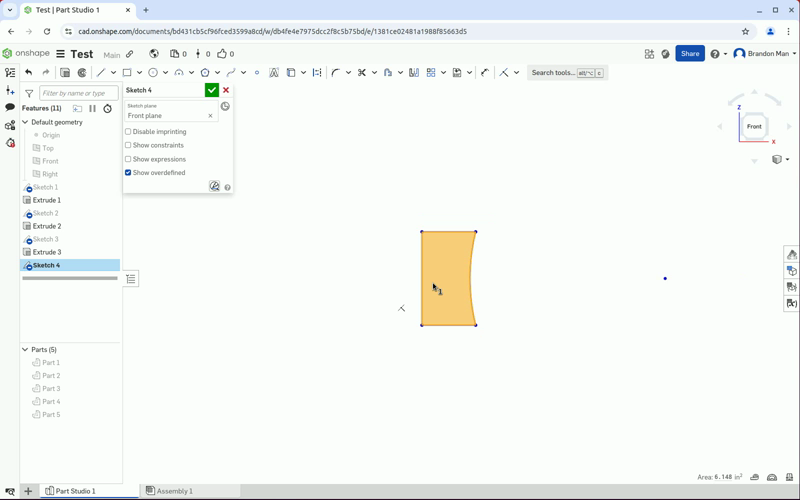
scroll(-6)
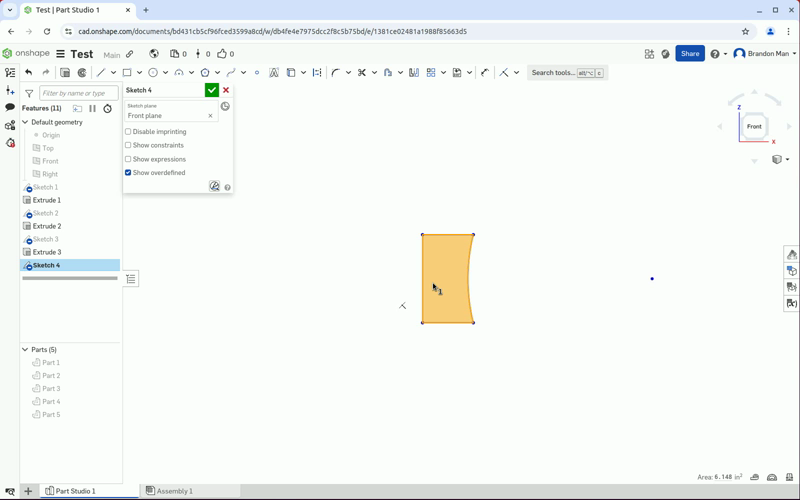
scroll(-6)
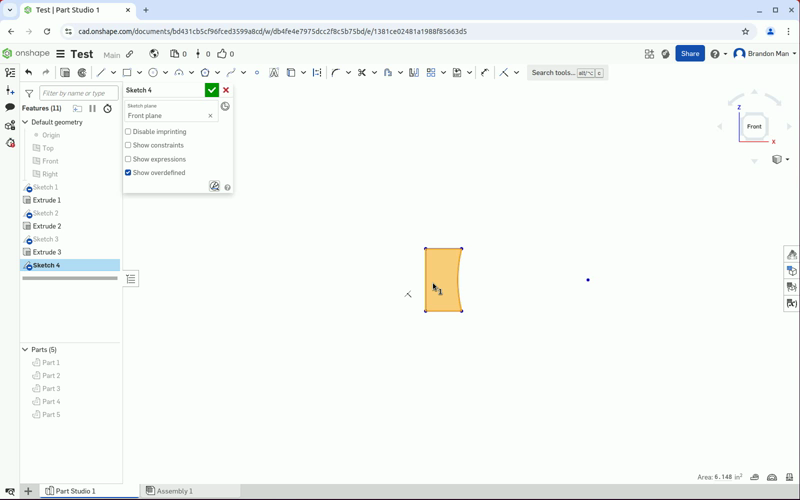
scroll(-6)
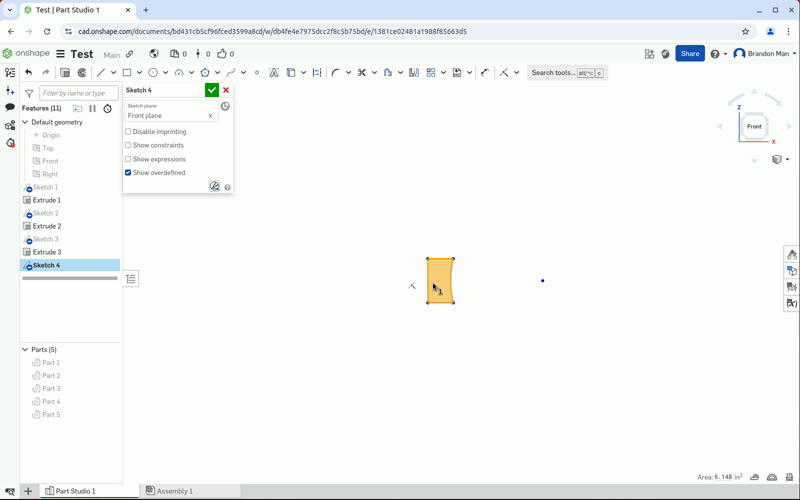
scroll(-6)
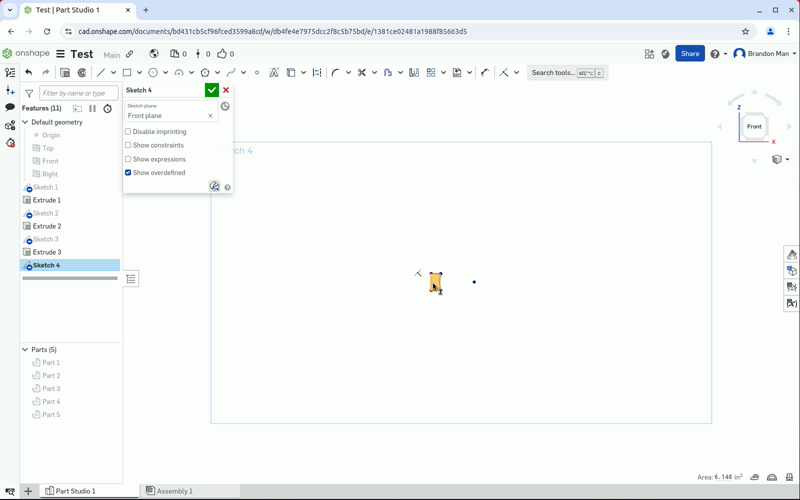
mouse_move(73, 352)
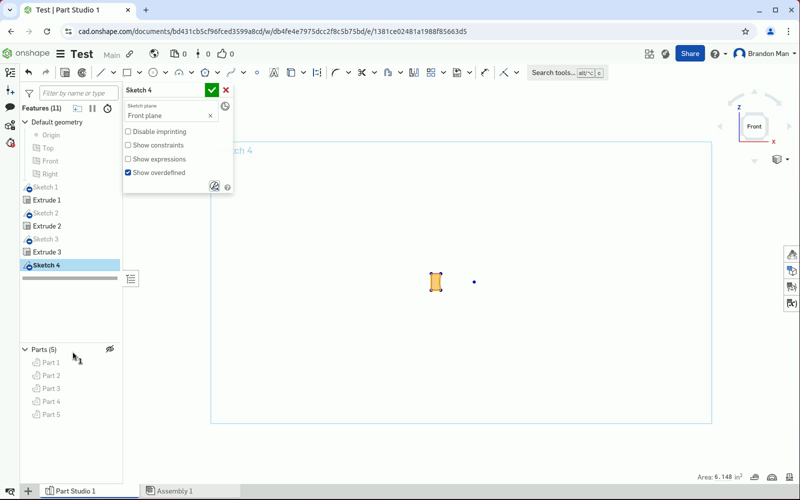
key(shift+y)
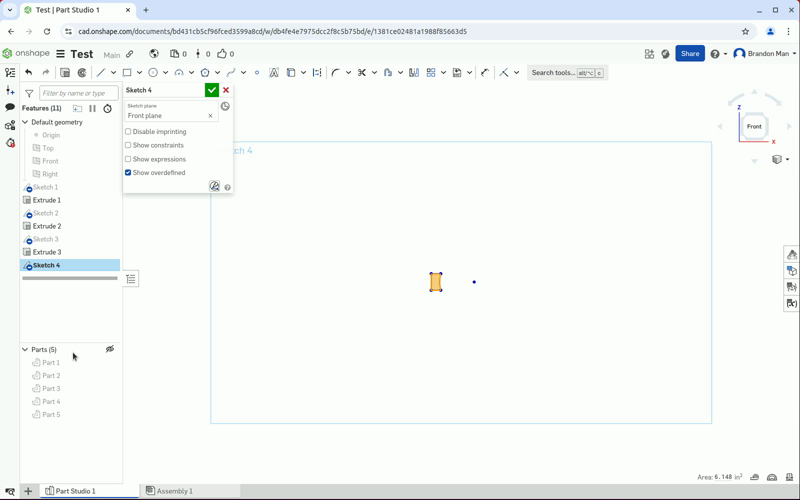
key(shift+e)
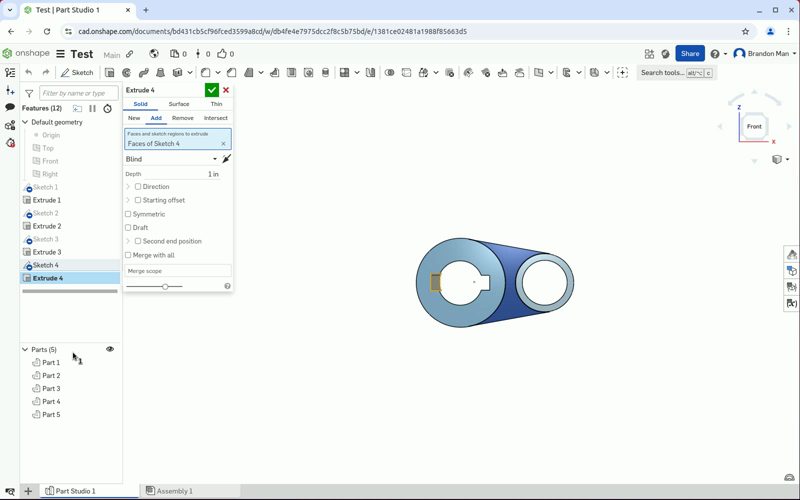
mouse_move(143, 106)
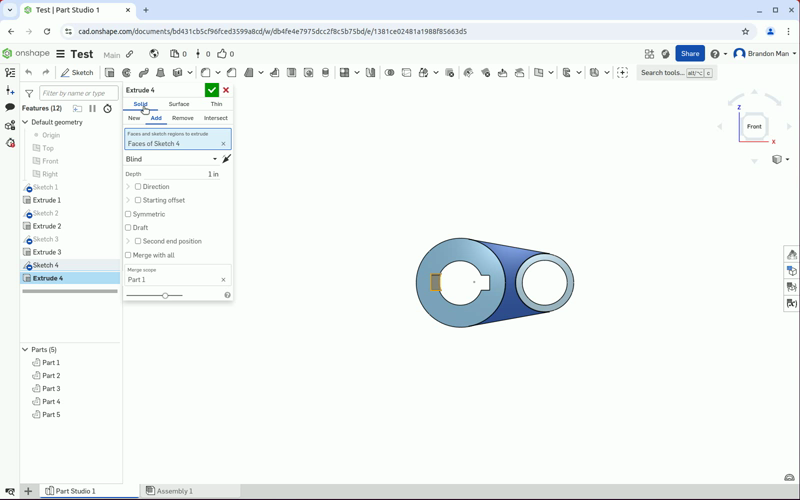
click(143, 106)
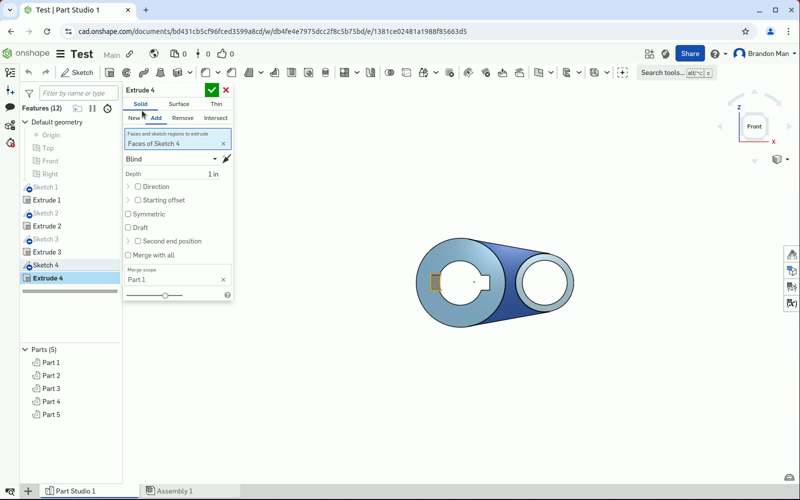
mouse_move(137, 120)
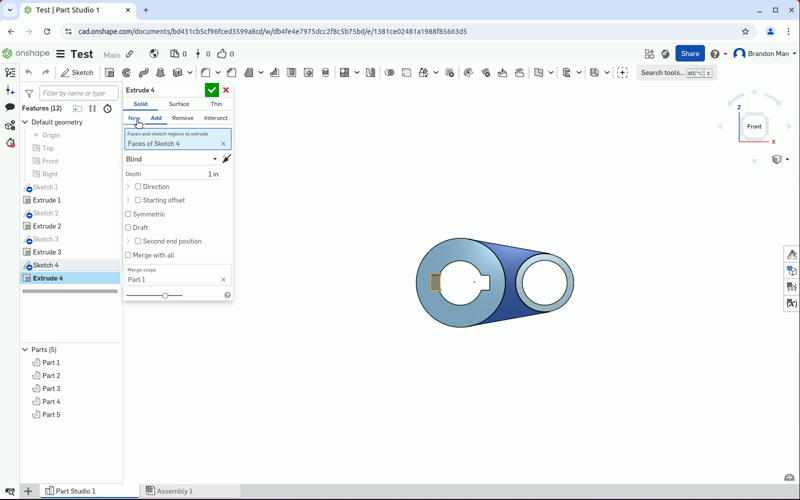
click(137, 120)
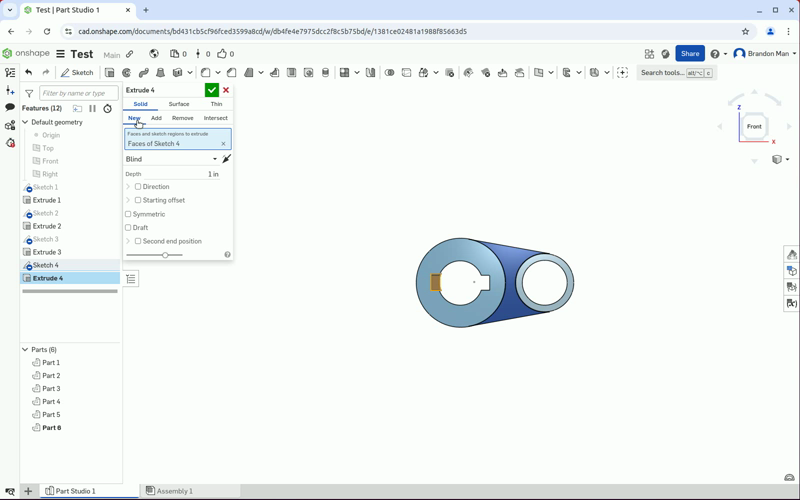
key(tab, 4)
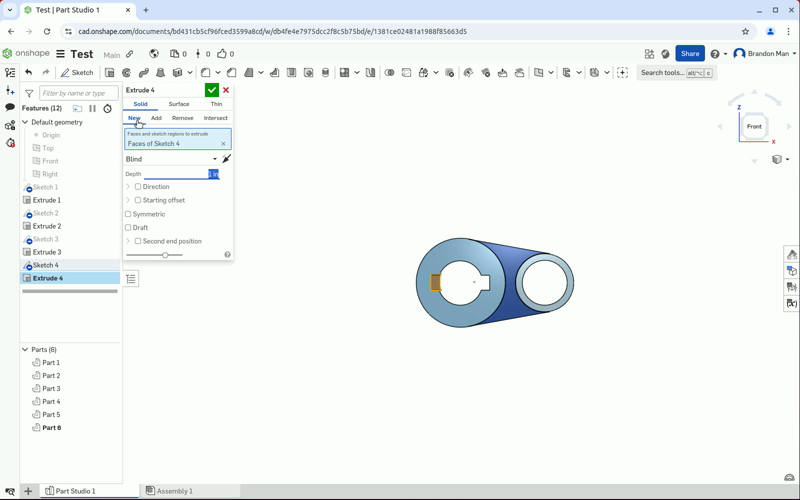
text(7.943)
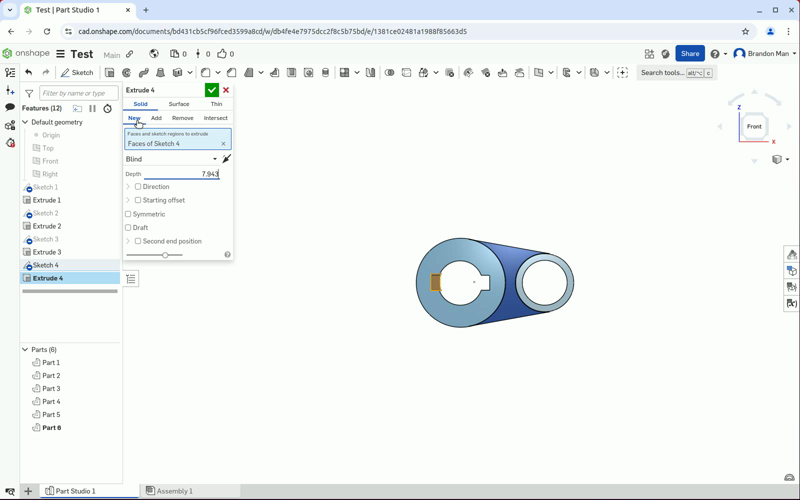
key(enter)
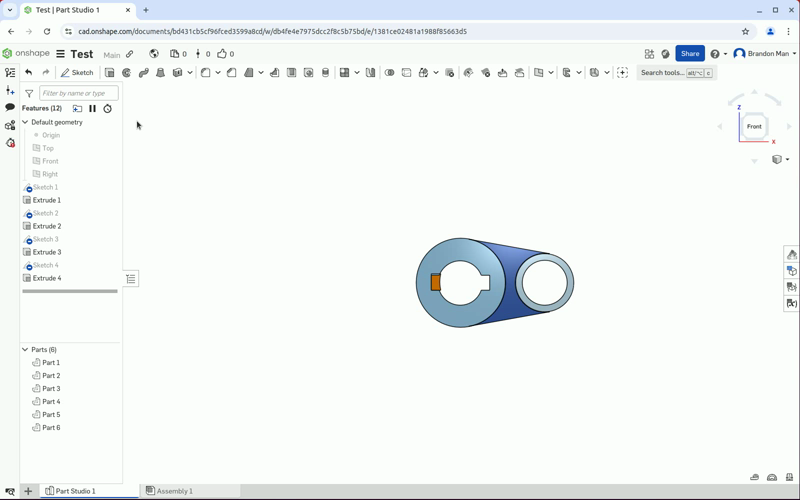
key(shift+h)
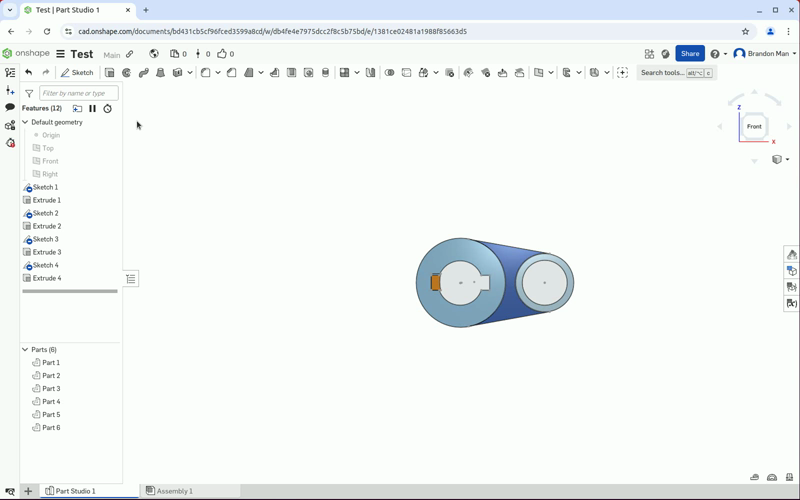
key(shift+h)
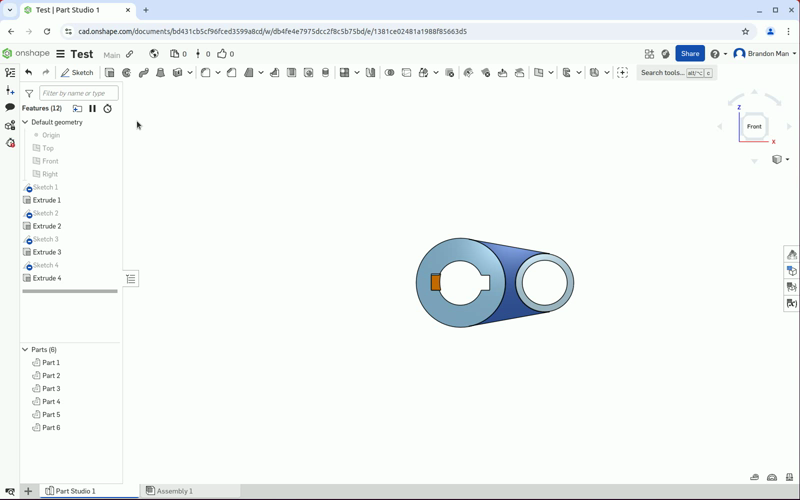
mouse_move(73, 189)
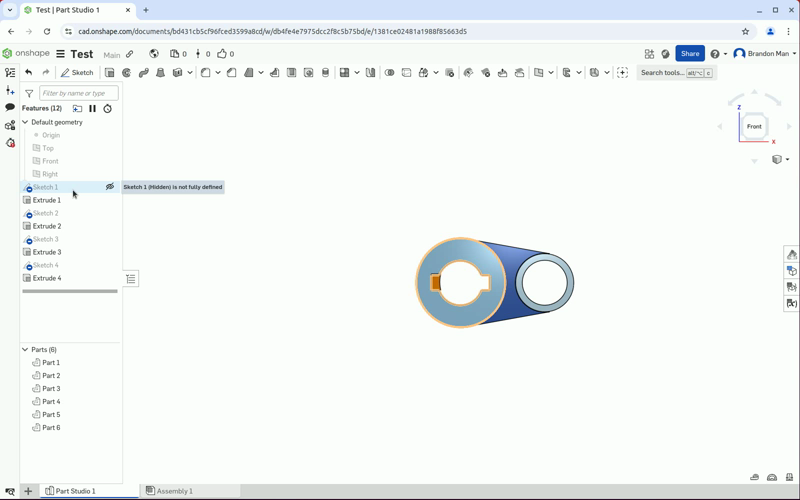
click(73, 189)
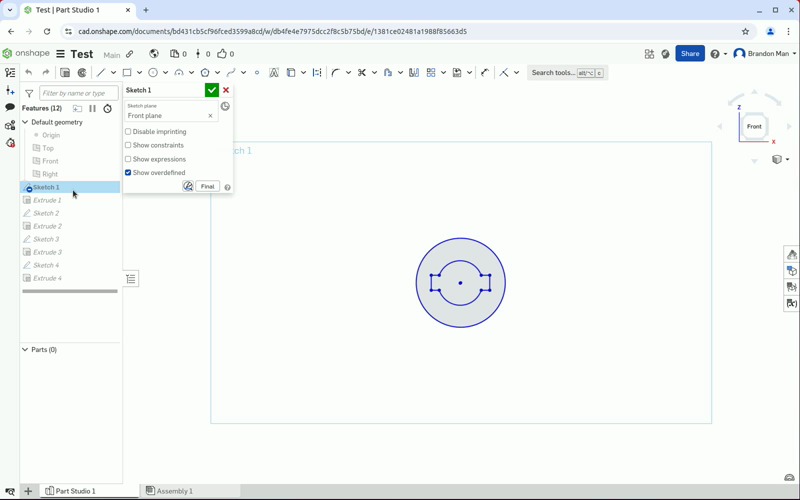
mouse_move(229, 92)
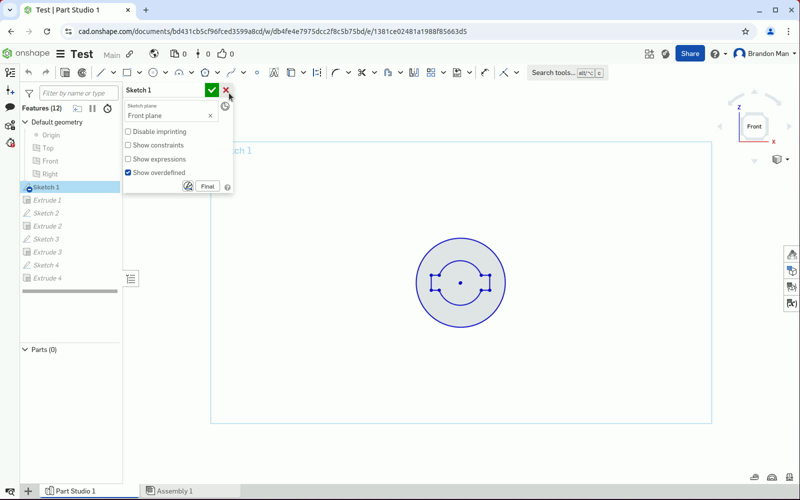
click(229, 92)
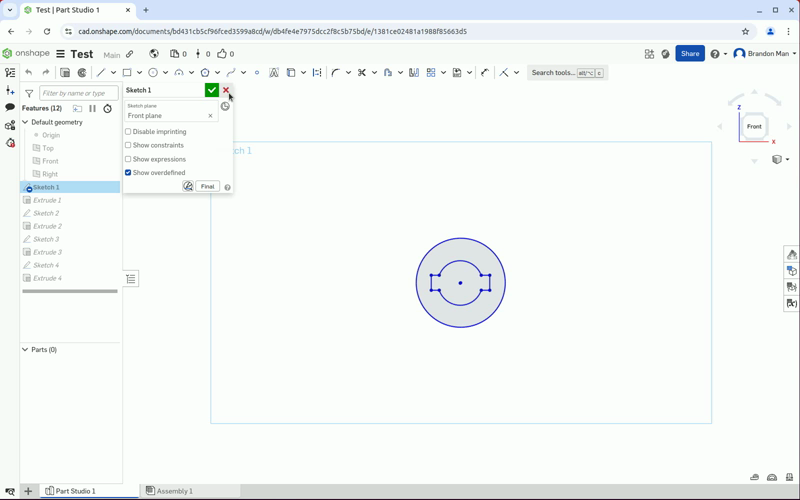
key(shift+s)
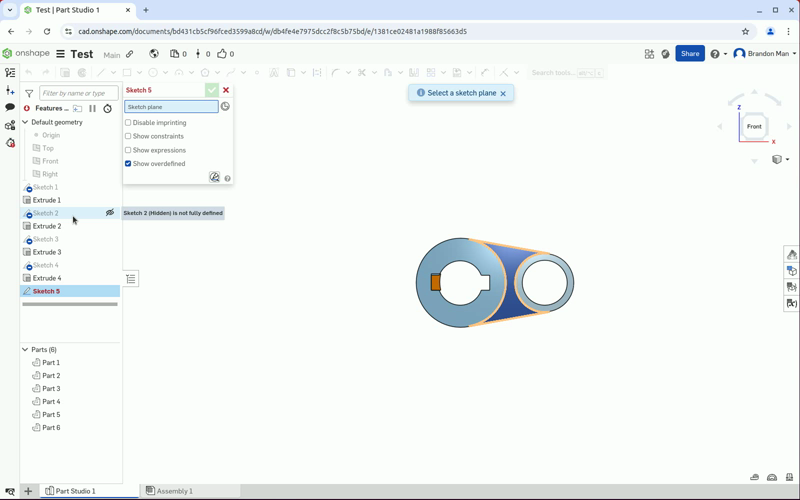
scroll(3)
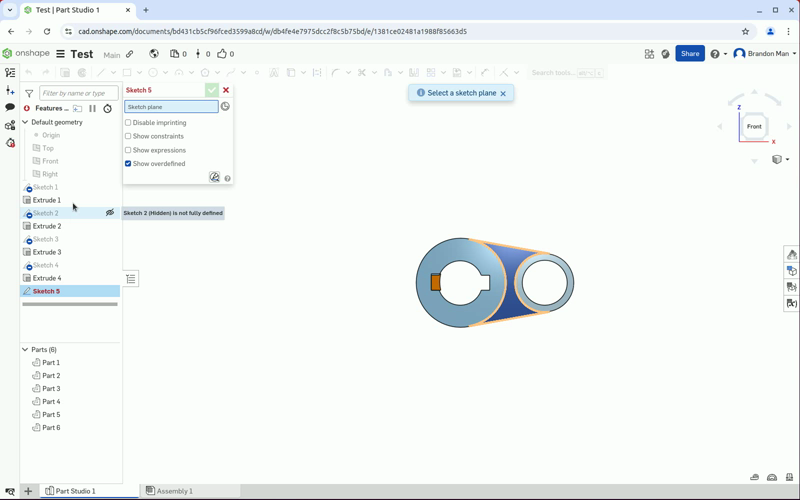
mouse_move(73, 163)
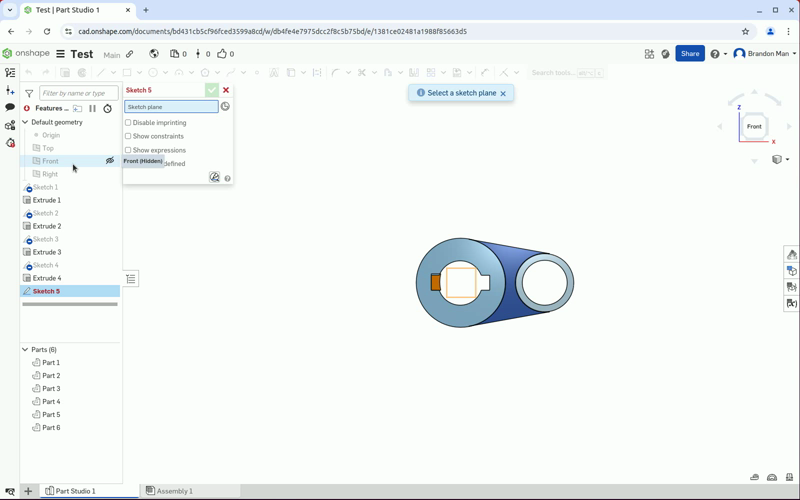
click(73, 163)
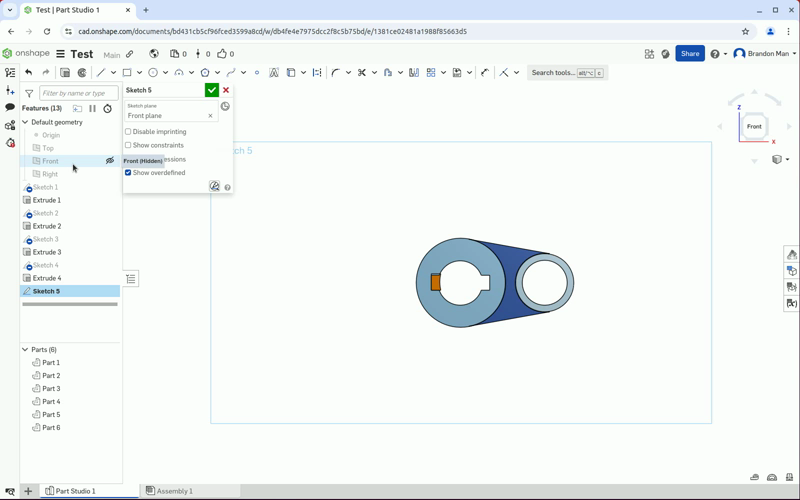
mouse_move(73, 352)
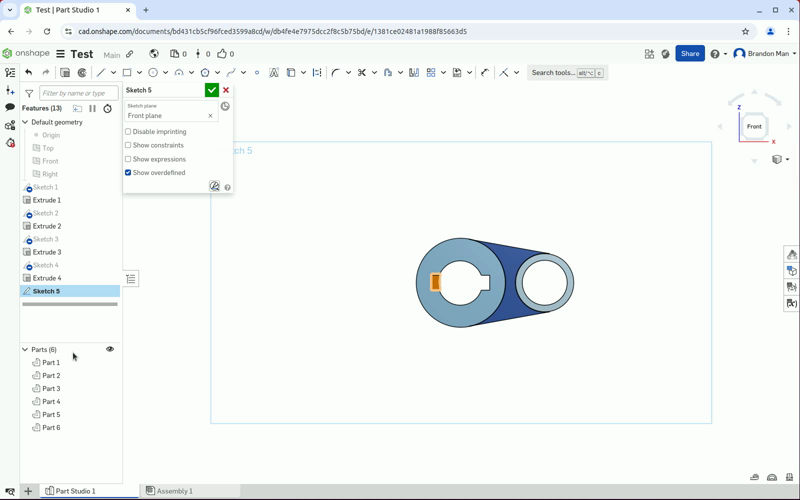
key(y)
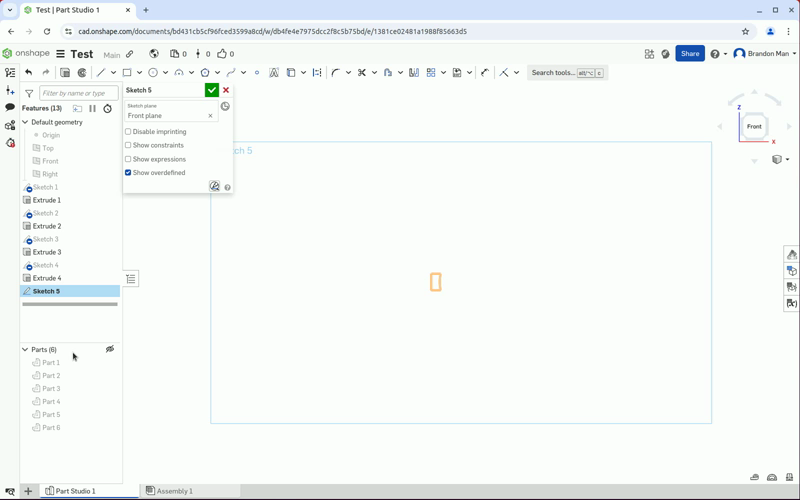
key(c)
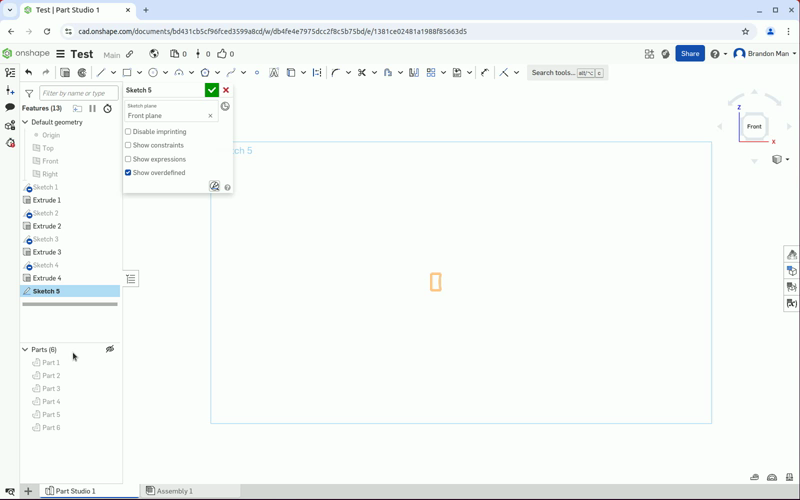
key_down(shift)
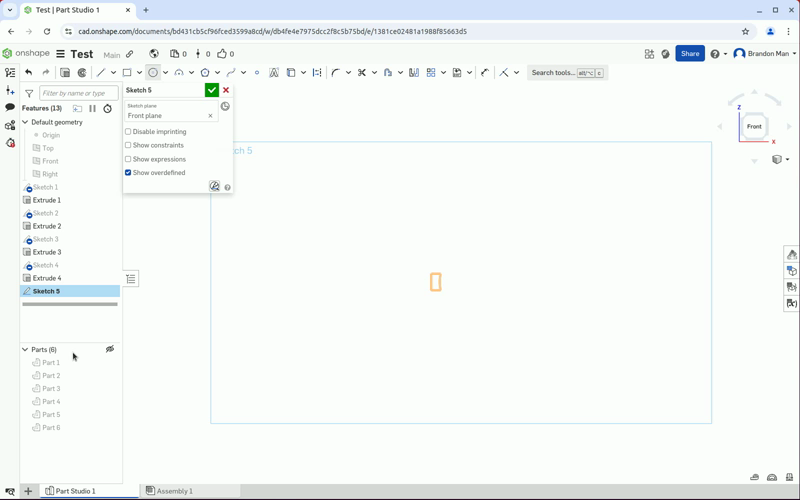
mouse_move(460, 282)
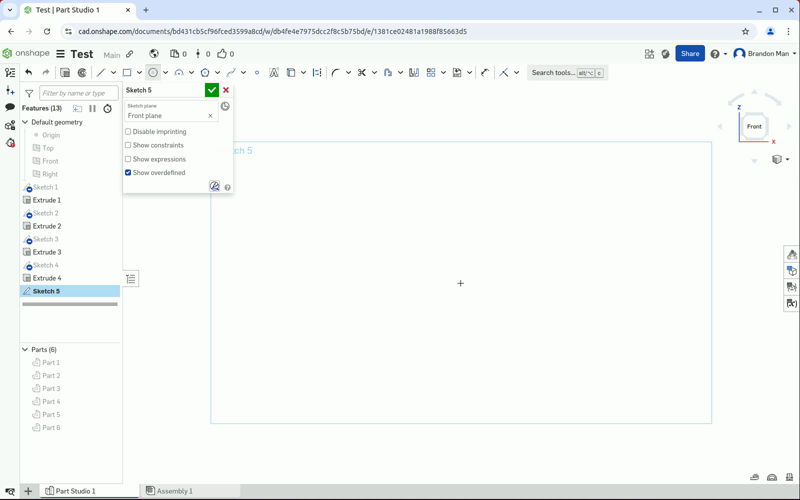
click(460, 282)
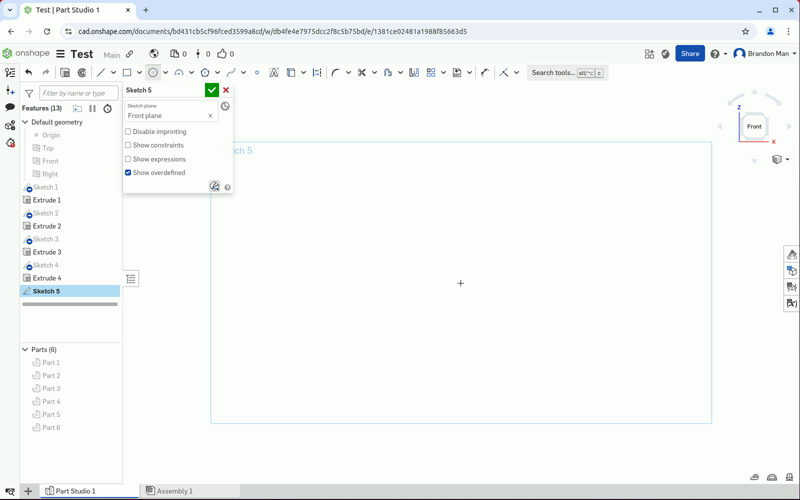
key_up(shift)
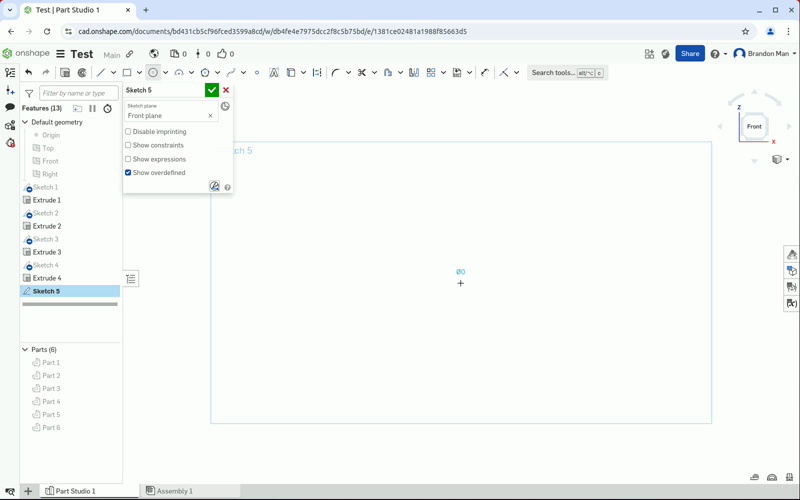
mouse_move(505, 282)
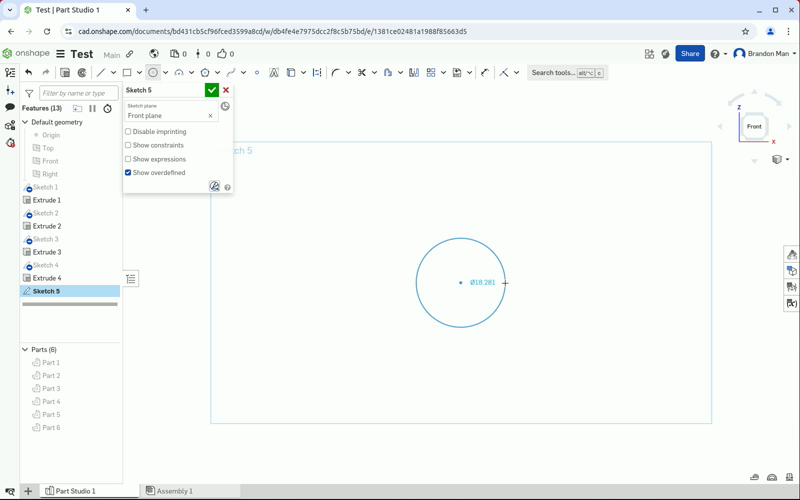
click(505, 282)
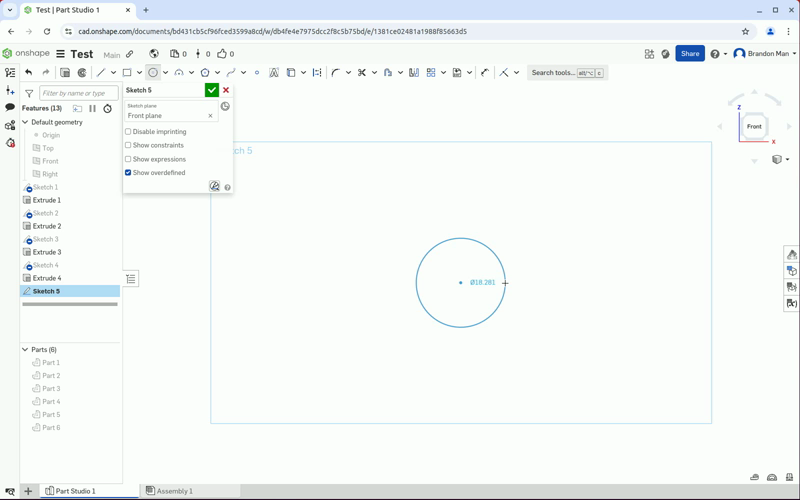
key(esc)
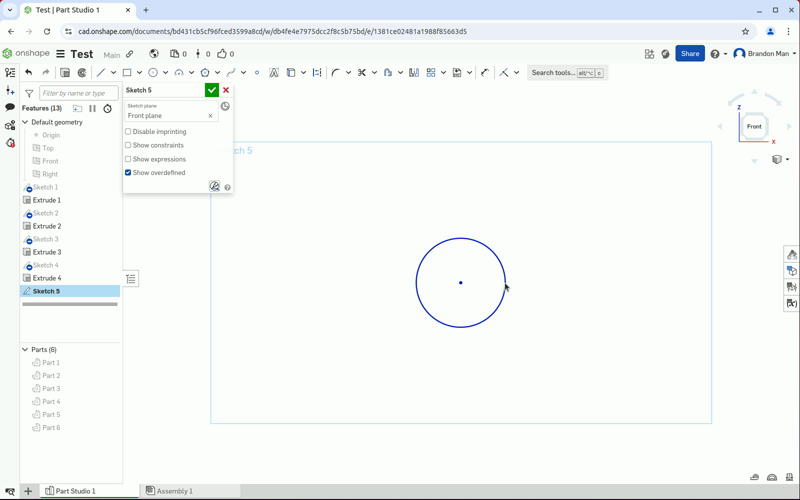
key(l)
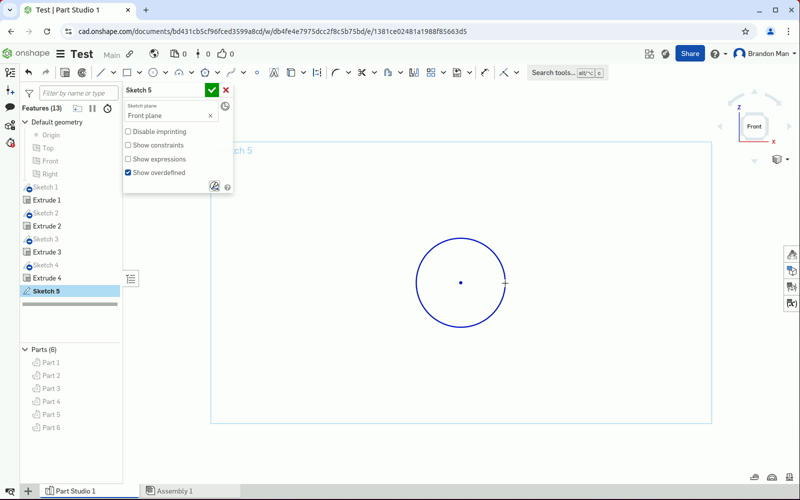
key_down(shift)
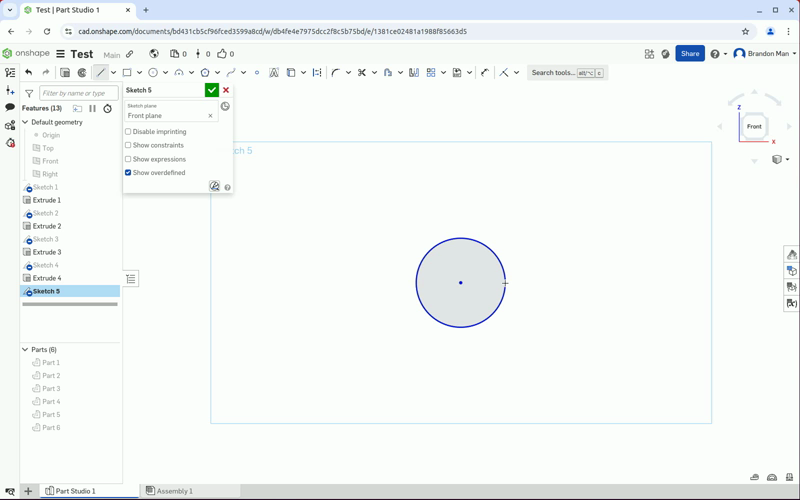
mouse_move(431, 290)
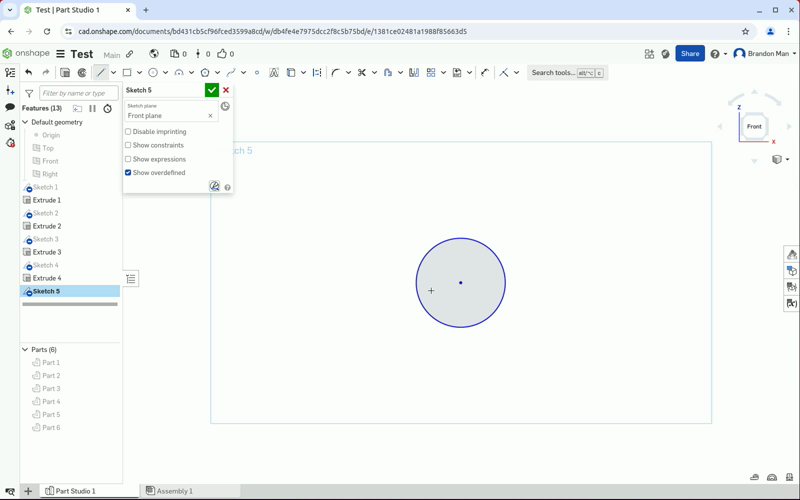
click(431, 290)
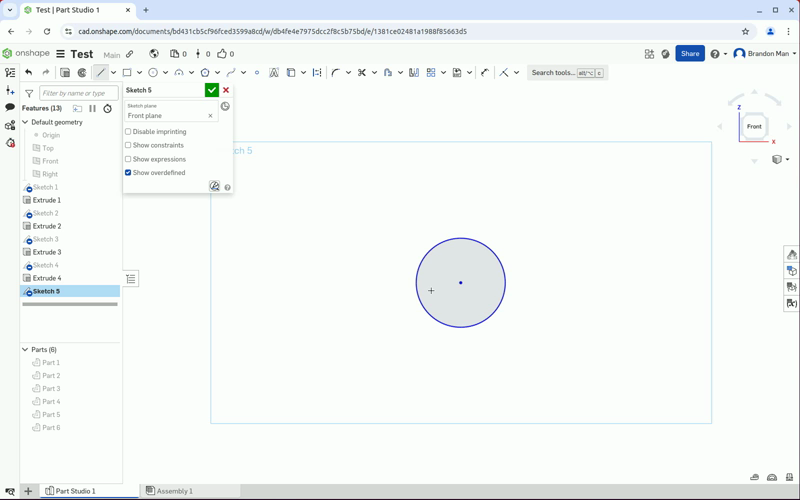
key_up(shift)
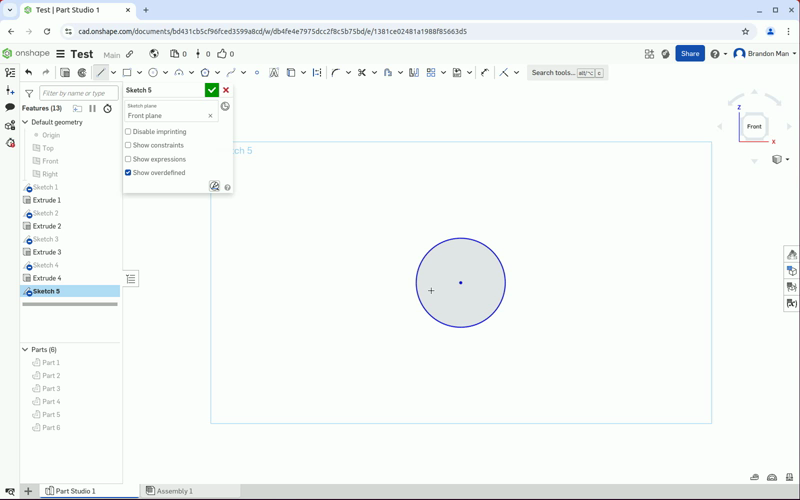
key_down(shift)
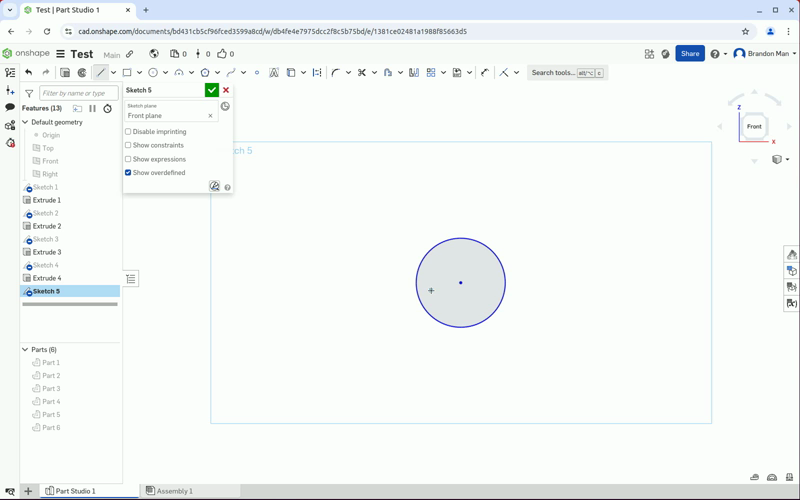
mouse_move(461, 290)
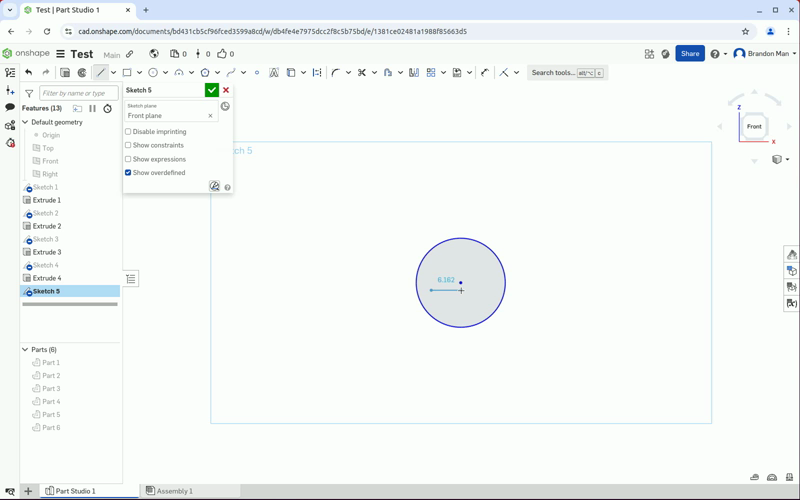
mouse_move(439, 290)
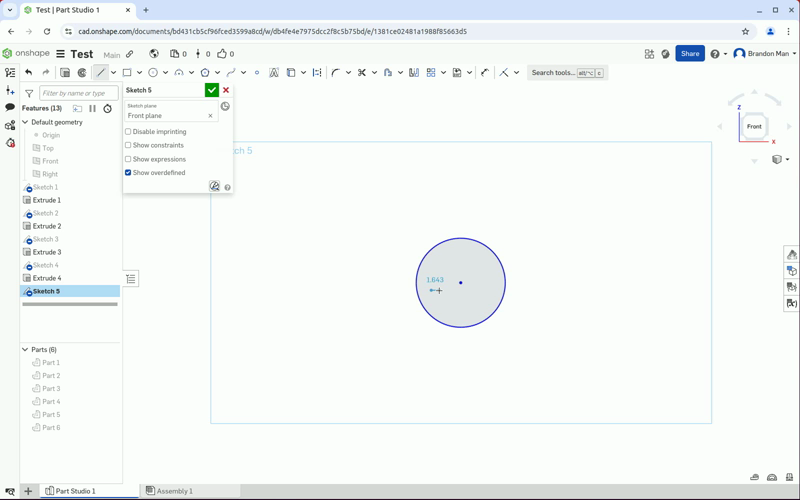
click(439, 290)
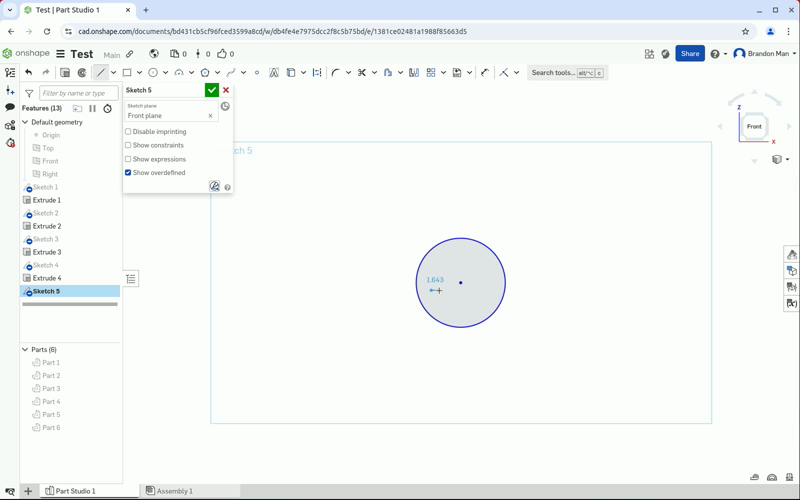
key_up(shift)
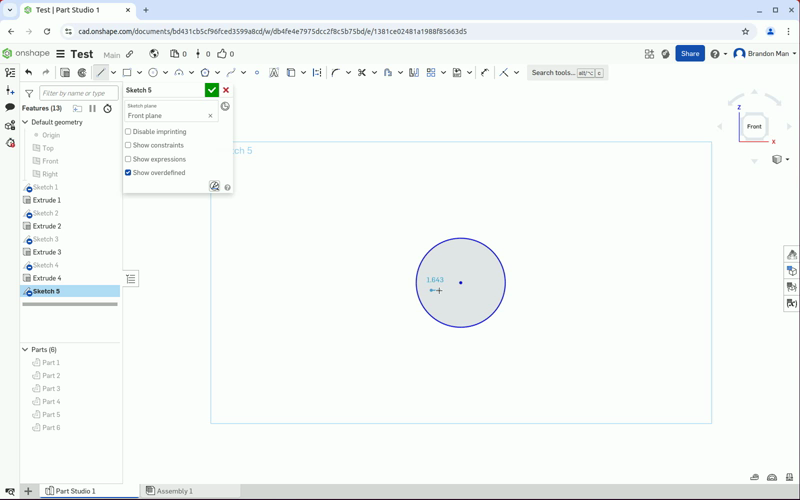
key(esc)
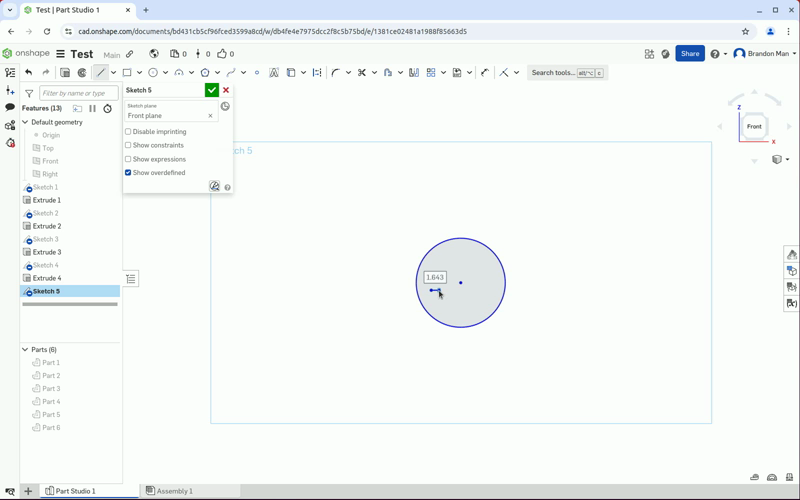
key(a)
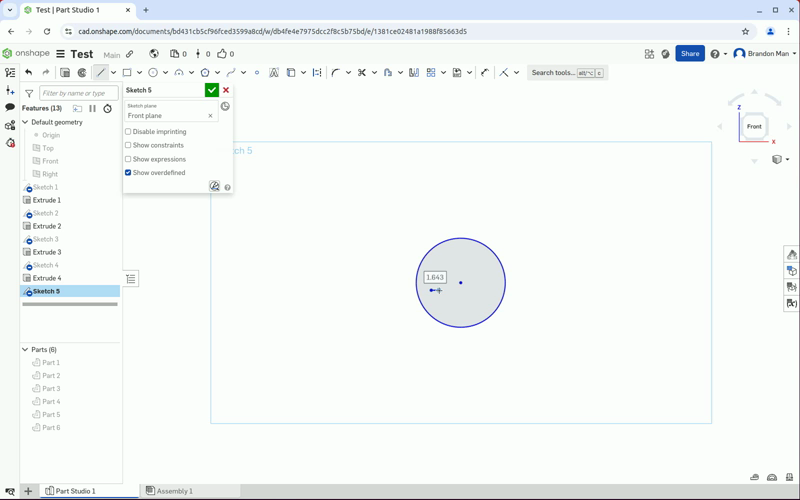
mouse_move(439, 290)
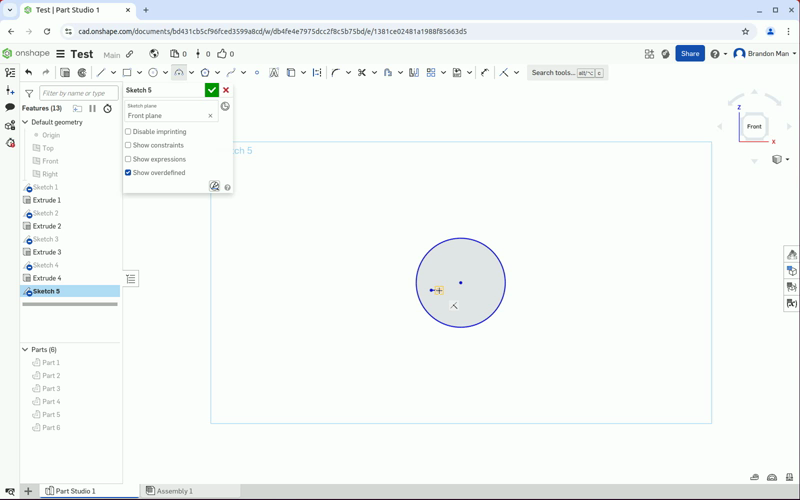
click(439, 290)
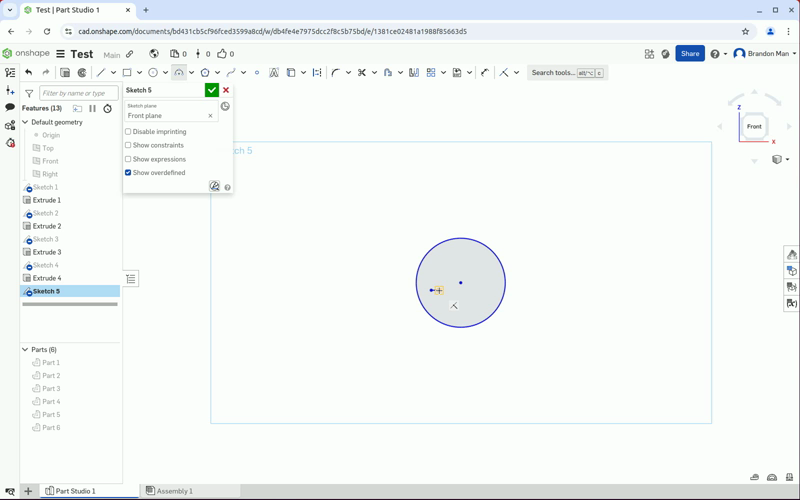
key_down(shift)
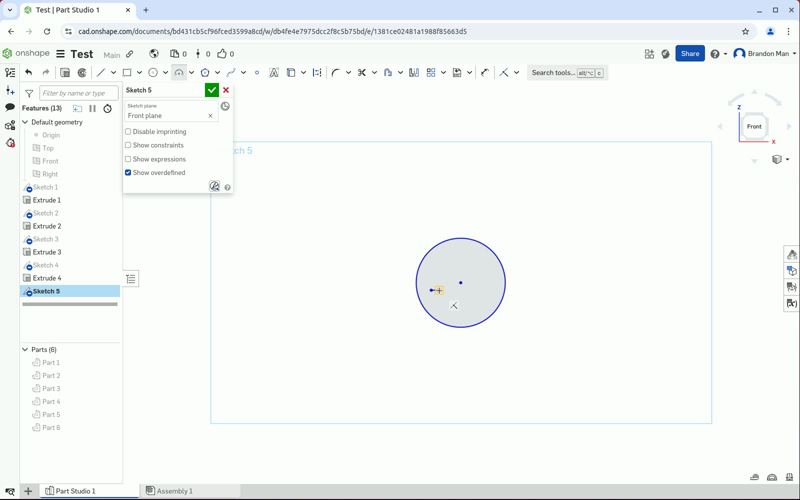
mouse_move(481, 290)
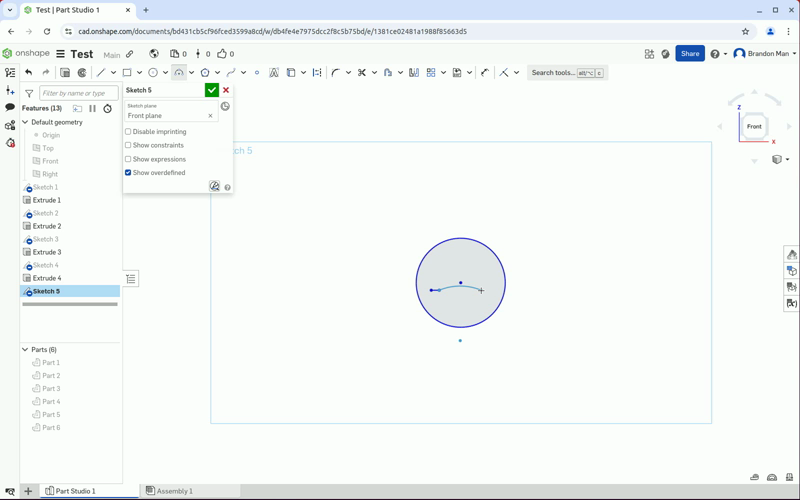
click(481, 290)
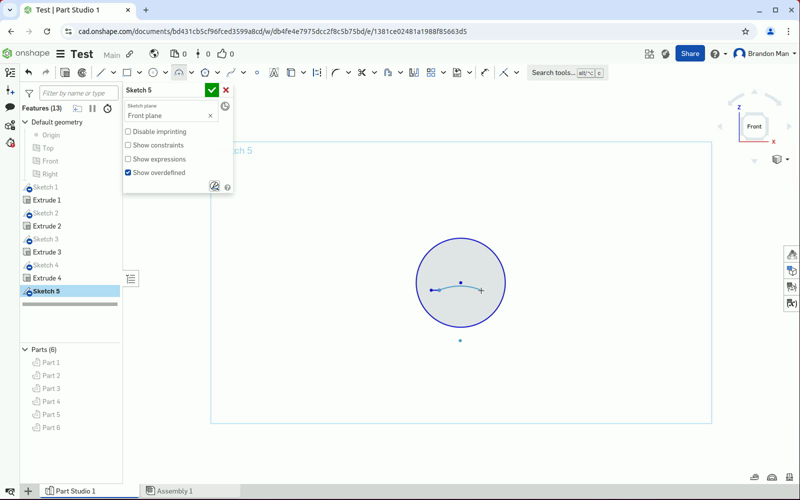
mouse_move(460, 305)
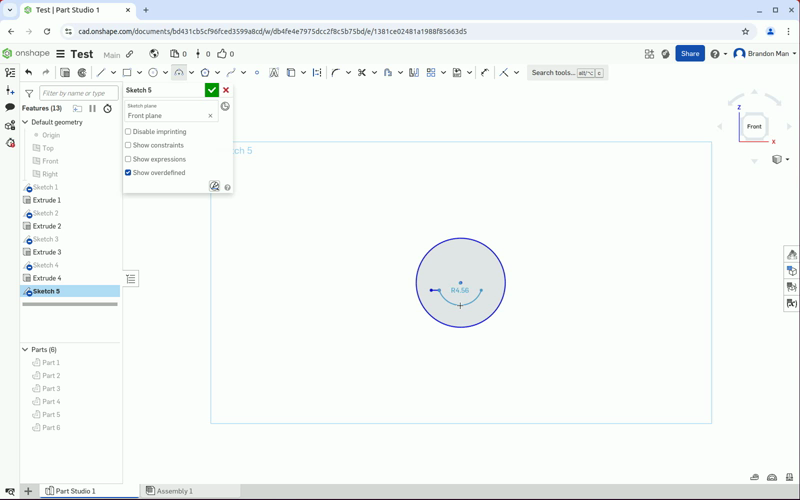
click(460, 305)
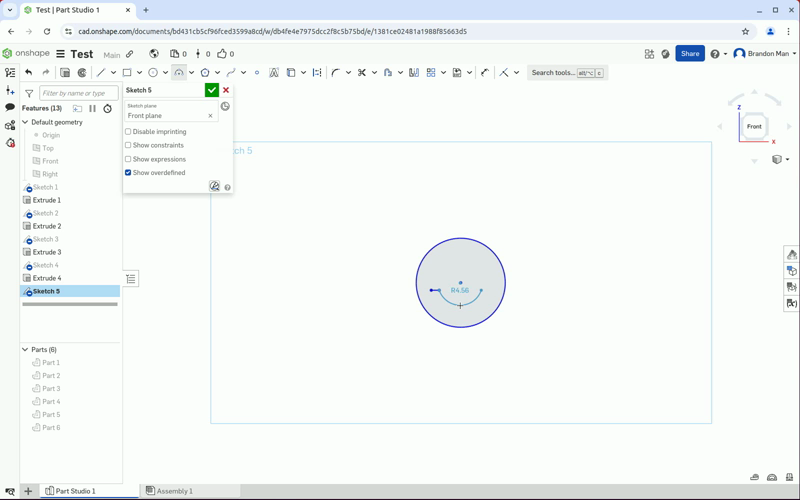
key_up(shift)
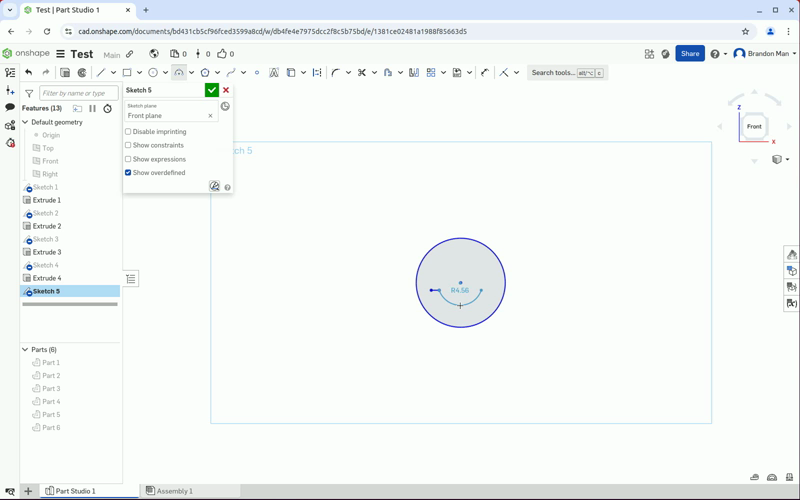
key(esc)
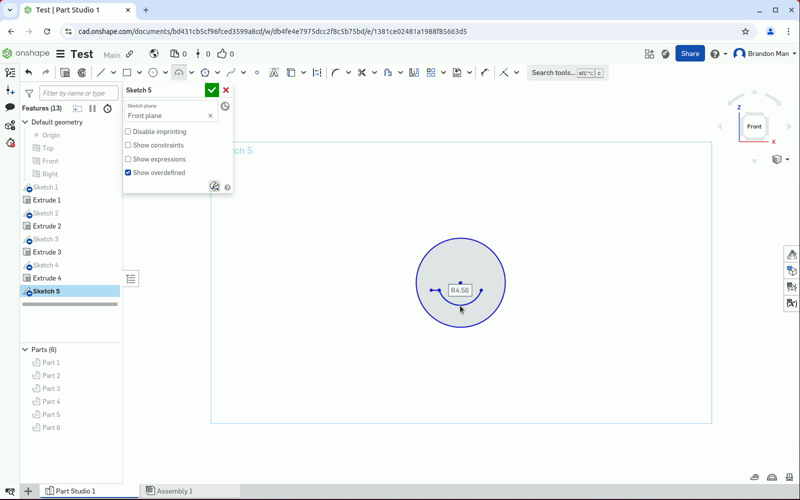
key(l)
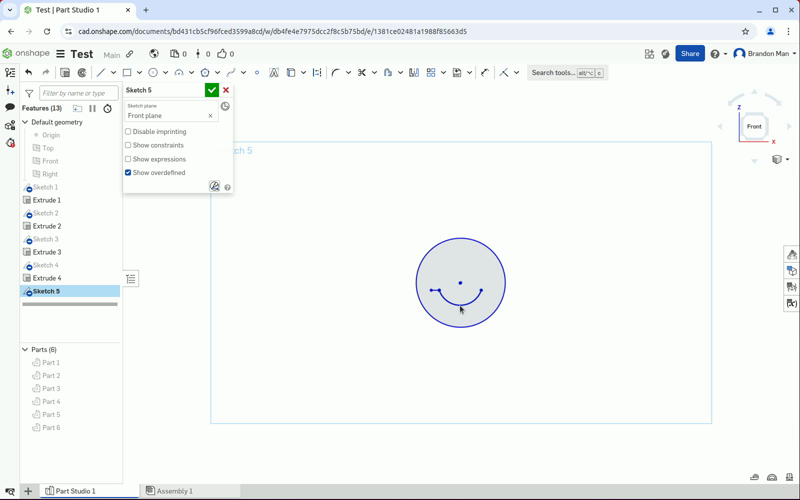
mouse_move(481, 290)
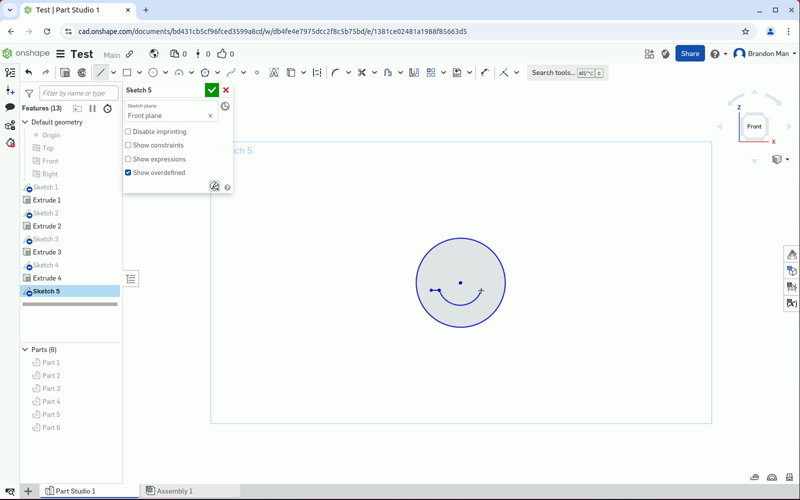
click(481, 290)
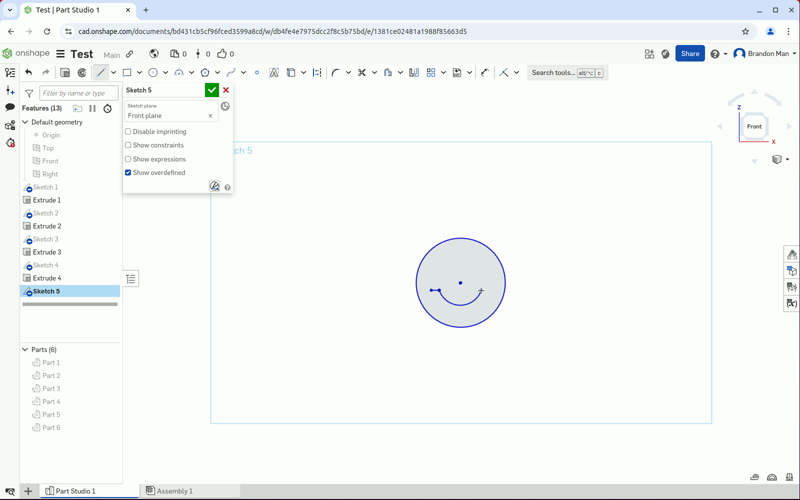
key_down(shift)
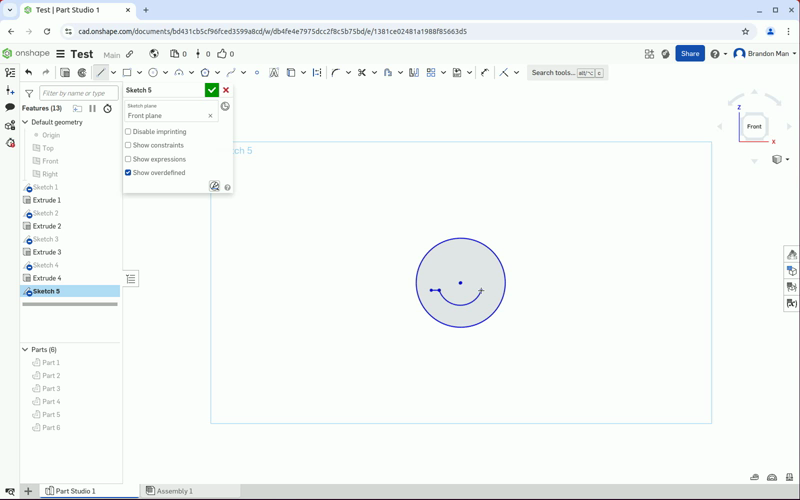
mouse_move(511, 290)
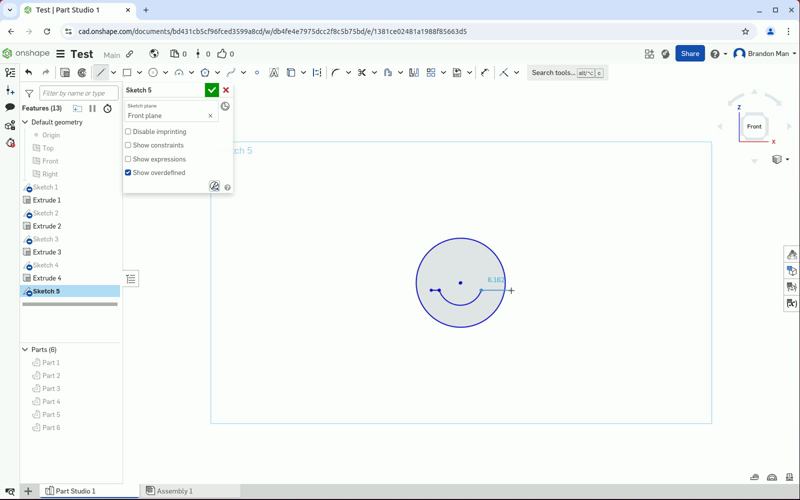
mouse_move(489, 290)
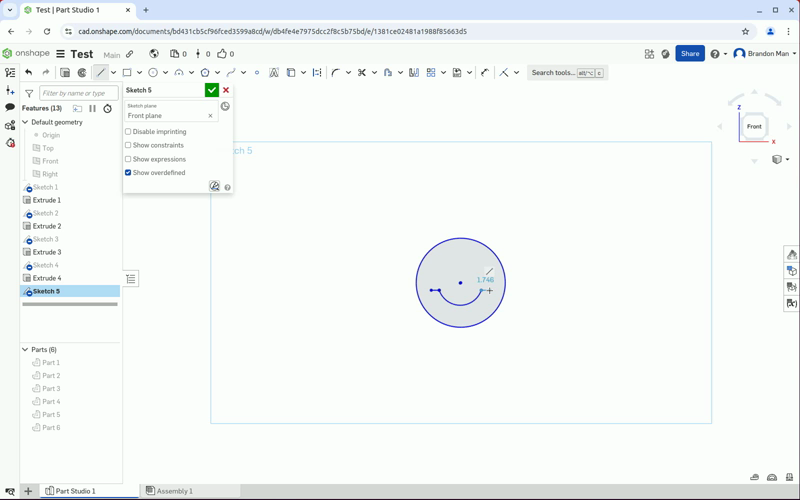
click(489, 290)
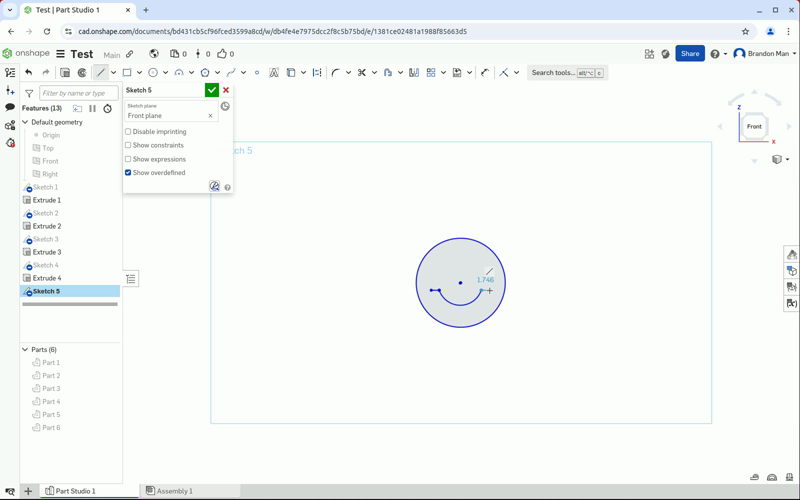
key_up(shift)
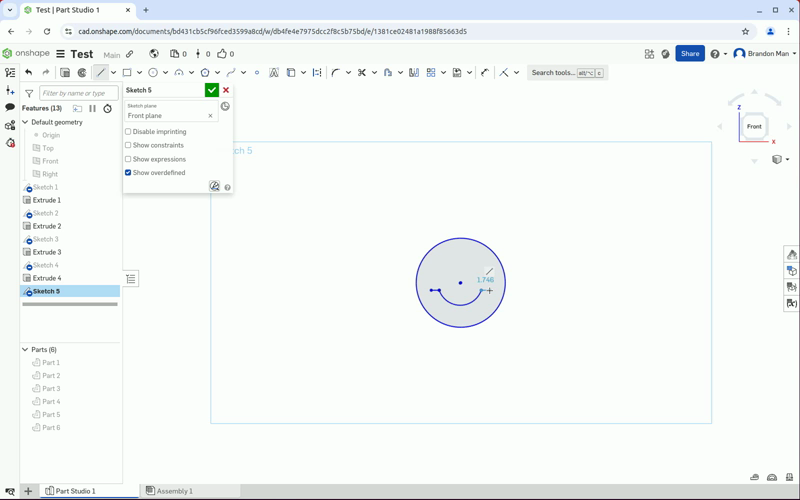
key_down(shift)
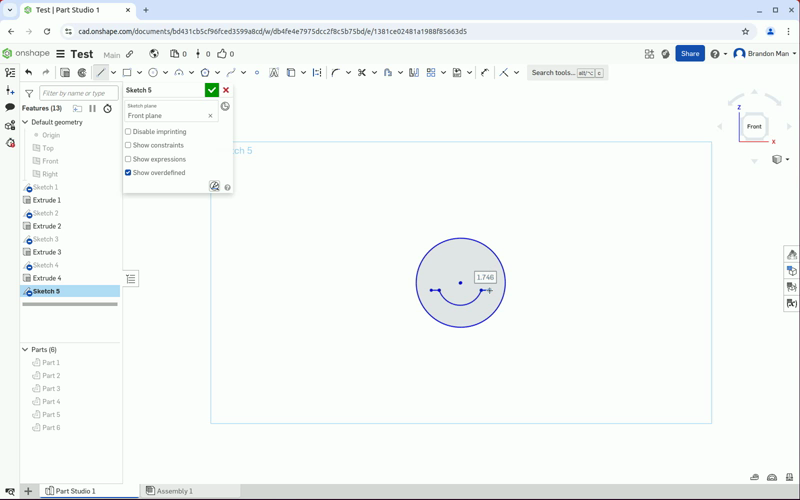
mouse_move(519, 290)
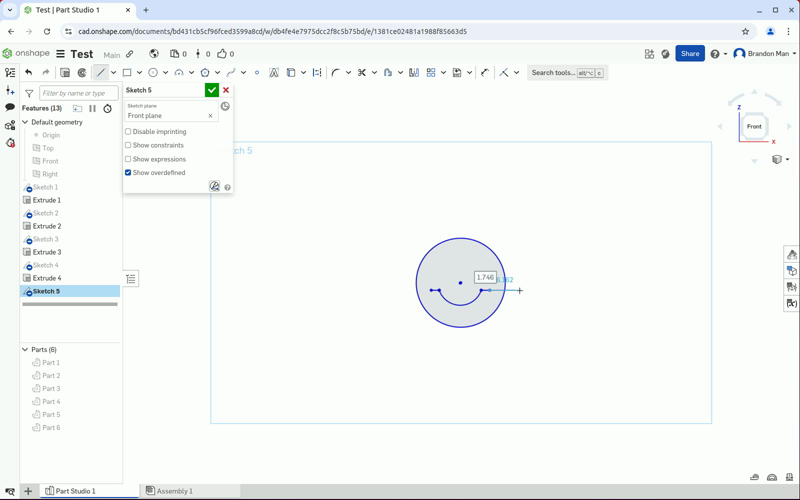
mouse_move(489, 275)
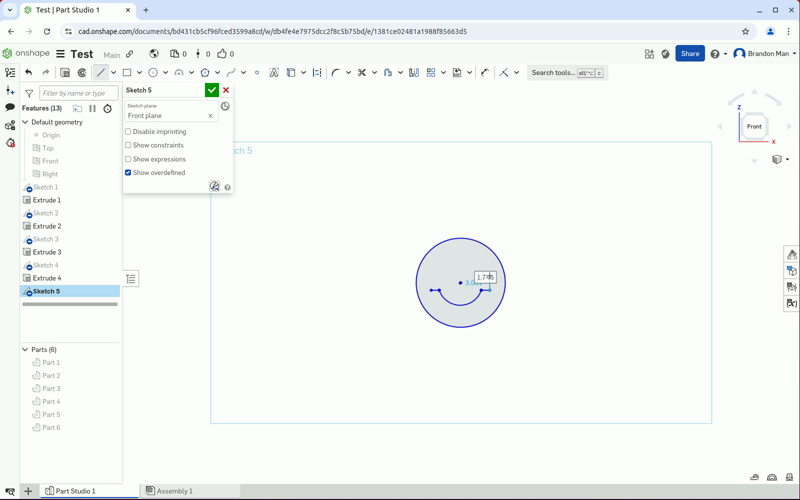
click(489, 275)
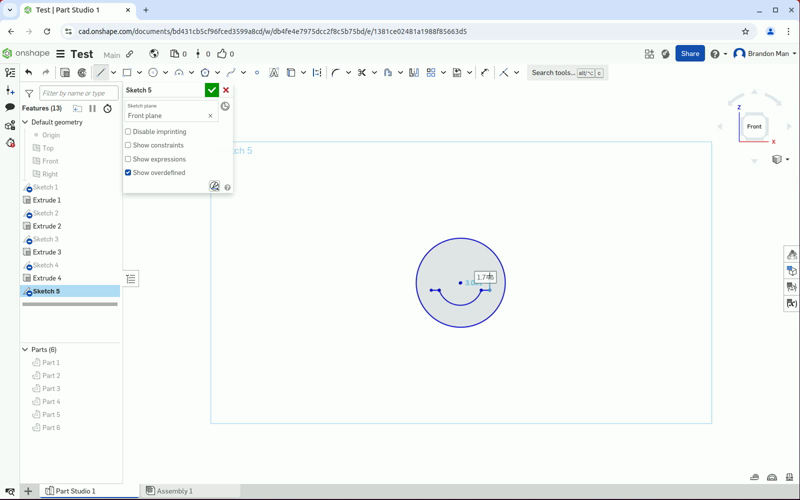
key_up(shift)
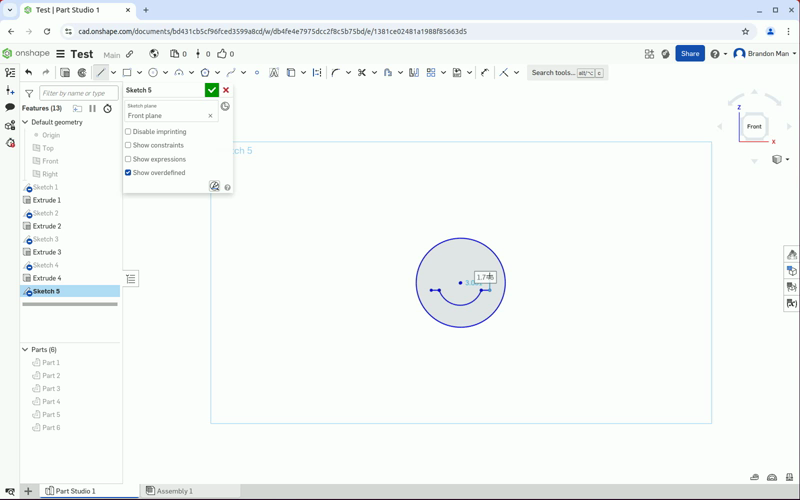
key_down(shift)
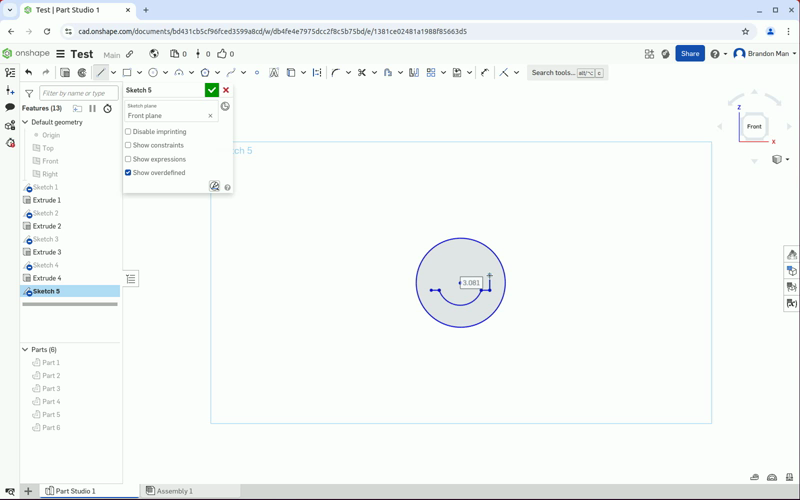
mouse_move(519, 275)
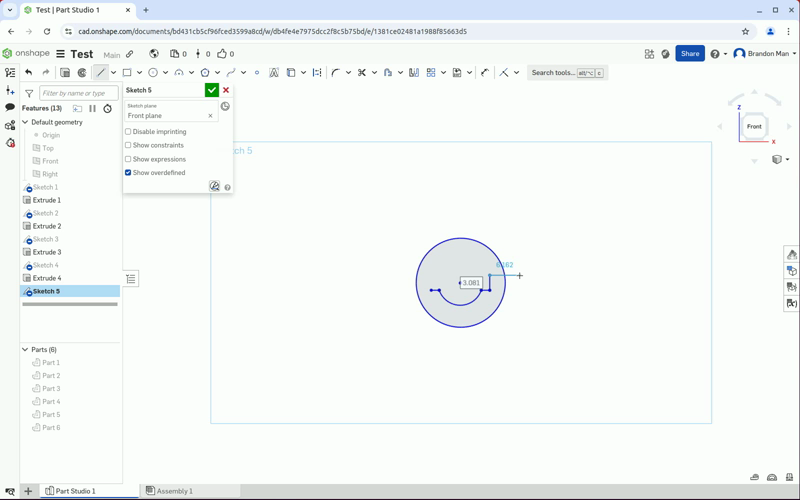
mouse_move(481, 275)
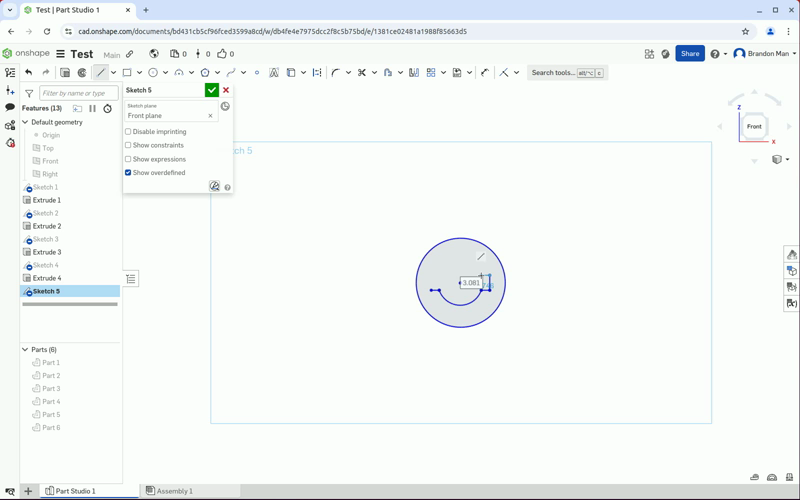
click(481, 275)
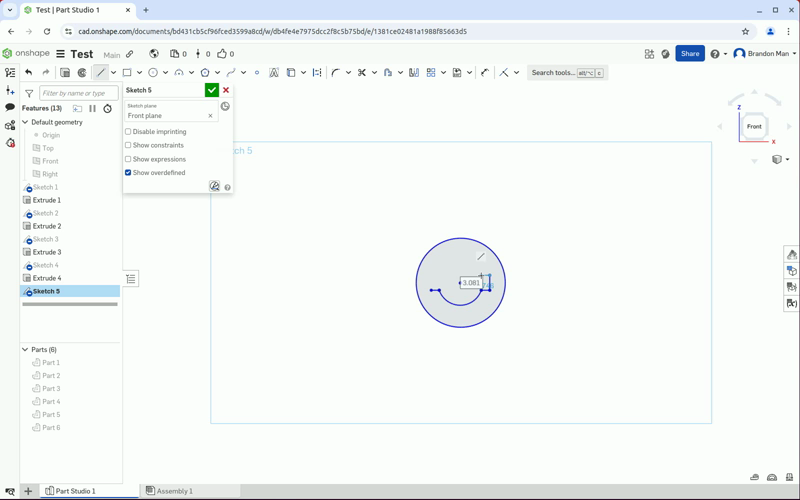
key_up(shift)
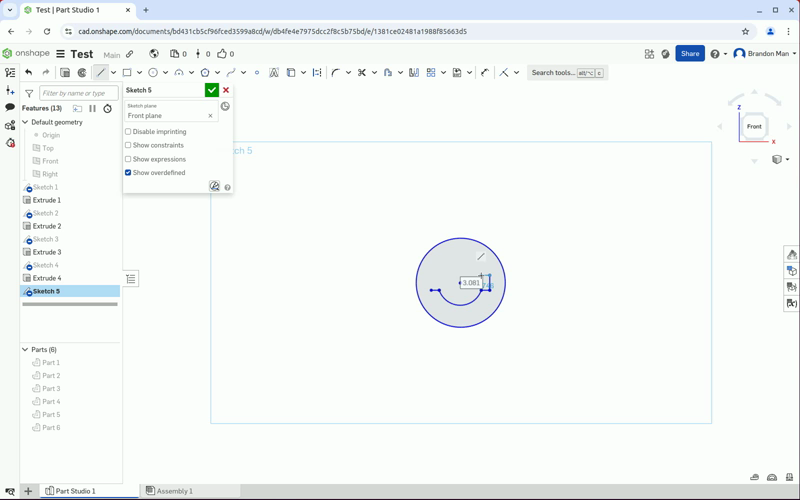
key(esc)
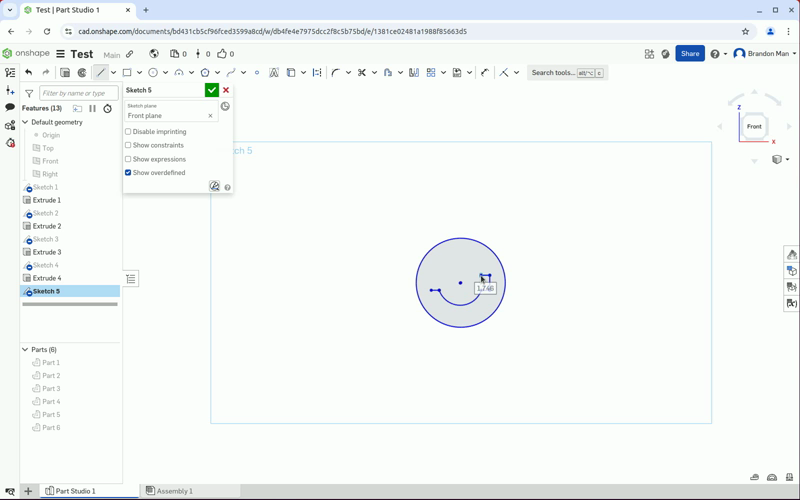
key(a)
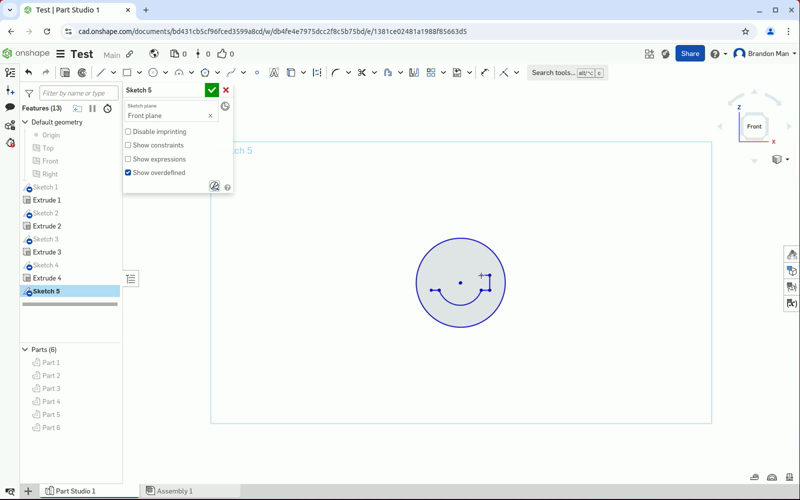
mouse_move(481, 275)
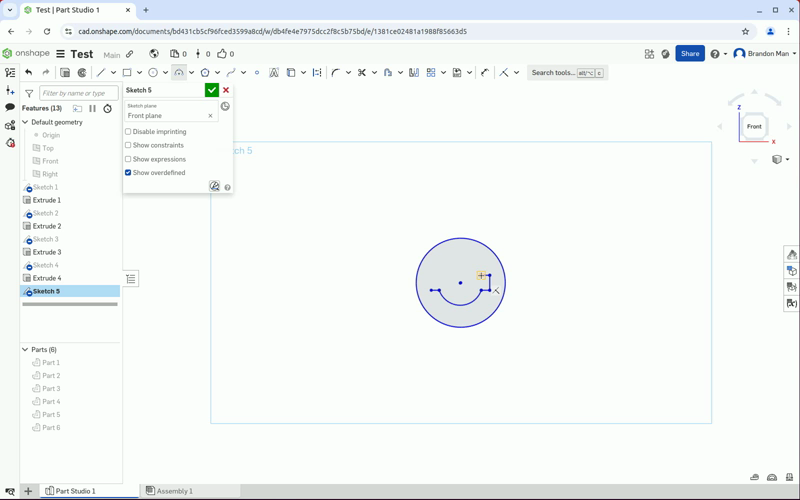
click(481, 275)
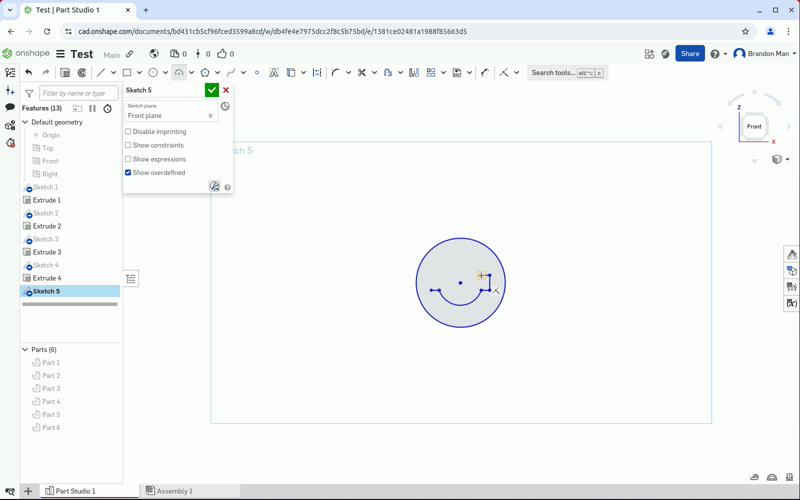
key_down(shift)
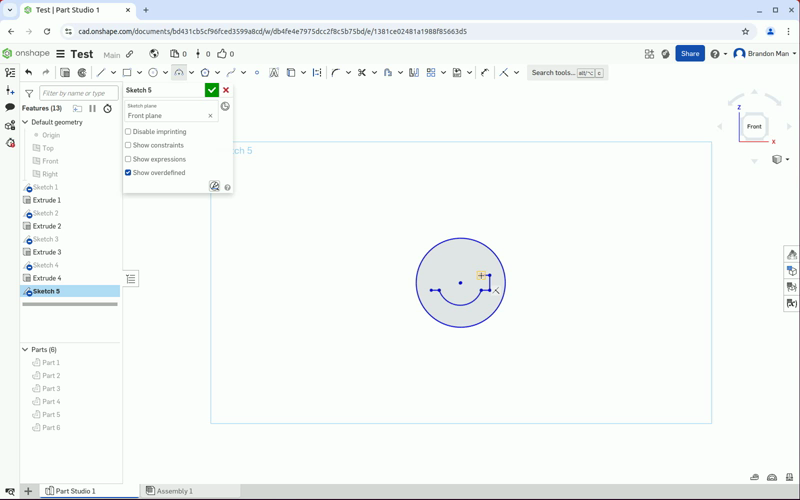
mouse_move(439, 275)
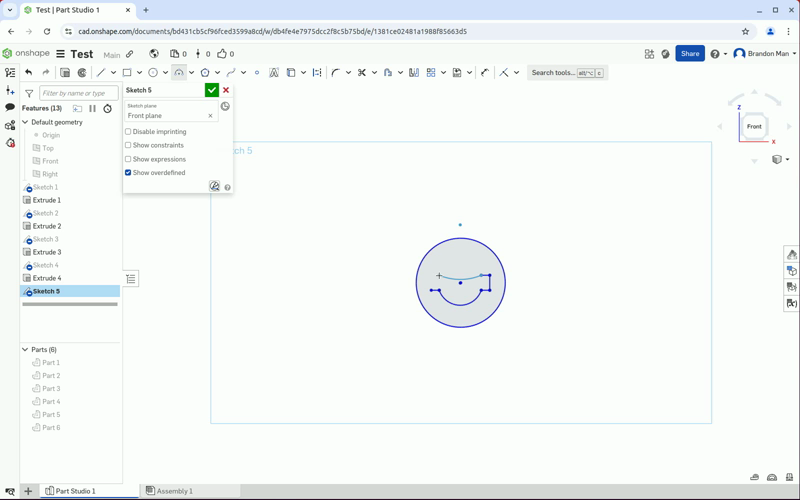
click(439, 275)
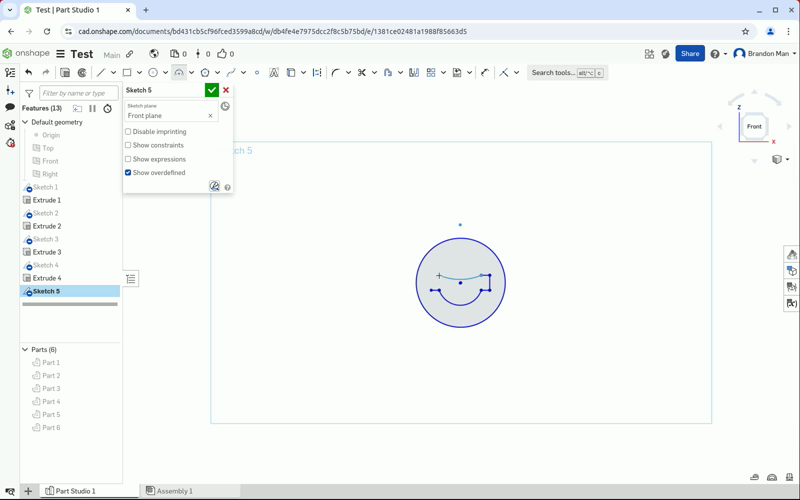
mouse_move(460, 260)
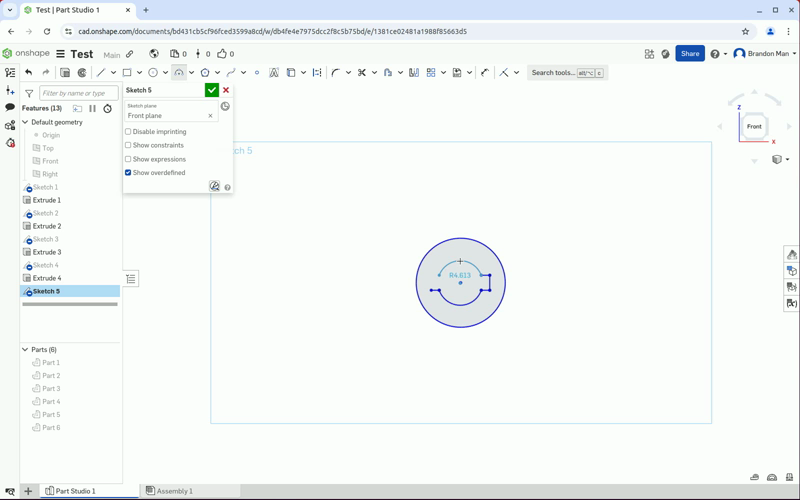
click(460, 260)
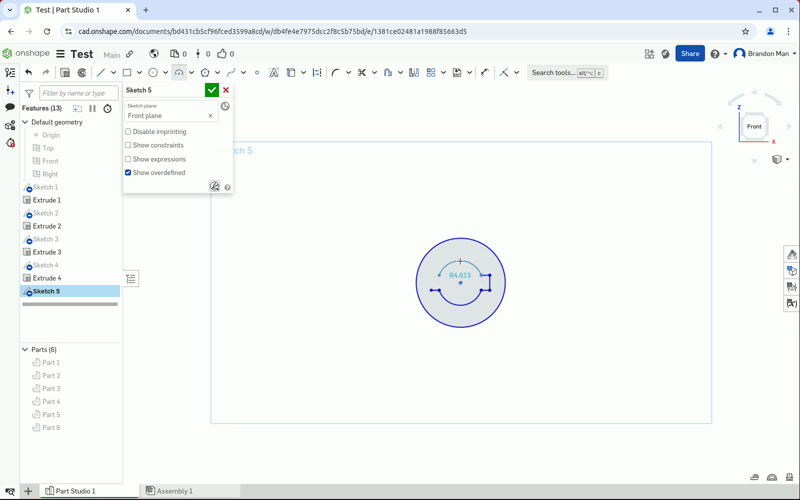
key_up(shift)
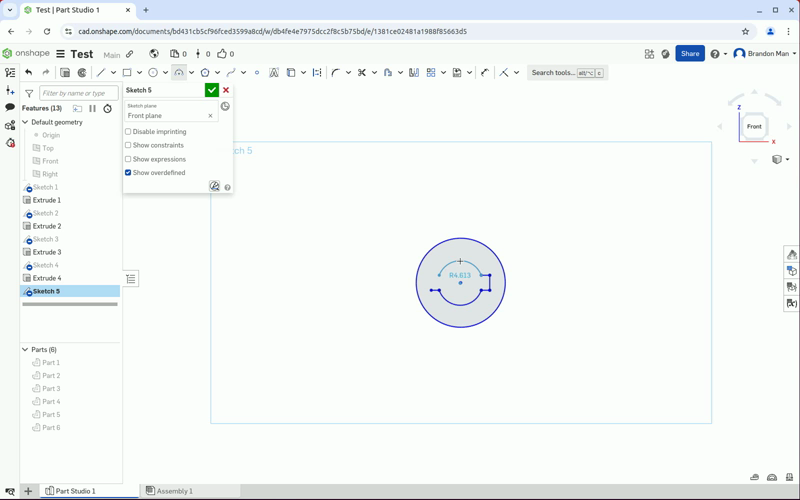
key(esc)
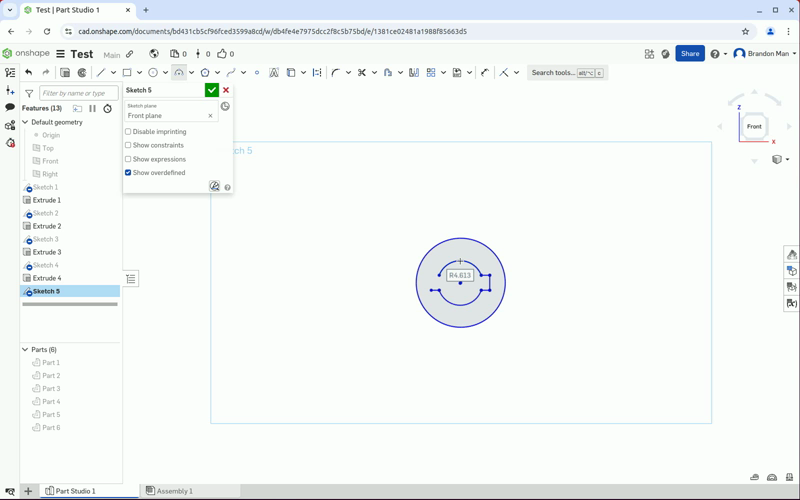
key(l)
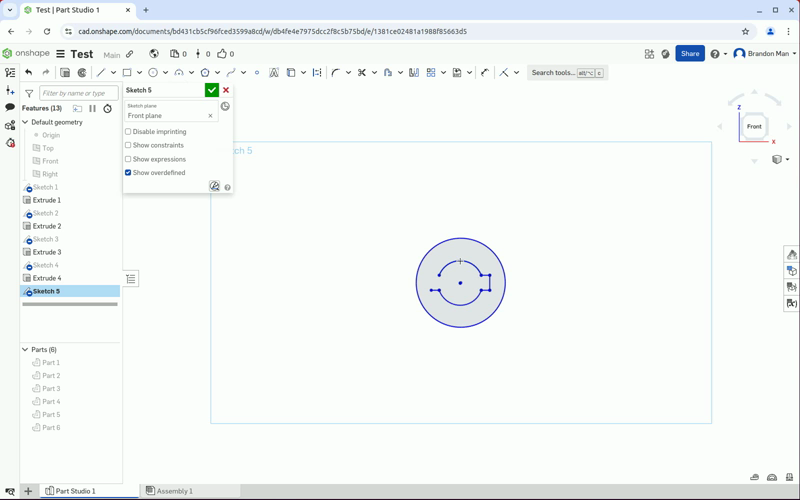
mouse_move(439, 275)
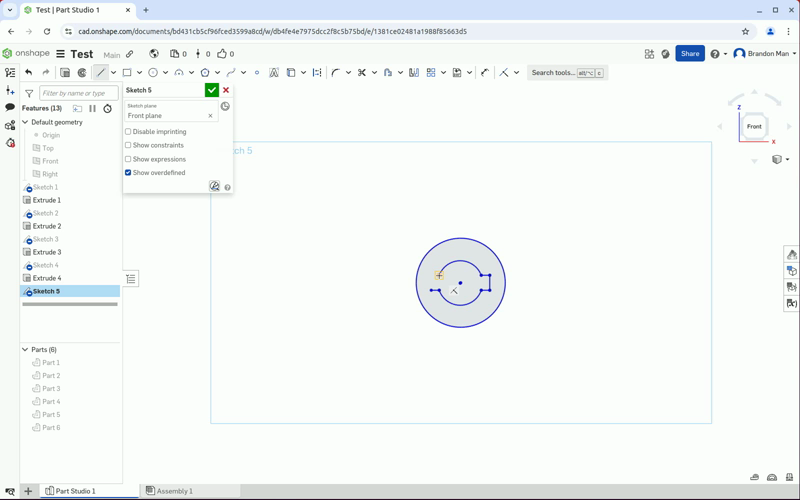
click(439, 275)
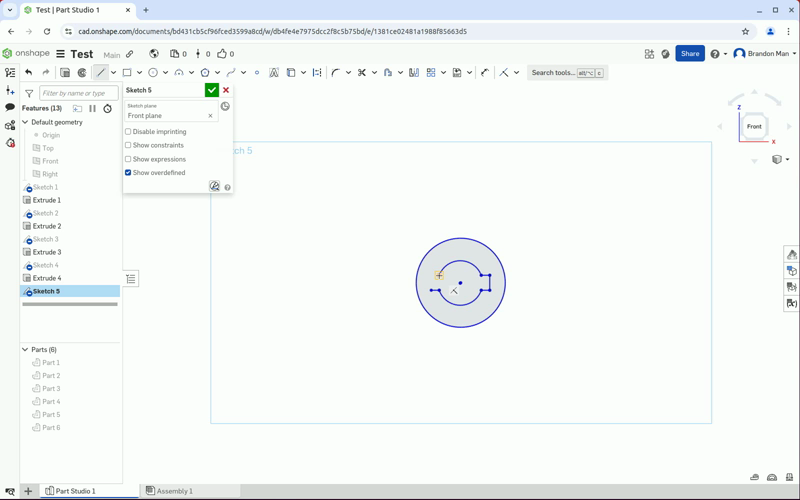
key_down(shift)
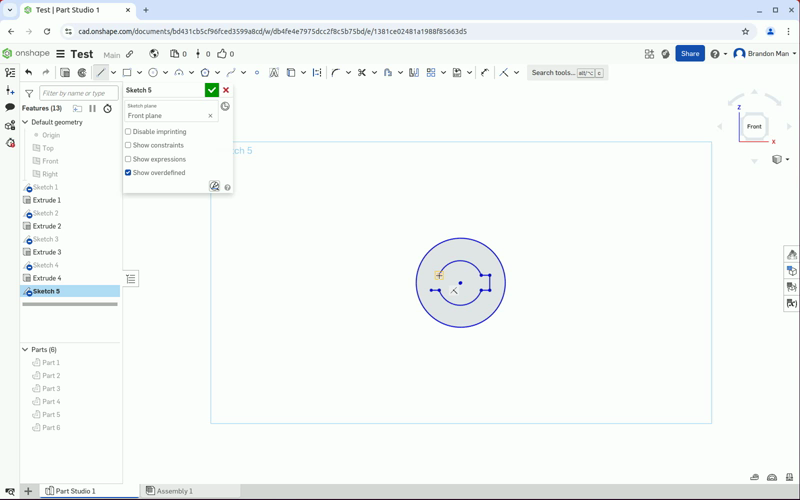
mouse_move(469, 275)
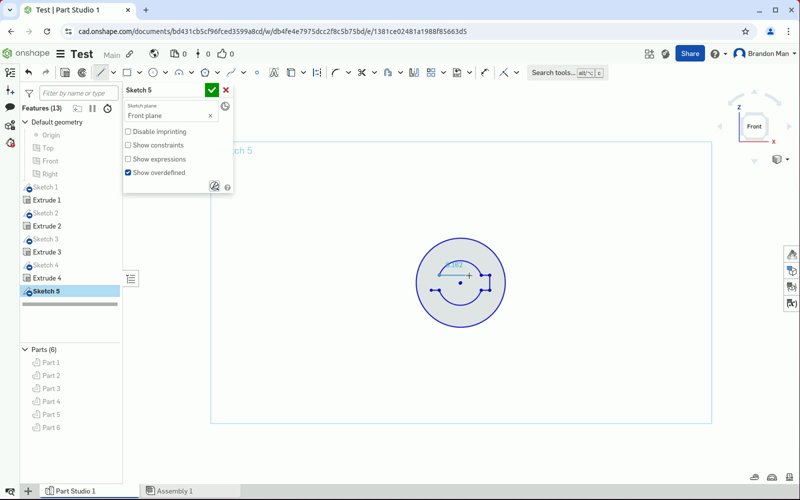
mouse_move(431, 275)
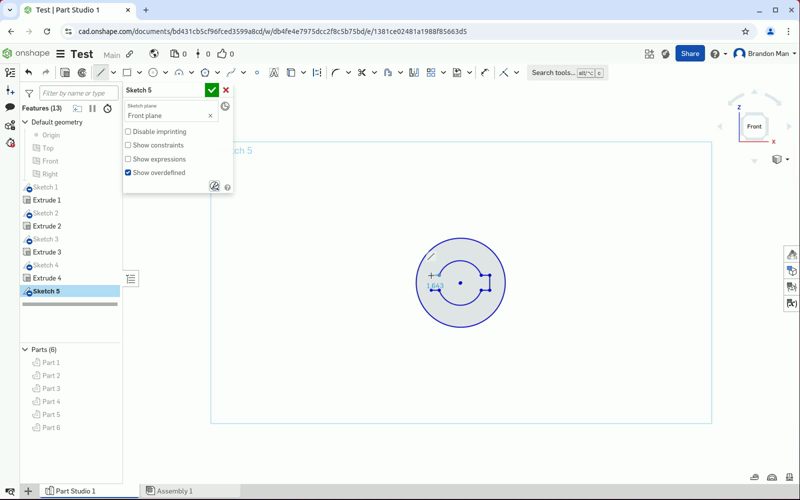
click(431, 275)
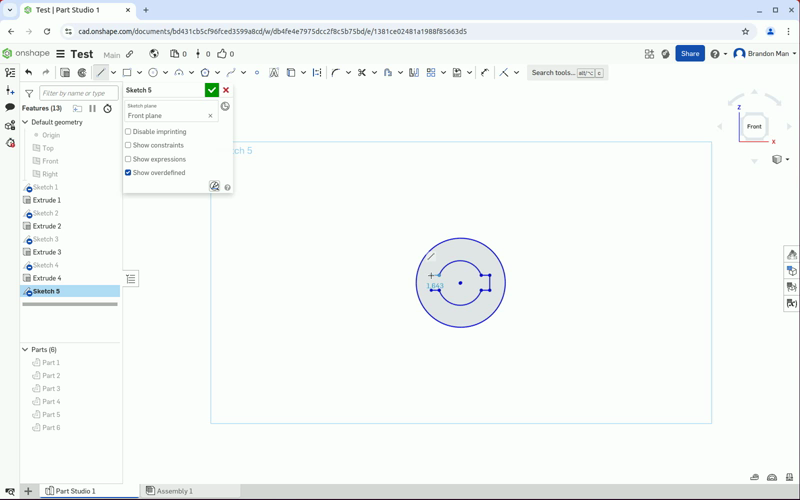
key_up(shift)
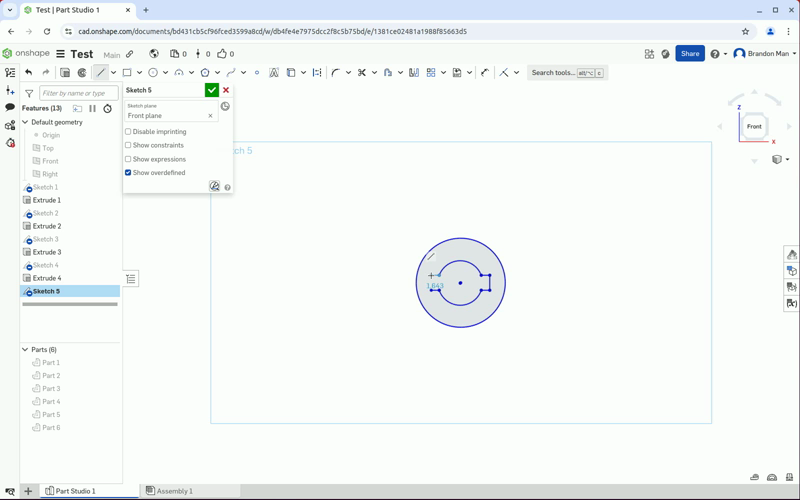
mouse_move(461, 275)
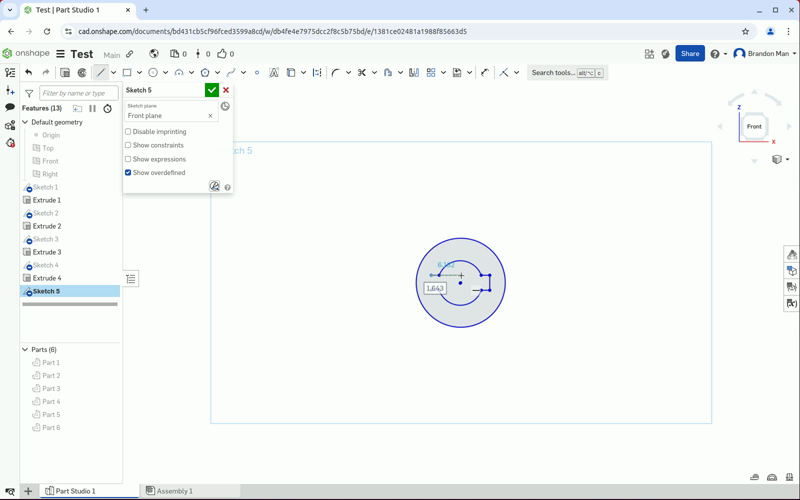
key_down(shift)
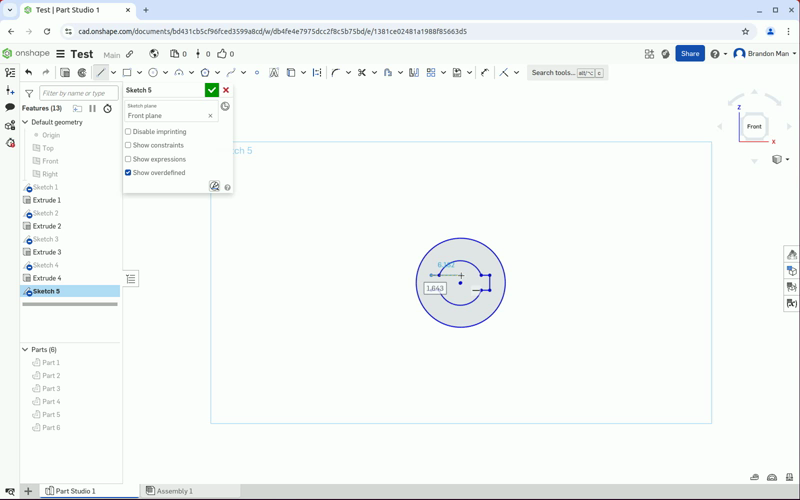
mouse_move(431, 290)
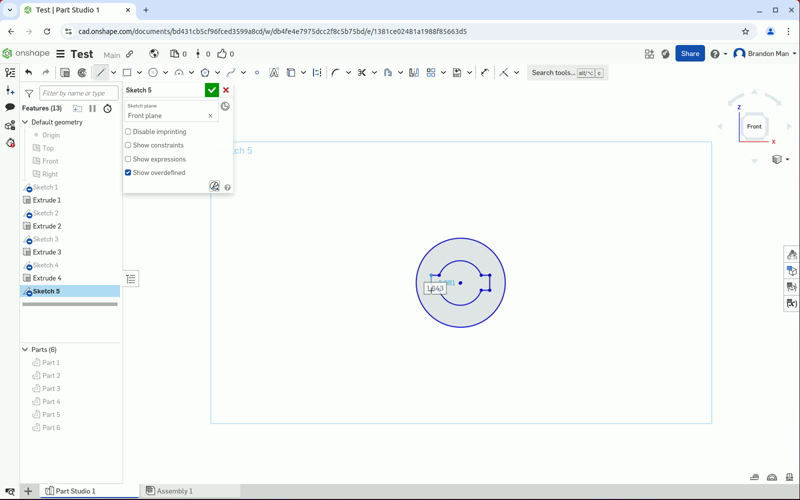
key_up(shift)
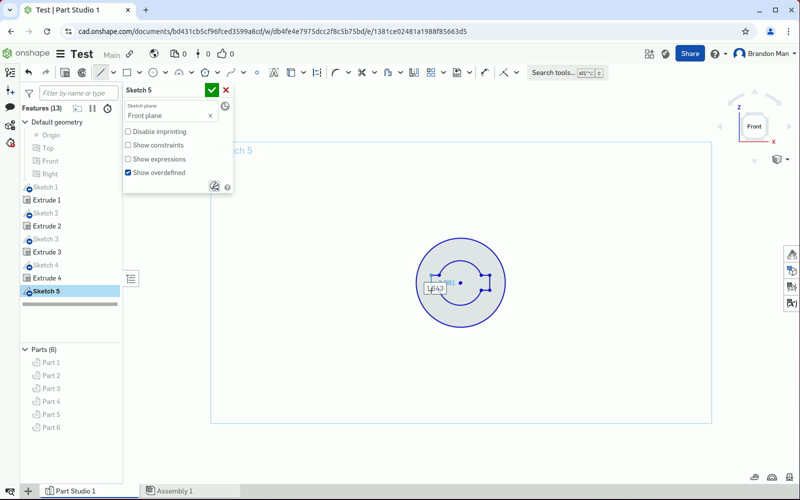
click(431, 290)
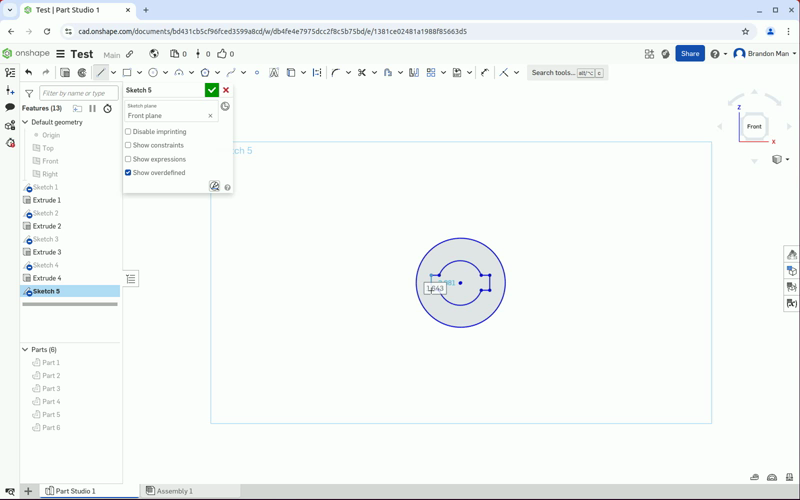
key(esc)
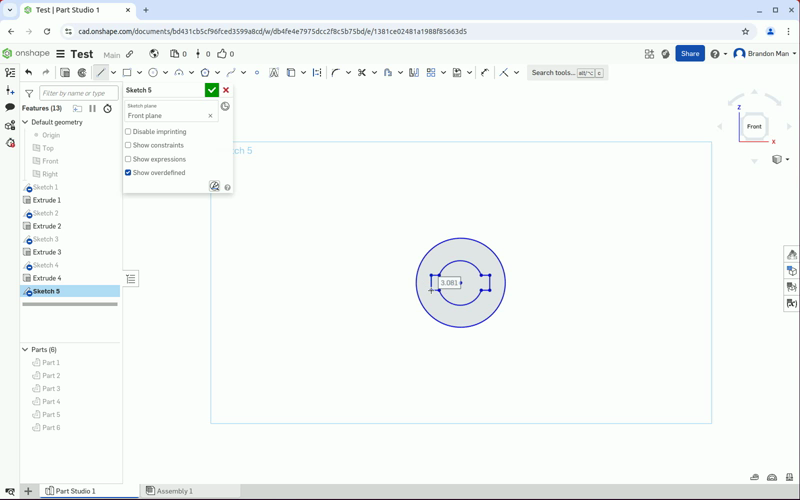
mouse_move(489, 305)
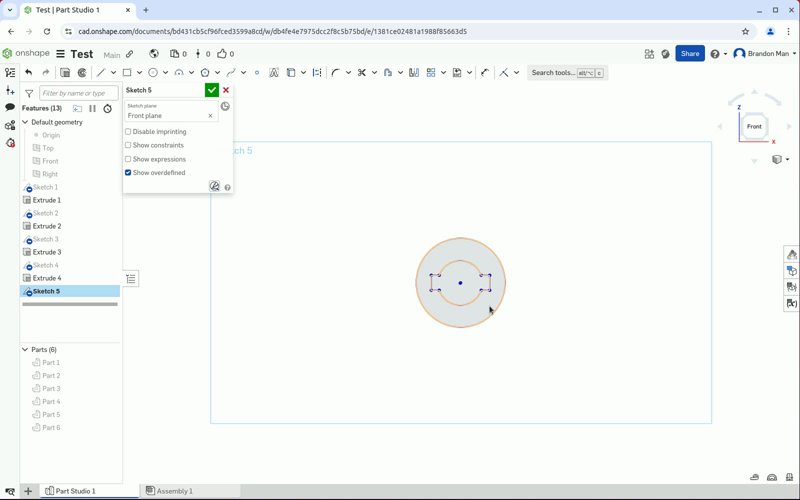
click(489, 305)
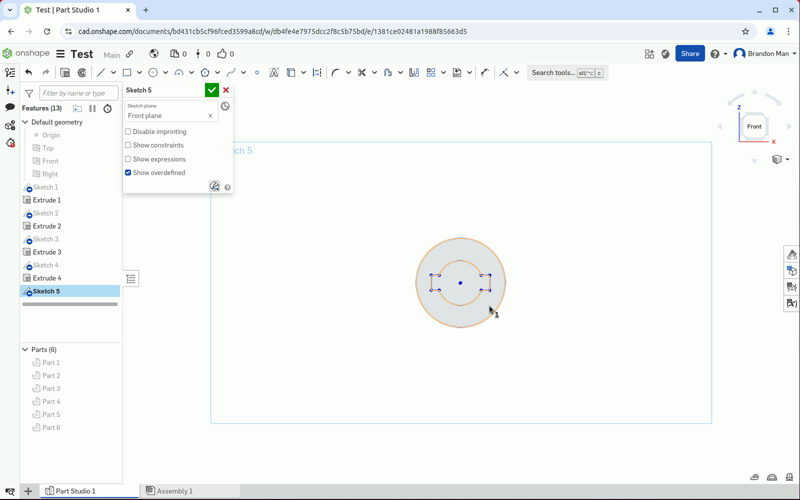
mouse_move(73, 352)
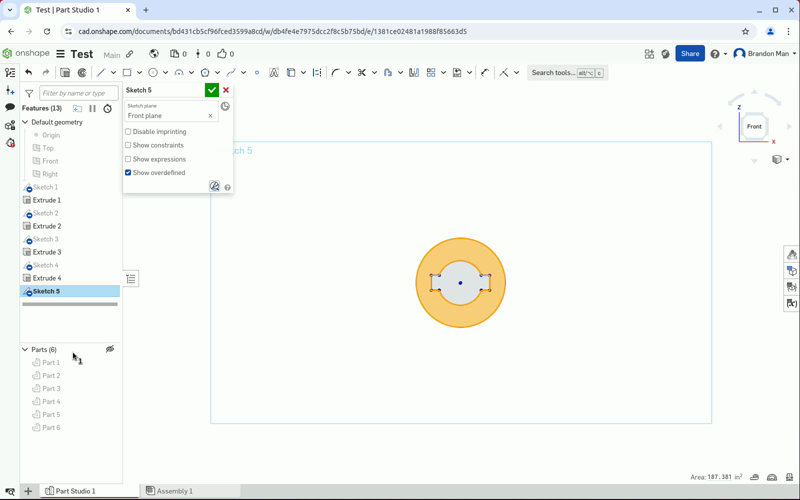
key(shift+y)
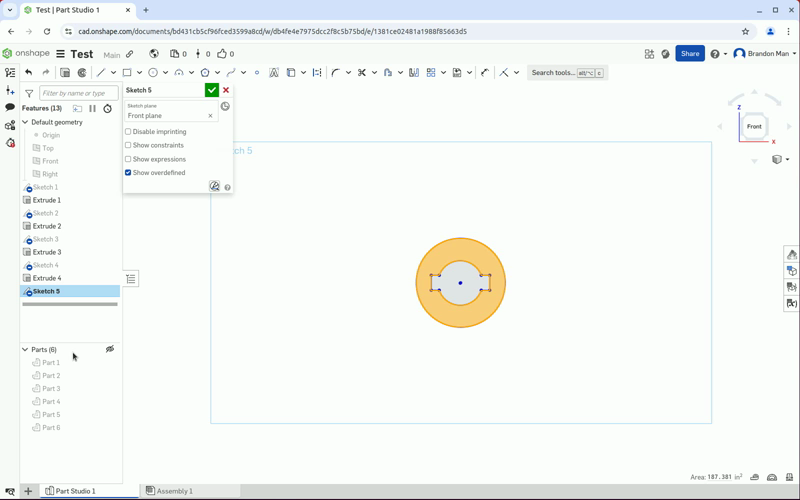
key(shift+e)
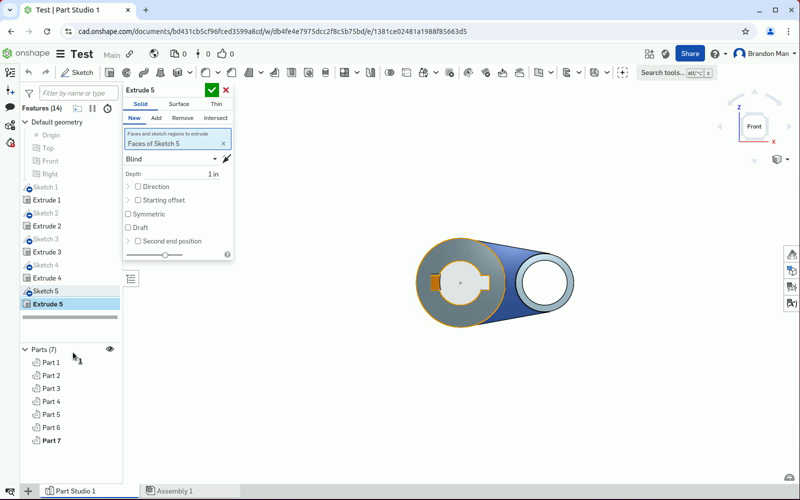
mouse_move(143, 106)
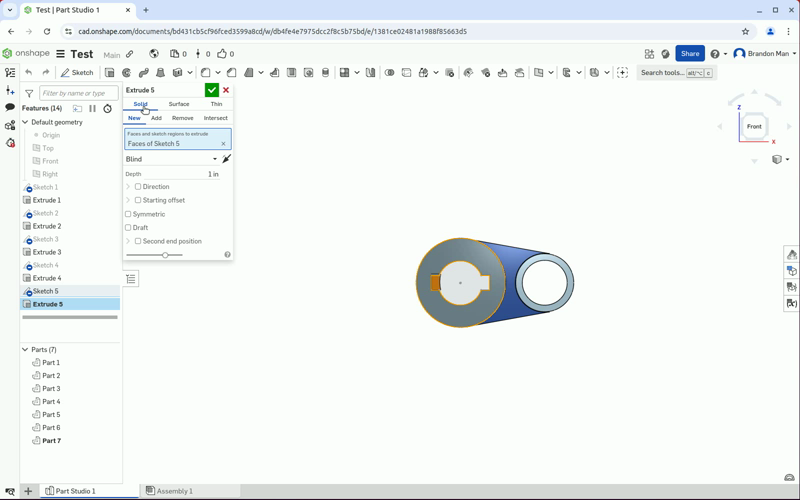
click(143, 106)
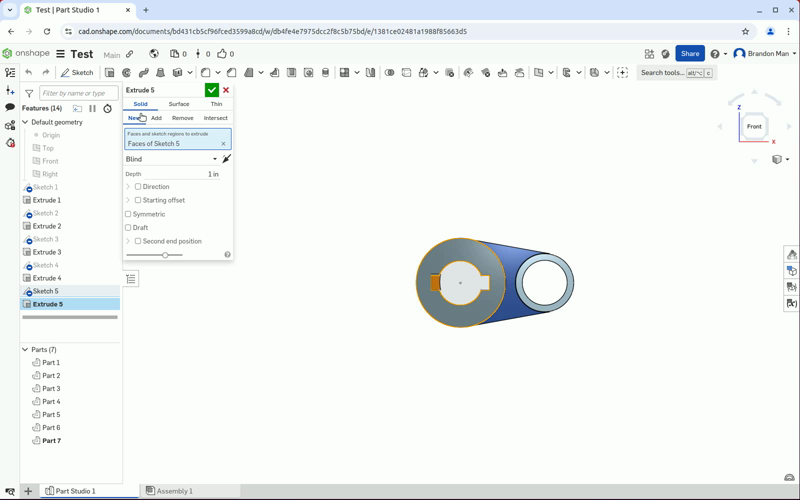
mouse_move(137, 120)
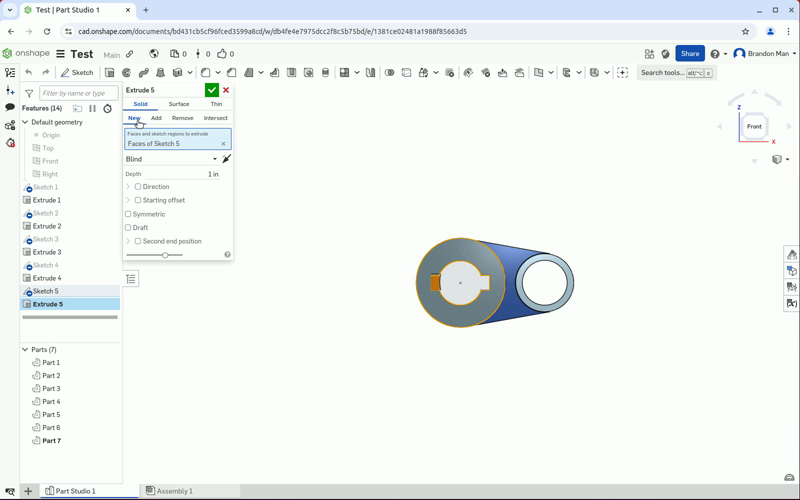
click(137, 120)
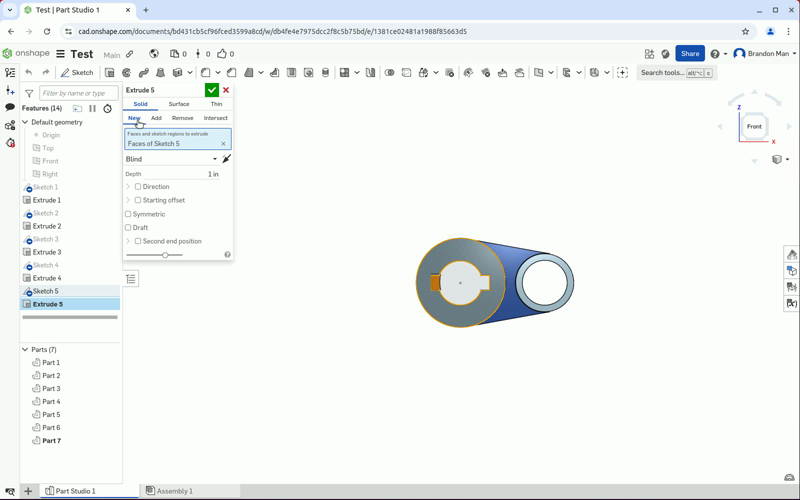
key(tab, 4)
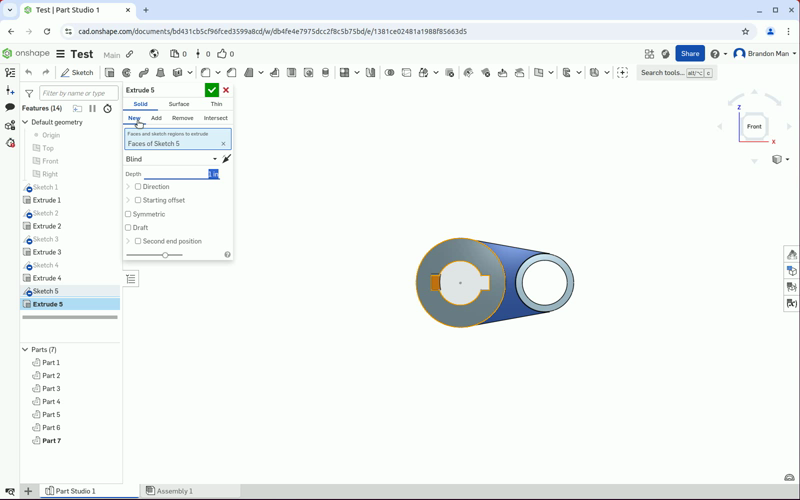
text(16.128)
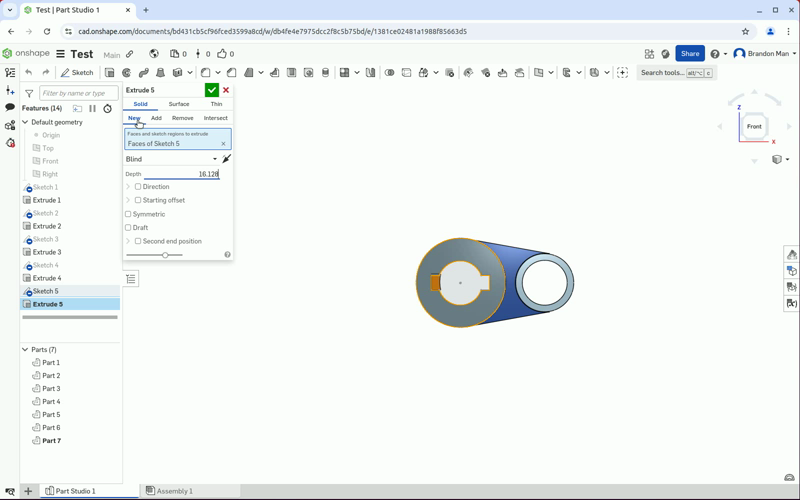
key(enter)
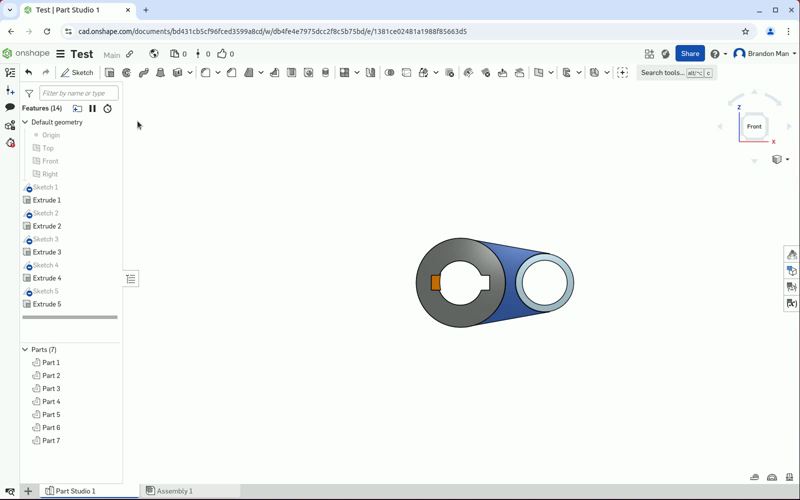
key(shift+h)
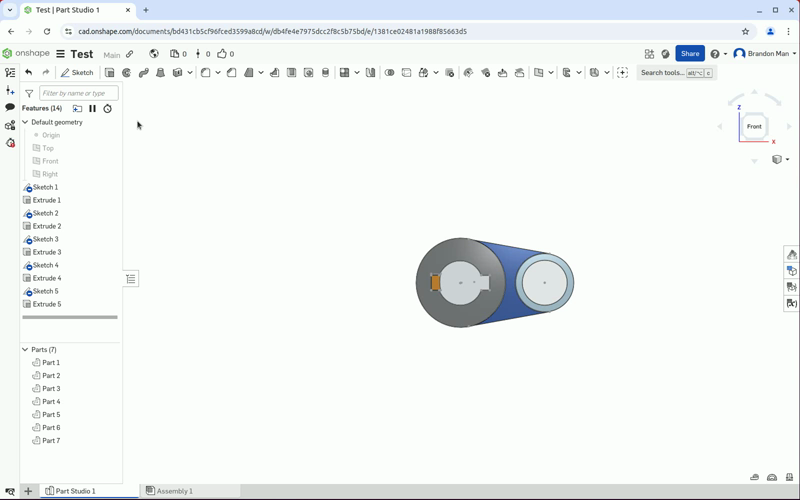
key(shift+h)
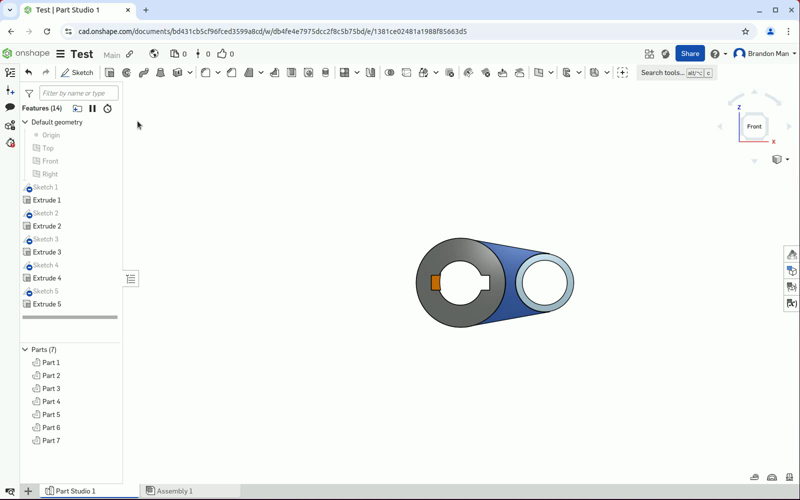
mouse_move(73, 189)
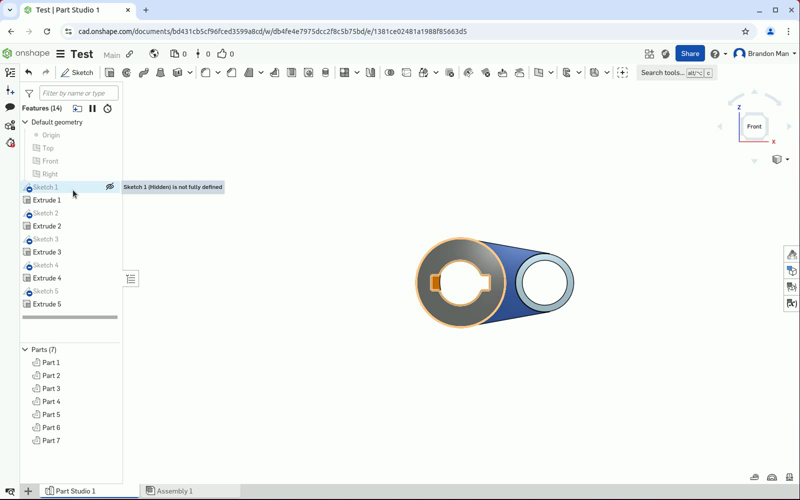
click(73, 189)
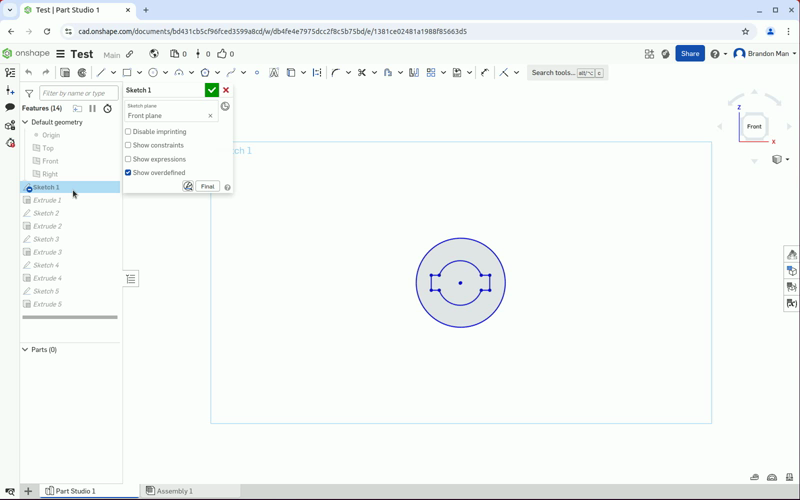
mouse_move(229, 92)
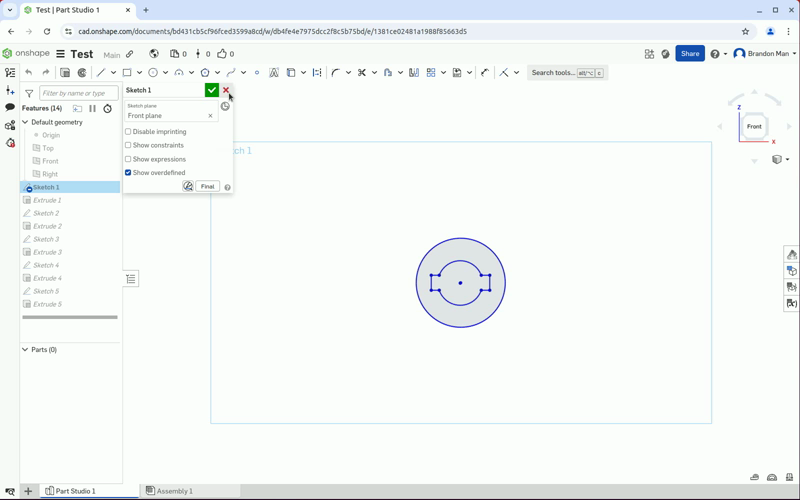
click(229, 92)
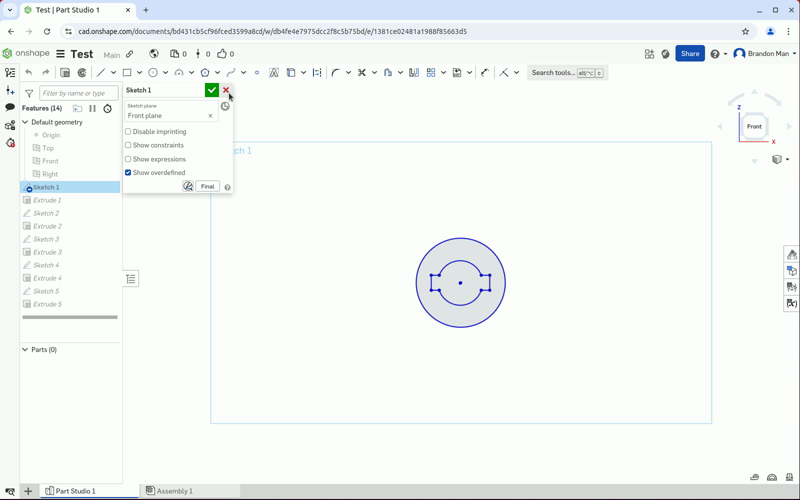
key(shift+s)
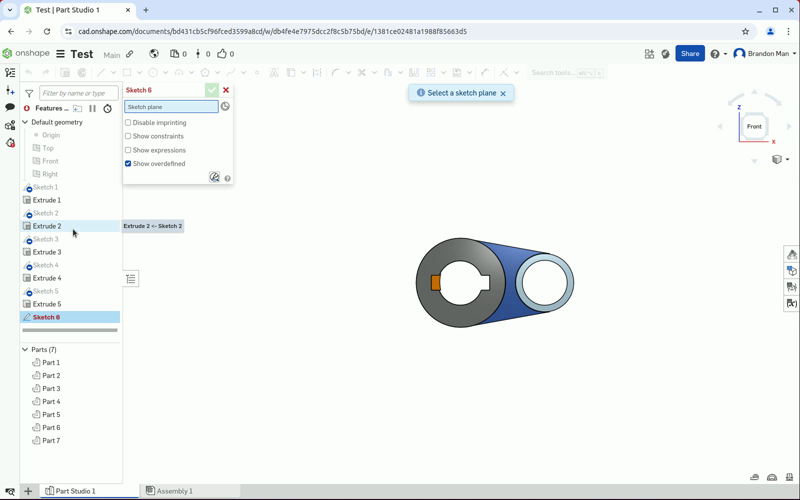
scroll(3)
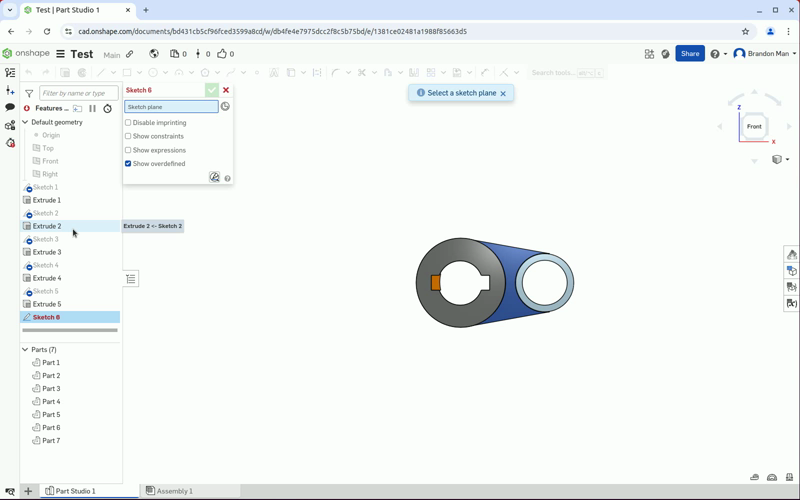
mouse_move(73, 163)
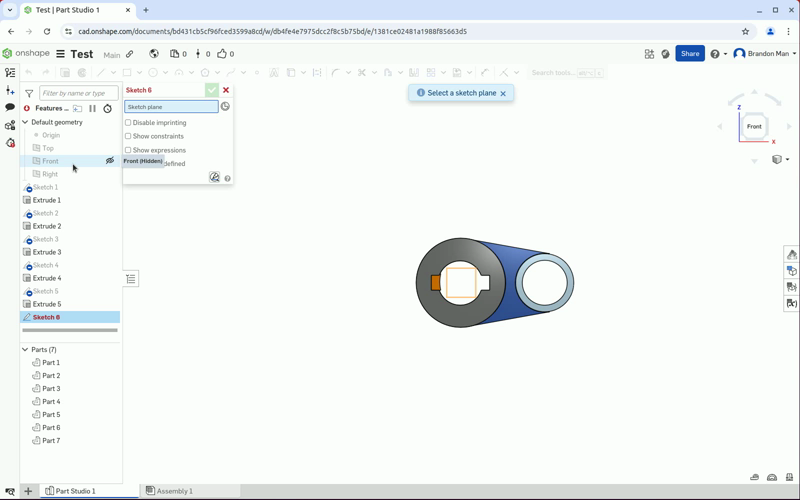
click(73, 163)
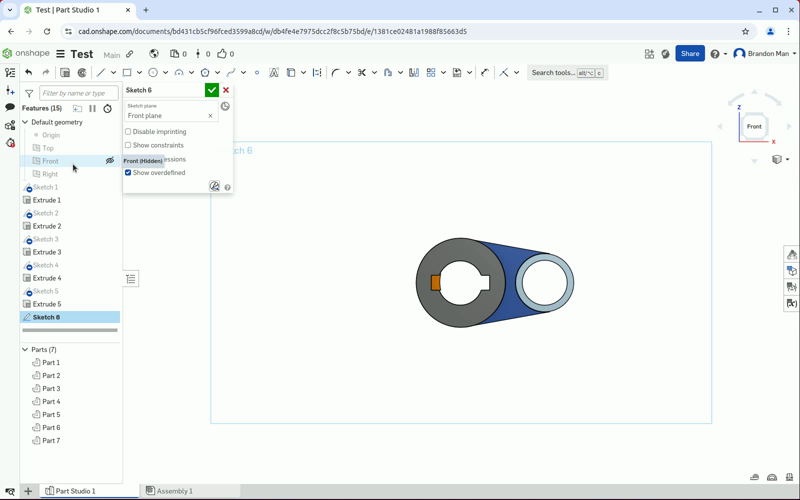
mouse_move(73, 352)
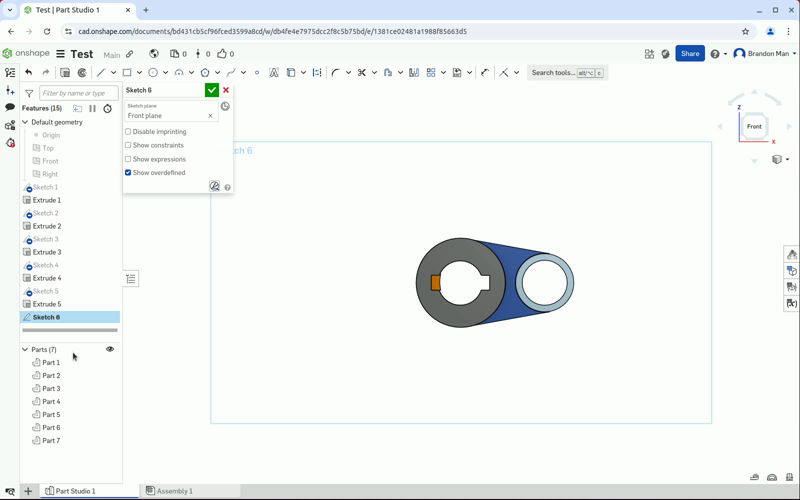
key(y)
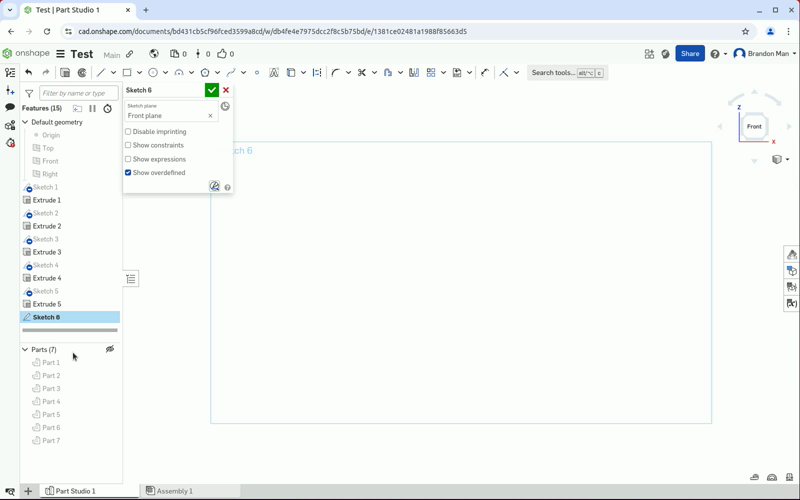
key(l)
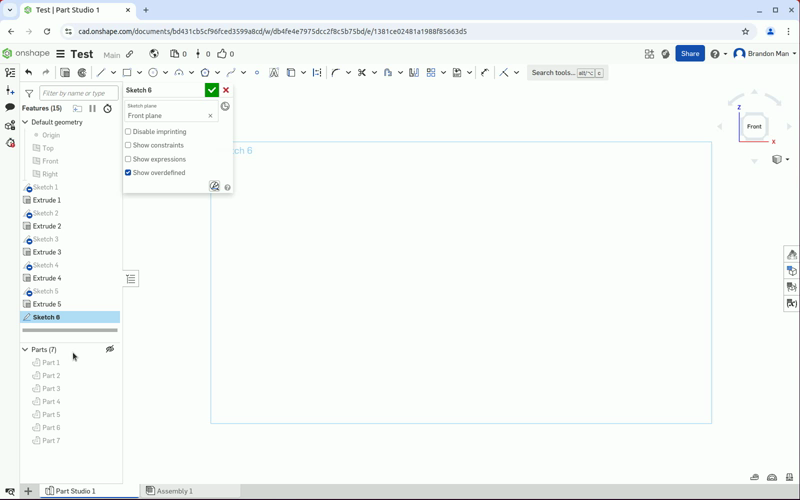
key_down(shift)
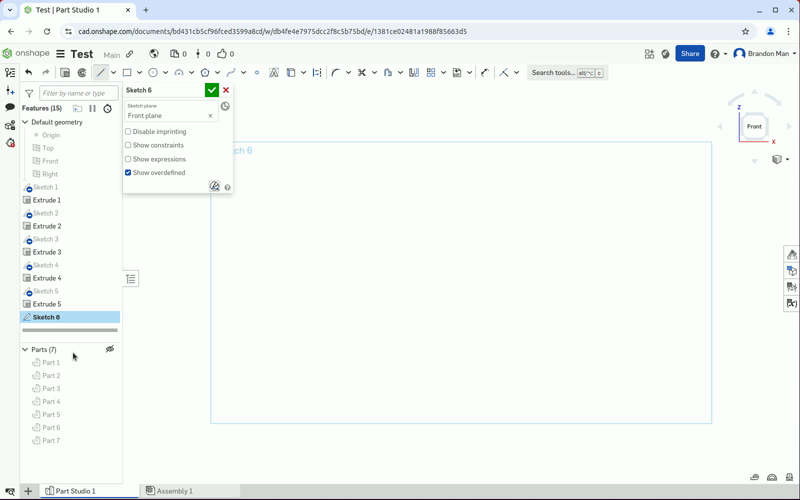
mouse_move(431, 290)
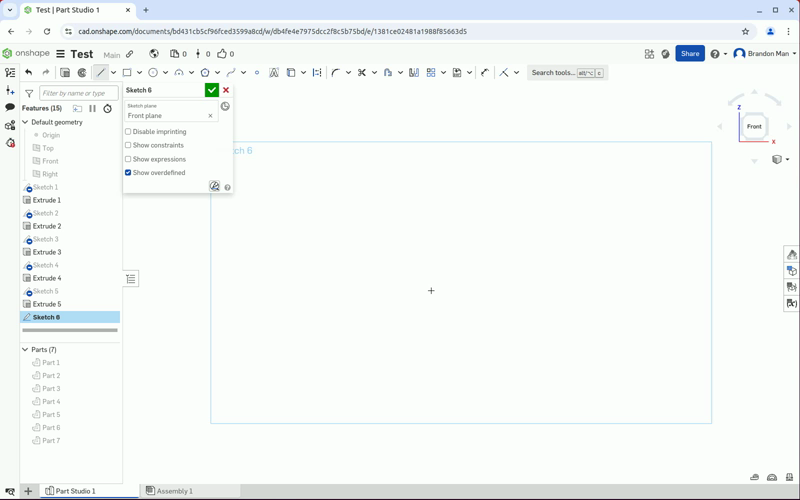
click(431, 290)
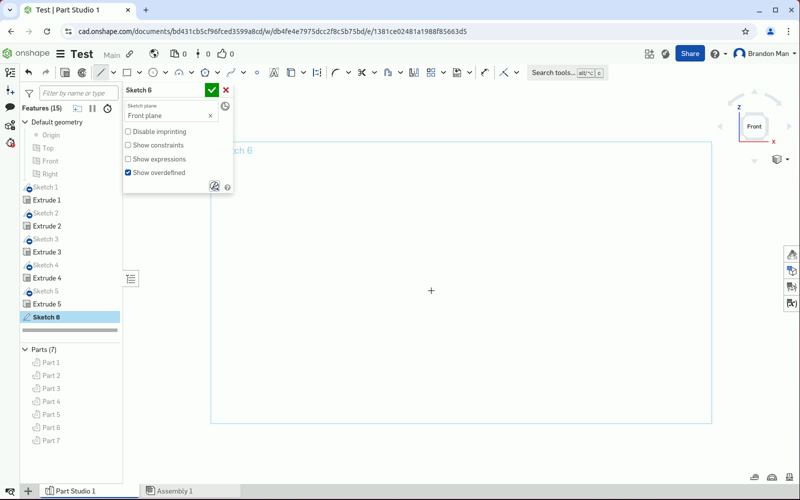
key_up(shift)
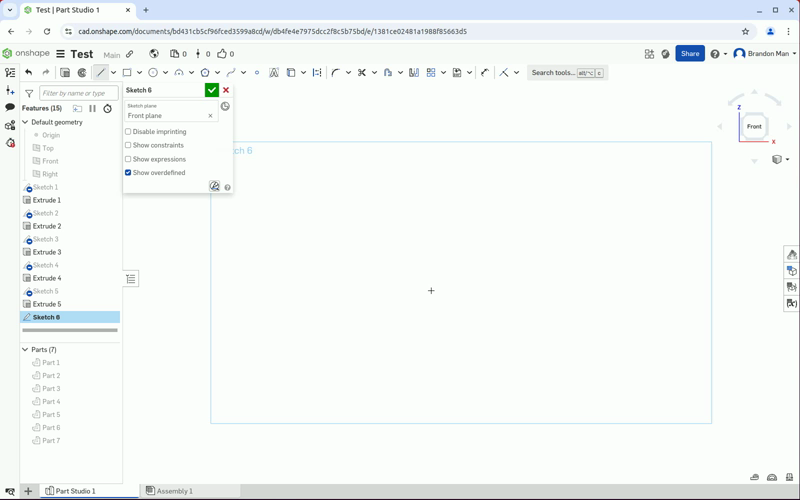
key_down(shift)
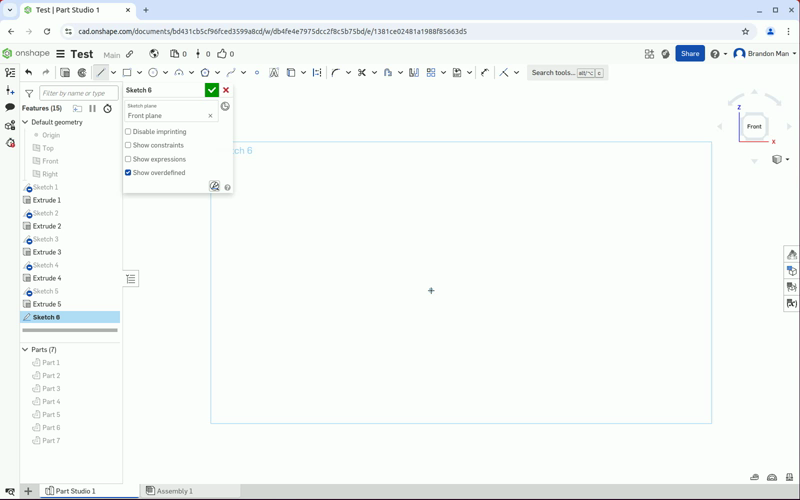
mouse_move(461, 290)
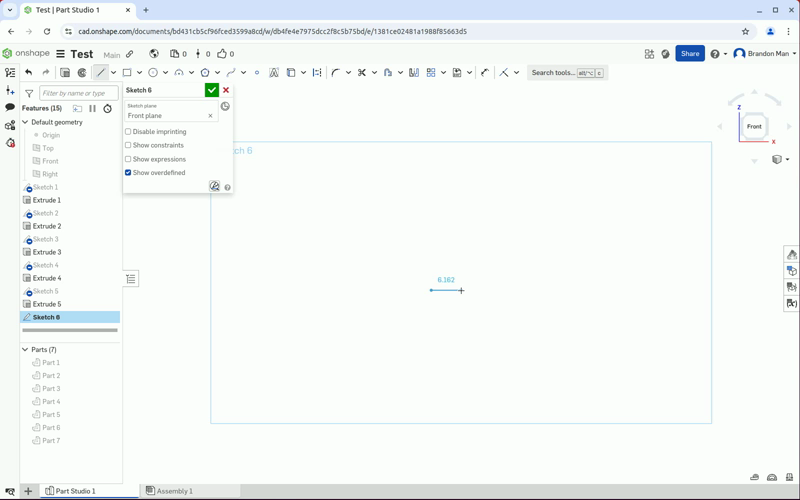
mouse_move(440, 290)
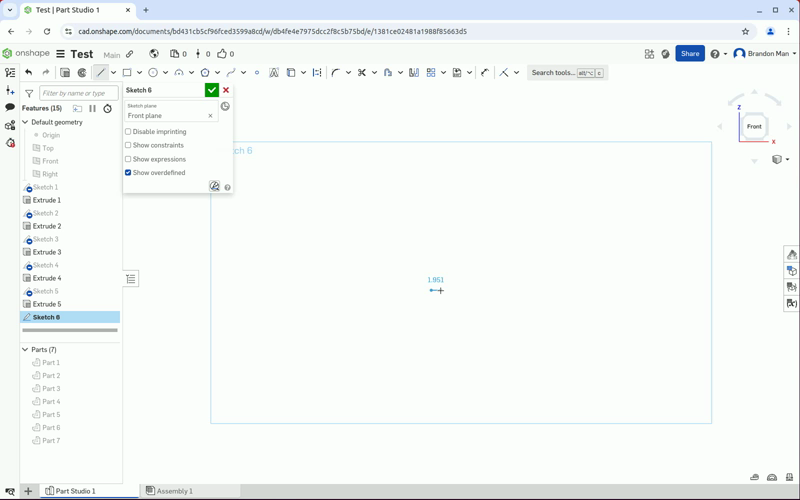
click(440, 290)
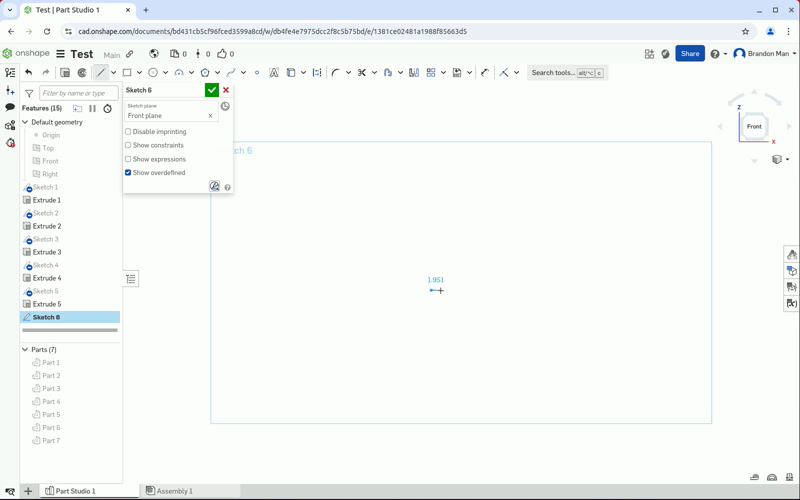
key_up(shift)
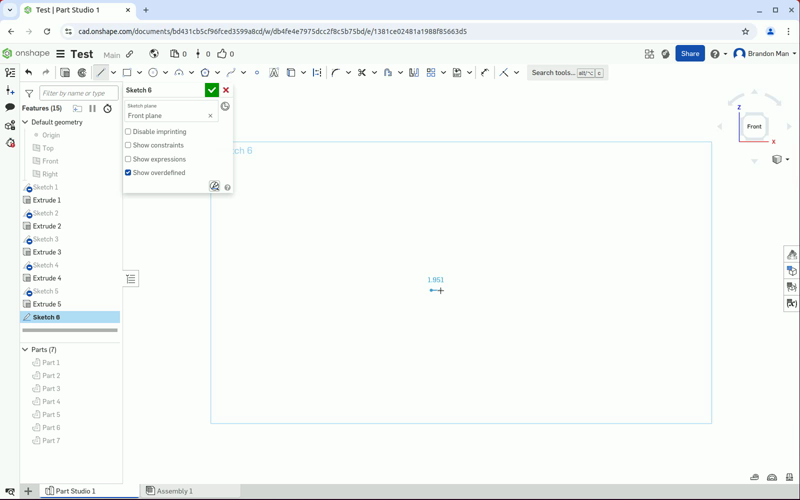
key(esc)
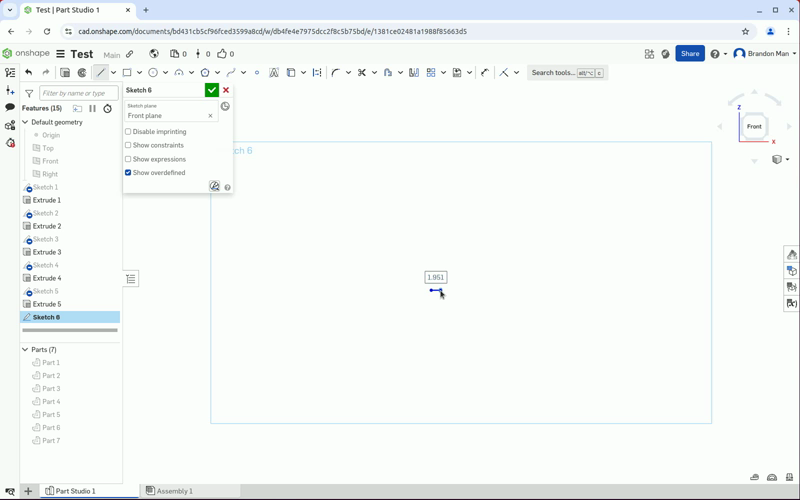
key(a)
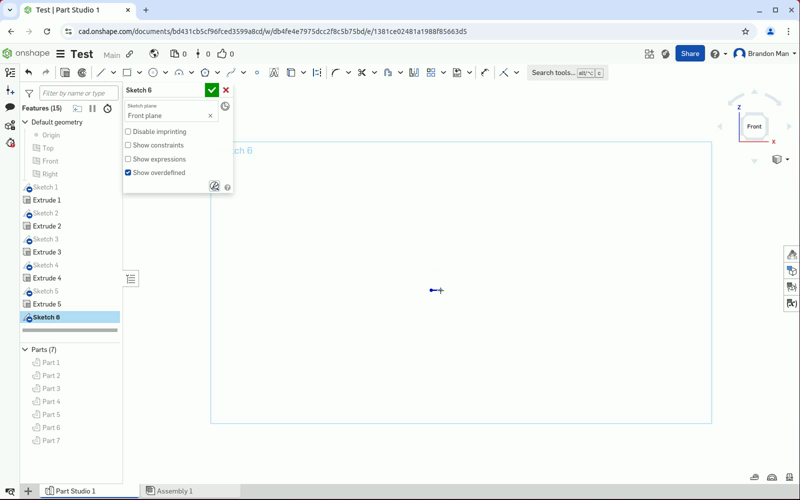
mouse_move(440, 290)
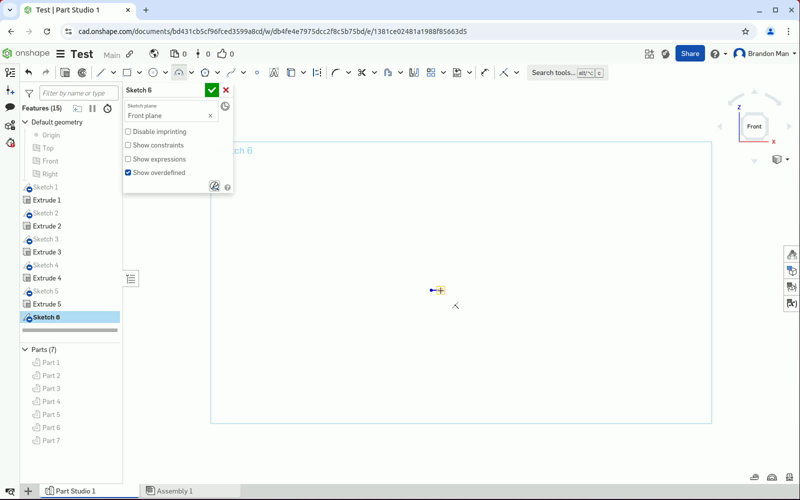
click(440, 290)
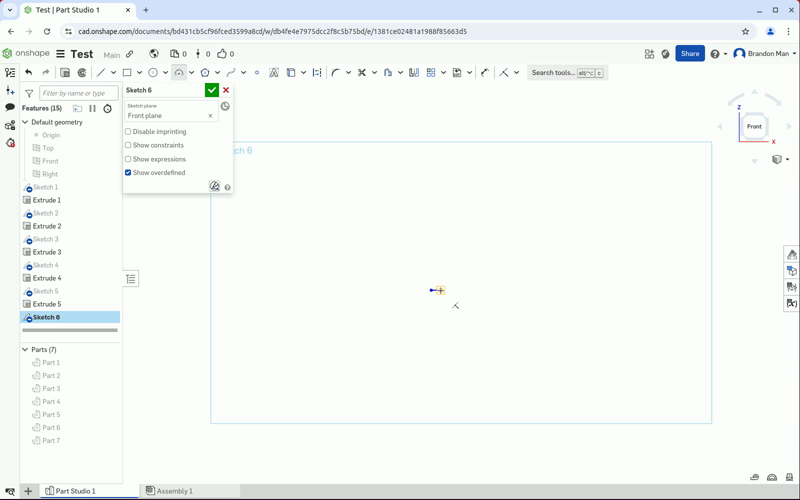
key_down(shift)
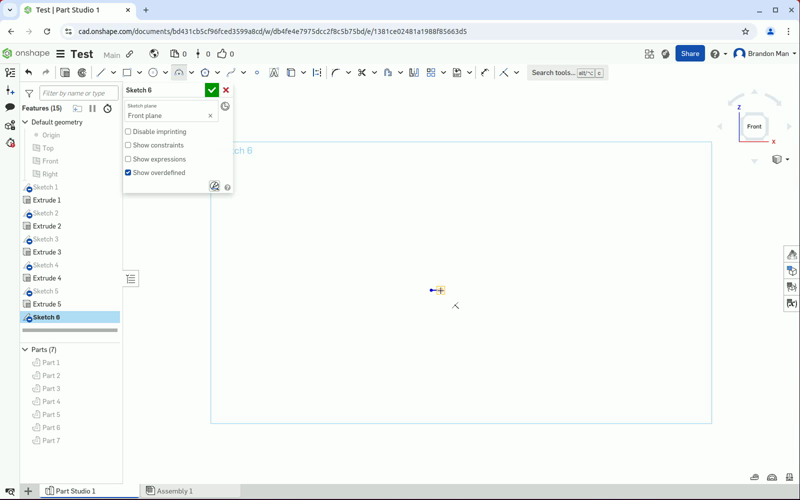
mouse_move(440, 273)
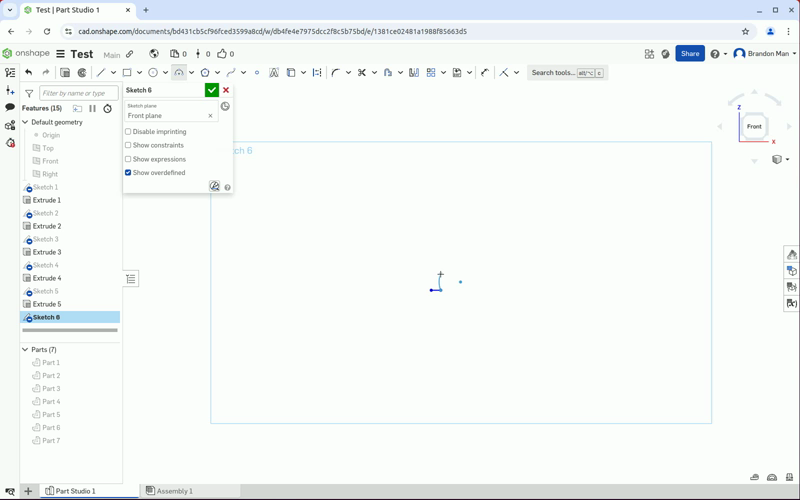
click(440, 273)
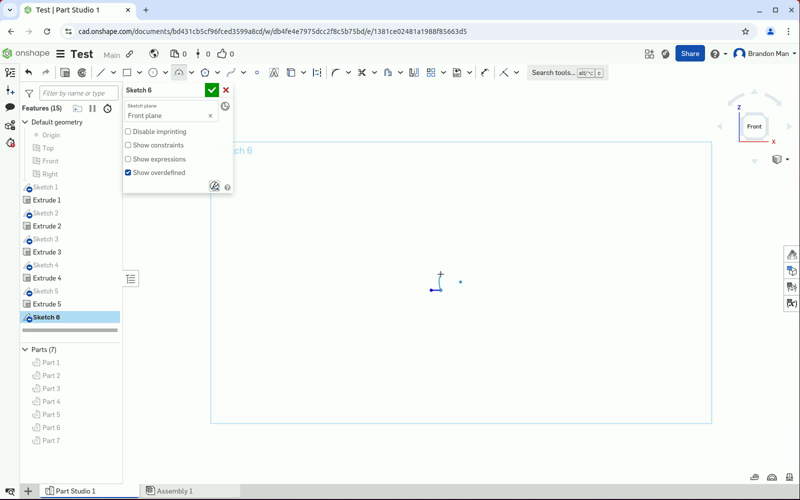
mouse_move(439, 281)
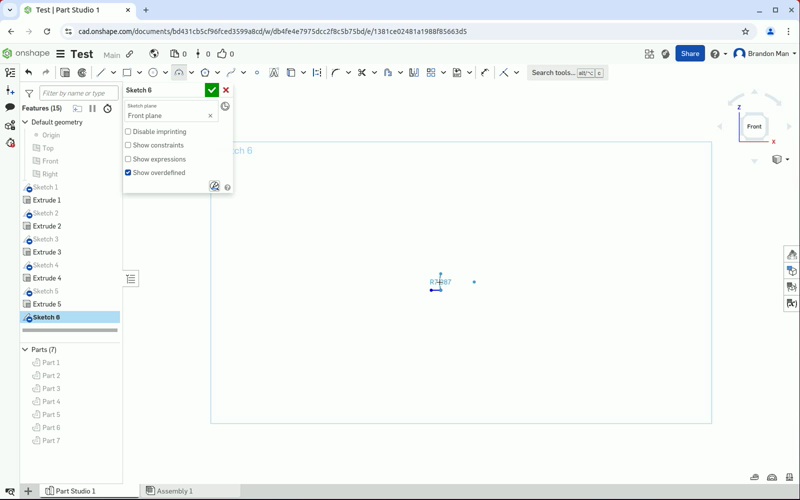
click(439, 281)
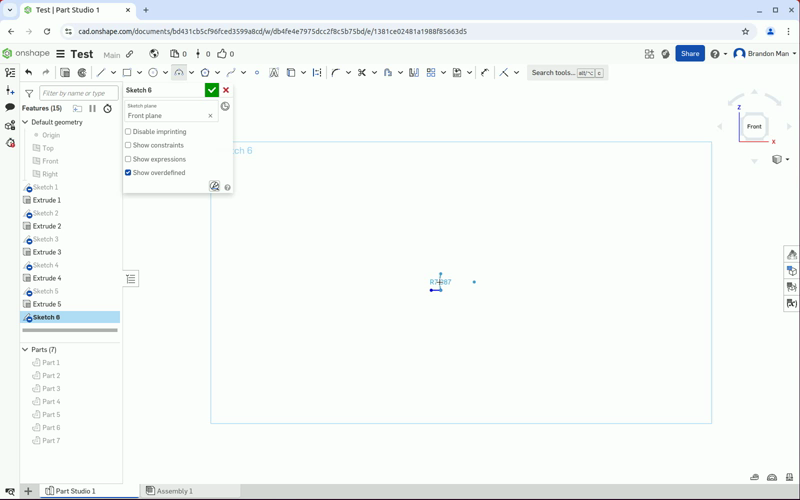
key_up(shift)
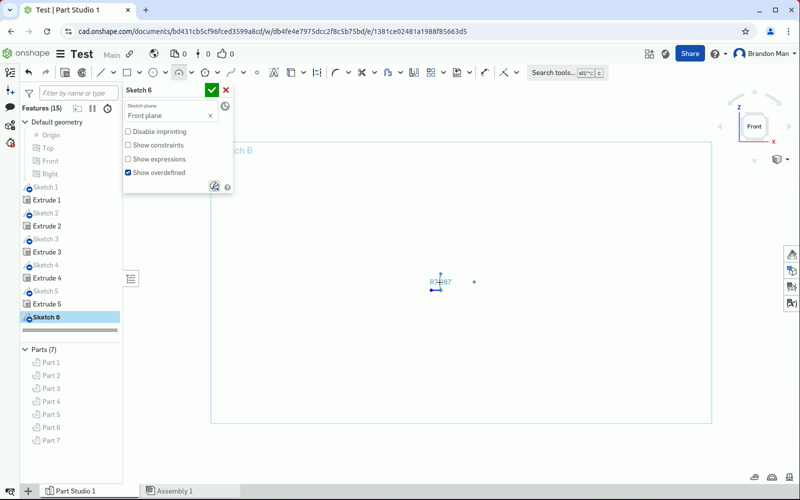
key(esc)
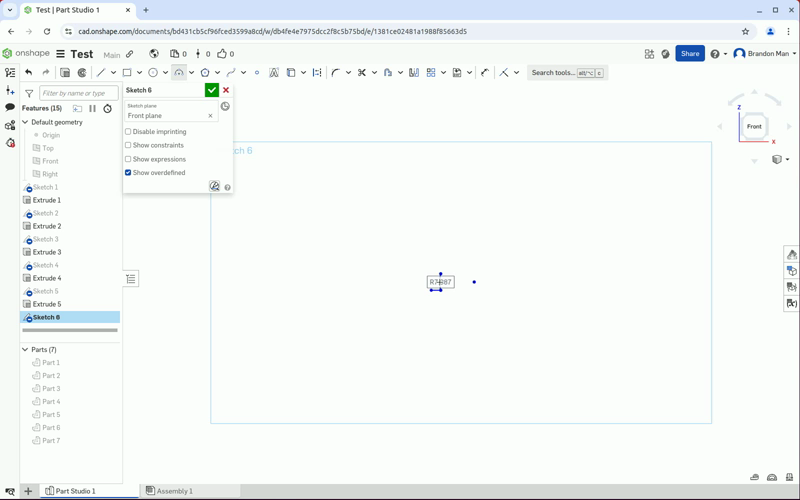
key(l)
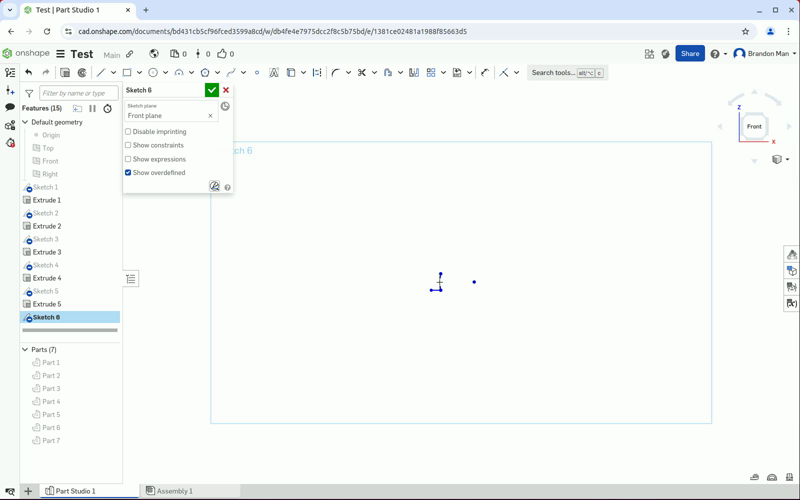
mouse_move(440, 273)
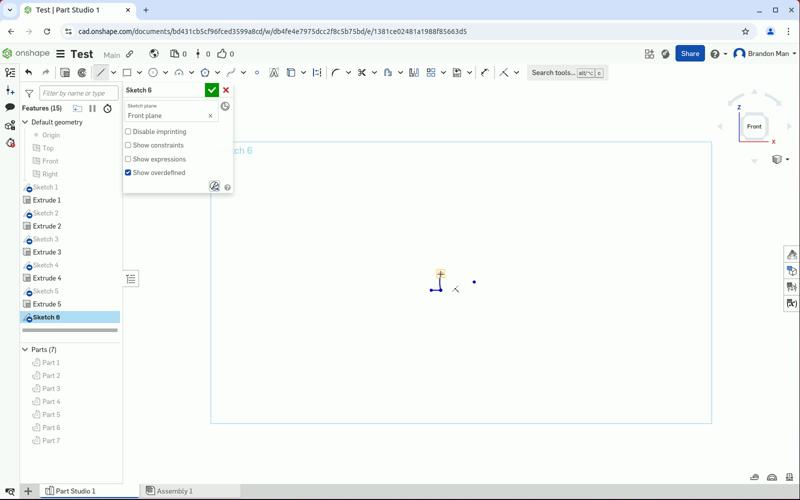
click(440, 273)
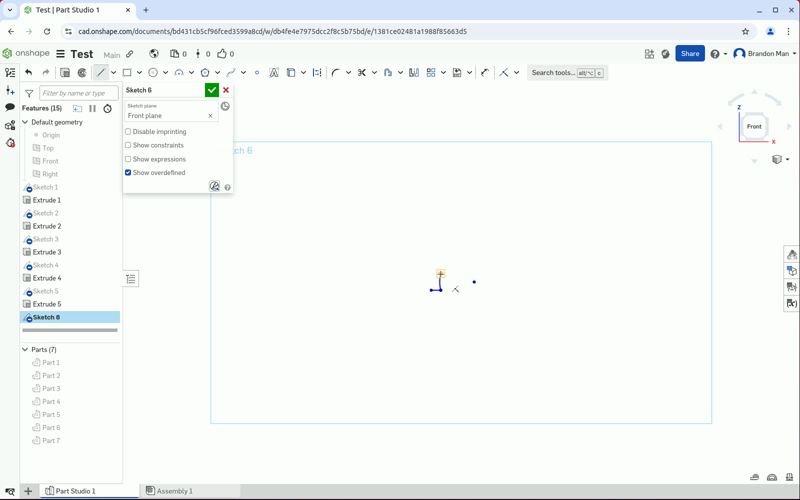
key_down(shift)
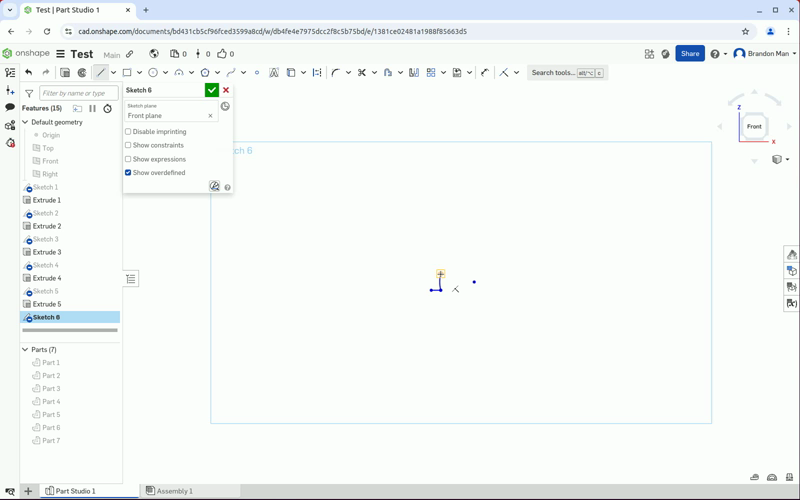
mouse_move(470, 273)
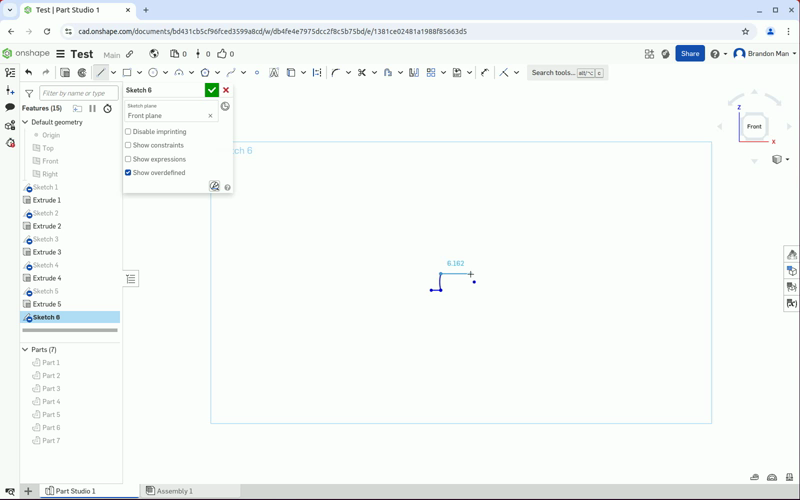
mouse_move(431, 273)
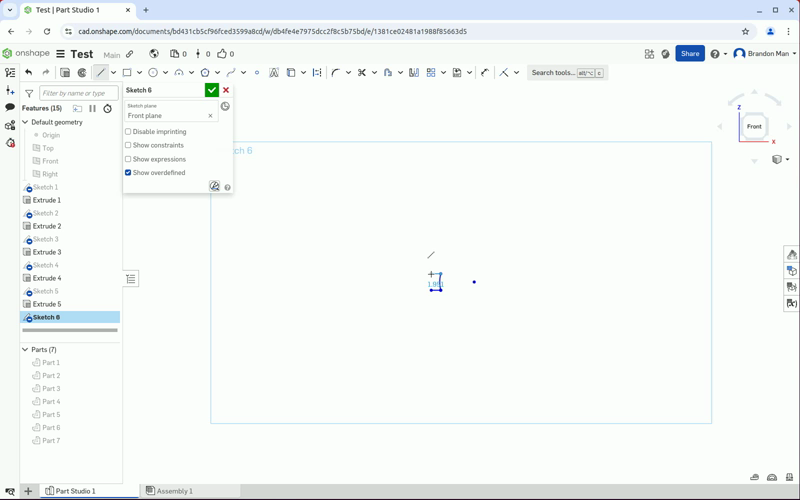
click(431, 273)
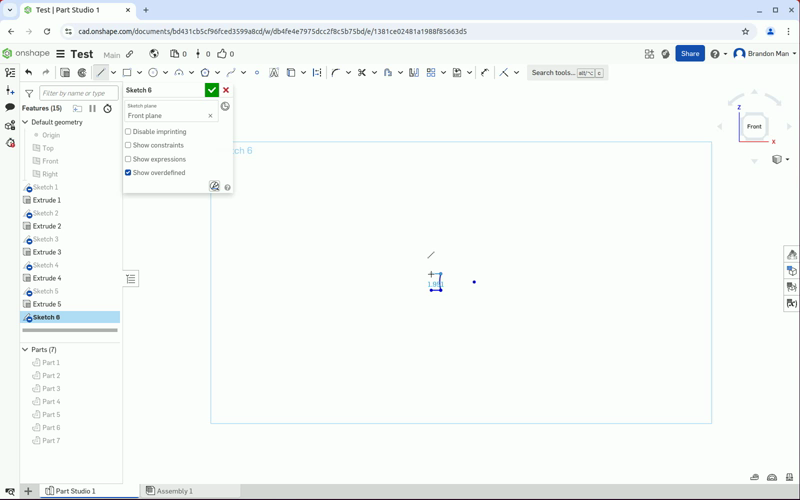
key_up(shift)
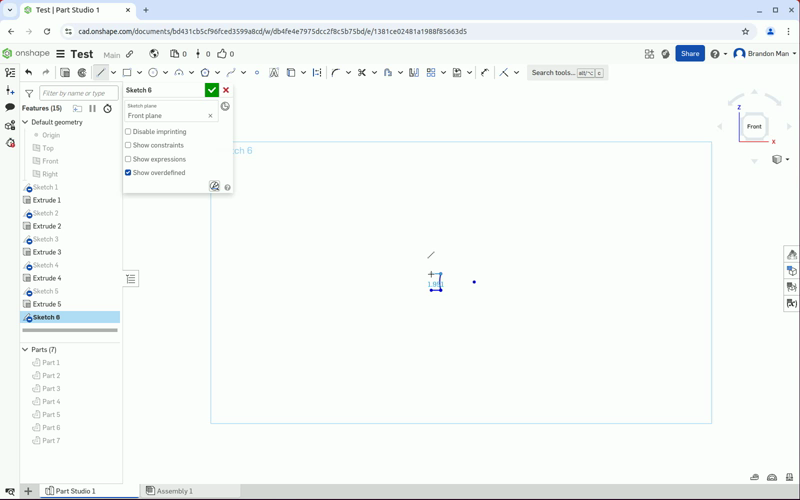
mouse_move(461, 273)
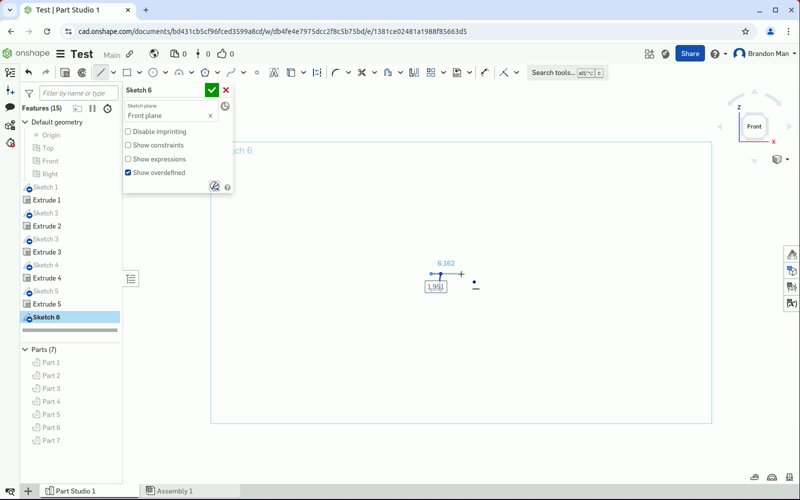
key_down(shift)
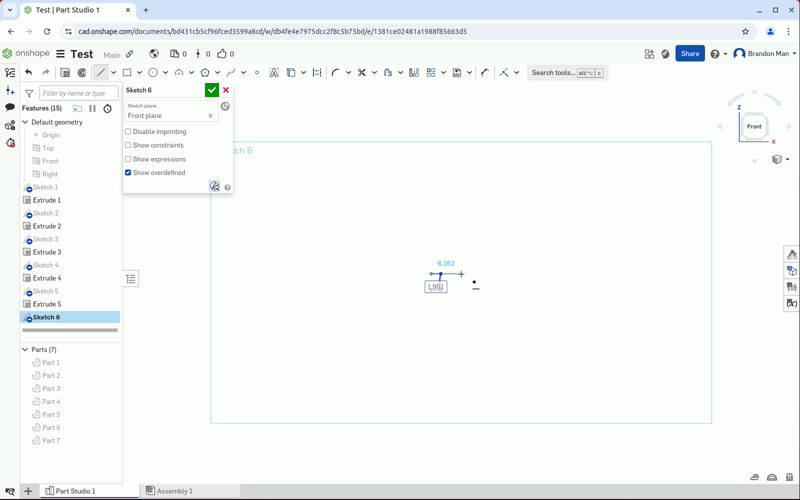
mouse_move(431, 290)
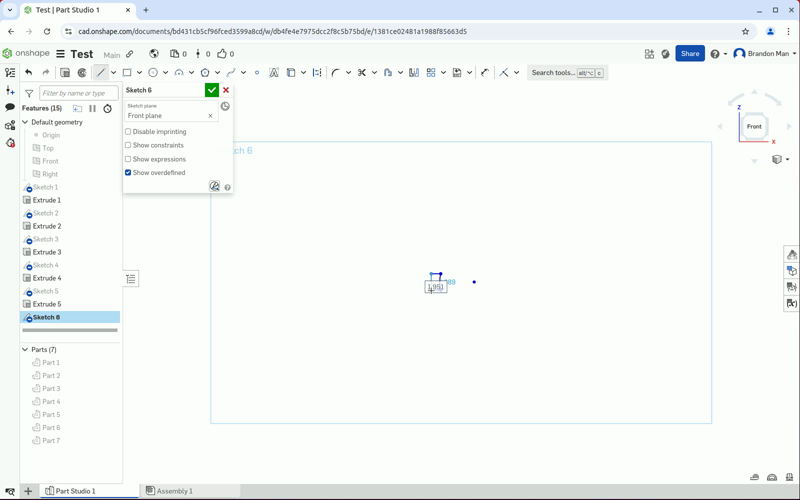
key_up(shift)
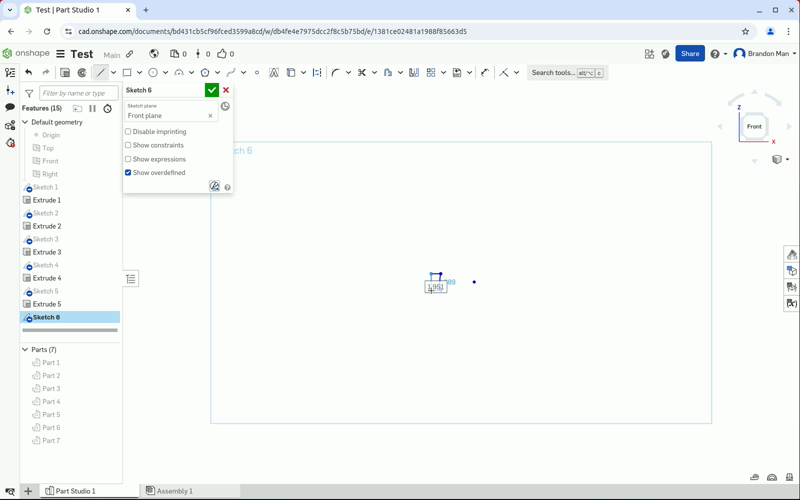
click(431, 290)
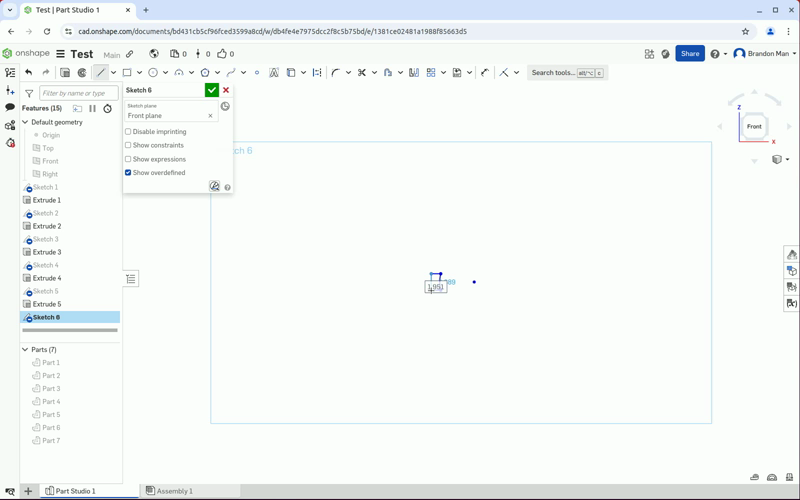
key(esc)
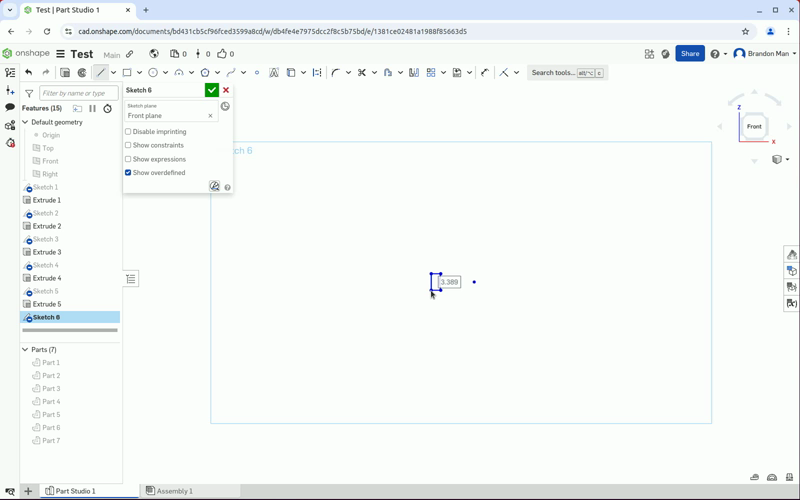
mouse_move(431, 285)
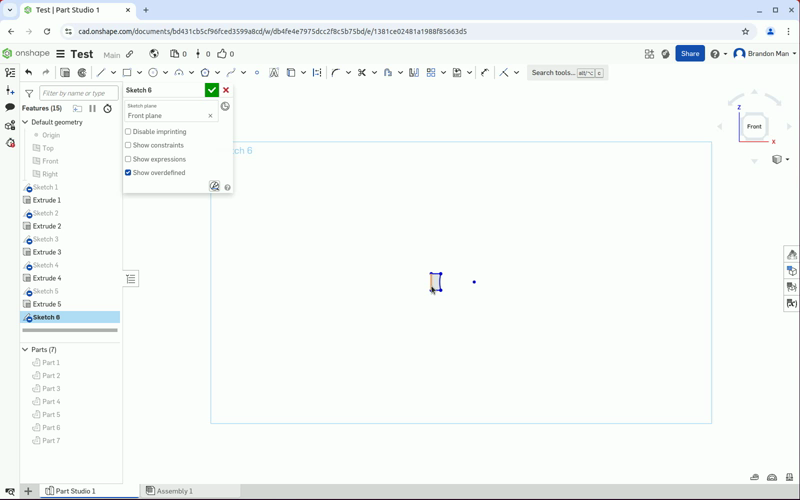
scroll(6)
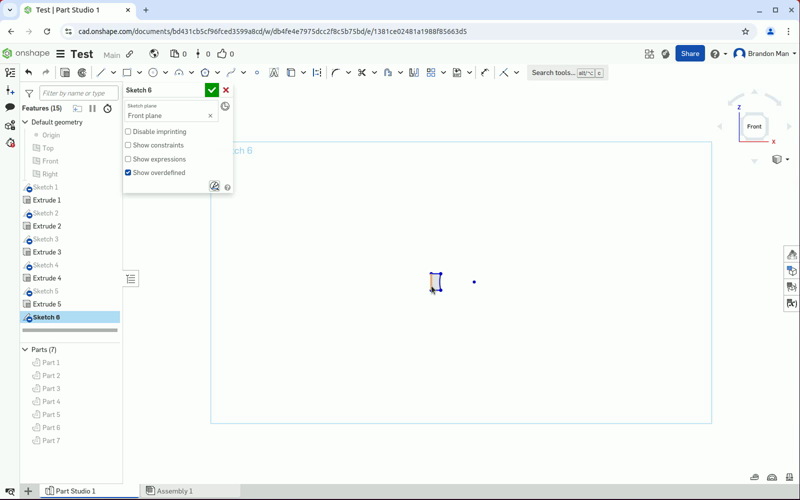
scroll(6)
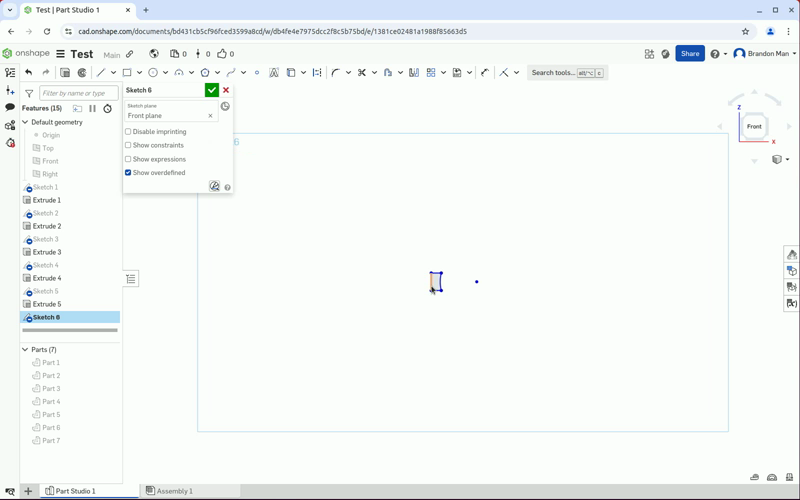
scroll(6)
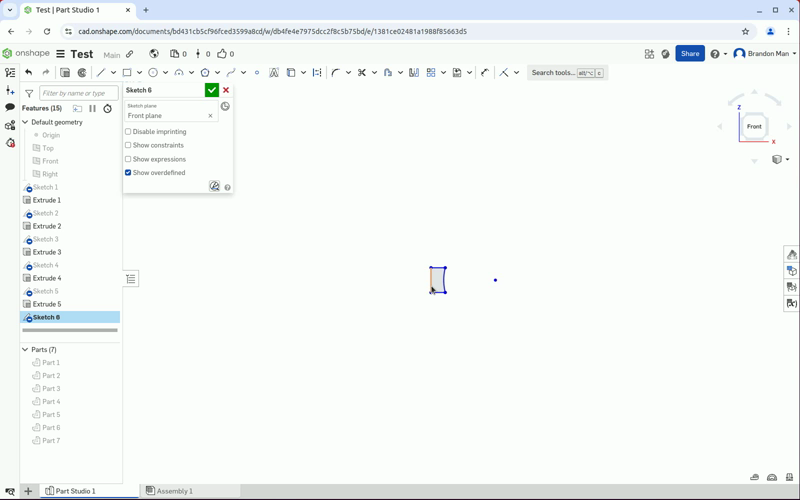
scroll(6)
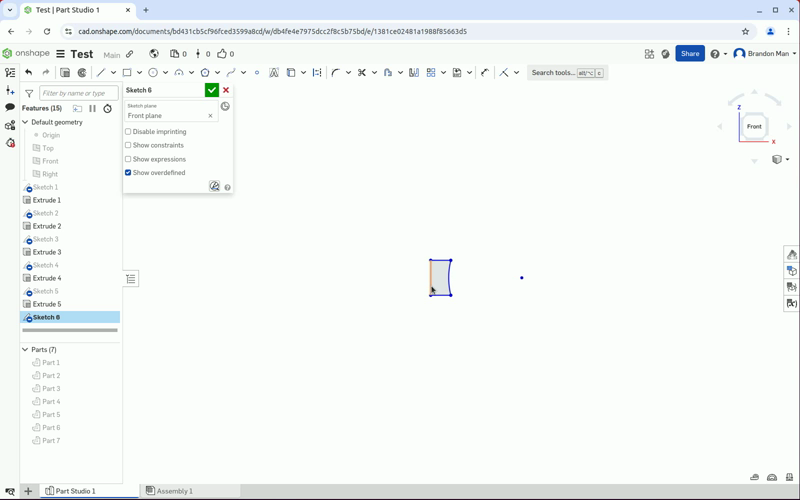
scroll(6)
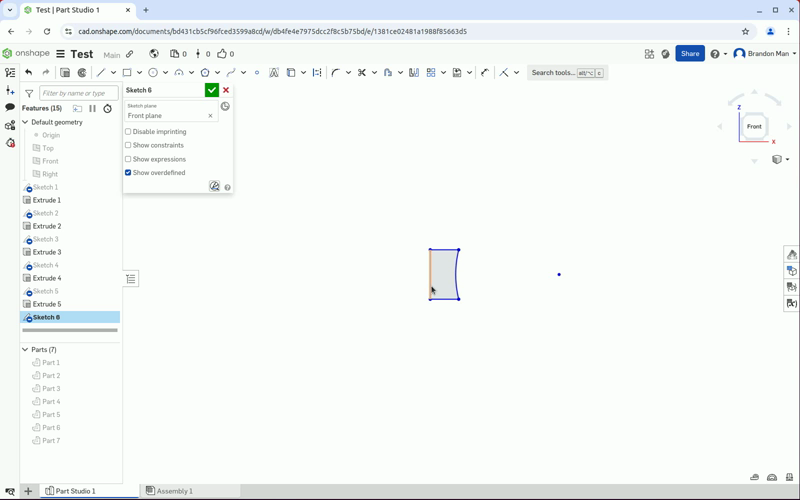
scroll(6)
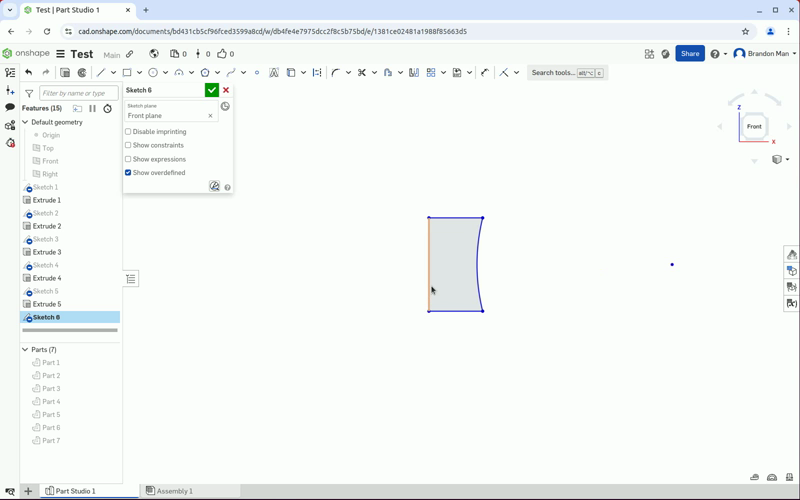
scroll(6)
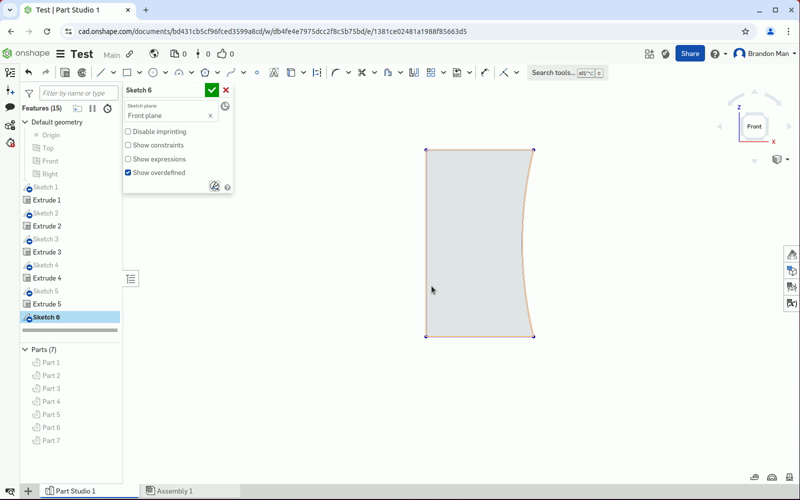
click(431, 285)
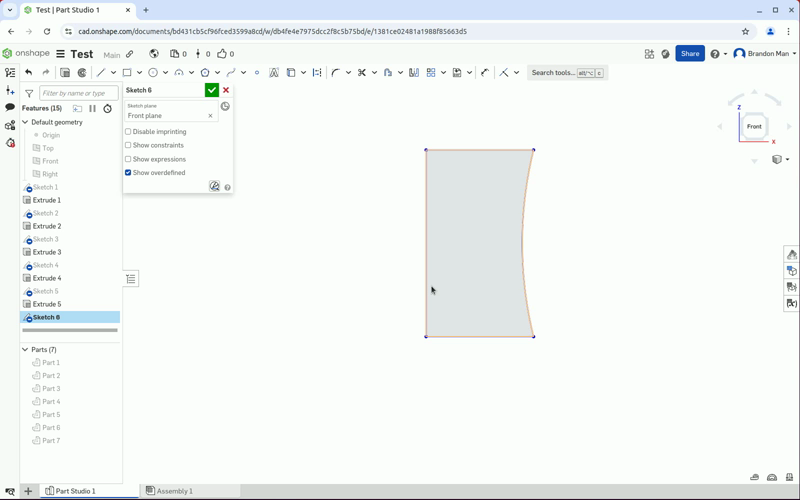
scroll(-6)
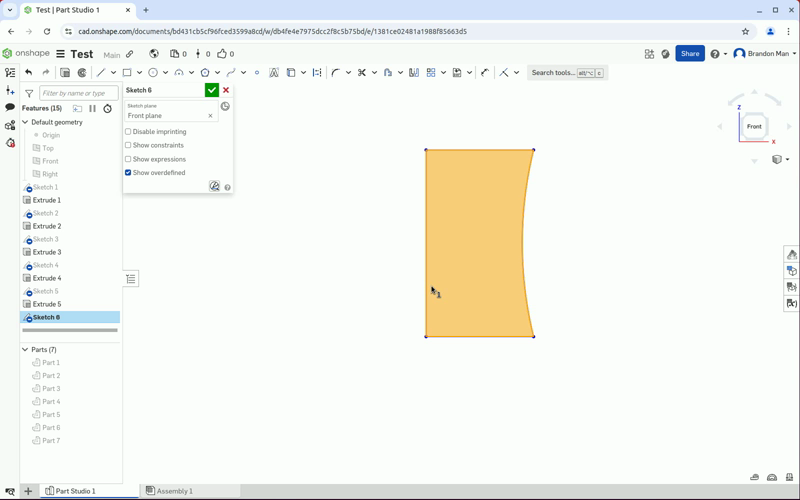
scroll(-6)
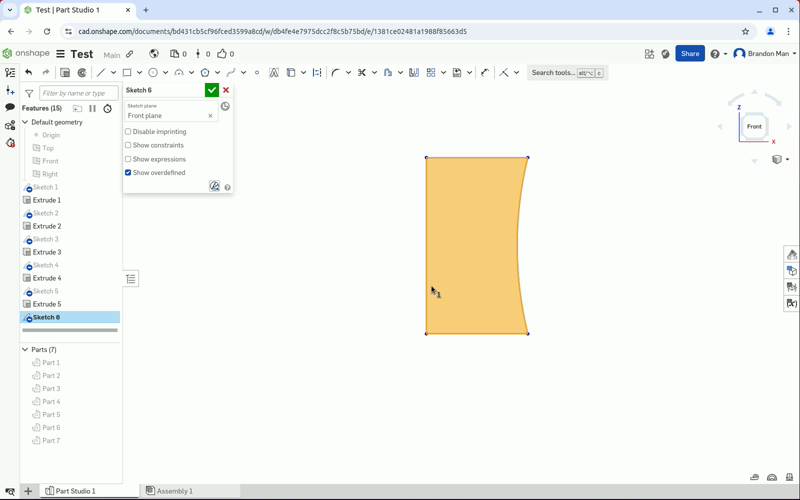
scroll(-6)
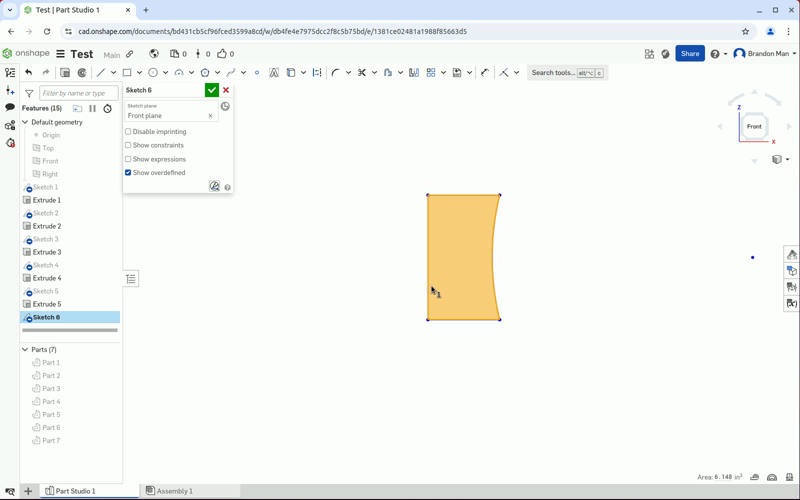
scroll(-6)
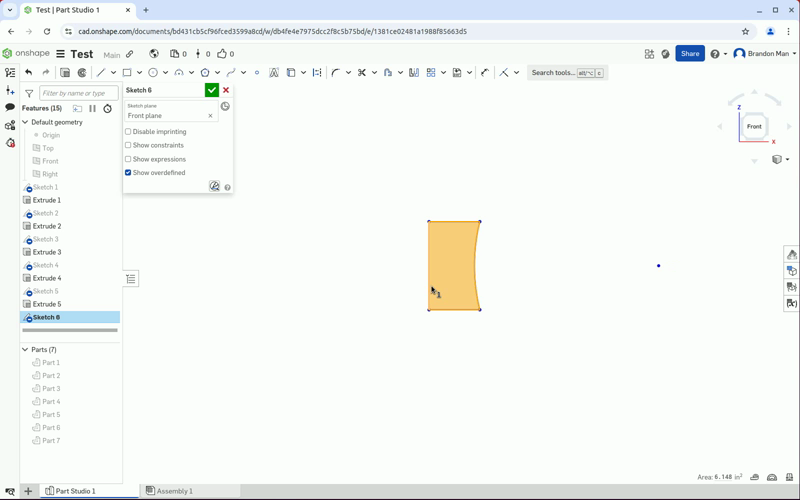
scroll(-6)
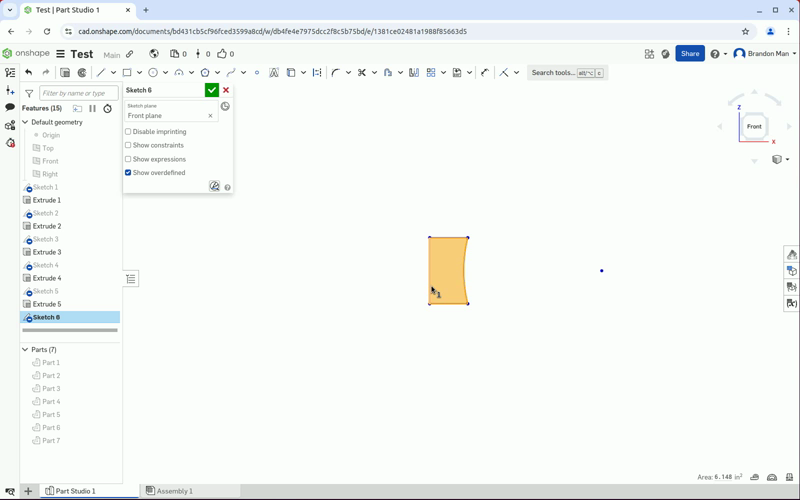
scroll(-6)
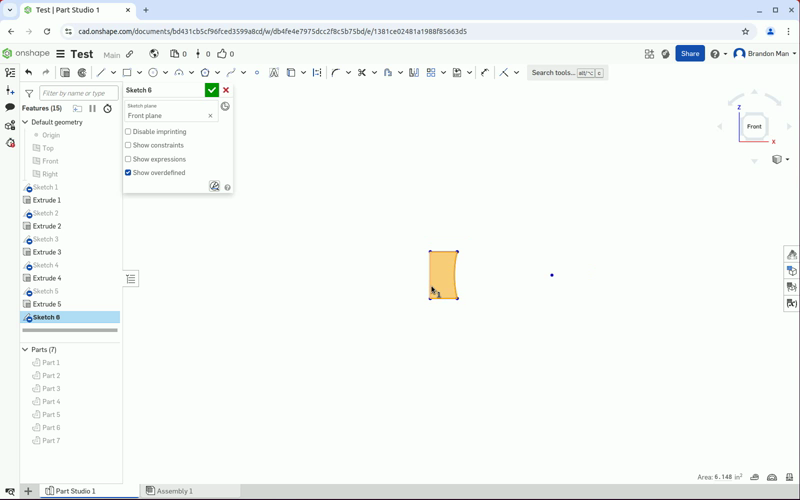
scroll(-6)
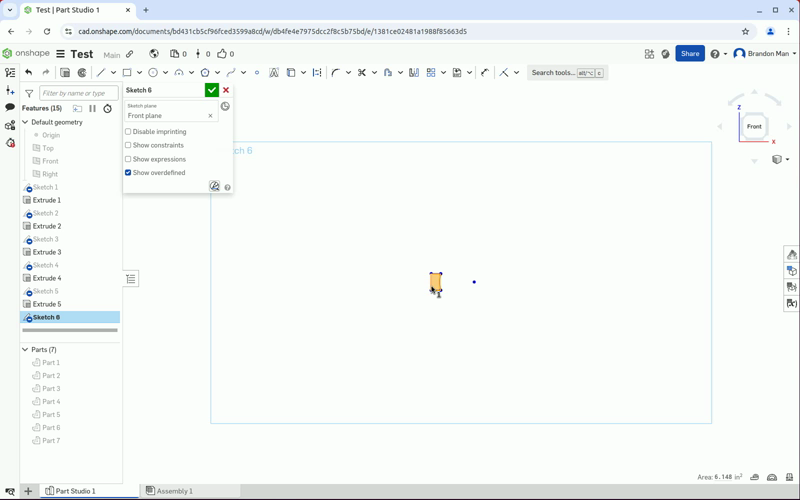
mouse_move(73, 352)
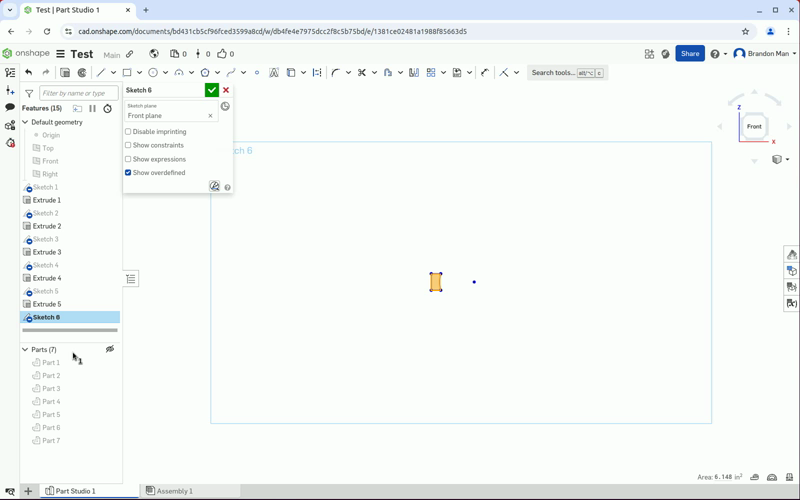
key(shift+y)
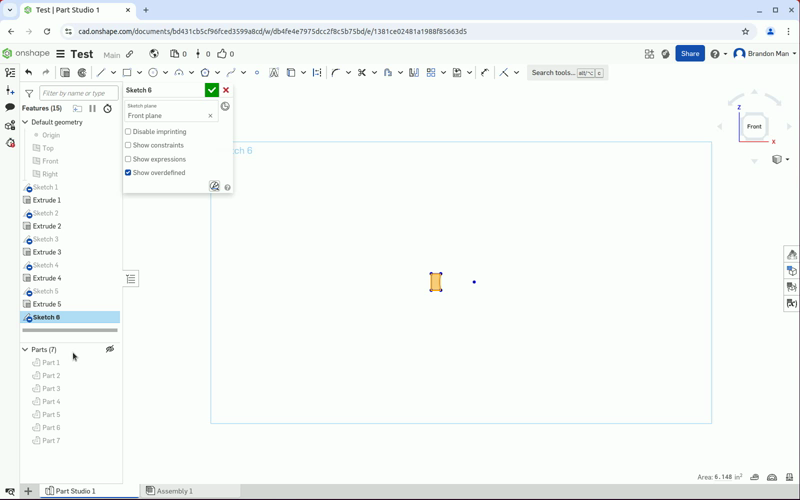
key(shift+e)
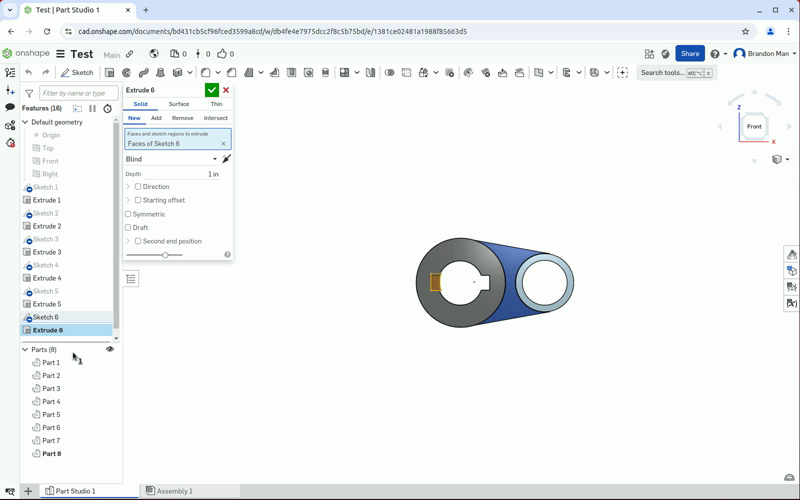
mouse_move(143, 106)
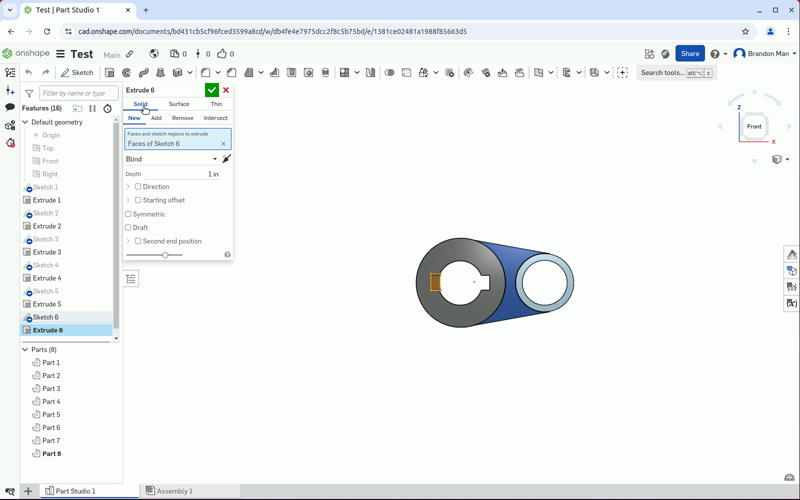
click(143, 106)
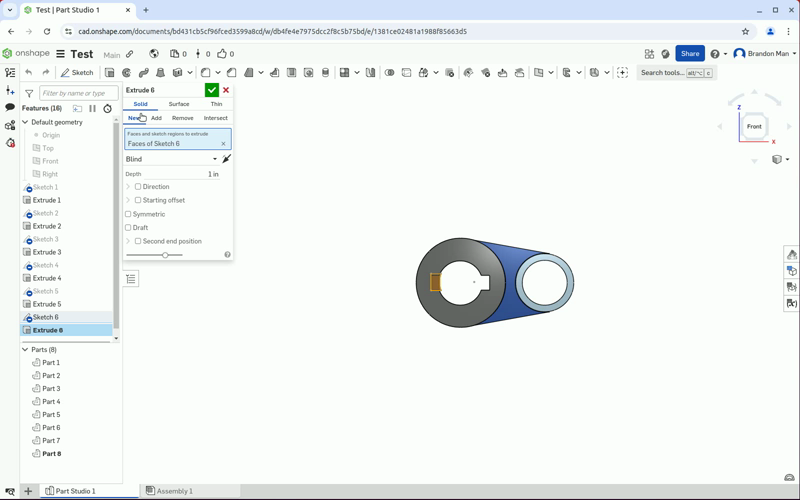
mouse_move(137, 120)
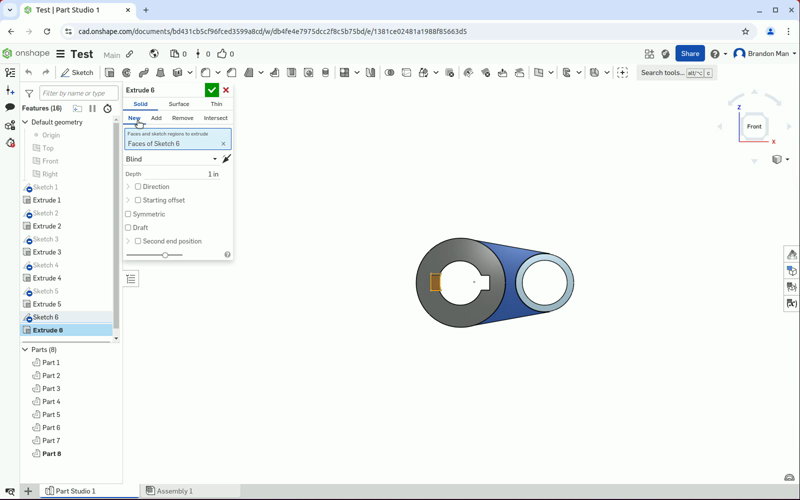
click(137, 120)
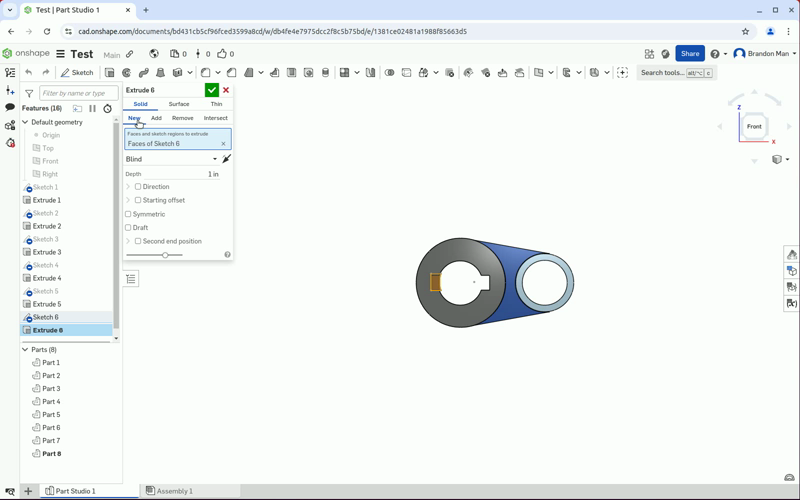
key(tab, 4)
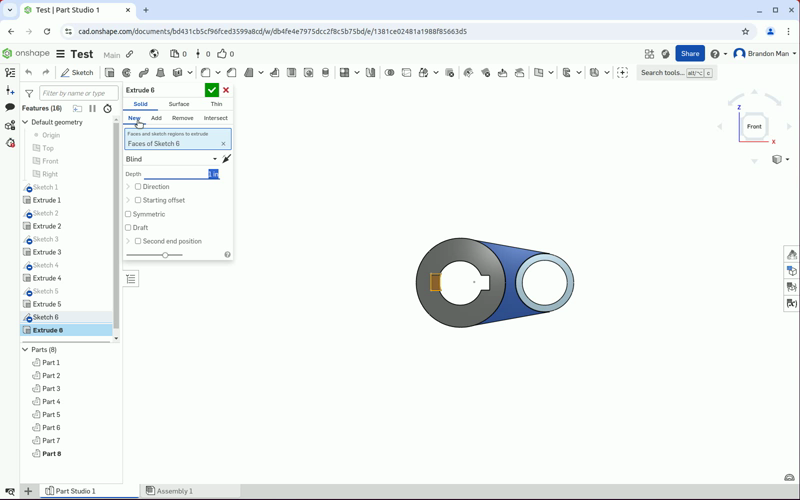
text(16.128)
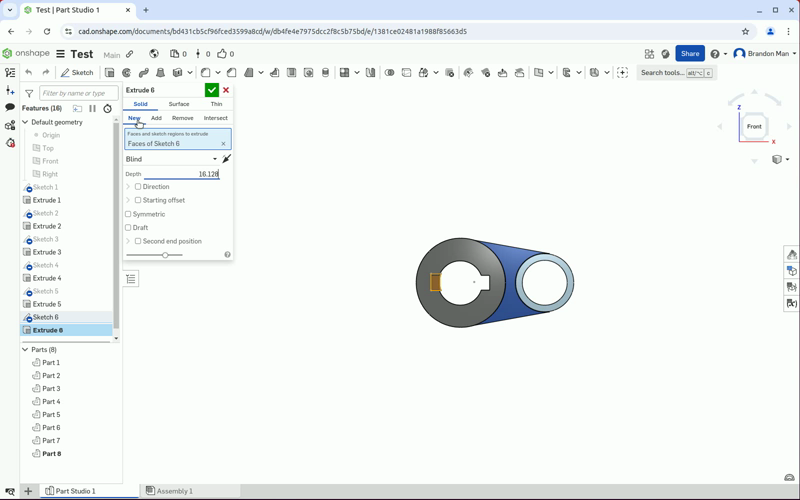
key(enter)
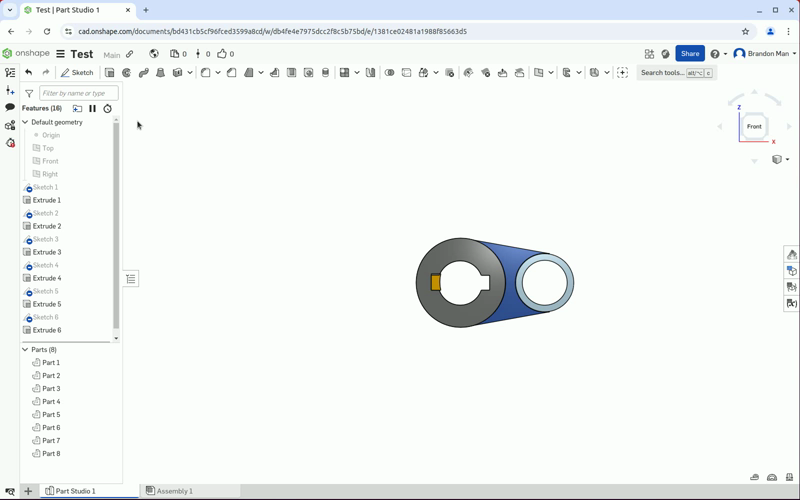
key(shift+h)
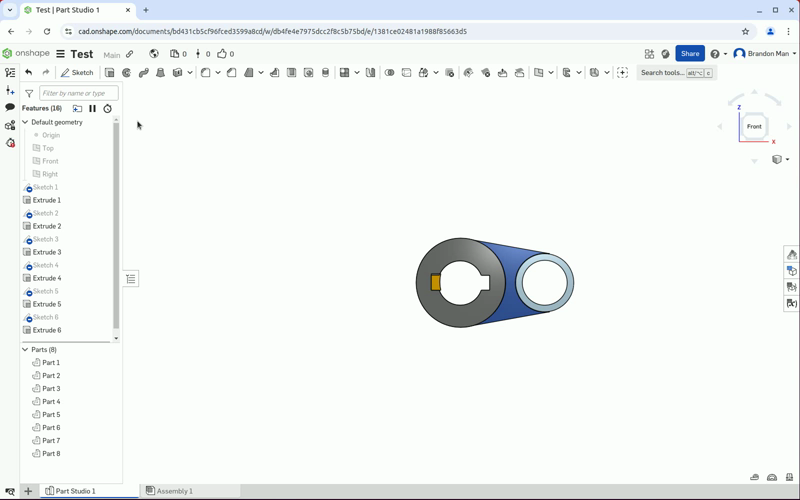
key(shift+h)
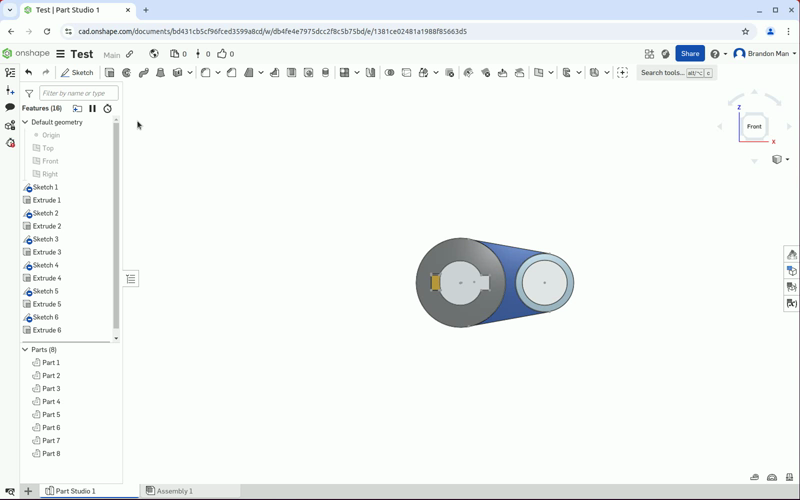
key(shift+7)
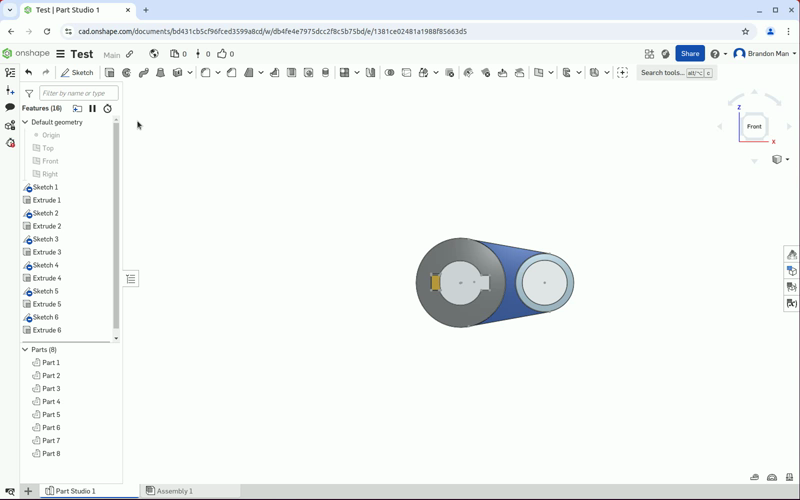
key(left, 2)
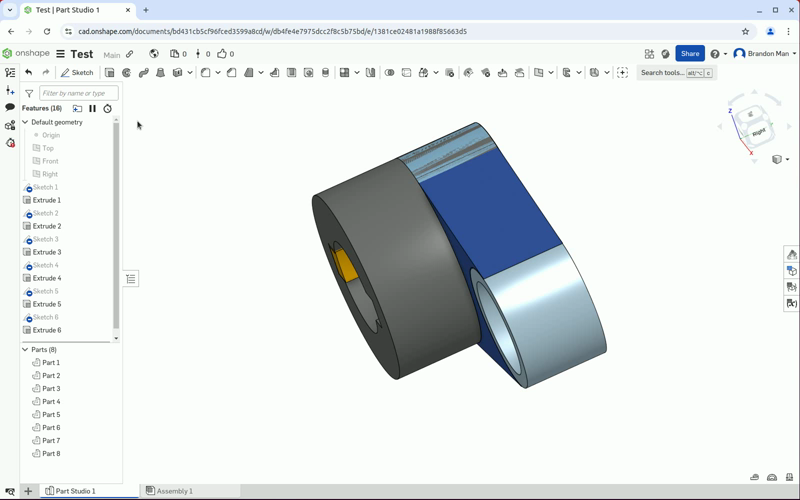
key(down, 2)
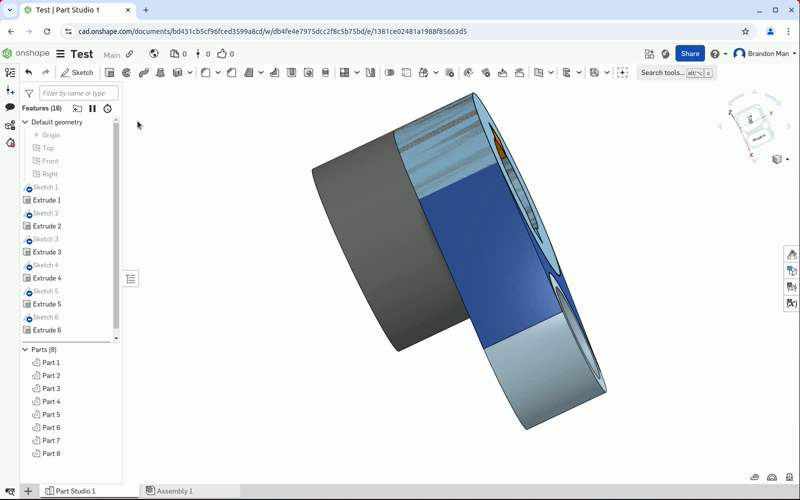
key(up, 2)
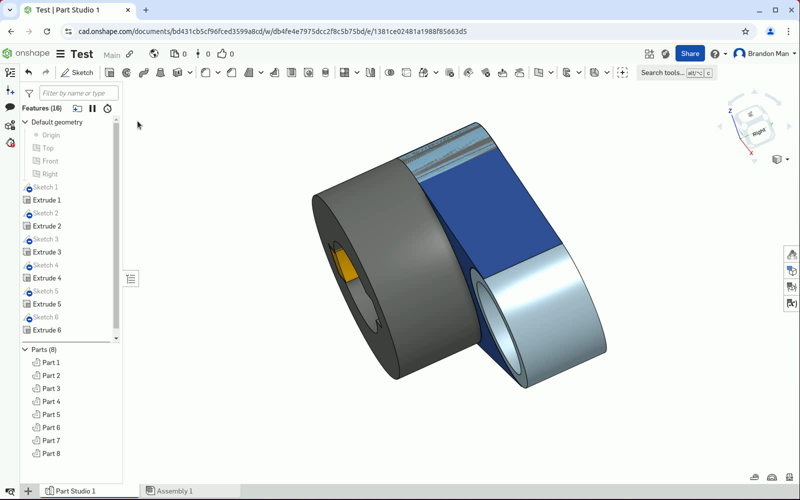
key(right, 2)
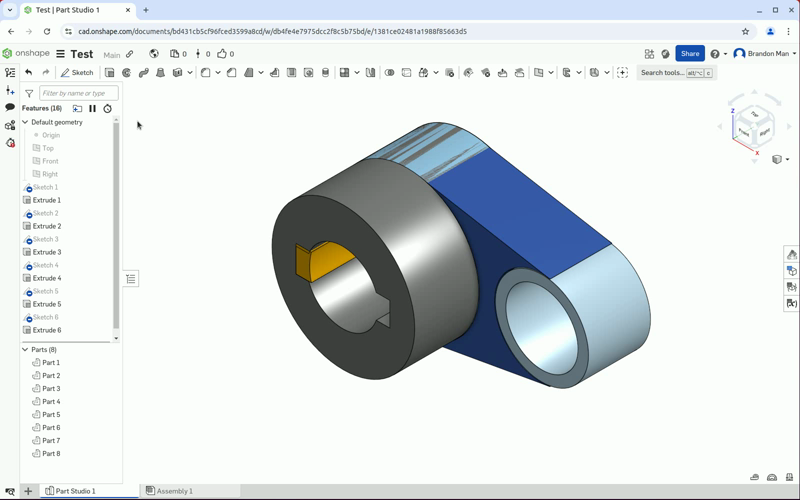
mouse_move(69, 189)
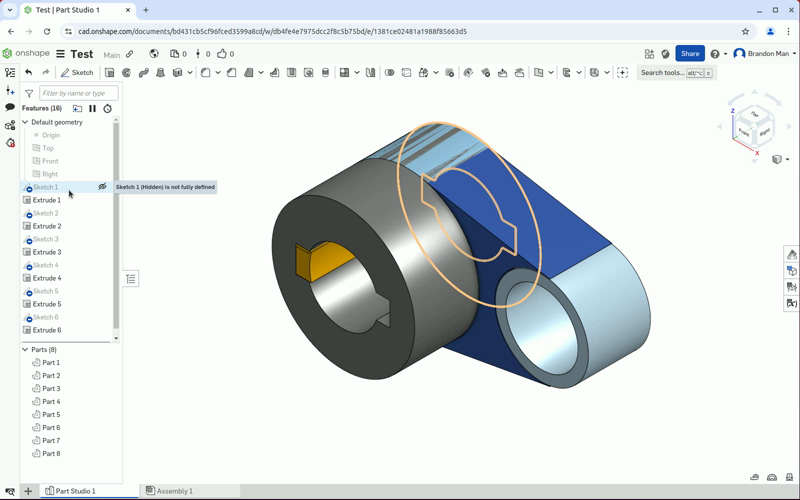
click(69, 189)